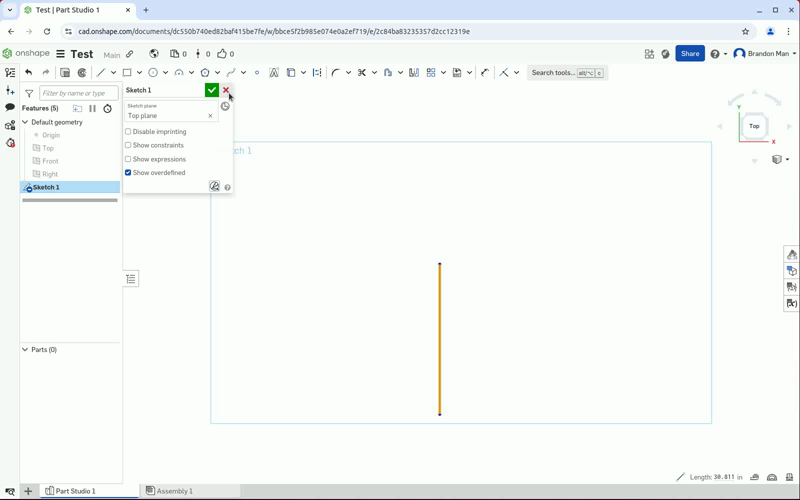
key(shift+h)
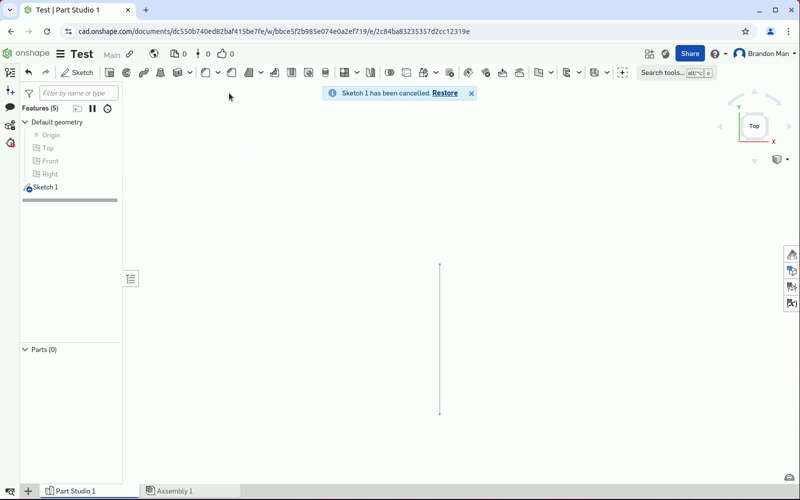
key(shift+s)
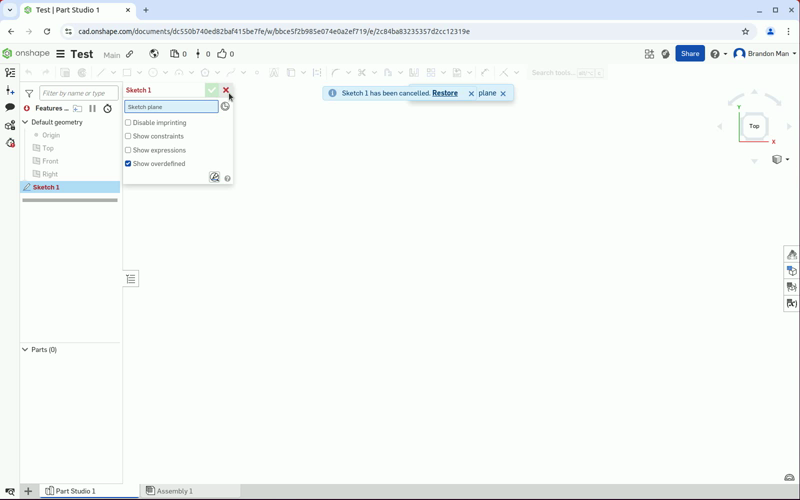
mouse_move(73, 150)
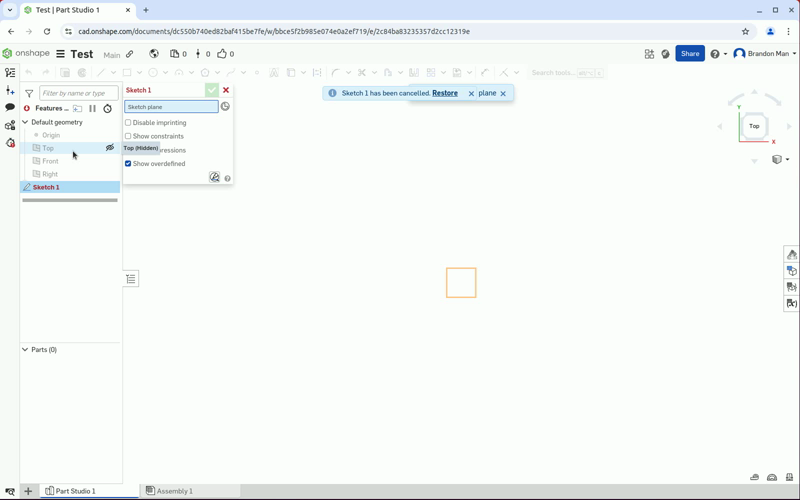
click(73, 150)
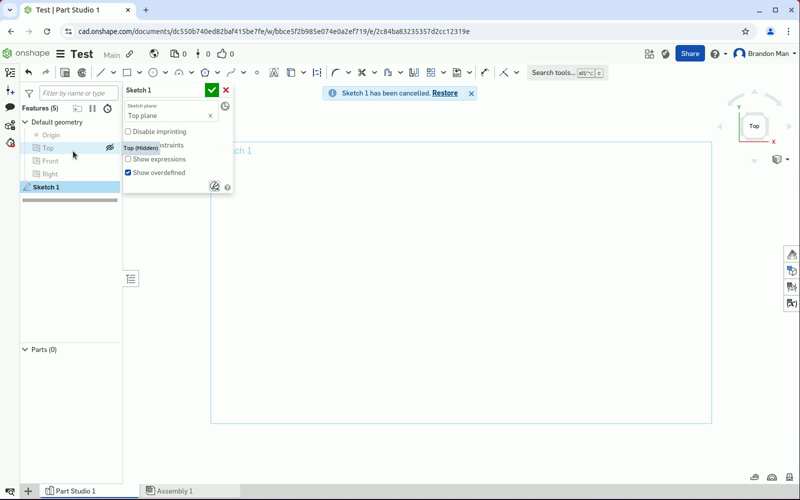
mouse_move(73, 352)
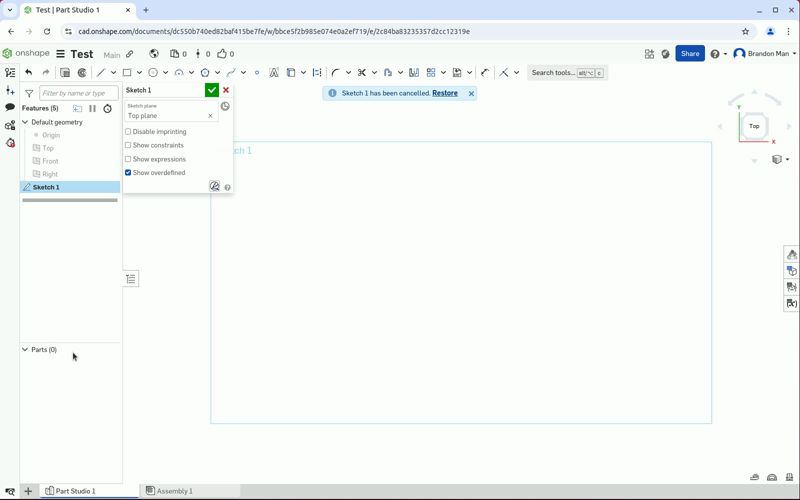
key(y)
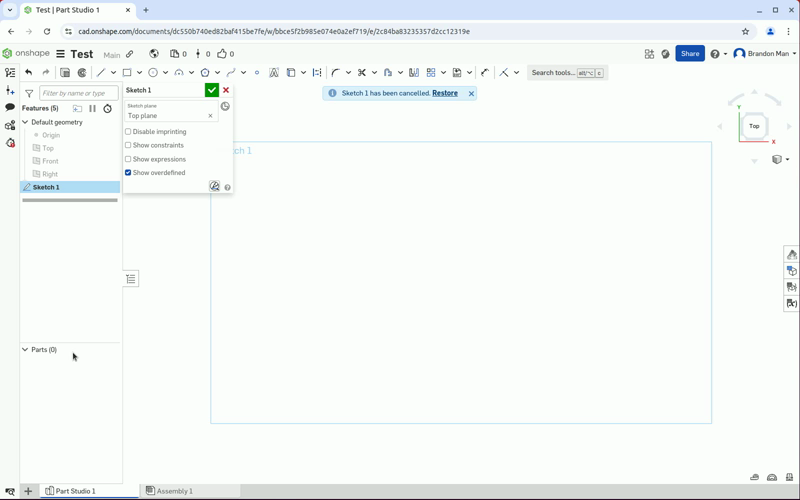
key(a)
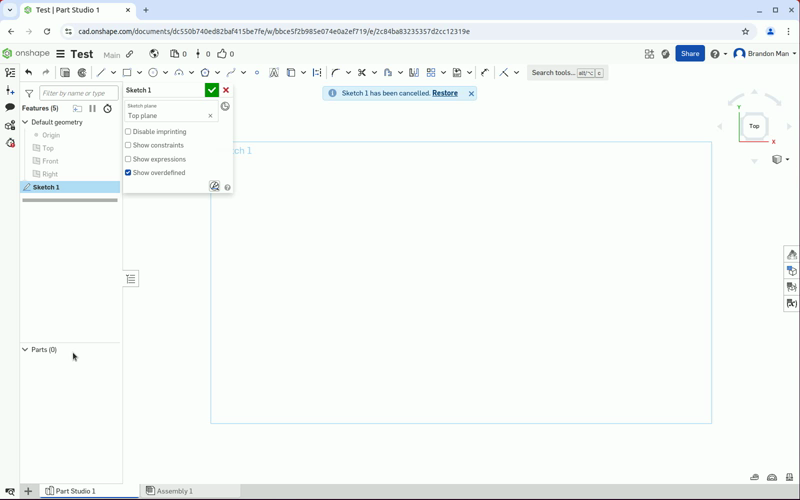
key_down(shift)
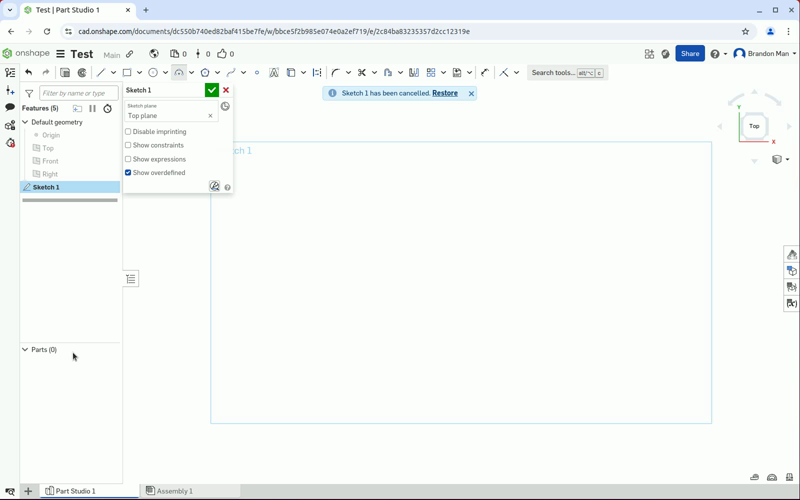
mouse_move(390, 297)
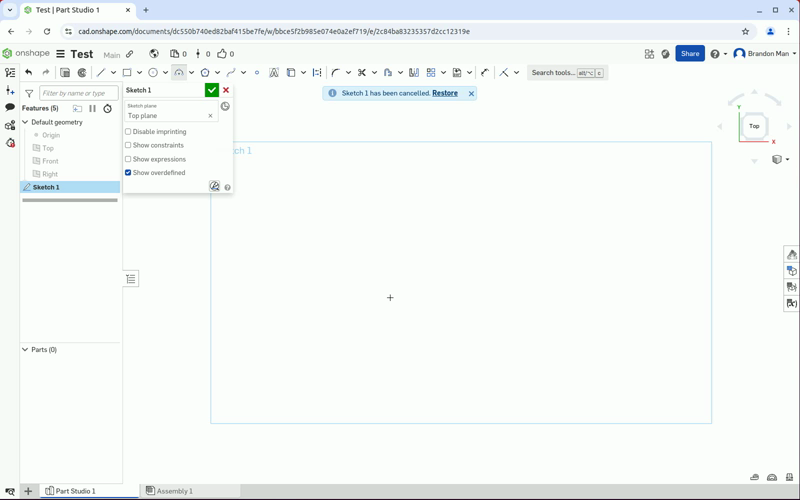
click(390, 297)
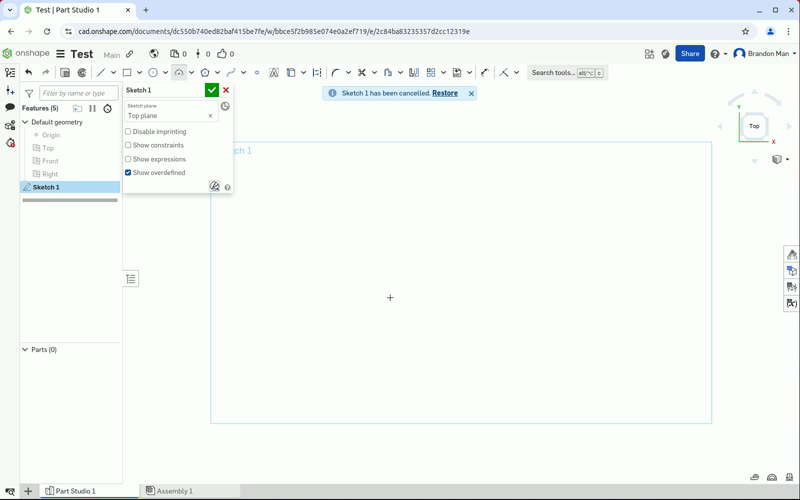
key_up(shift)
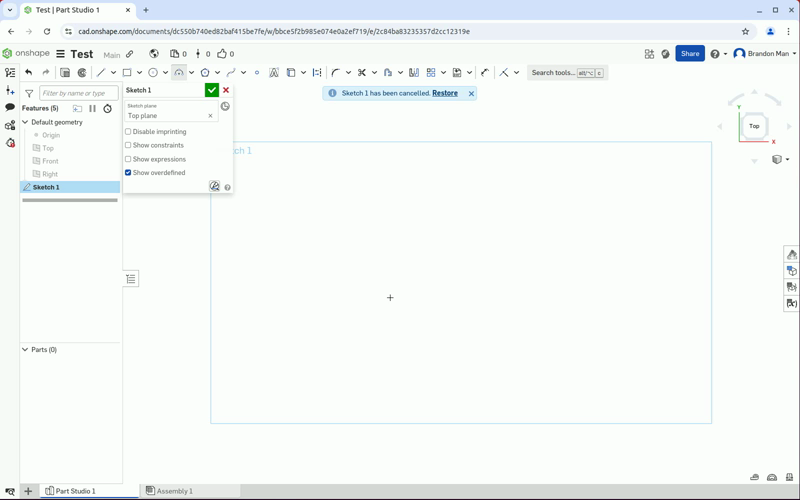
key_down(shift)
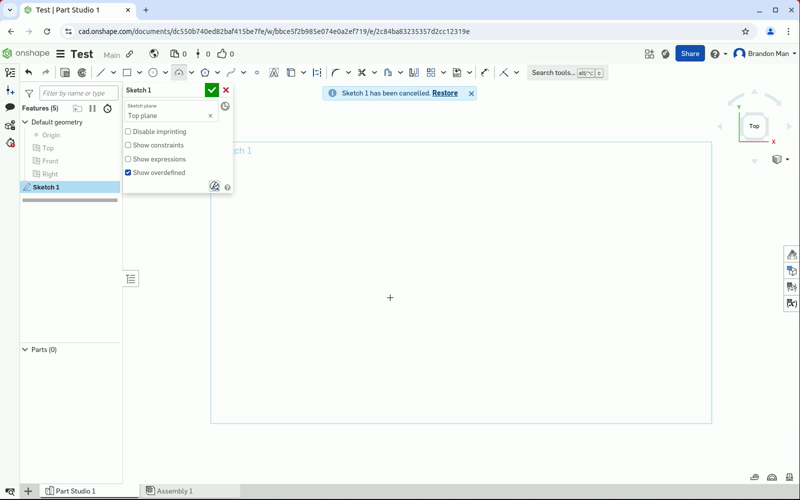
mouse_move(444, 297)
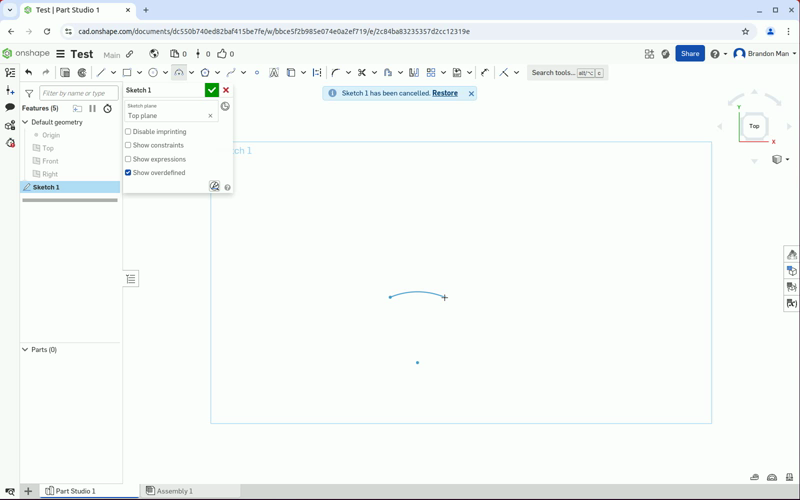
click(444, 297)
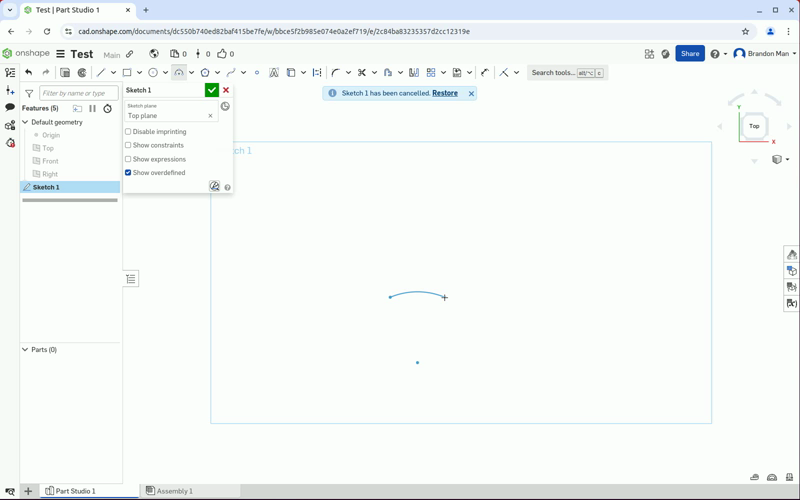
mouse_move(417, 306)
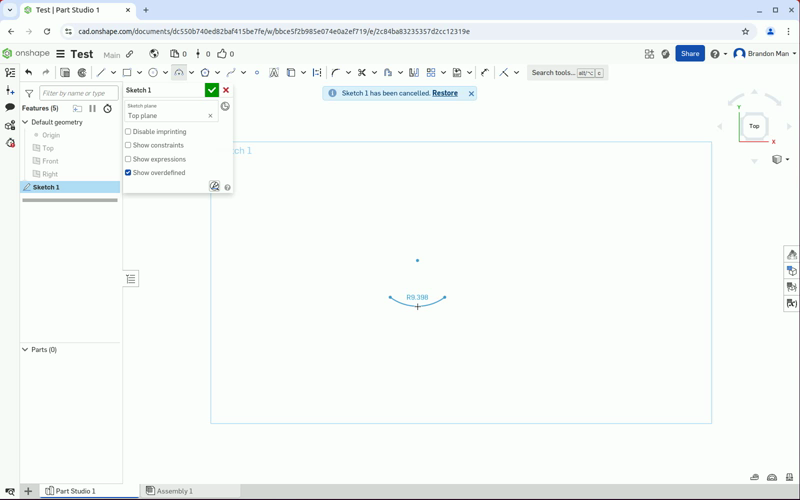
click(417, 306)
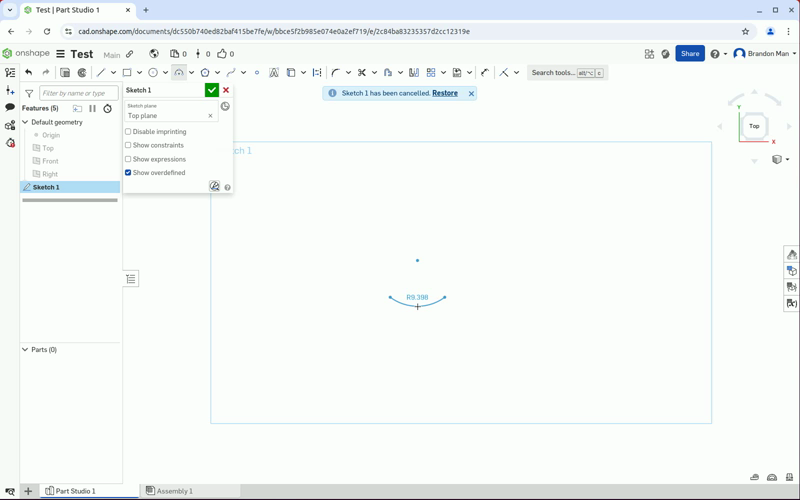
key_up(shift)
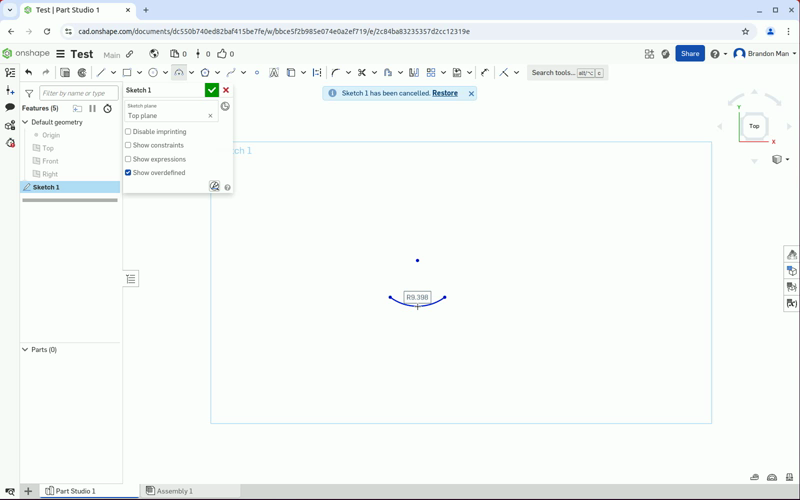
mouse_move(444, 297)
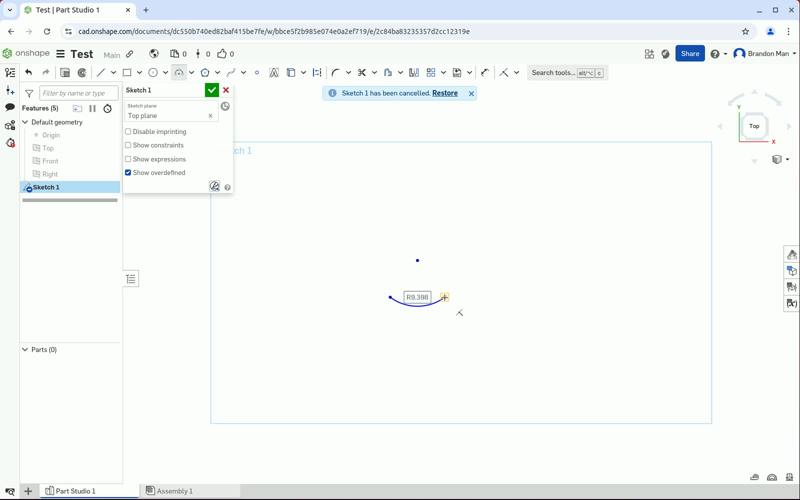
click(444, 297)
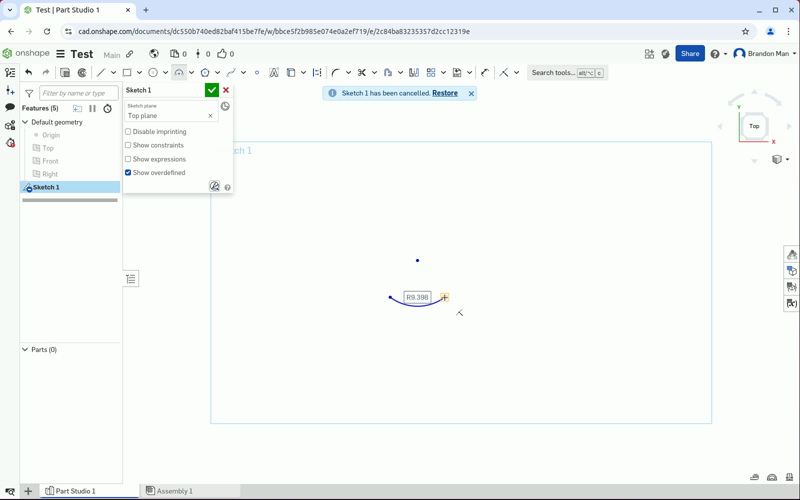
key_down(shift)
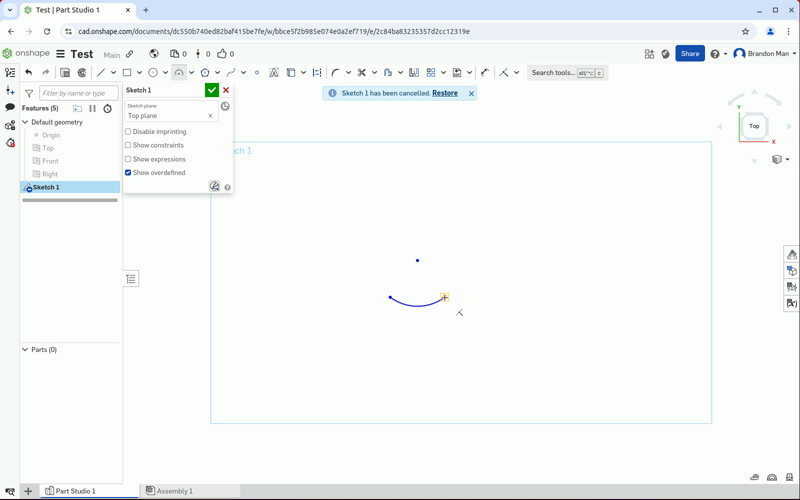
mouse_move(477, 297)
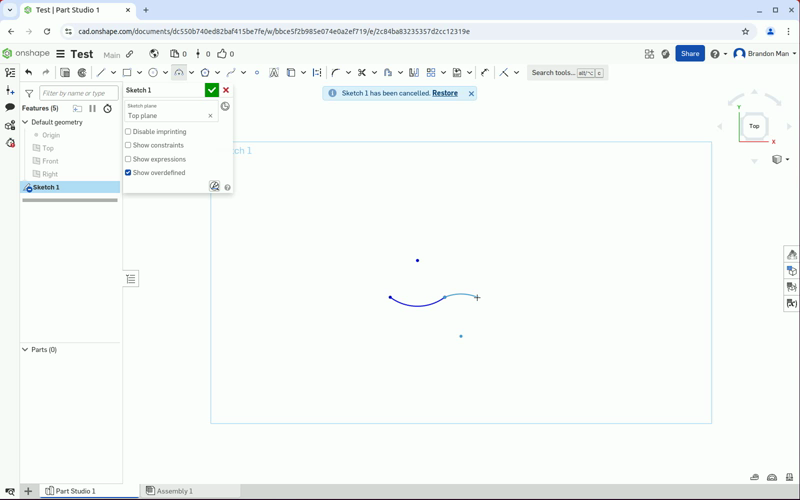
click(477, 297)
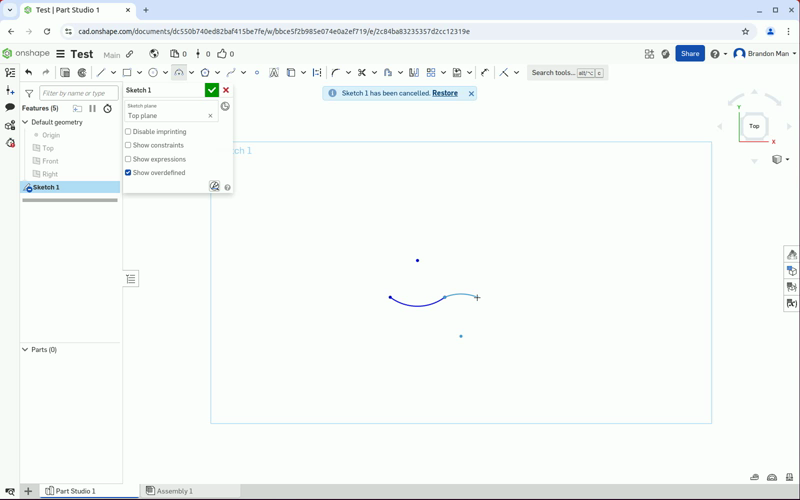
mouse_move(460, 304)
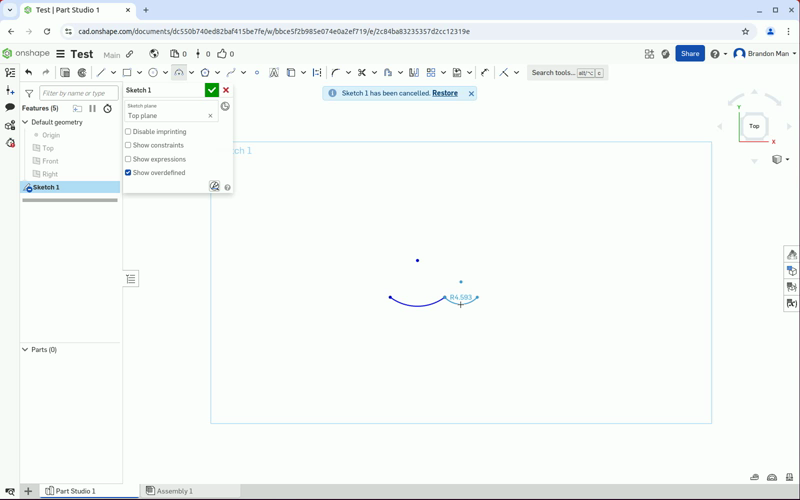
click(460, 304)
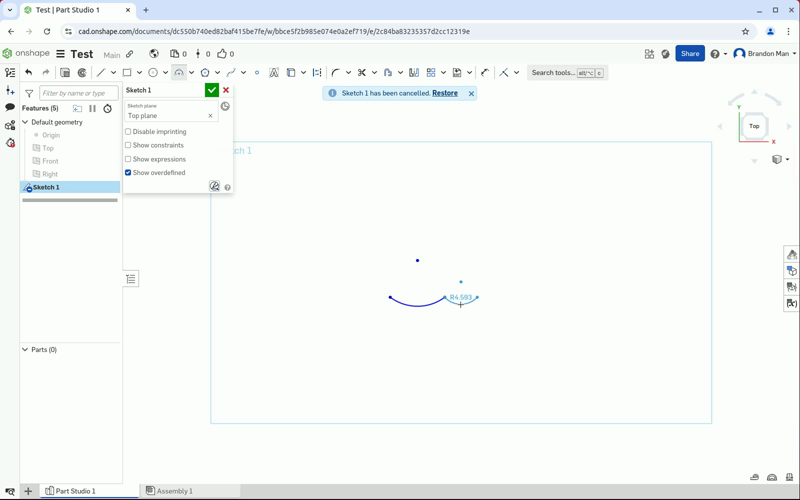
key_up(shift)
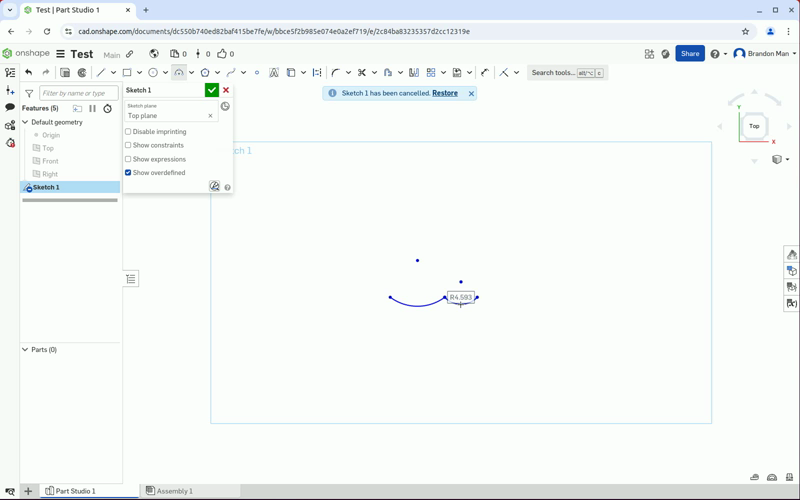
mouse_move(477, 297)
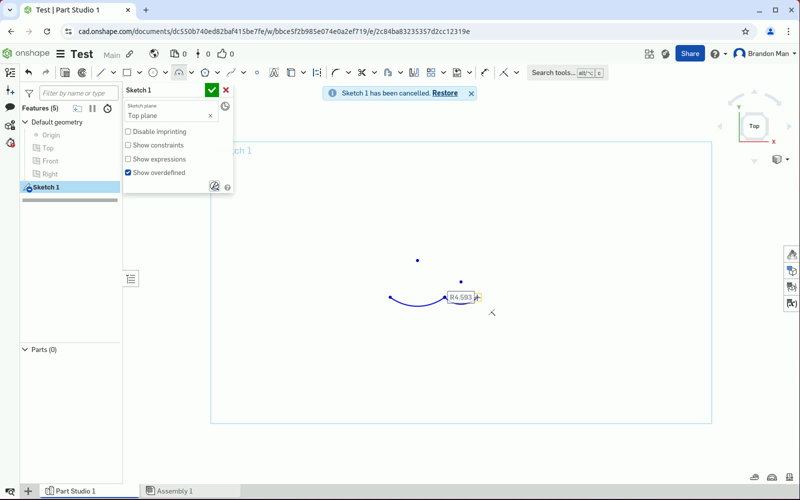
click(477, 297)
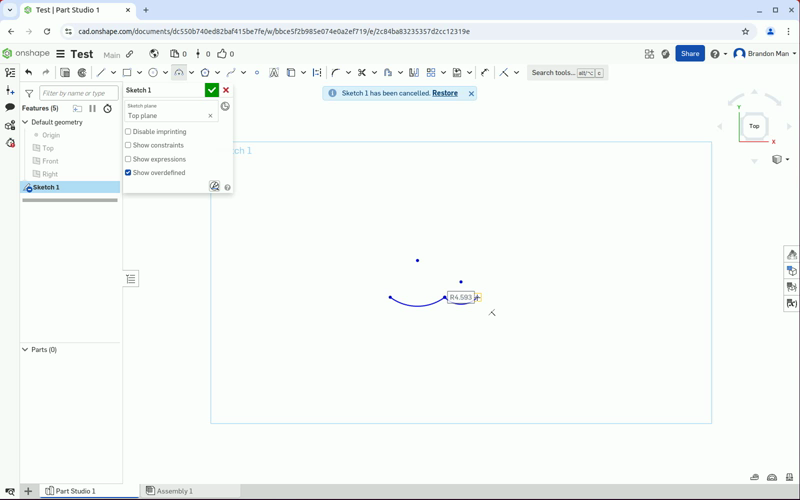
key_down(shift)
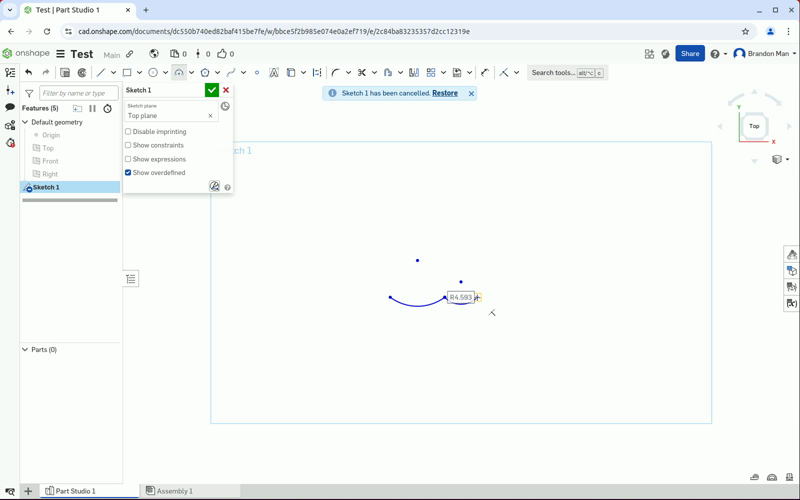
mouse_move(531, 297)
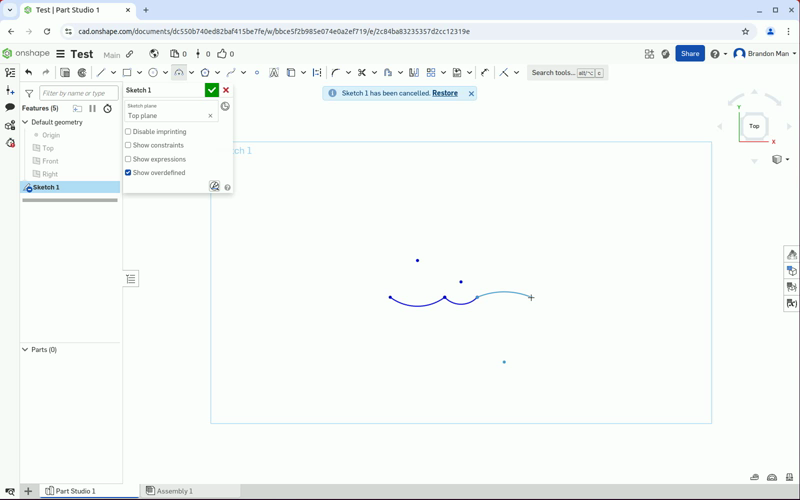
click(531, 297)
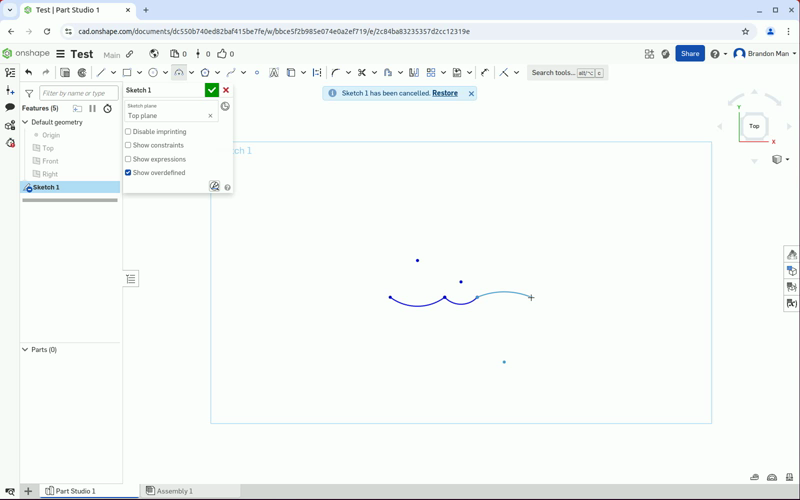
mouse_move(504, 306)
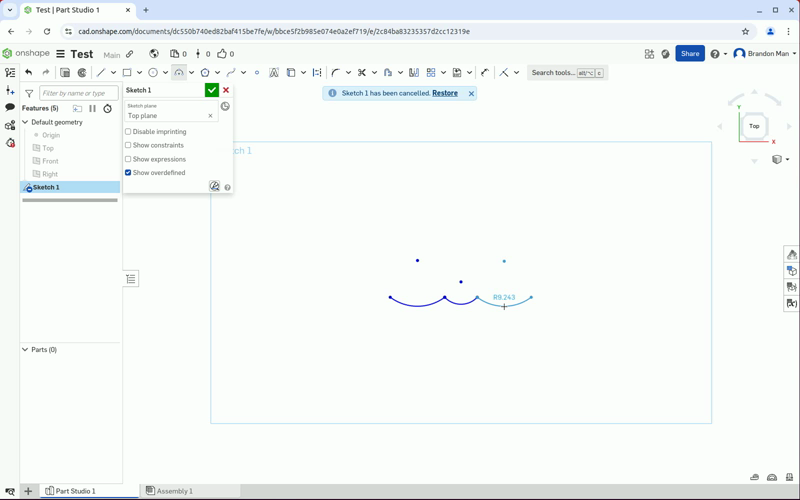
click(504, 306)
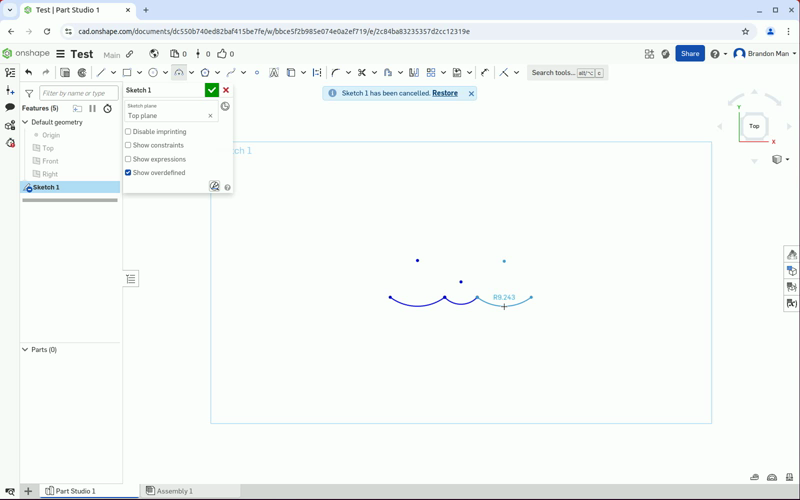
key_up(shift)
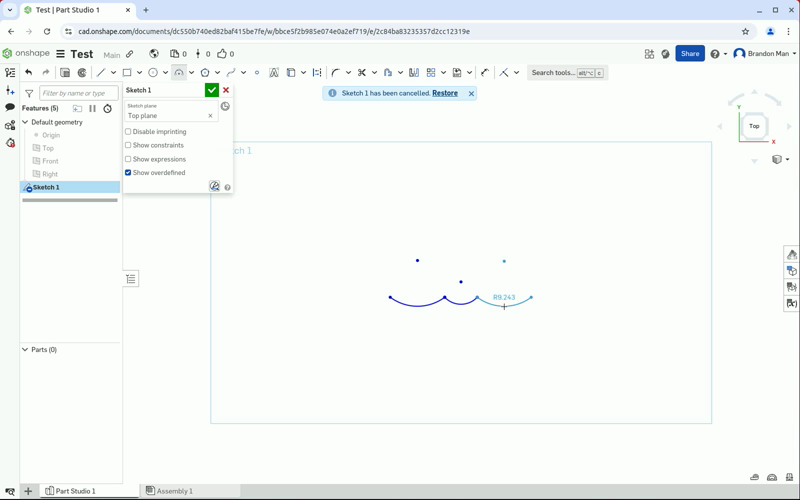
mouse_move(531, 297)
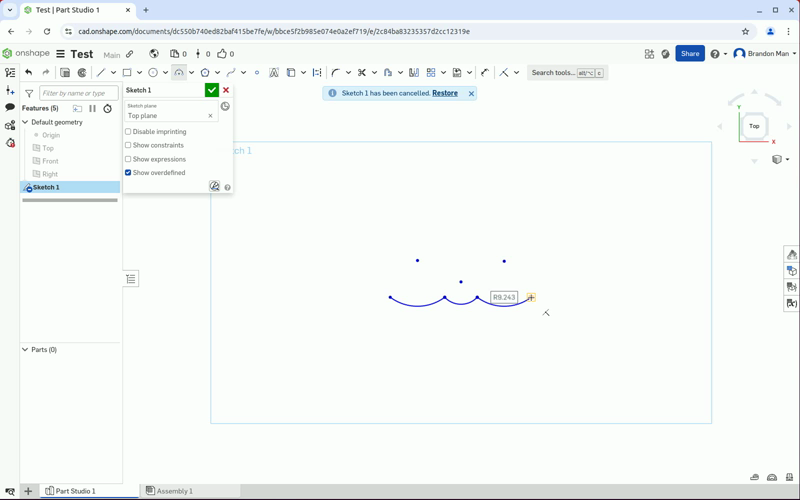
click(531, 297)
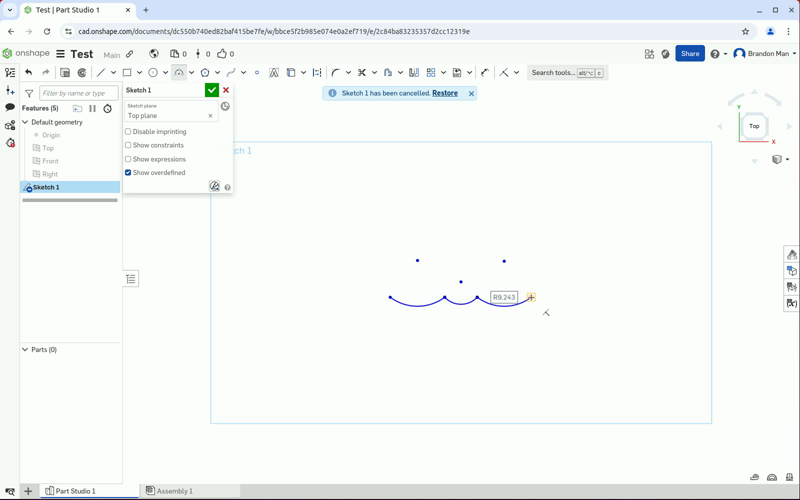
key_down(shift)
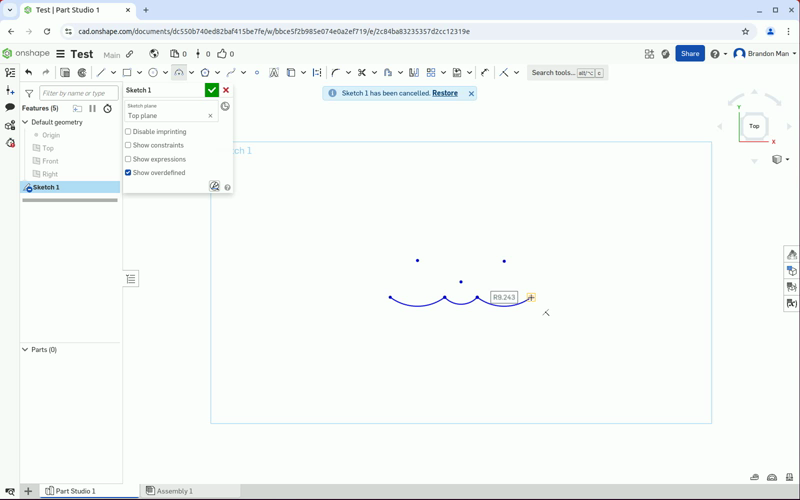
mouse_move(531, 272)
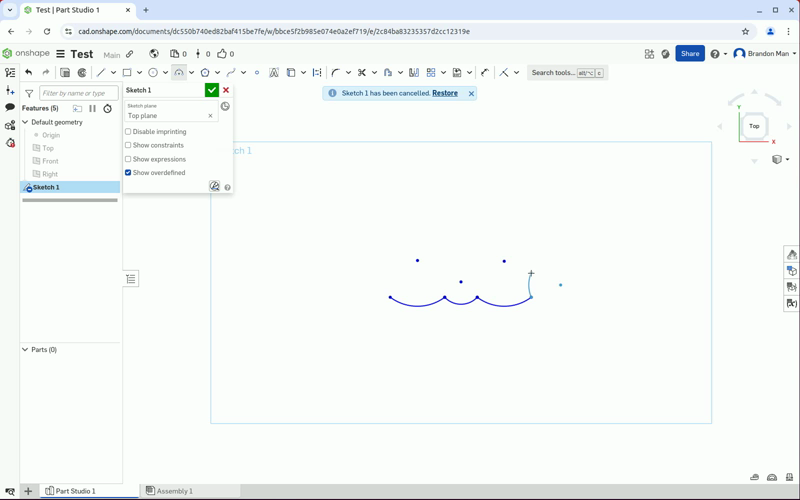
click(531, 272)
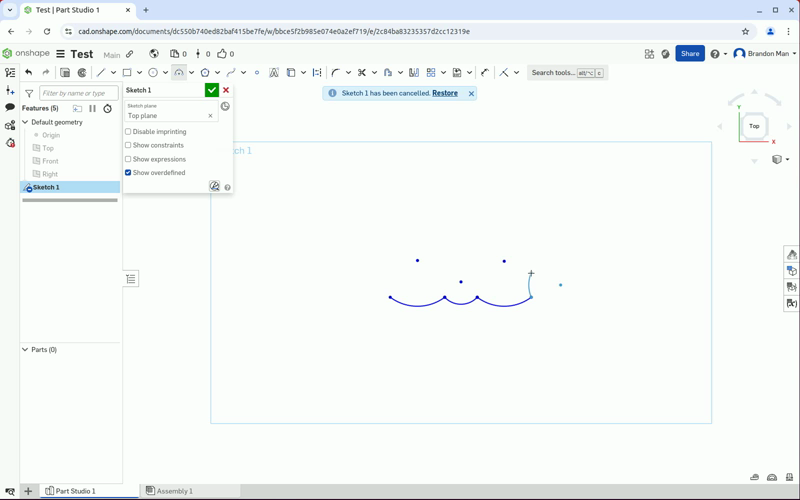
mouse_move(569, 284)
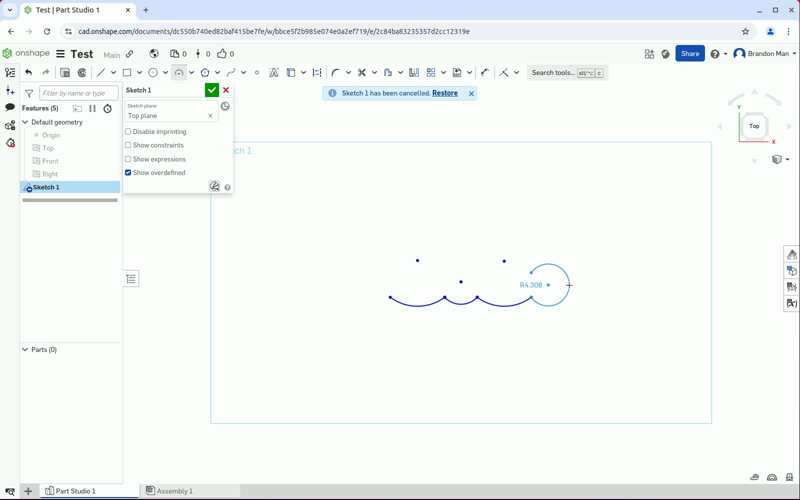
click(569, 284)
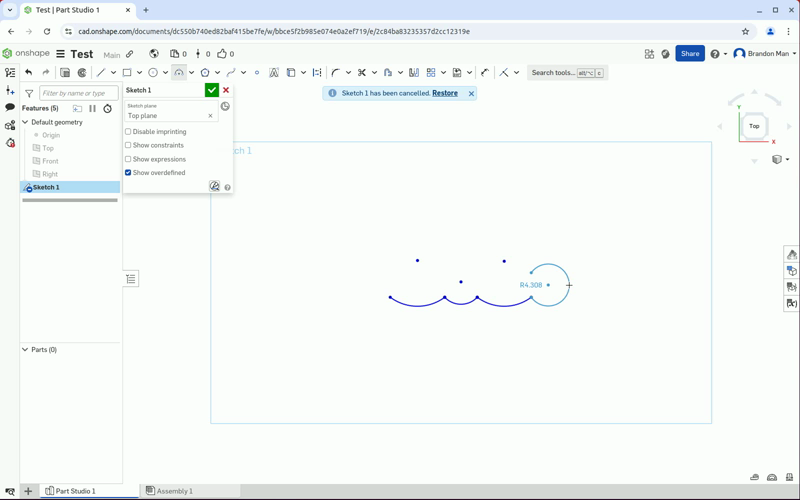
key_up(shift)
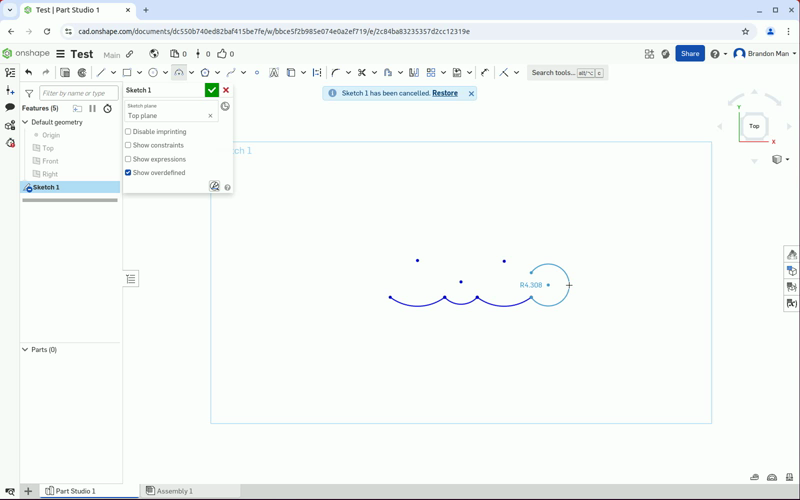
mouse_move(531, 272)
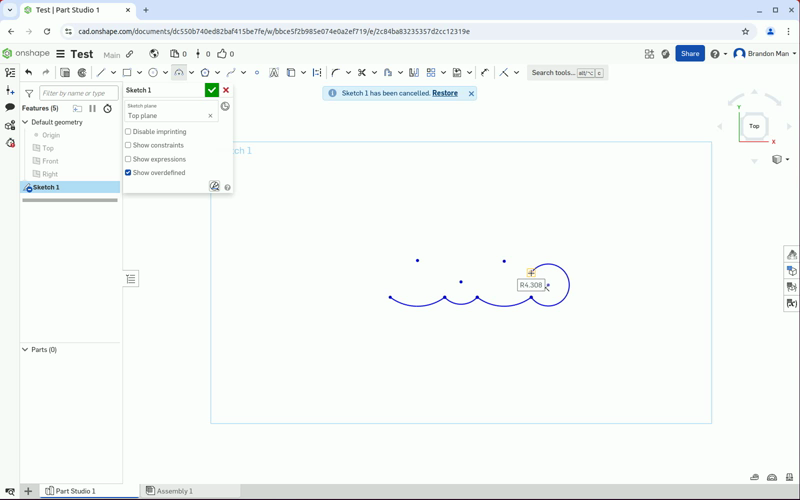
click(531, 272)
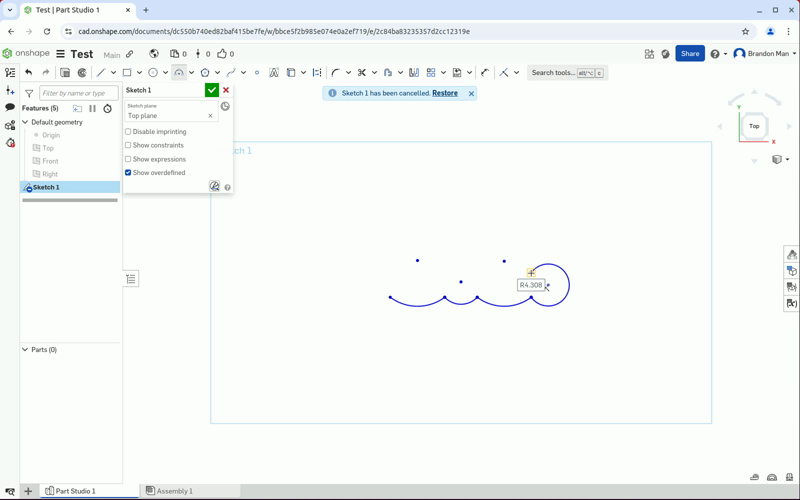
key_down(shift)
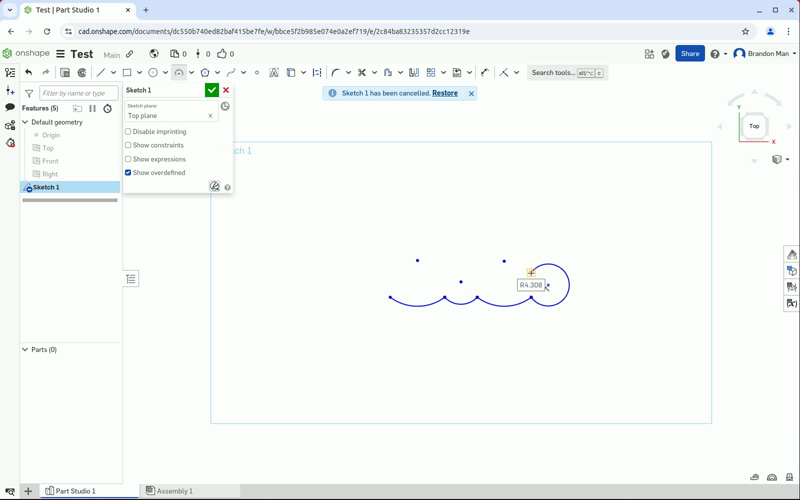
mouse_move(478, 272)
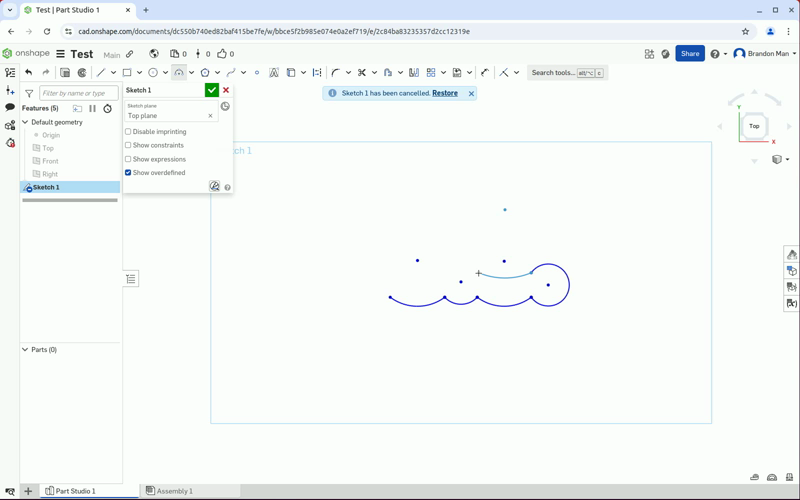
click(478, 272)
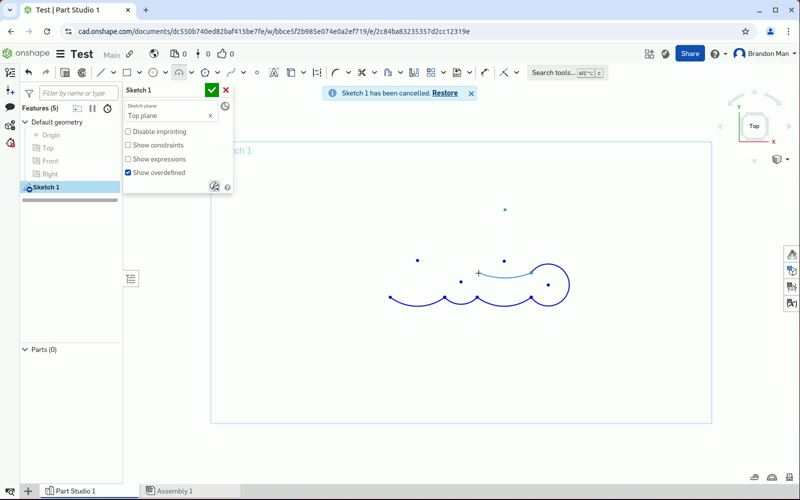
mouse_move(505, 265)
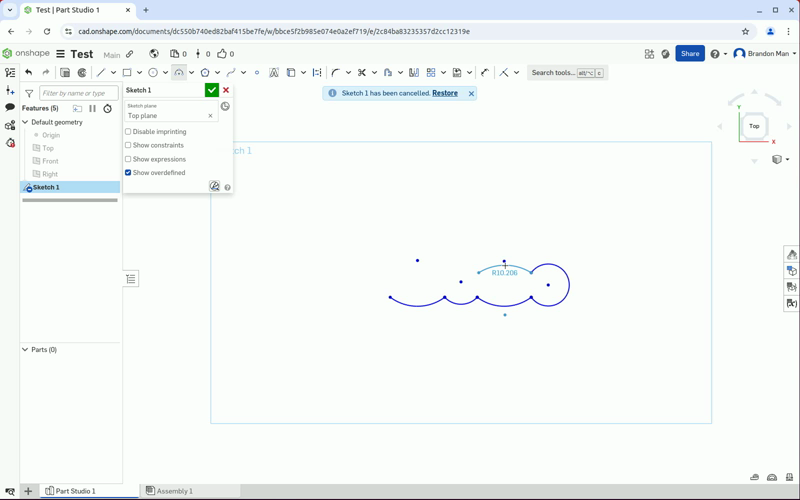
scroll(6)
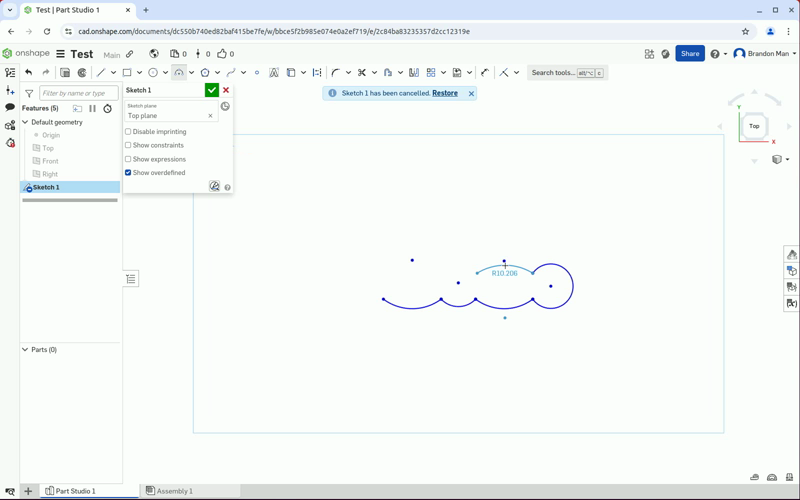
scroll(6)
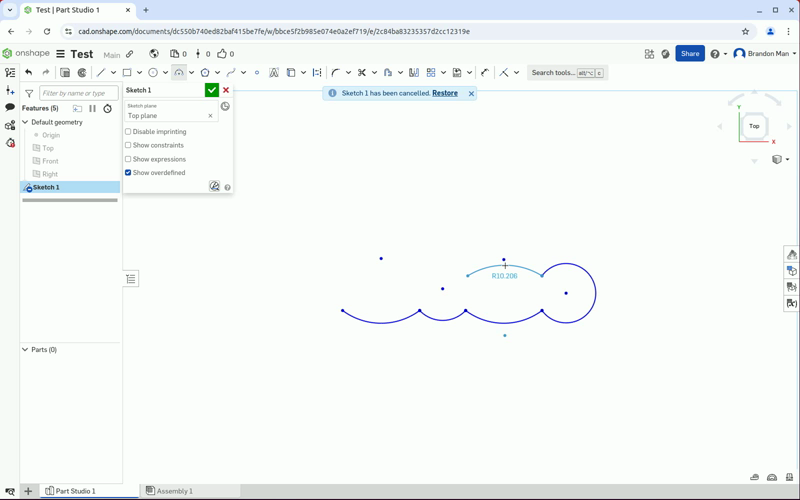
scroll(6)
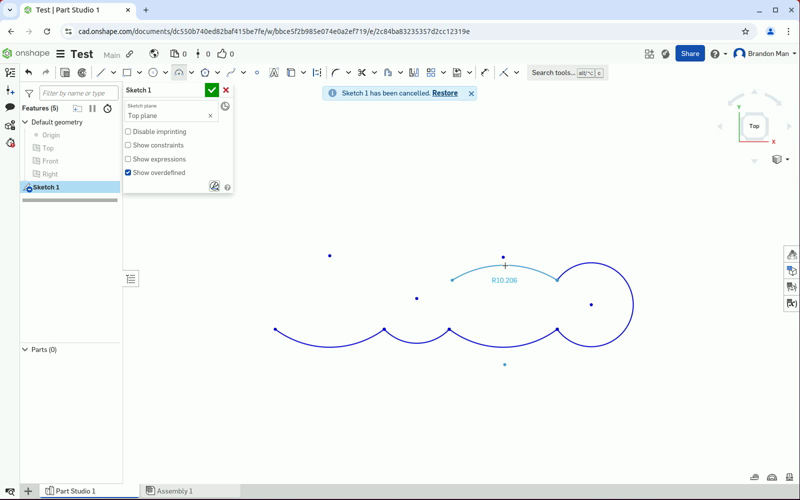
scroll(6)
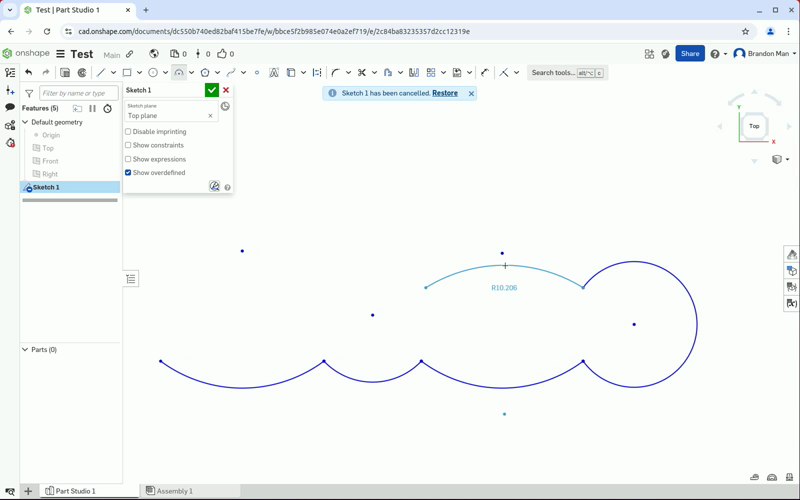
scroll(6)
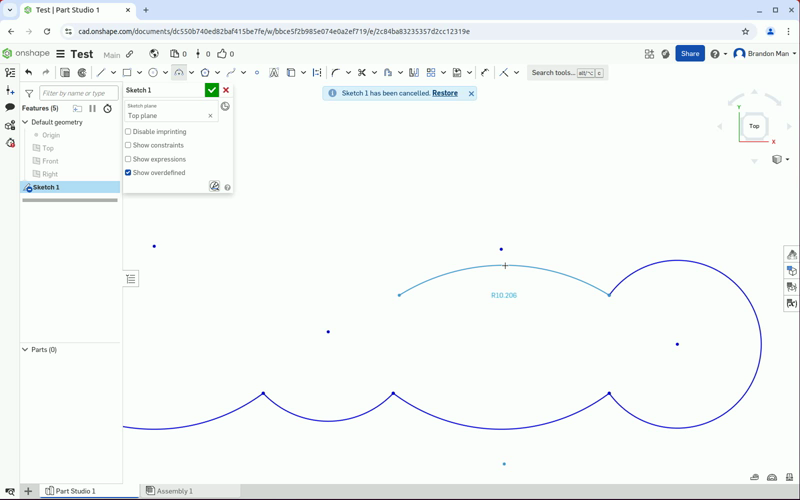
scroll(6)
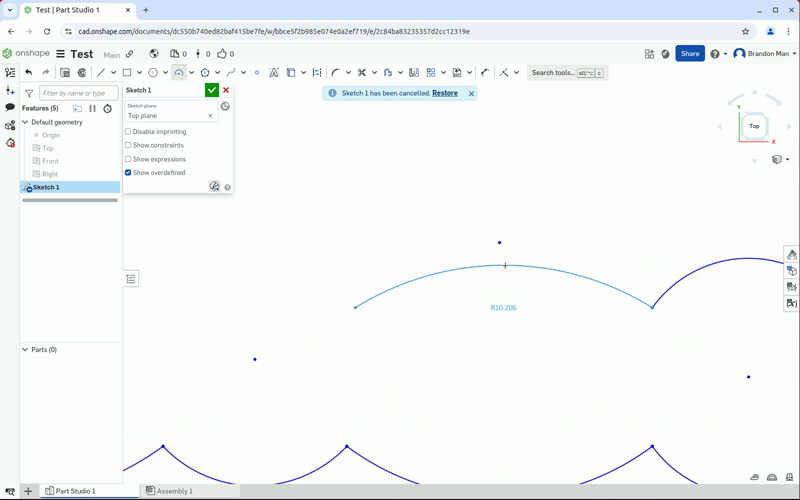
scroll(6)
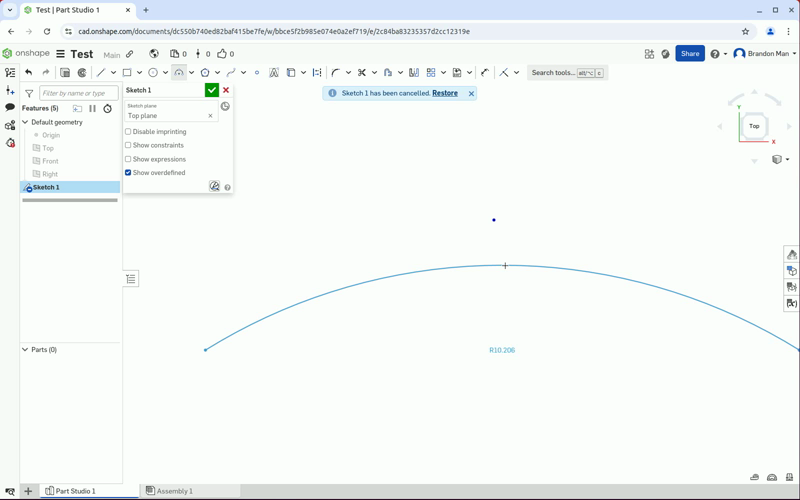
click(505, 265)
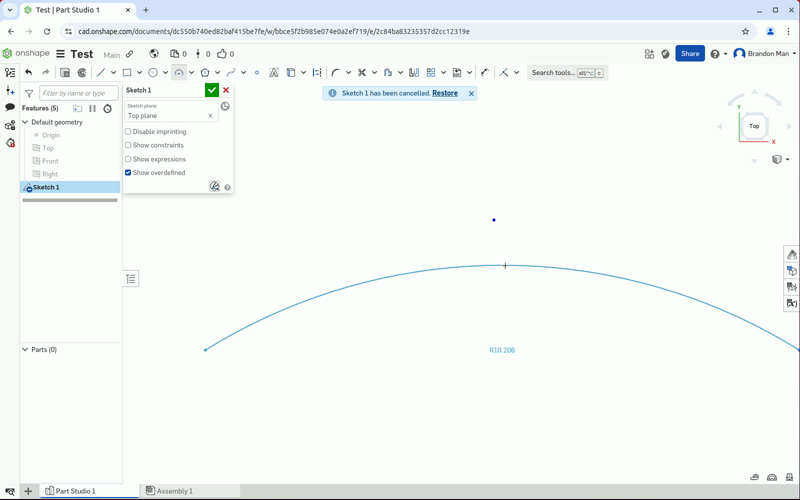
scroll(-6)
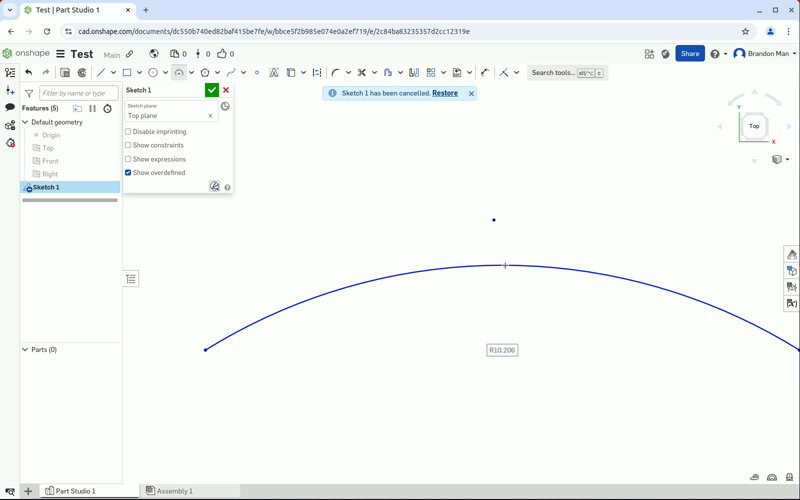
scroll(-6)
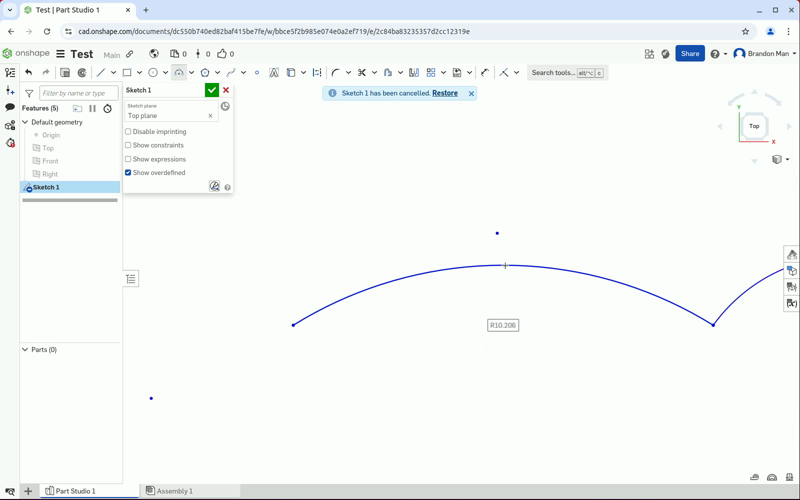
scroll(-6)
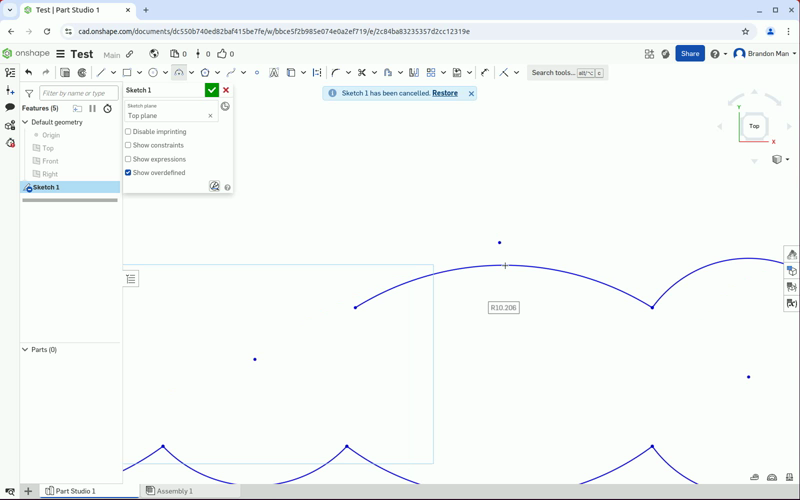
scroll(-6)
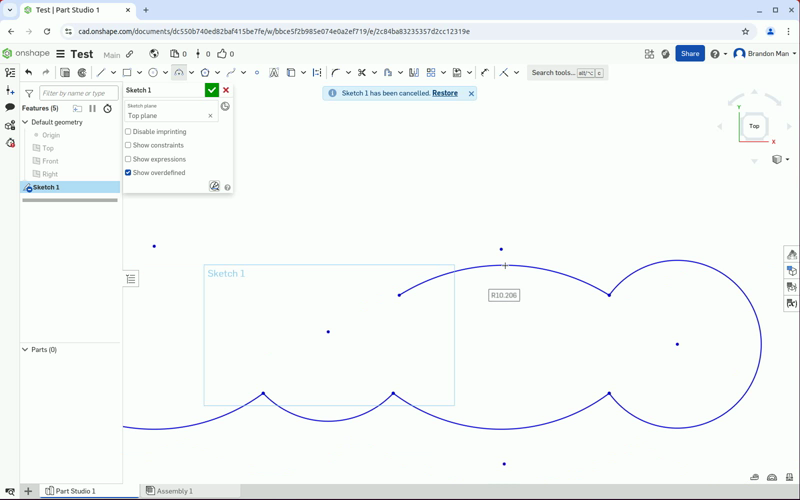
scroll(-6)
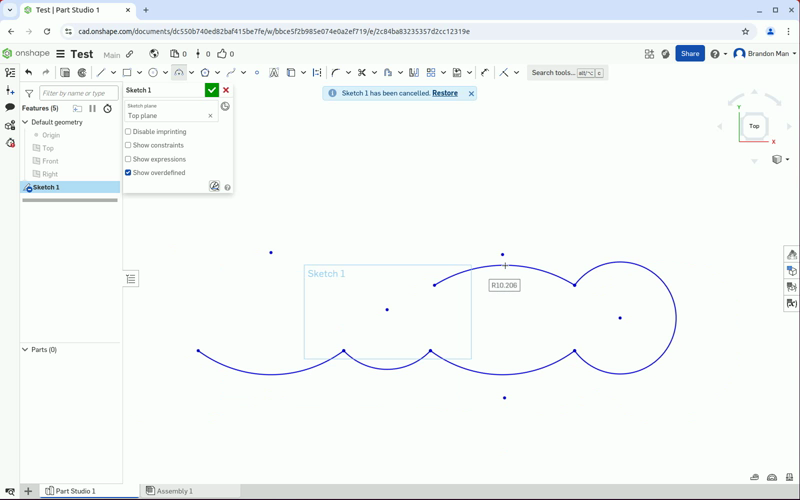
scroll(-6)
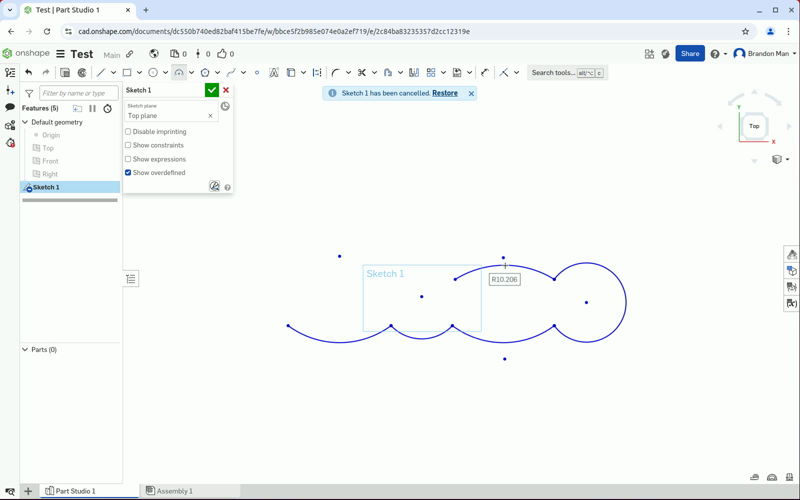
scroll(-6)
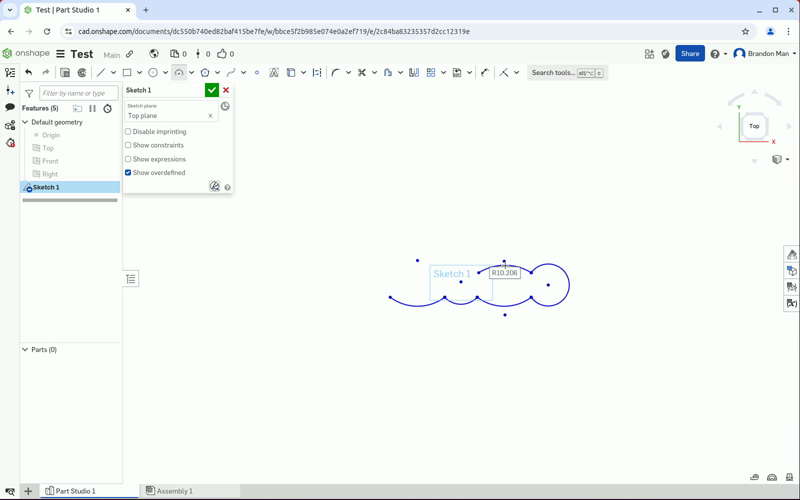
key_up(shift)
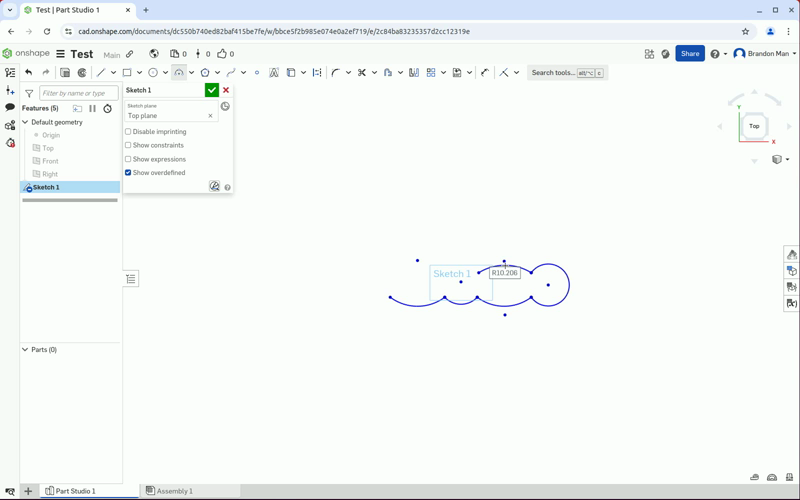
mouse_move(478, 272)
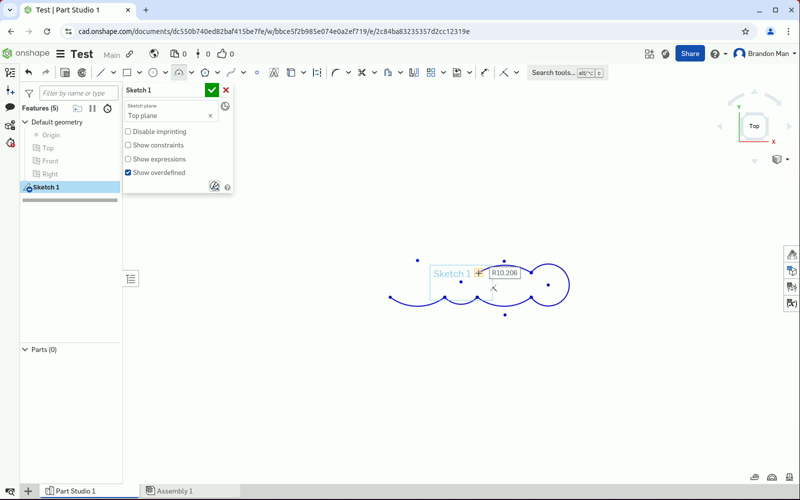
click(478, 272)
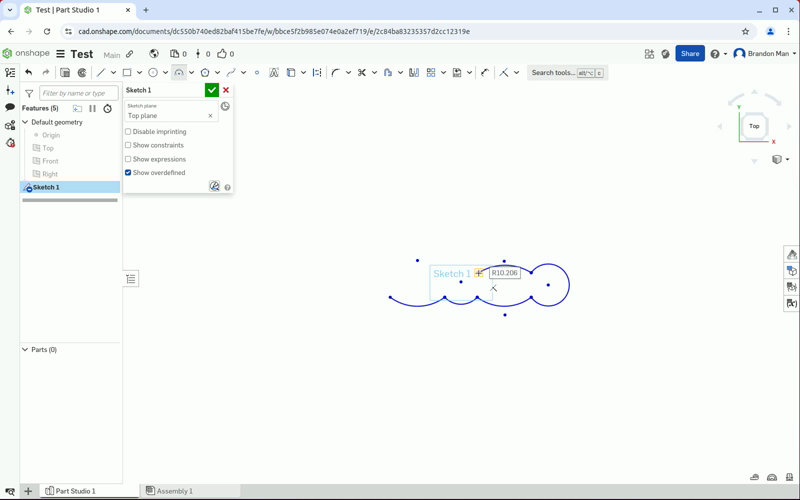
key_down(shift)
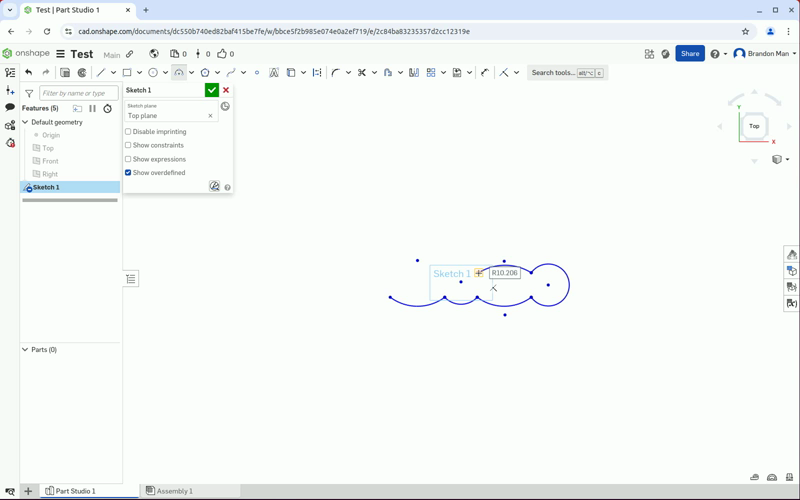
mouse_move(441, 272)
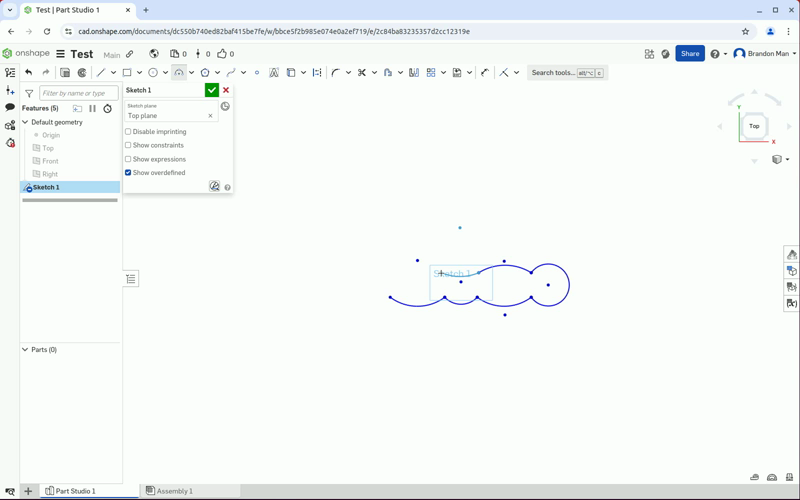
click(441, 272)
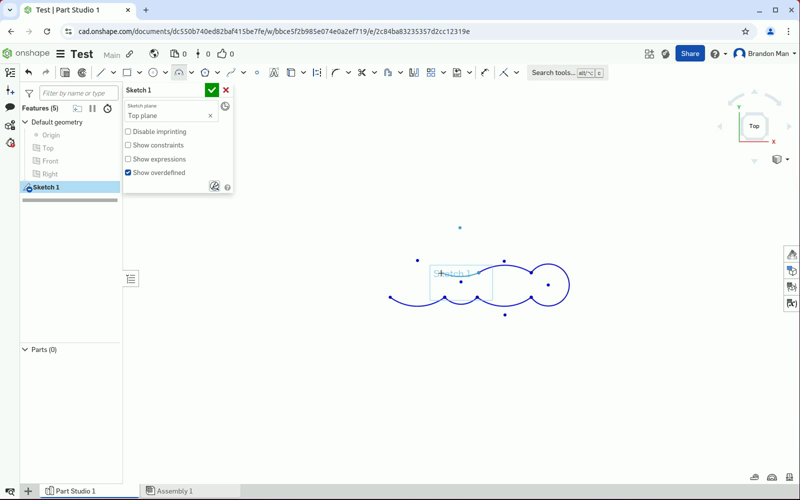
mouse_move(459, 261)
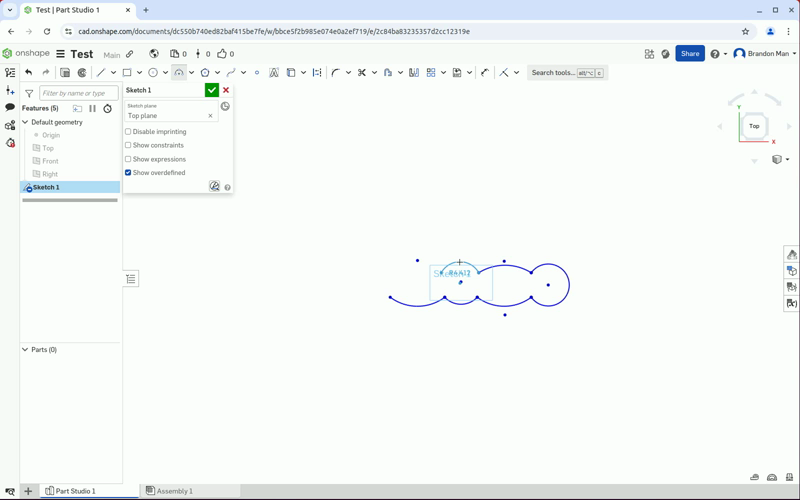
click(459, 261)
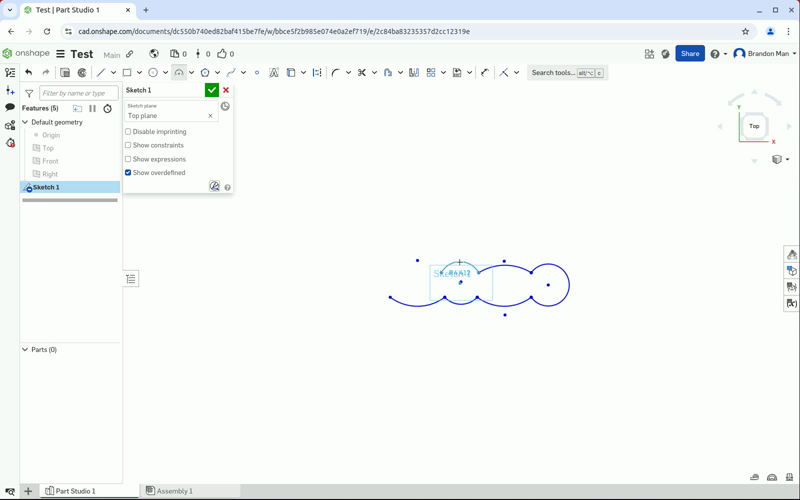
key_up(shift)
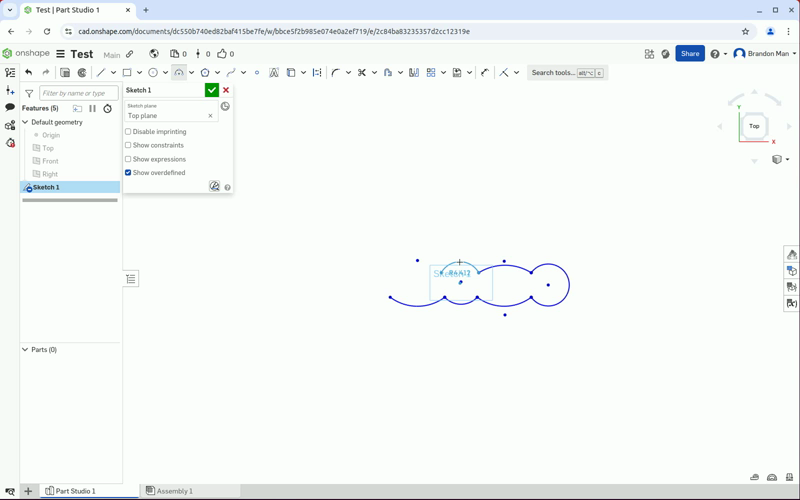
mouse_move(441, 272)
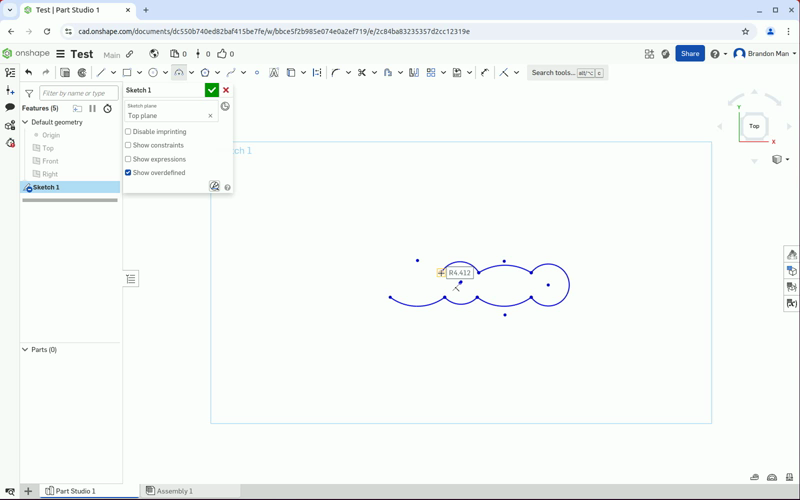
click(441, 272)
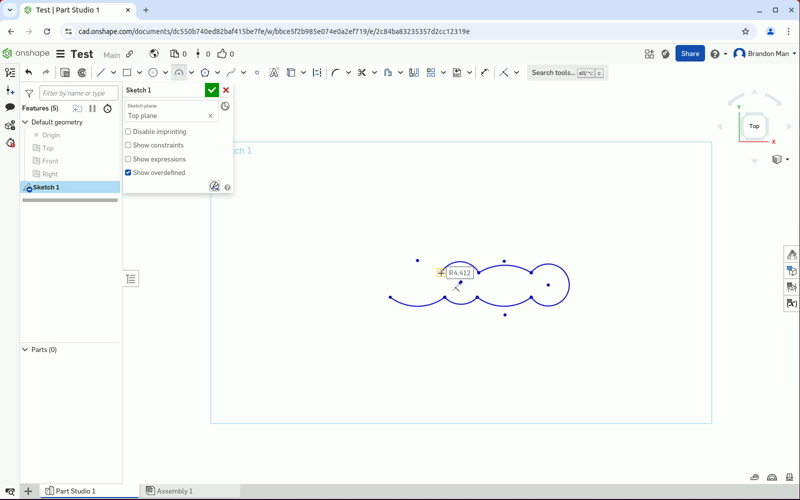
key_down(shift)
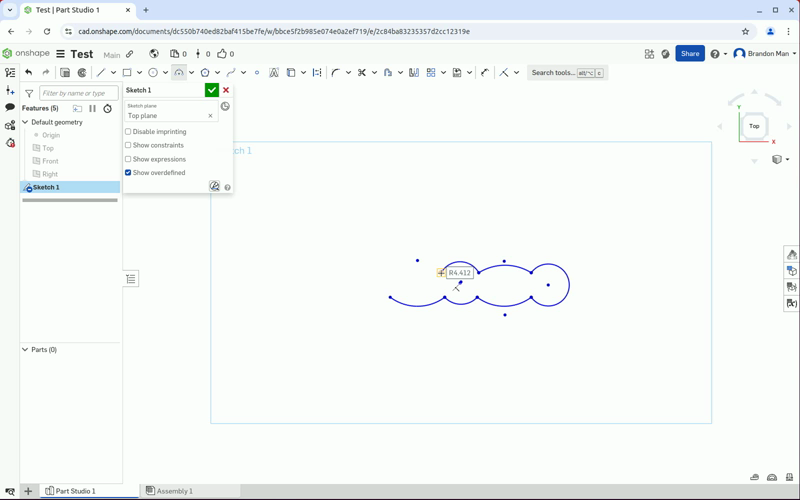
mouse_move(392, 272)
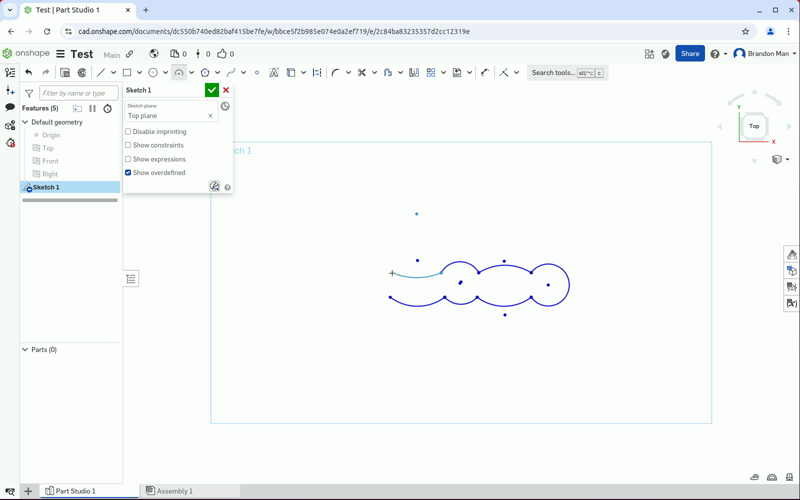
click(392, 272)
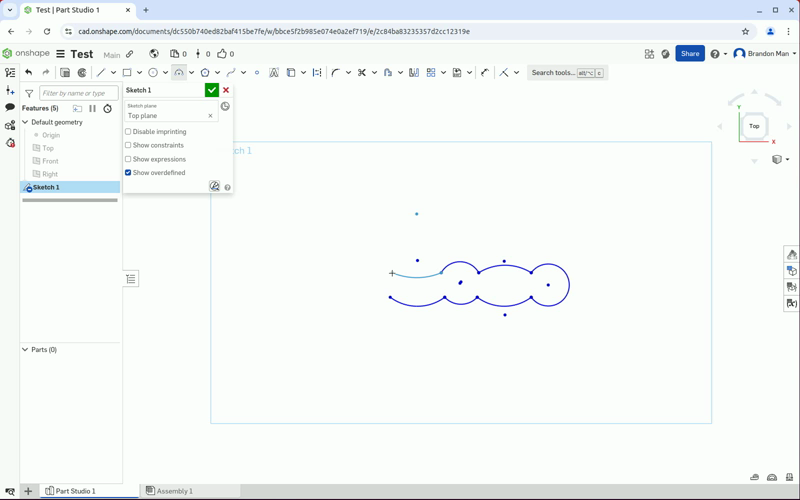
mouse_move(416, 265)
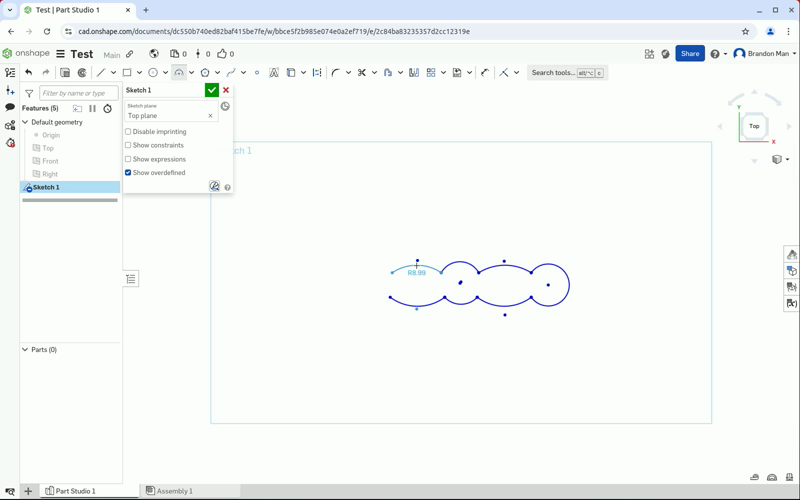
click(416, 265)
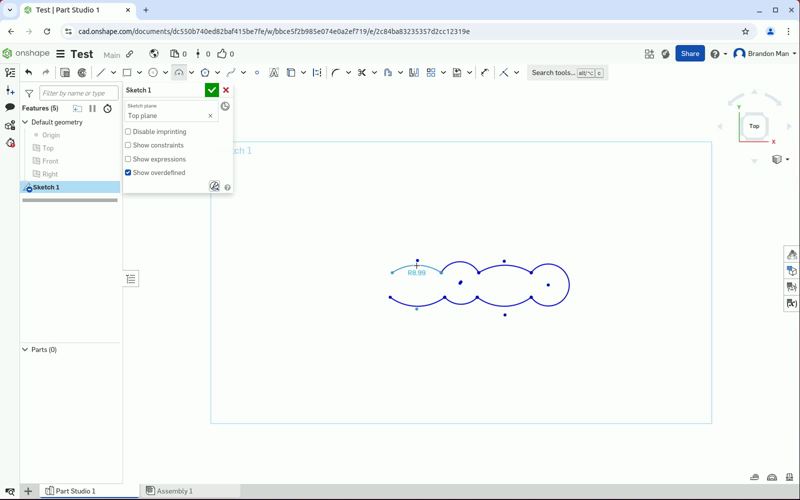
key_up(shift)
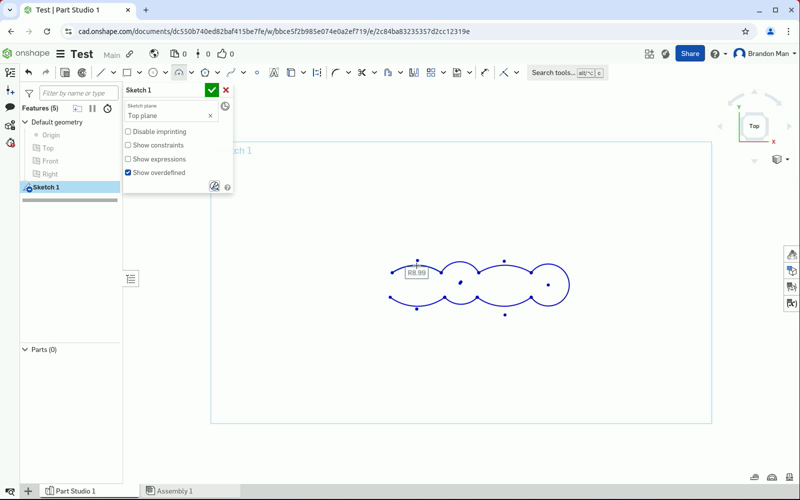
mouse_move(392, 272)
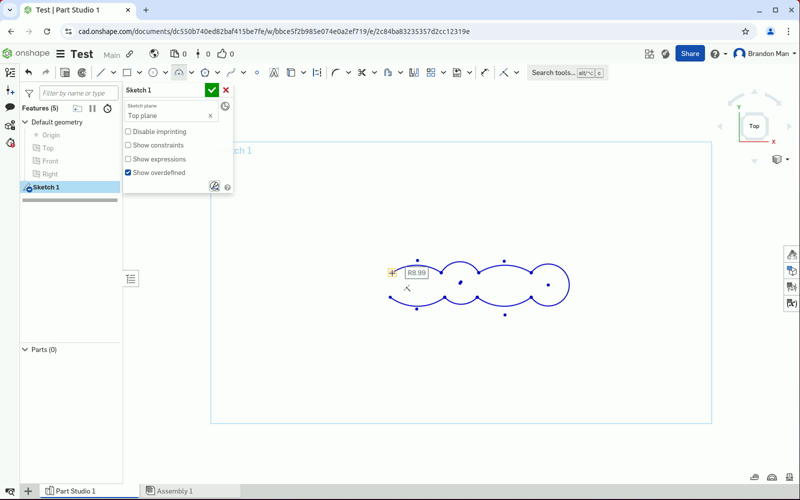
click(392, 272)
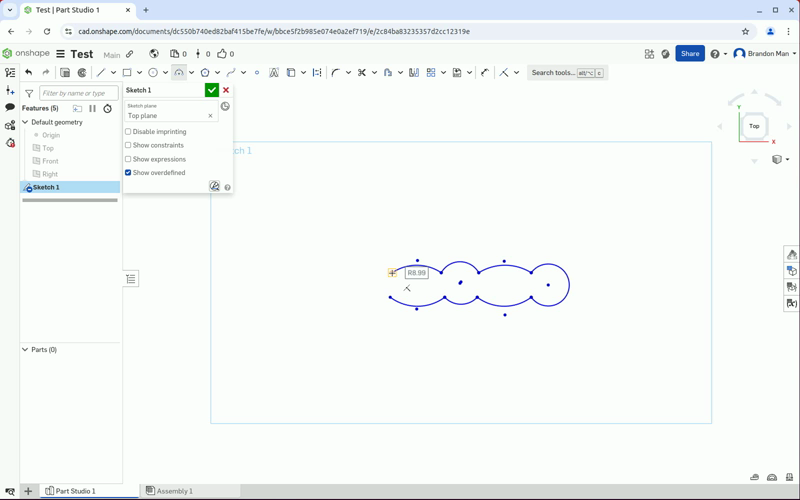
mouse_move(390, 297)
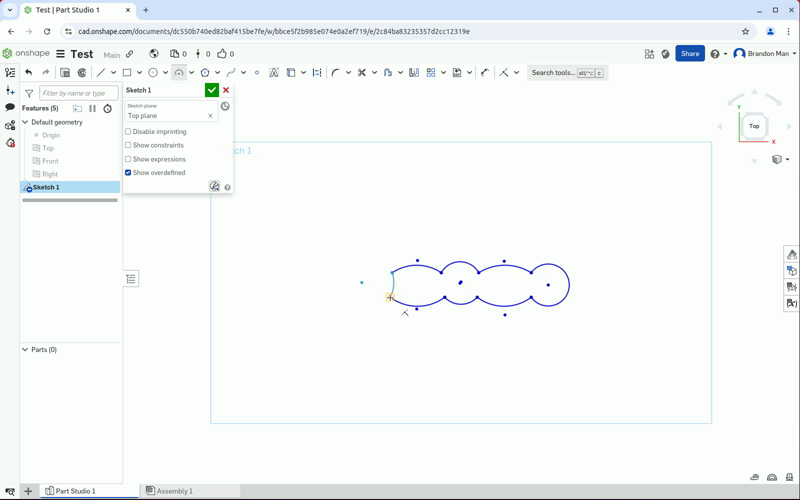
click(390, 297)
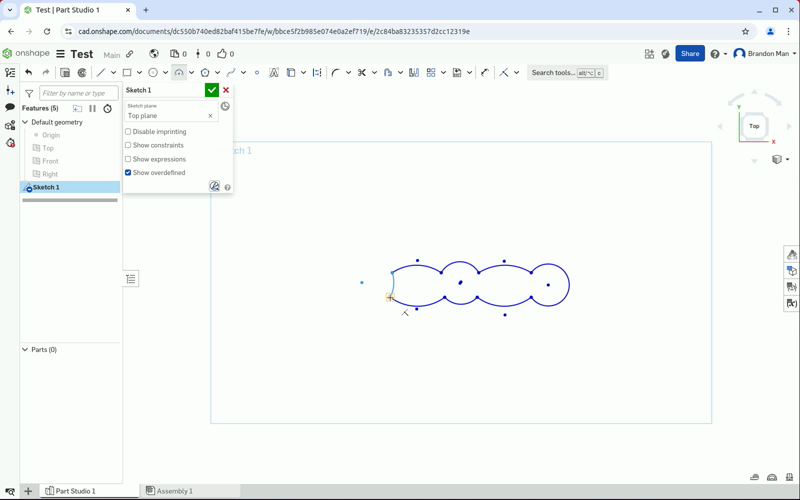
key_down(shift)
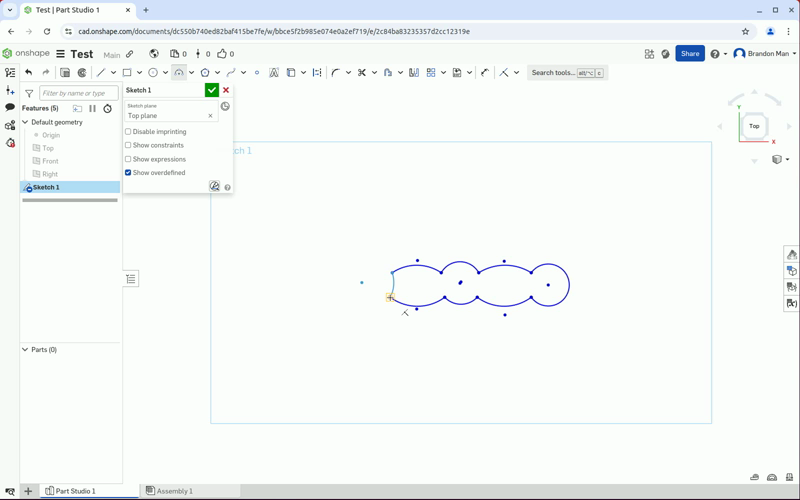
mouse_move(352, 281)
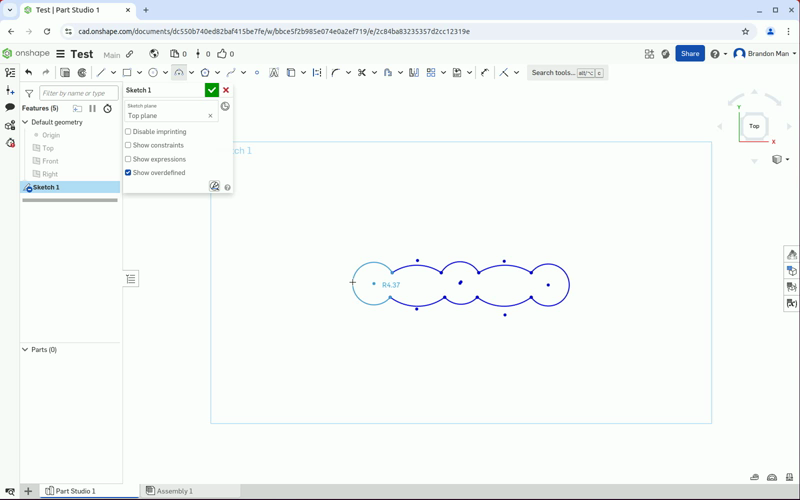
click(352, 281)
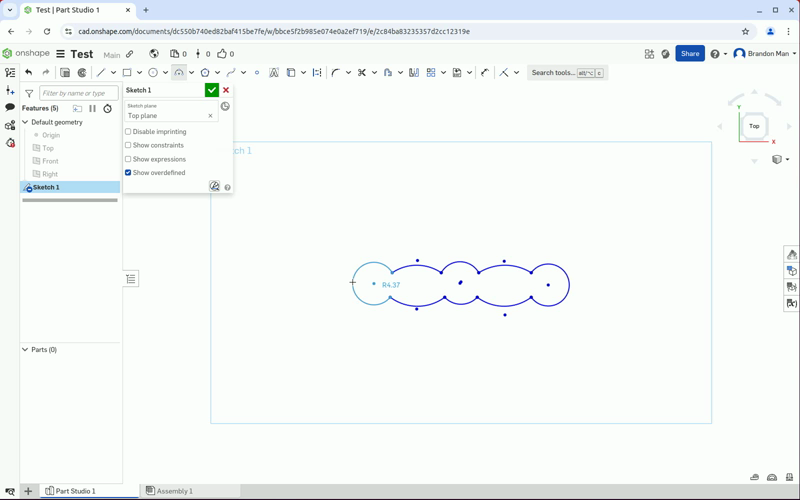
key_up(shift)
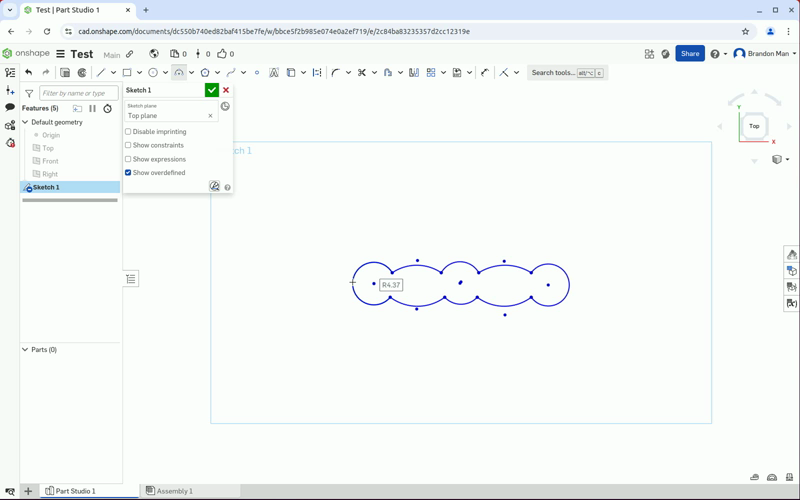
key(esc)
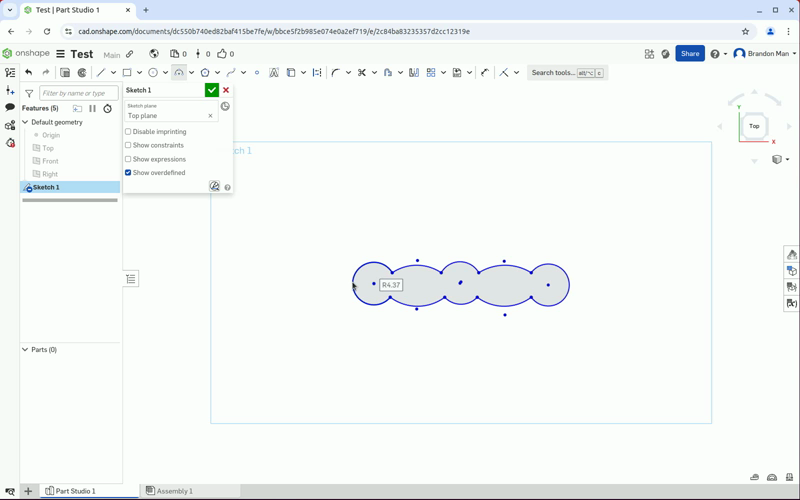
key(c)
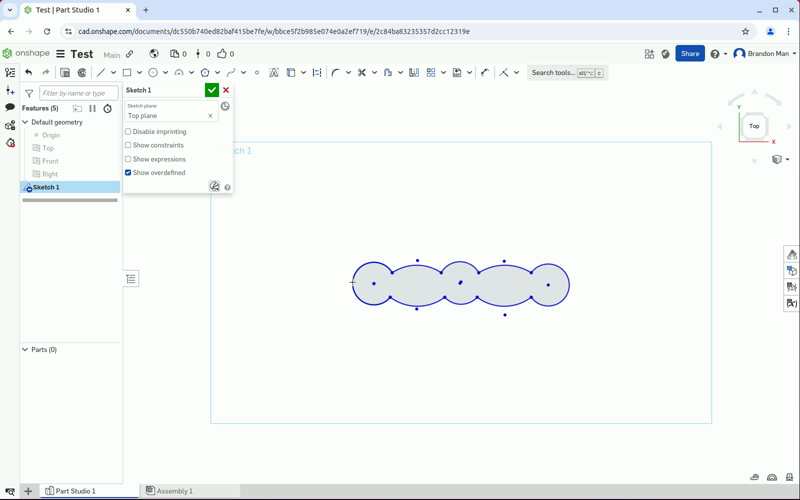
key_down(shift)
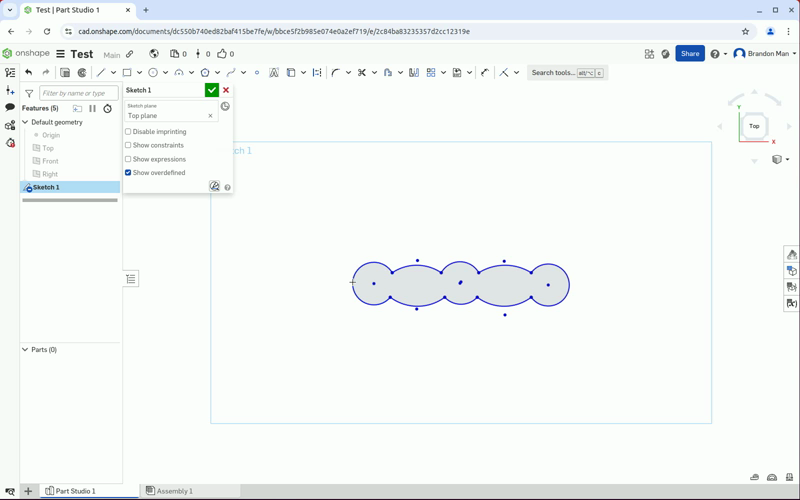
mouse_move(375, 283)
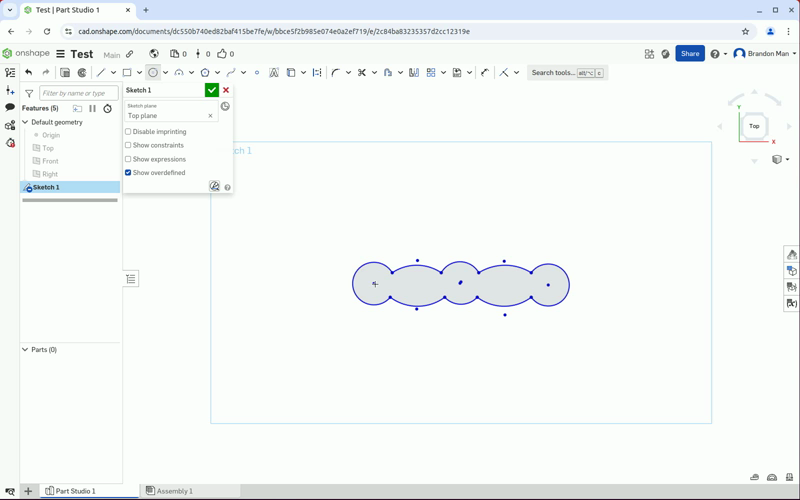
scroll(6)
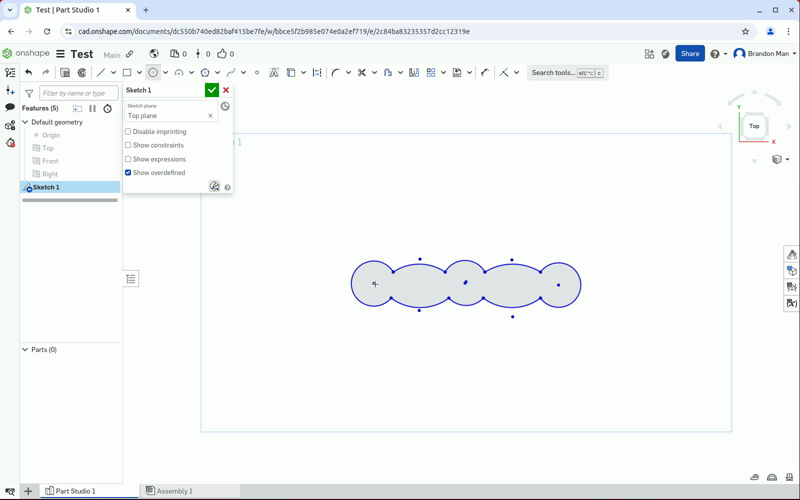
scroll(6)
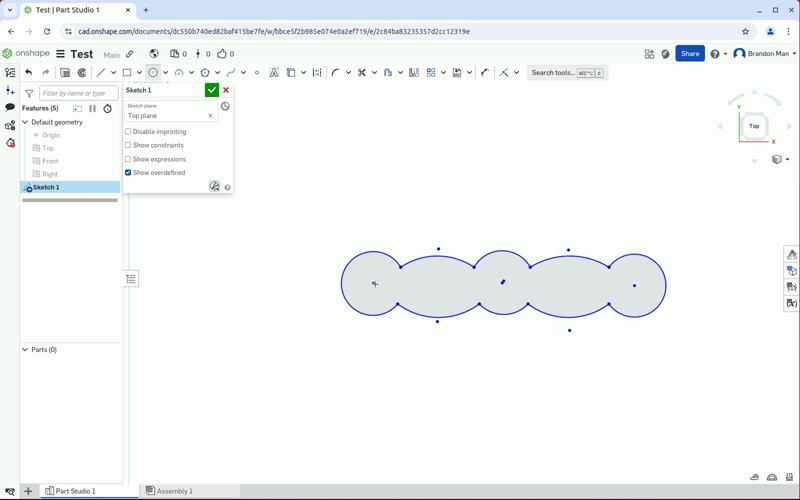
scroll(6)
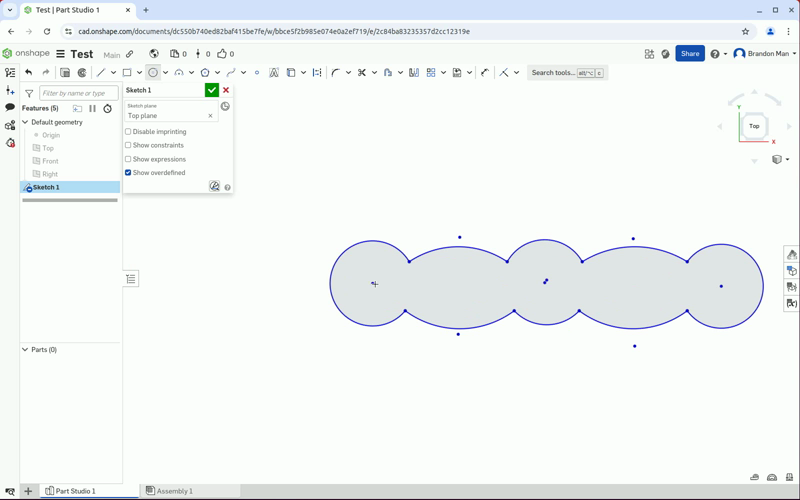
scroll(6)
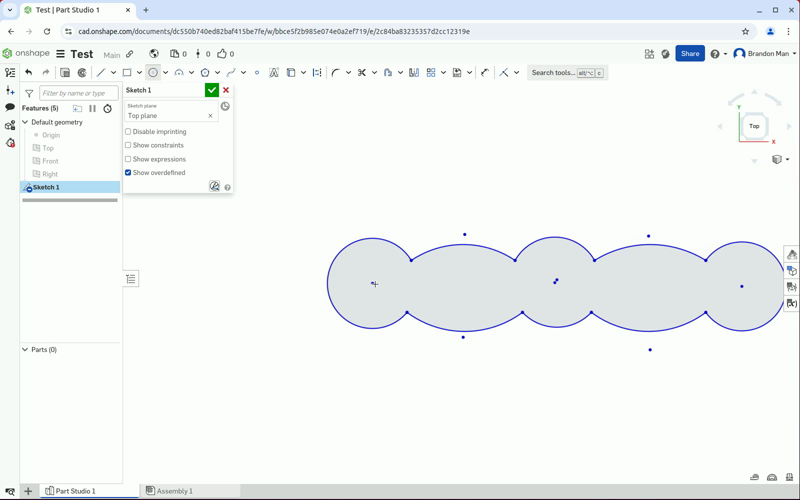
scroll(6)
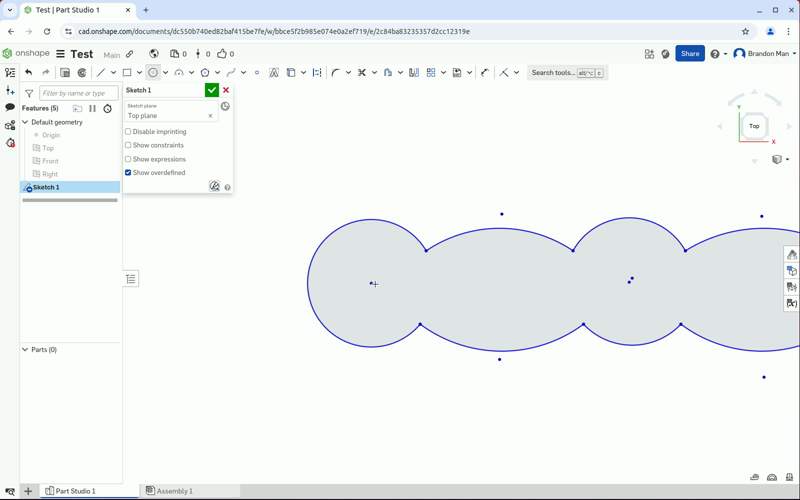
scroll(6)
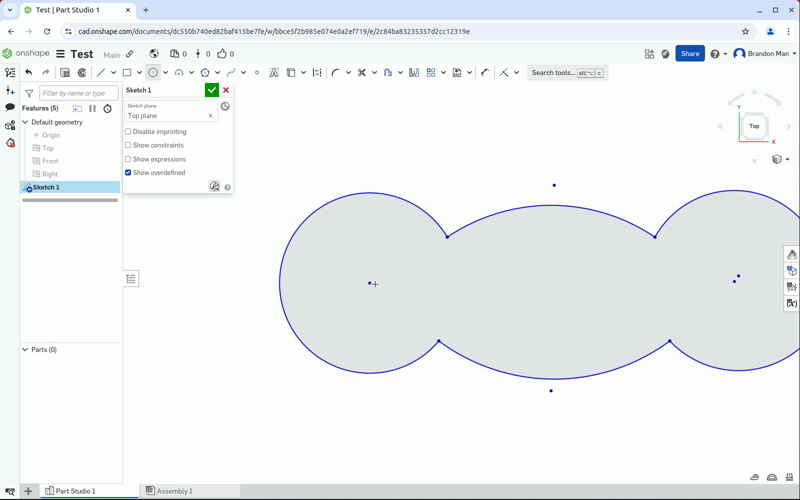
scroll(6)
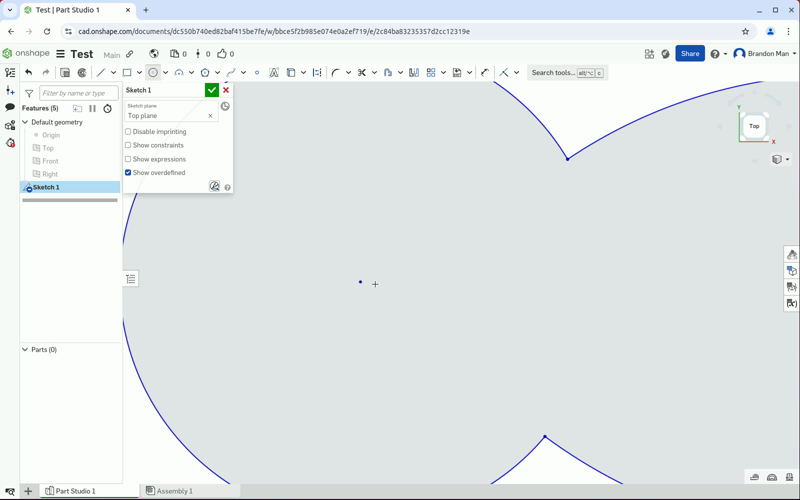
click(375, 283)
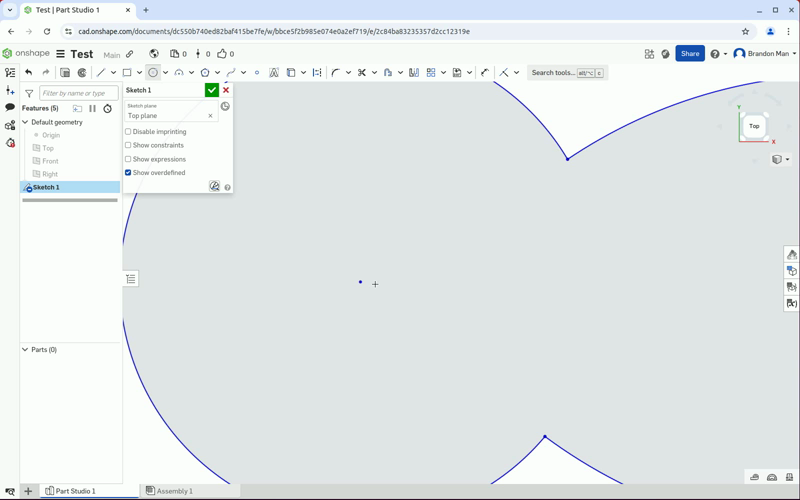
scroll(-6)
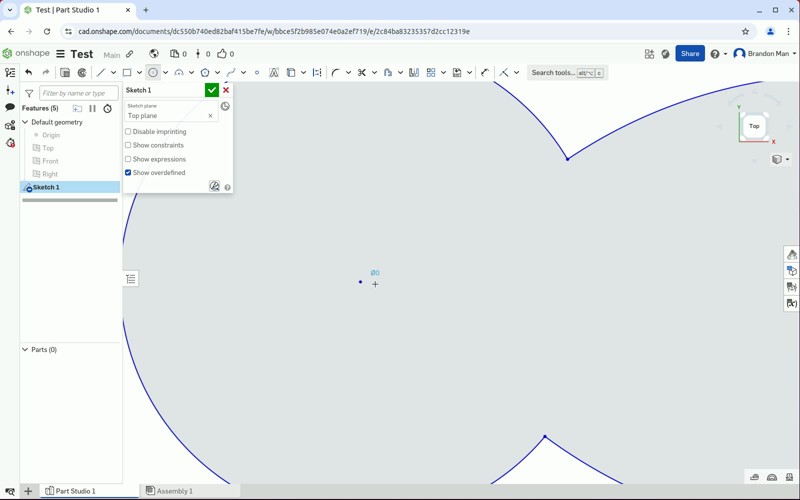
scroll(-6)
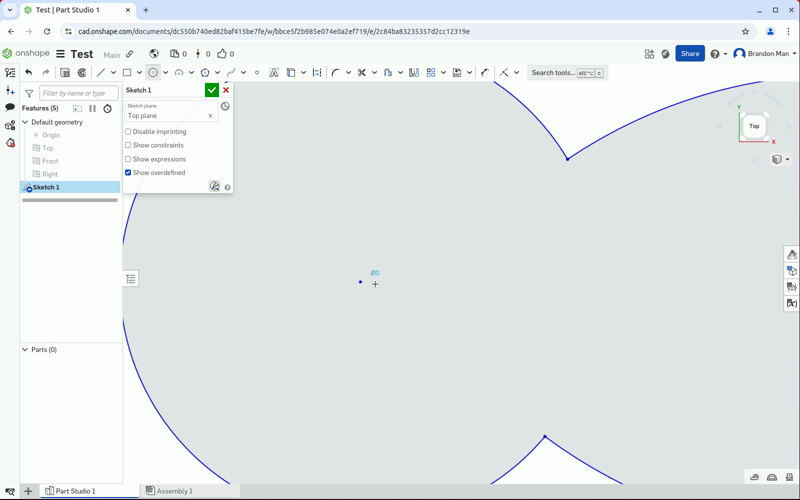
scroll(-6)
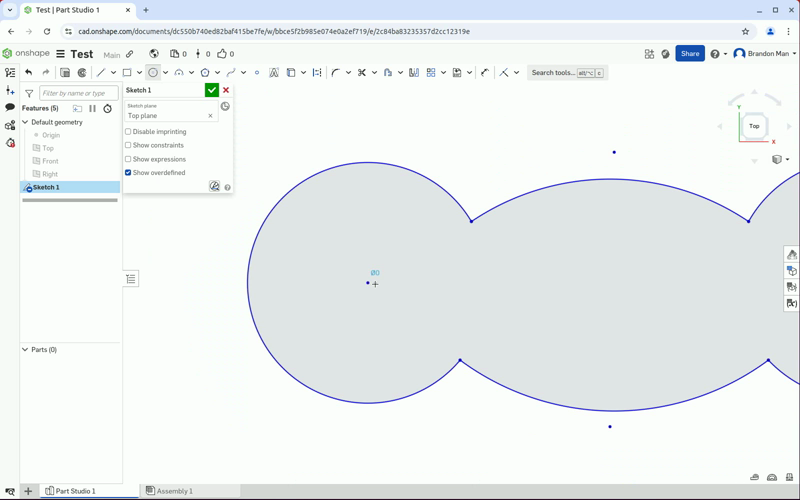
scroll(-6)
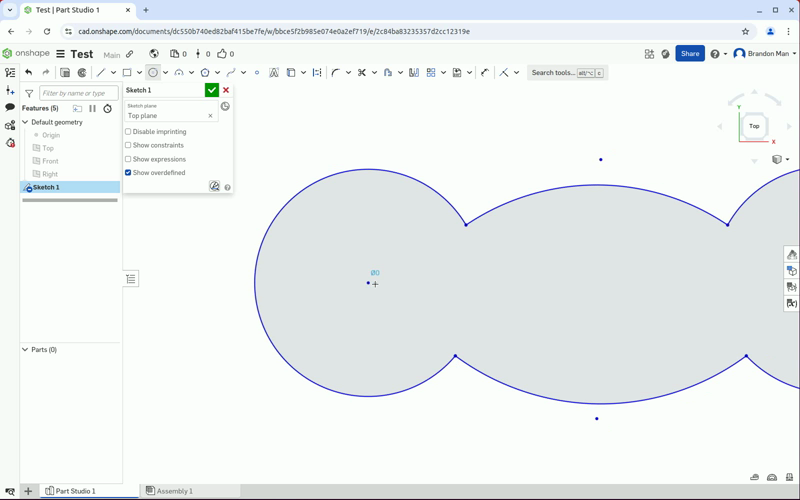
scroll(-6)
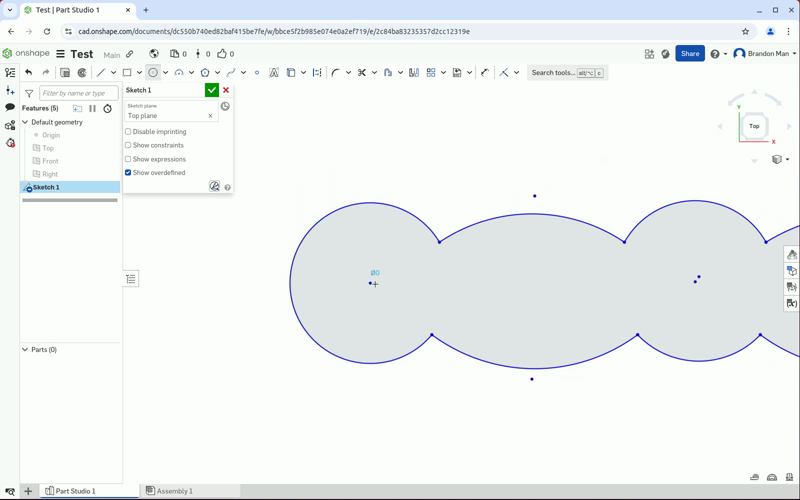
scroll(-6)
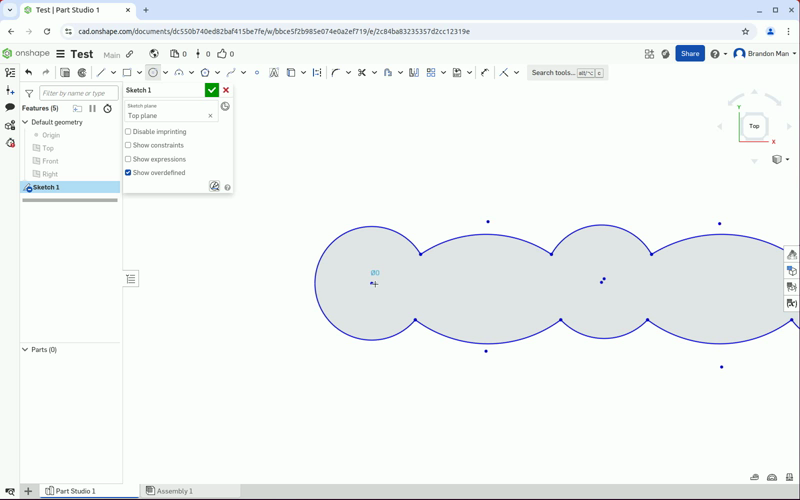
scroll(-6)
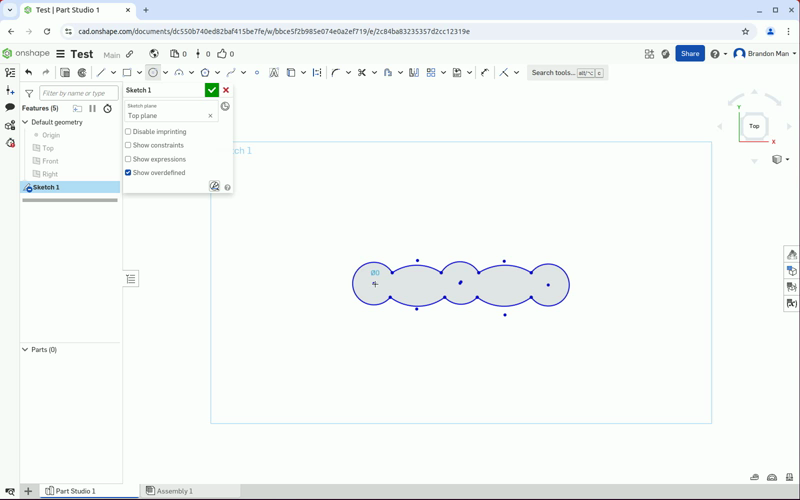
key_up(shift)
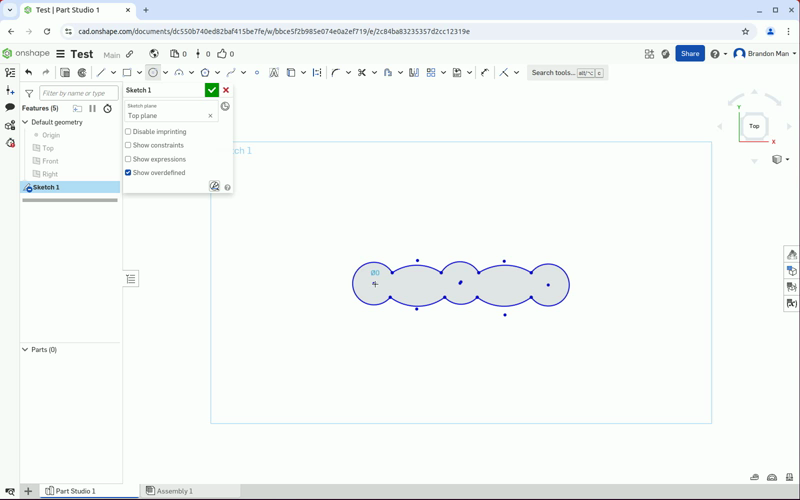
mouse_move(392, 283)
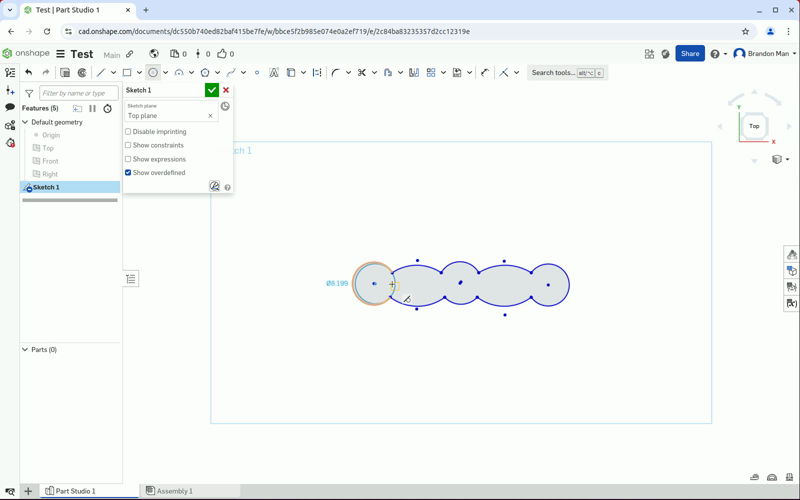
click(392, 283)
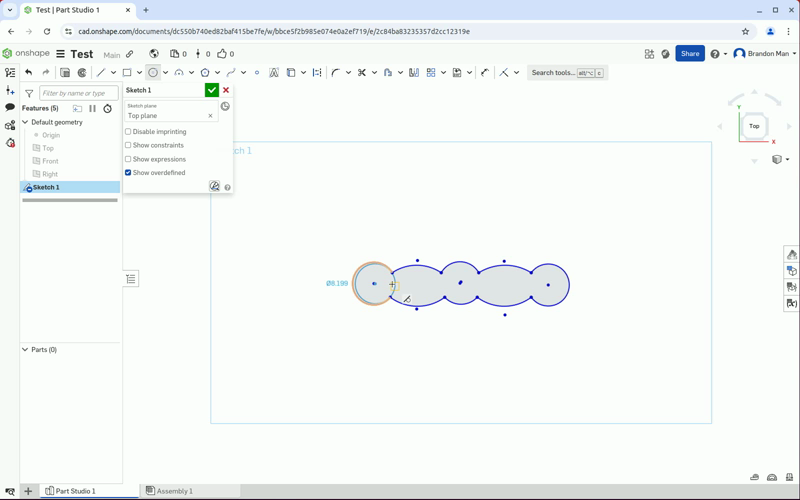
key(esc)
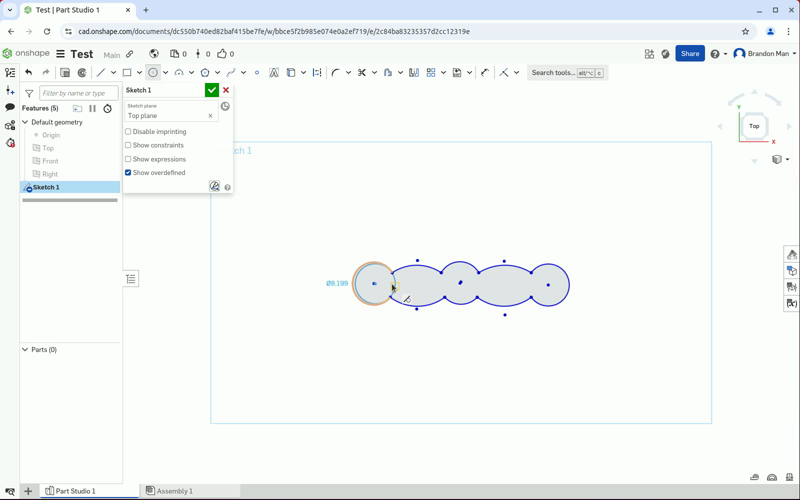
key(c)
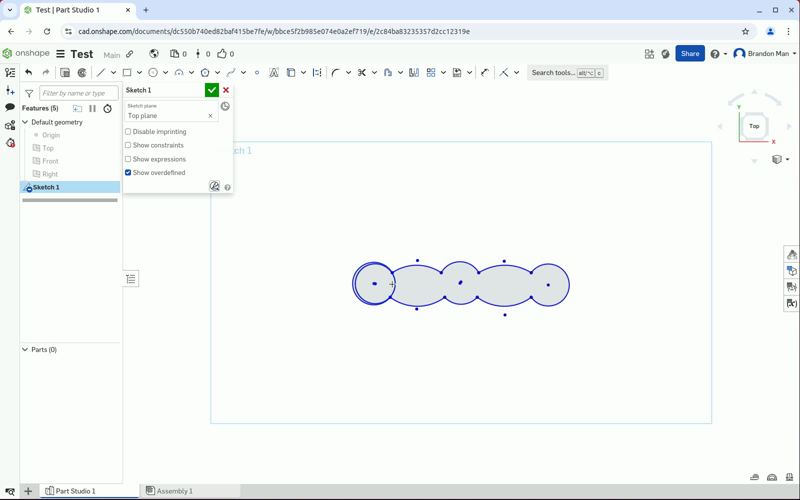
key_down(shift)
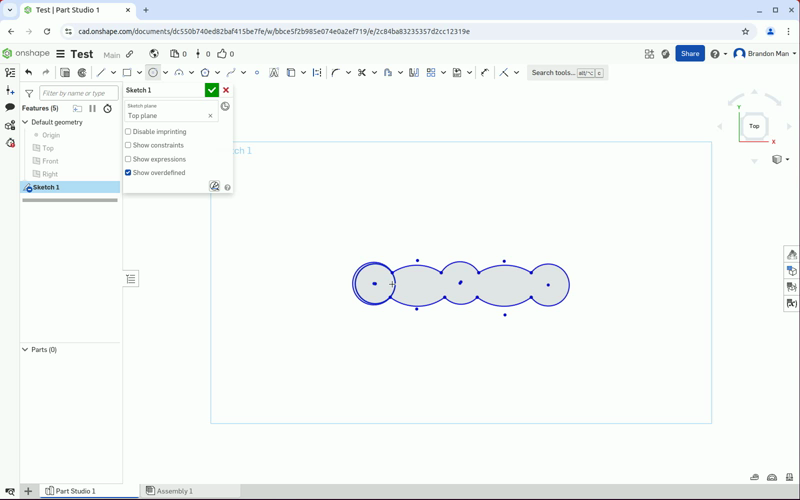
mouse_move(459, 283)
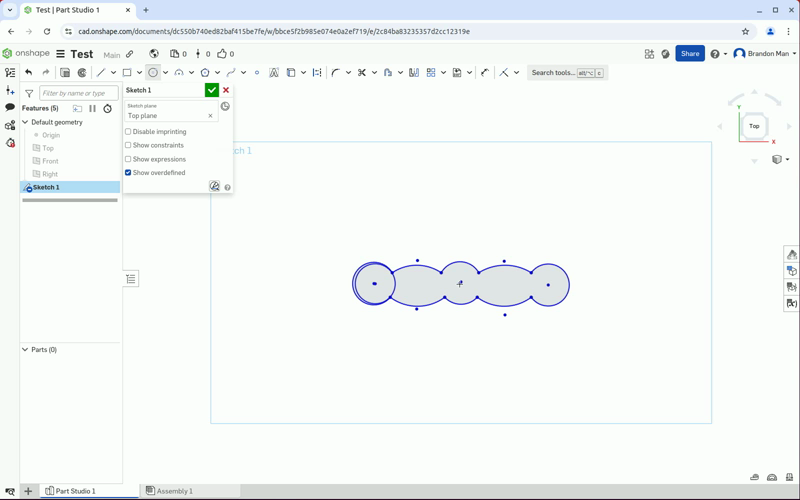
scroll(6)
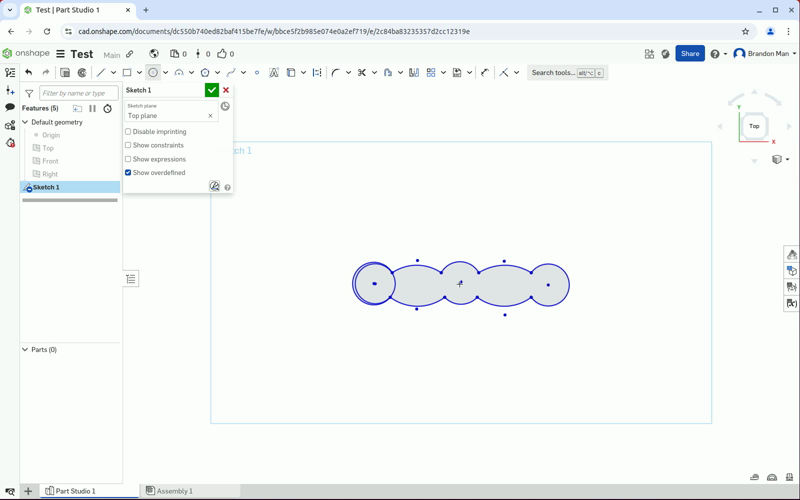
scroll(6)
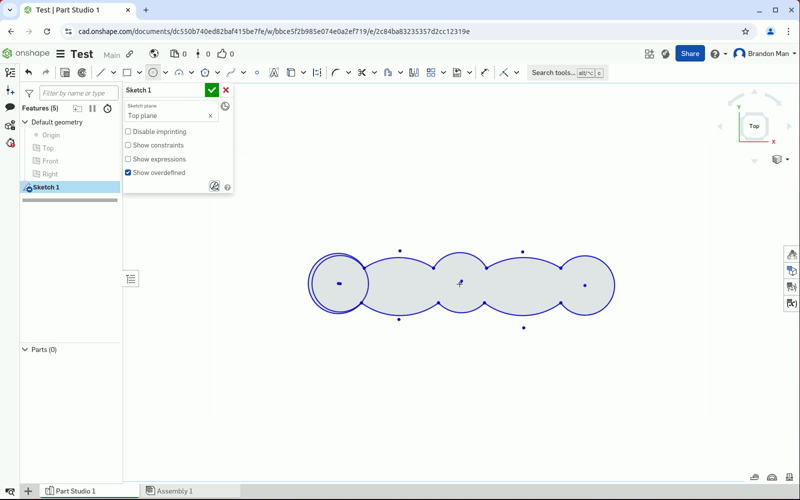
scroll(6)
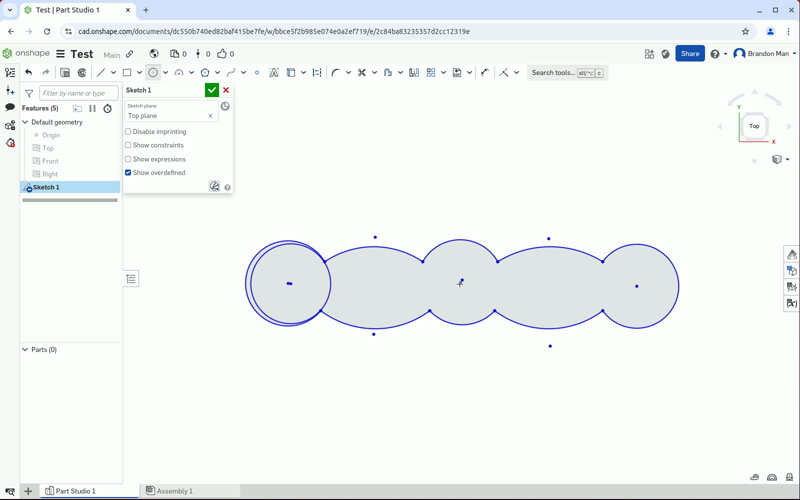
scroll(6)
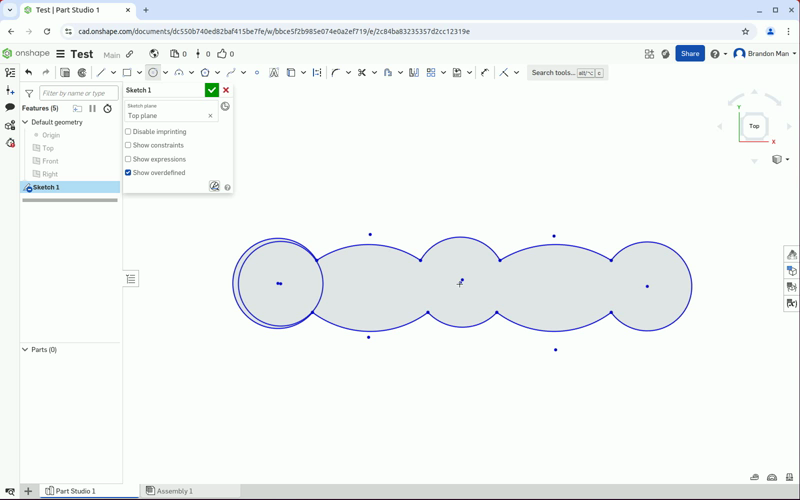
scroll(6)
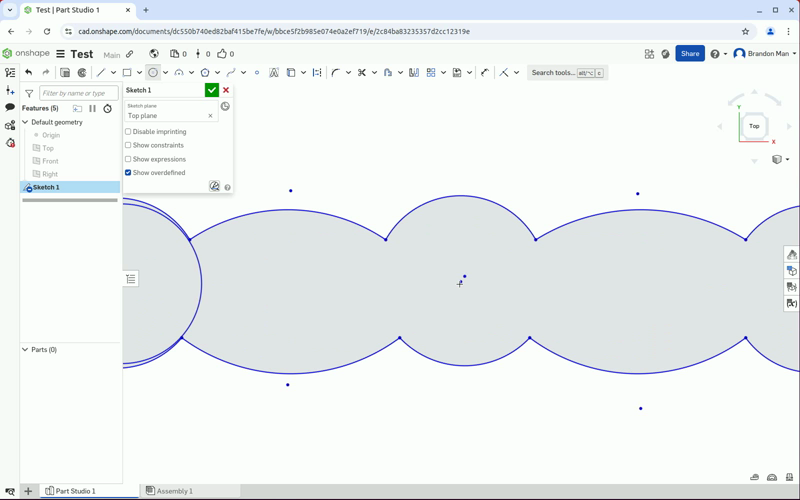
scroll(6)
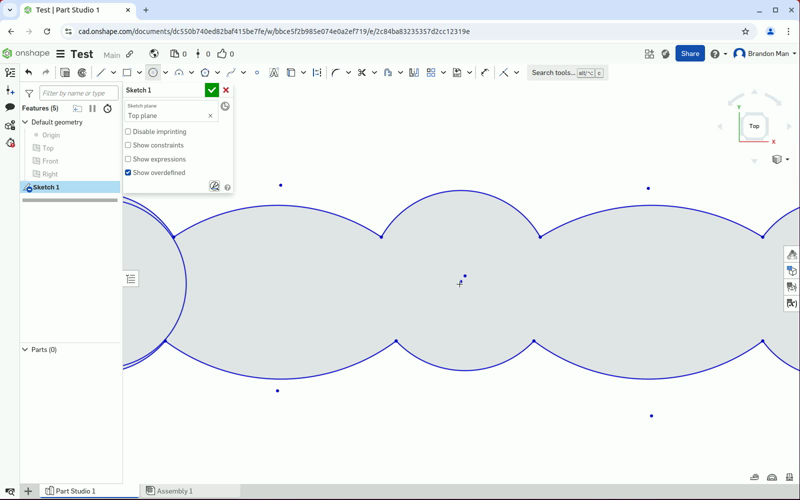
scroll(6)
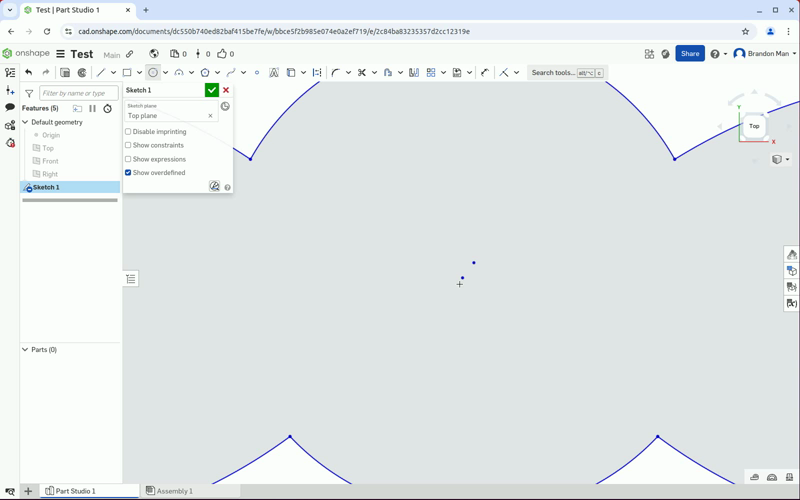
click(459, 283)
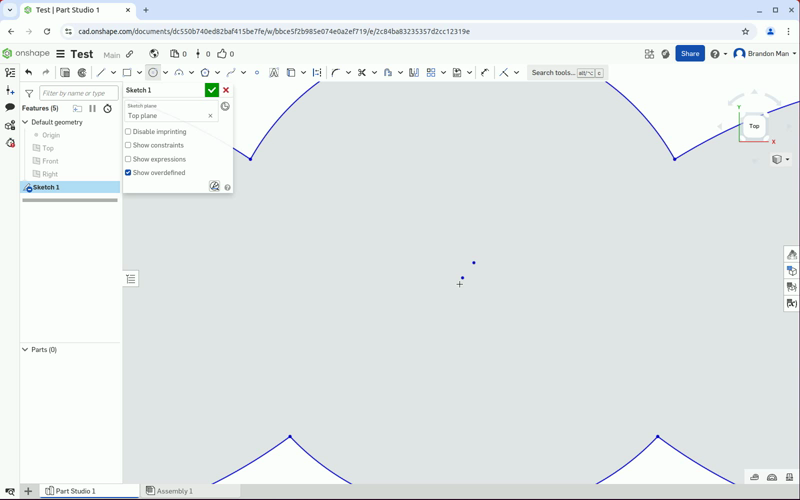
scroll(-6)
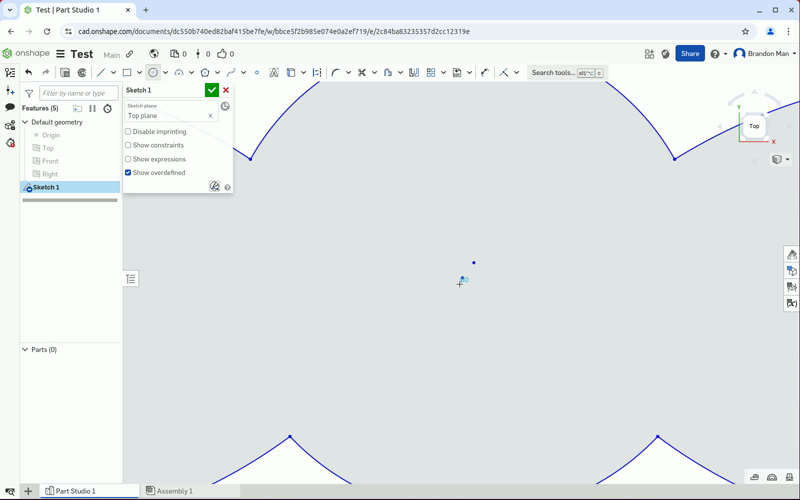
scroll(-6)
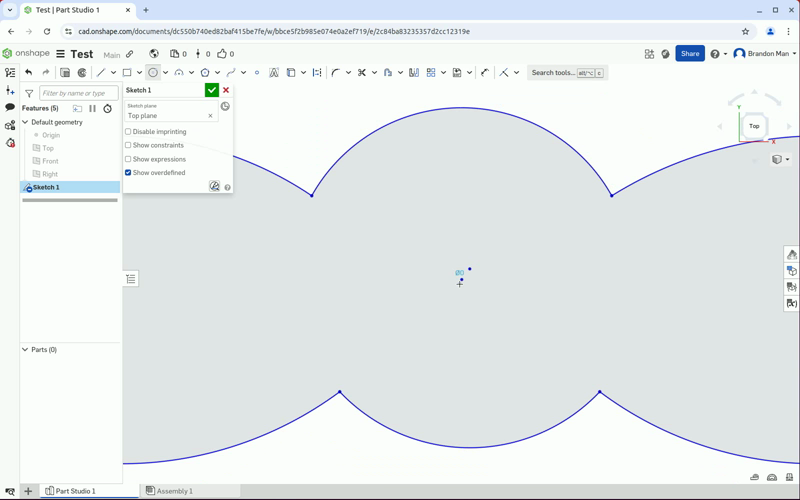
scroll(-6)
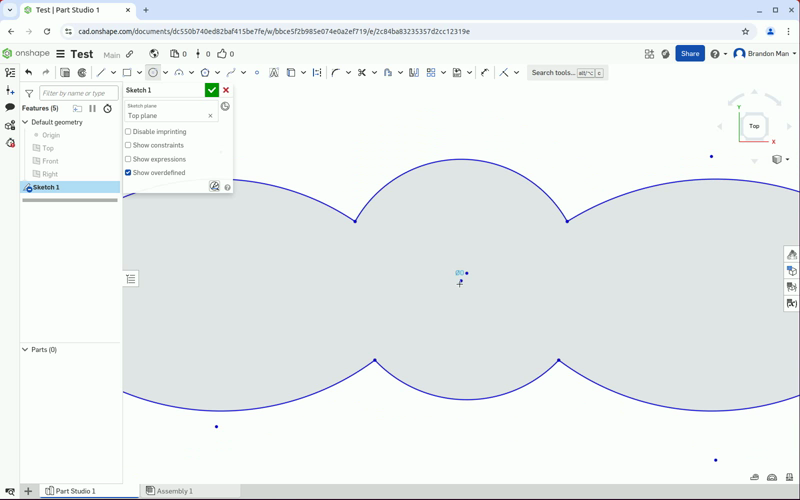
scroll(-6)
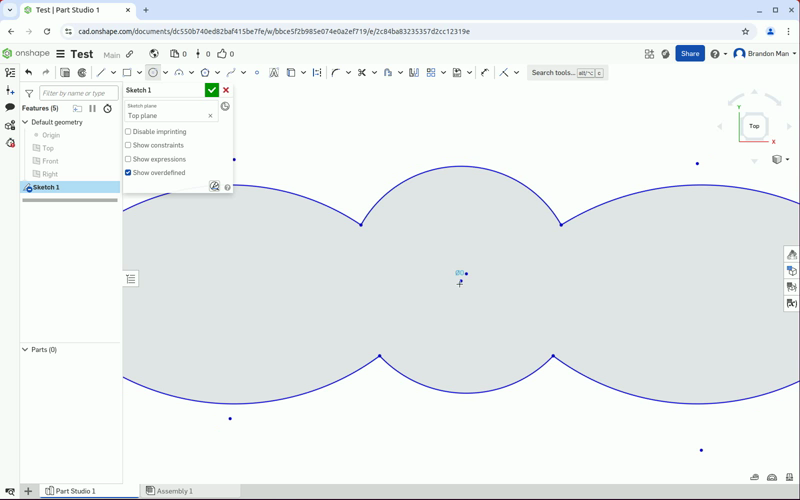
scroll(-6)
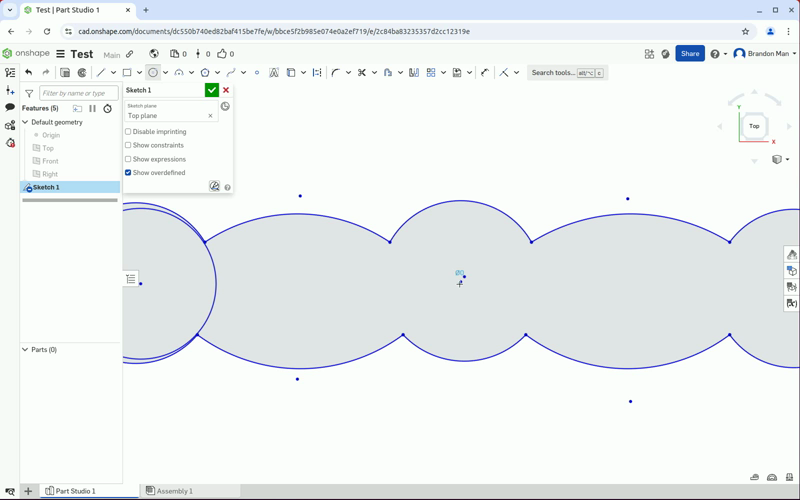
scroll(-6)
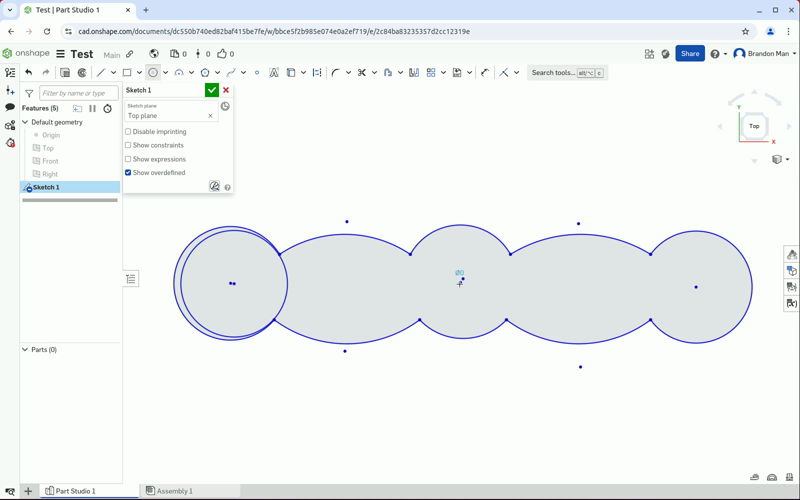
scroll(-6)
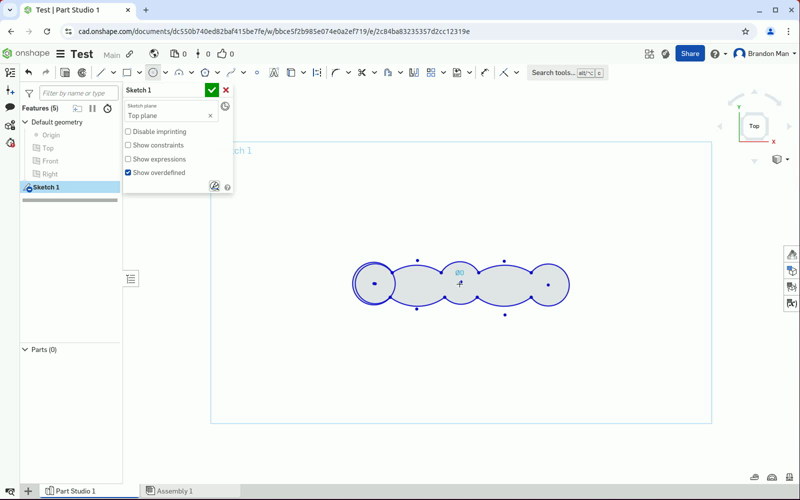
key_up(shift)
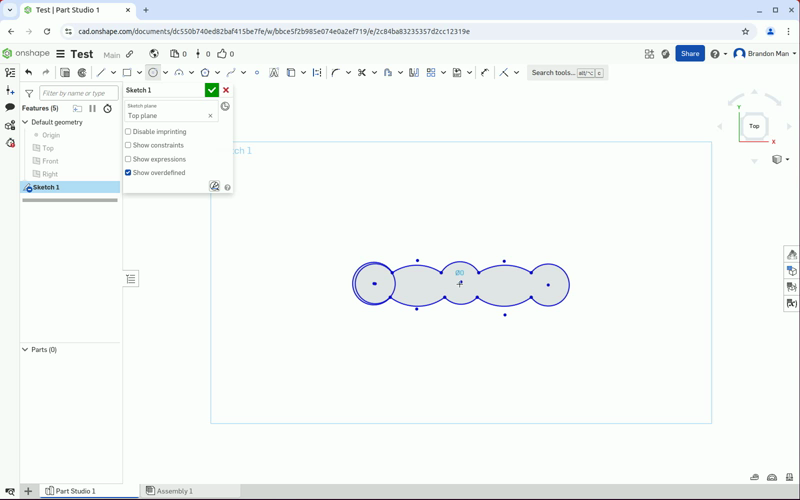
mouse_move(476, 283)
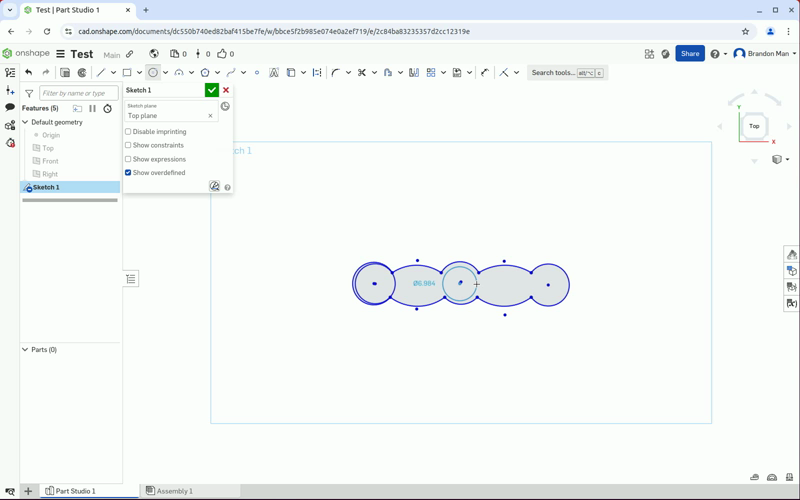
click(476, 283)
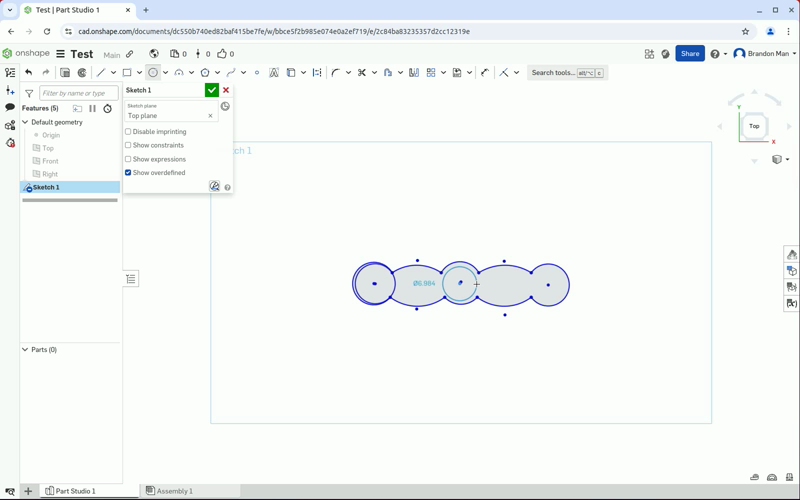
key(esc)
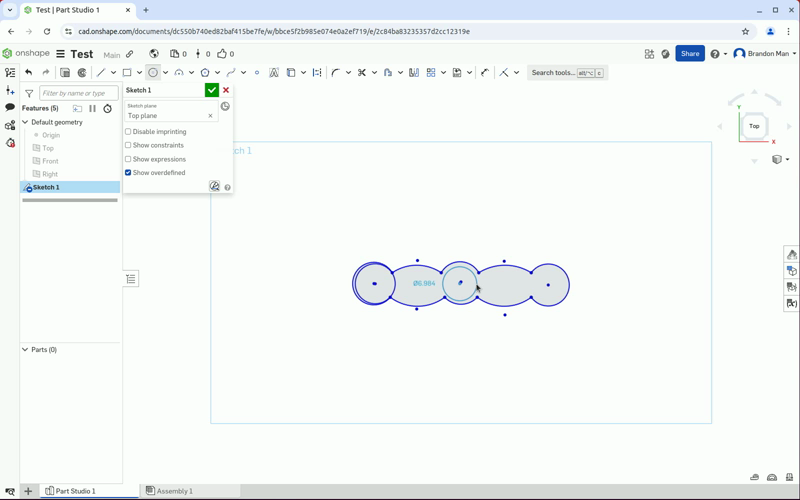
key(a)
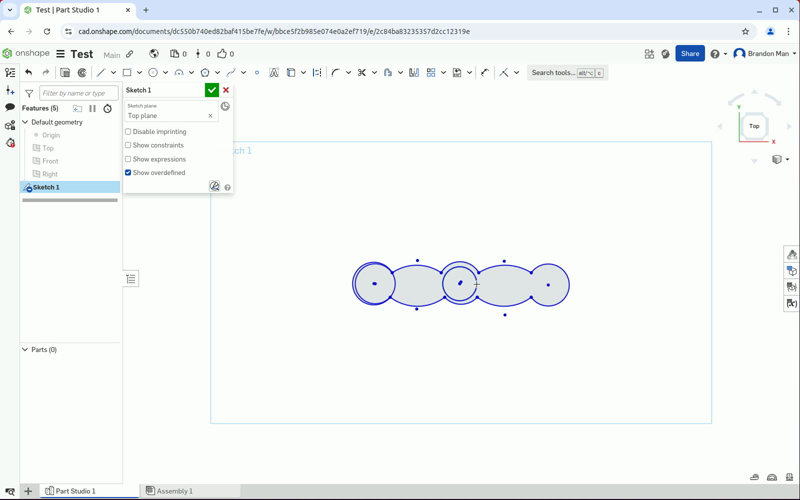
key_down(shift)
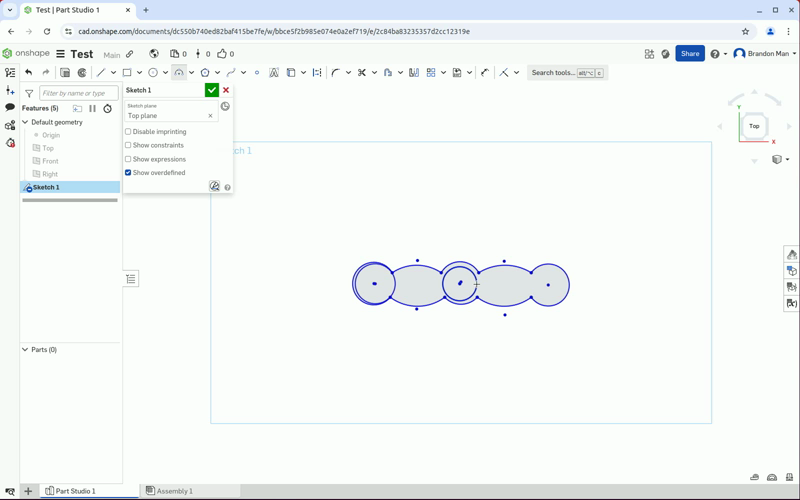
mouse_move(550, 300)
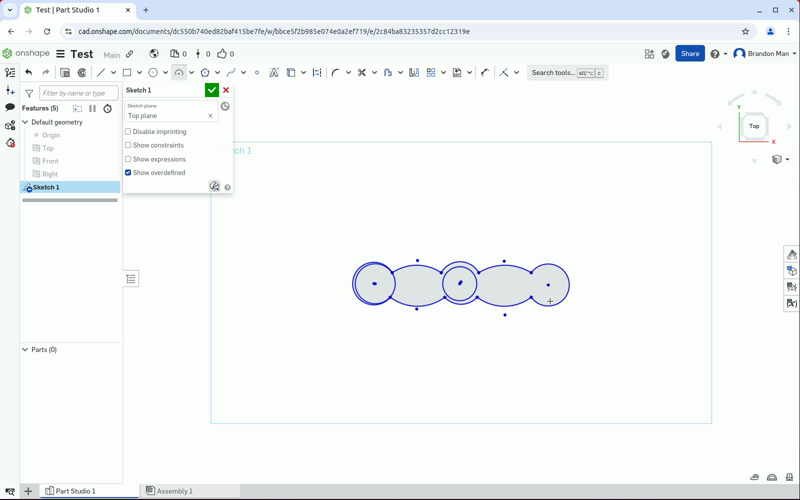
click(550, 300)
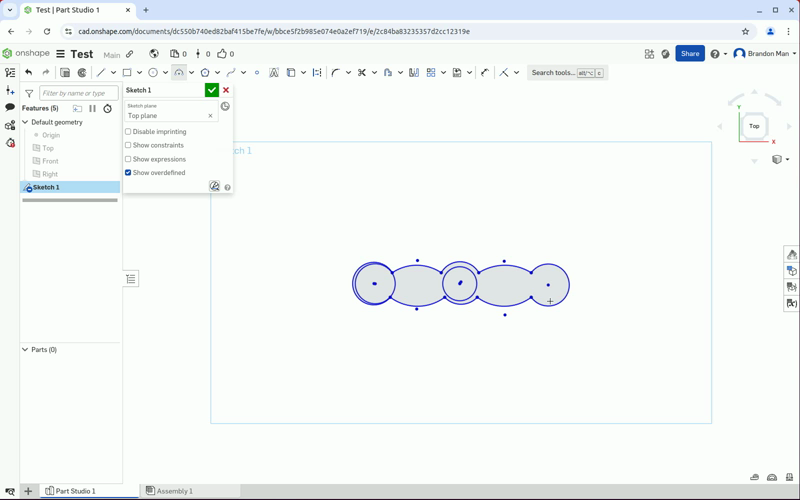
key_up(shift)
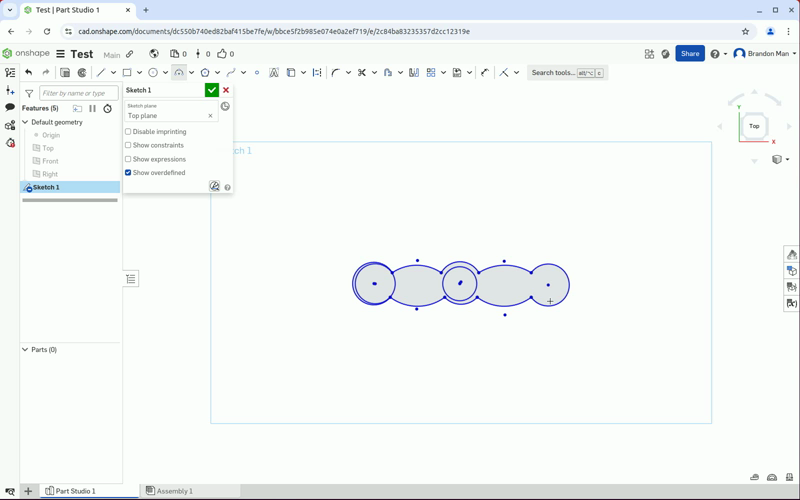
key_down(shift)
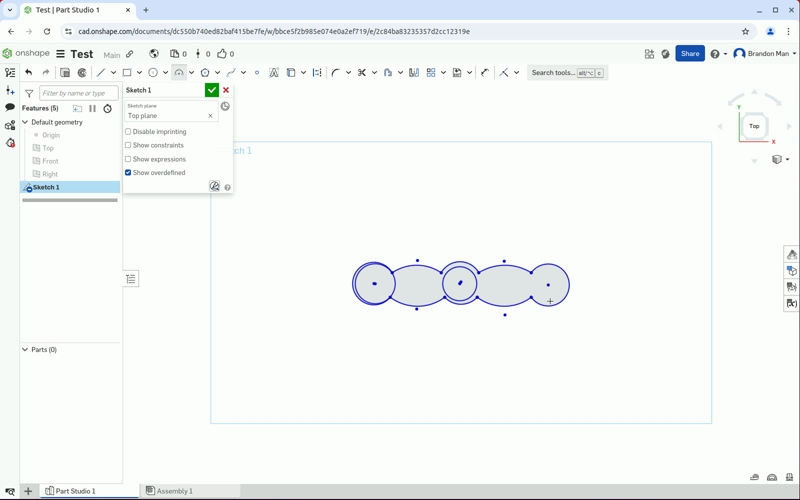
mouse_move(552, 300)
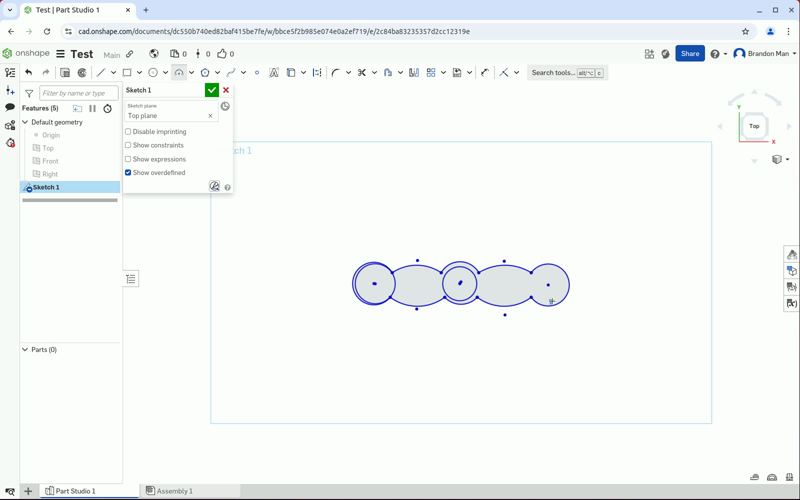
scroll(6)
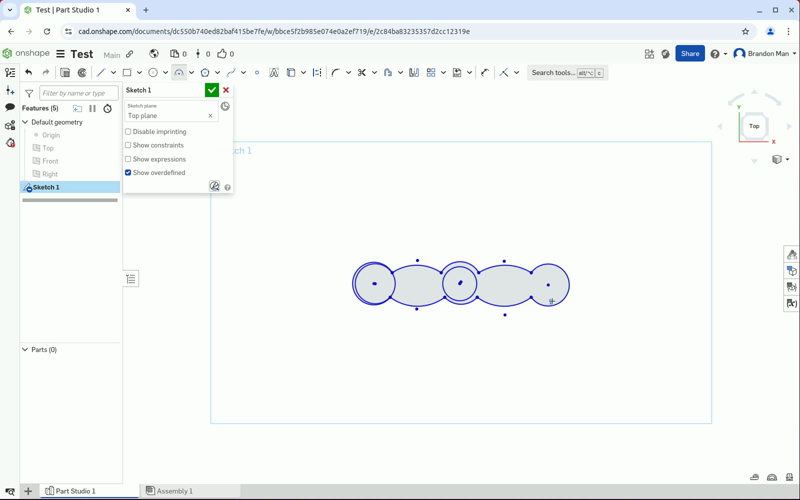
scroll(6)
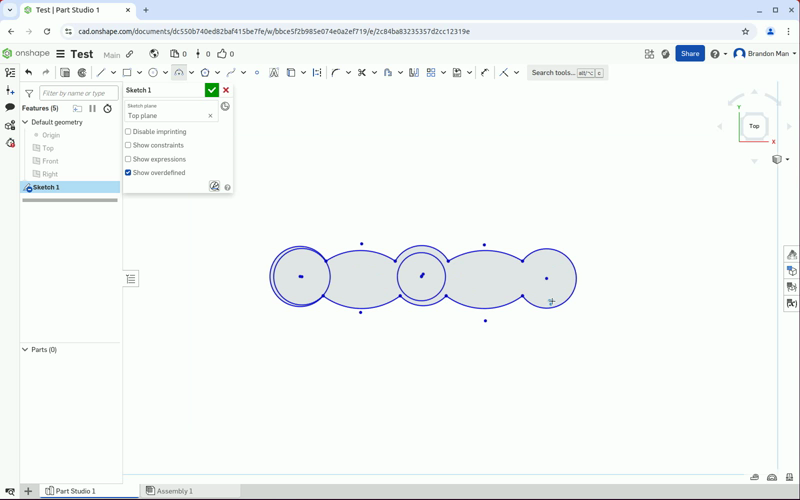
scroll(6)
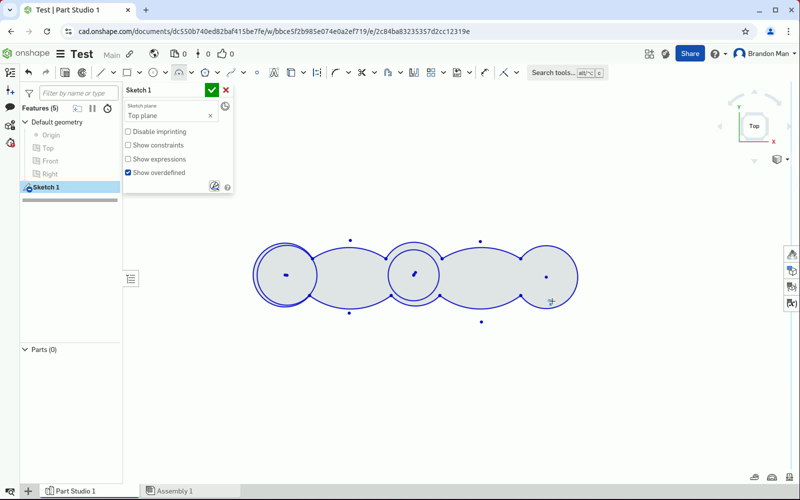
scroll(6)
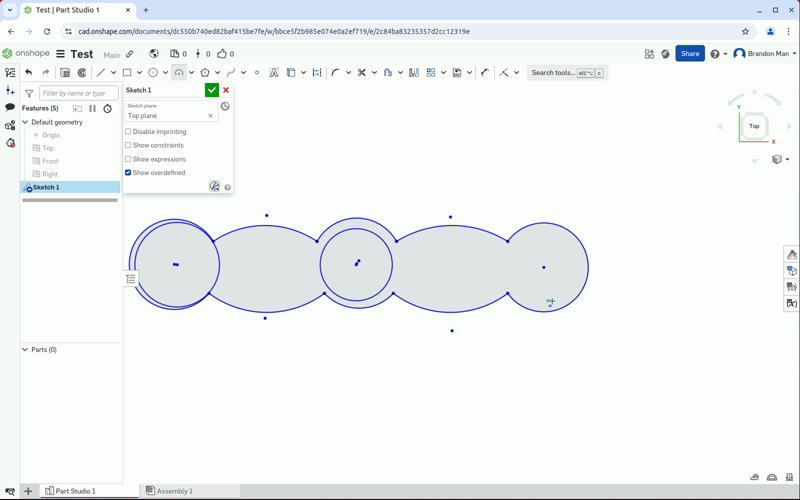
scroll(6)
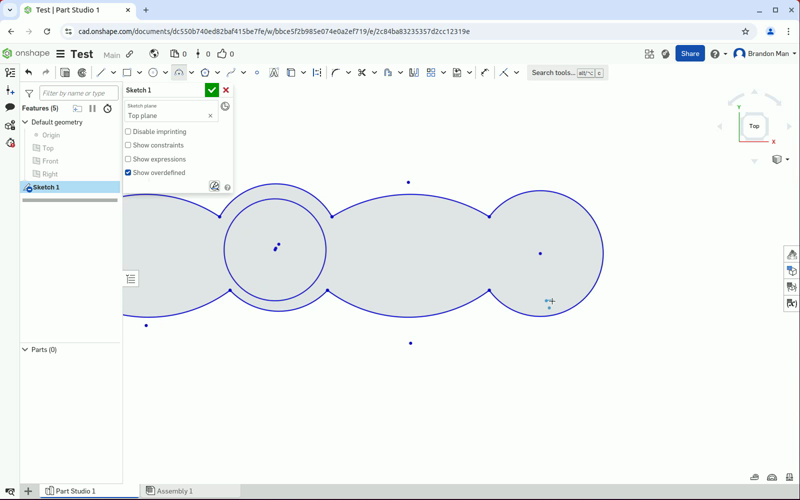
scroll(6)
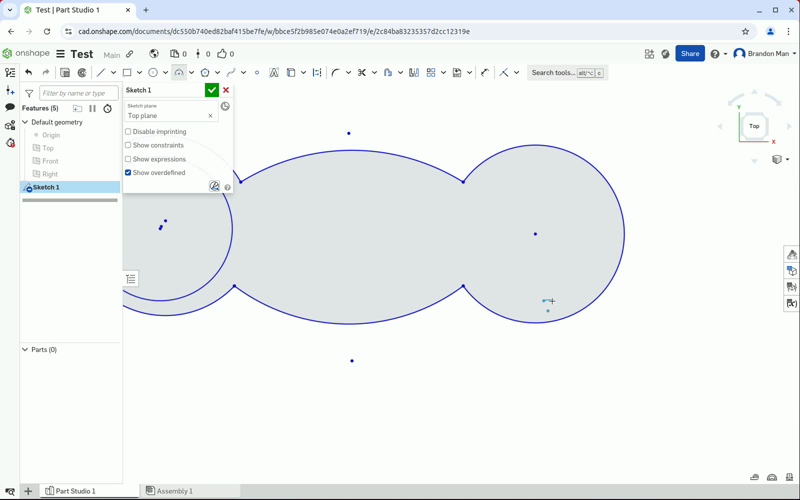
scroll(6)
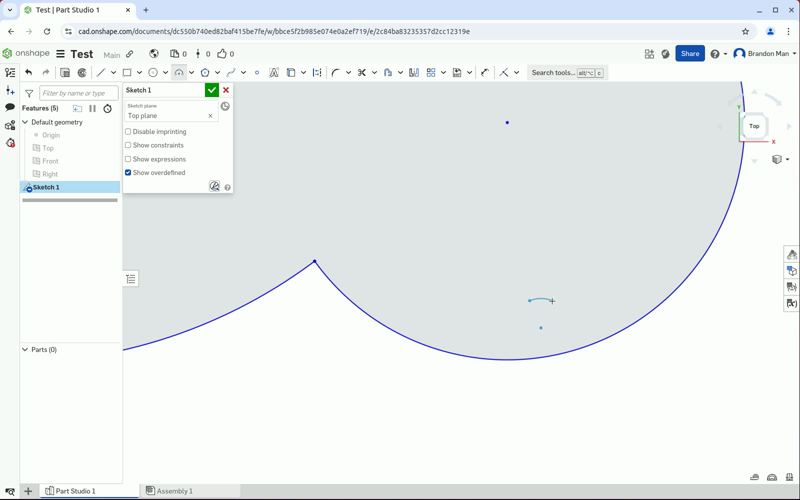
click(552, 300)
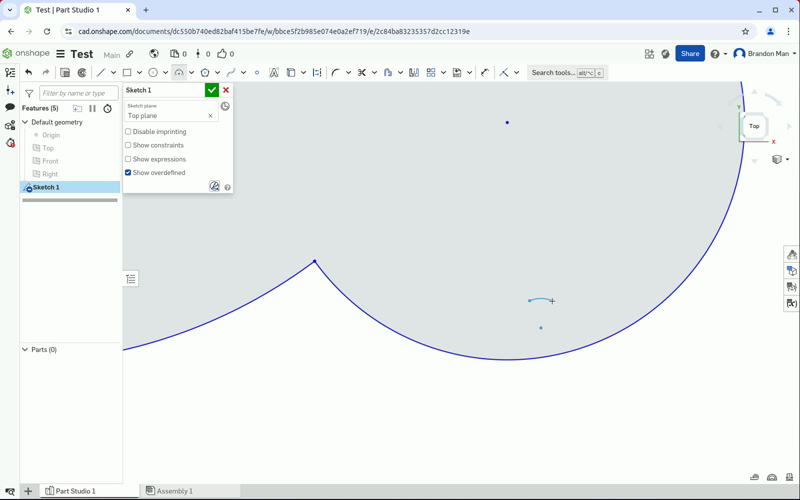
scroll(-6)
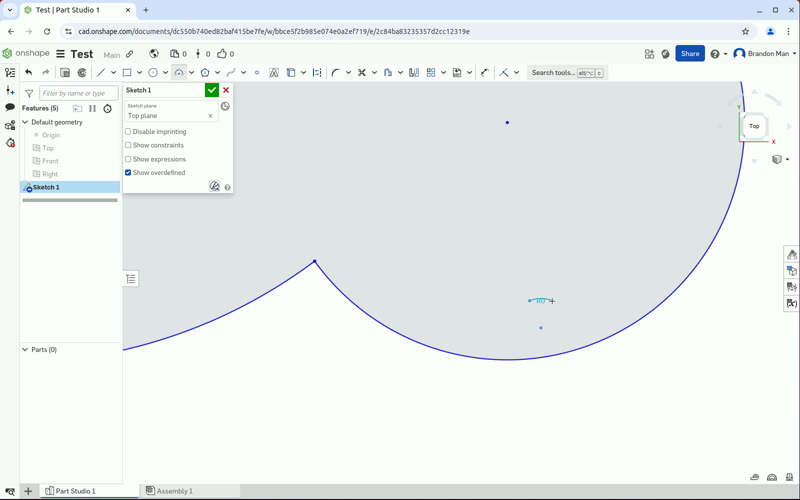
scroll(-6)
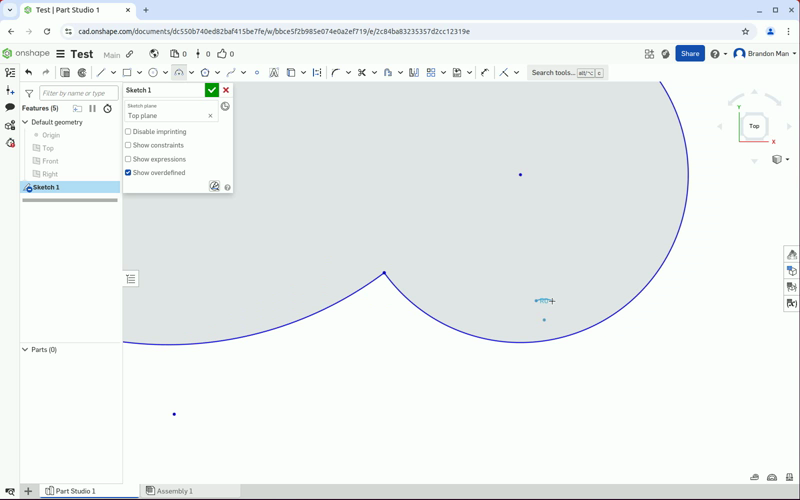
scroll(-6)
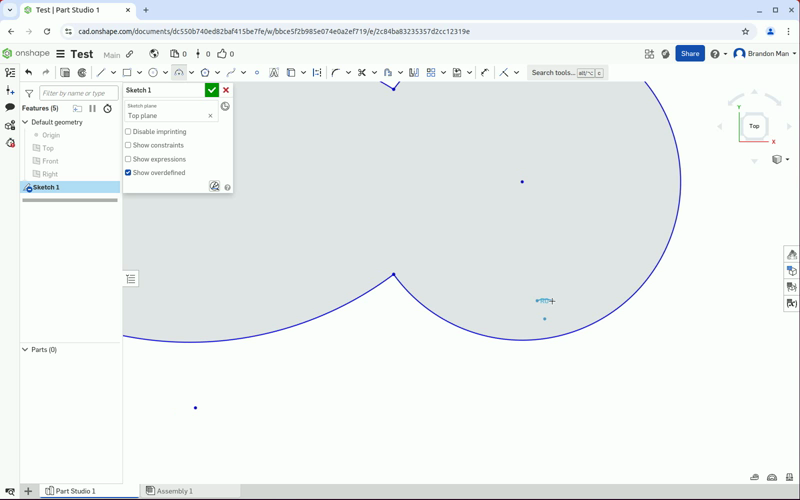
scroll(-6)
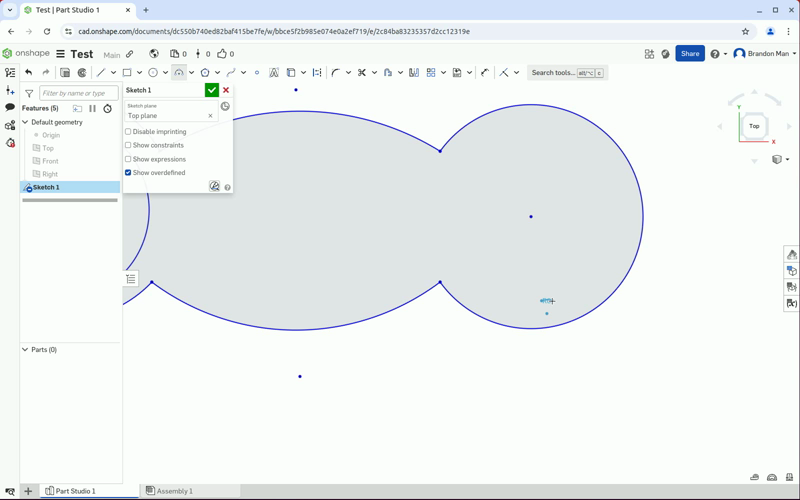
scroll(-6)
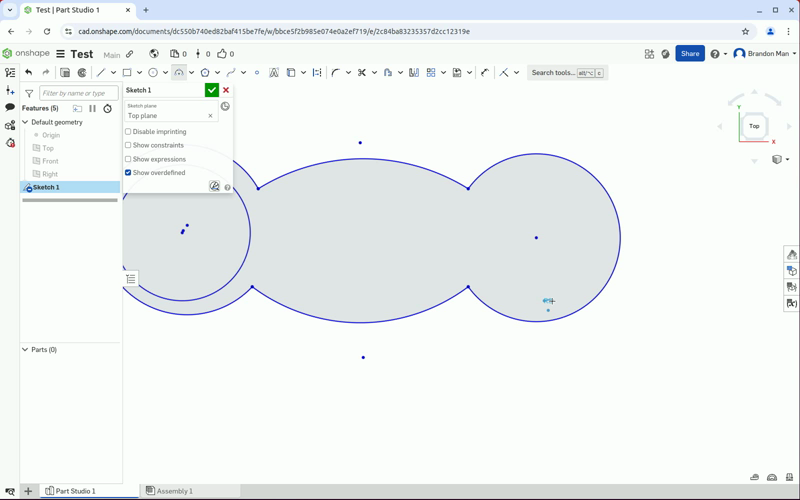
scroll(-6)
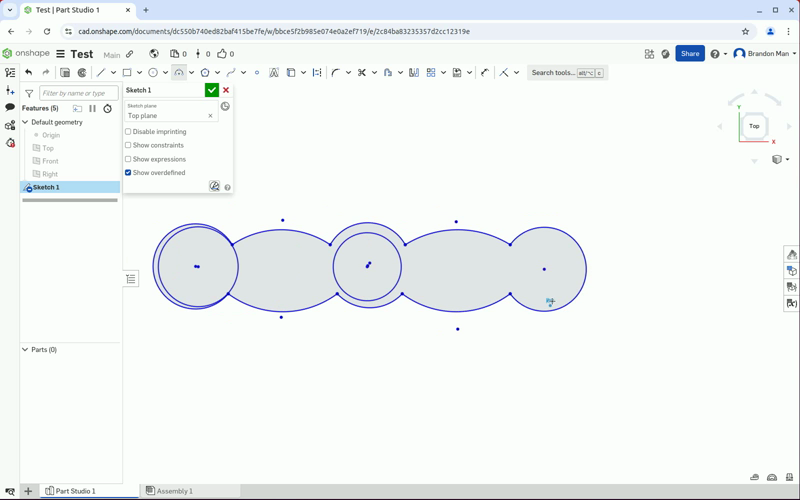
scroll(-6)
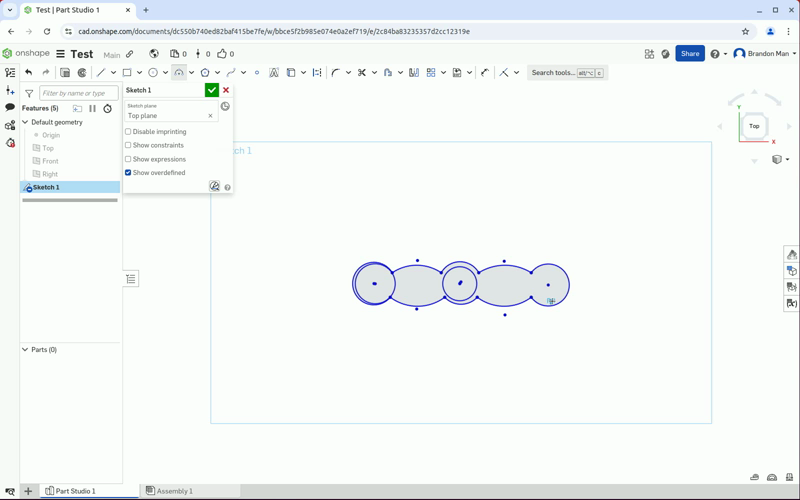
mouse_move(551, 300)
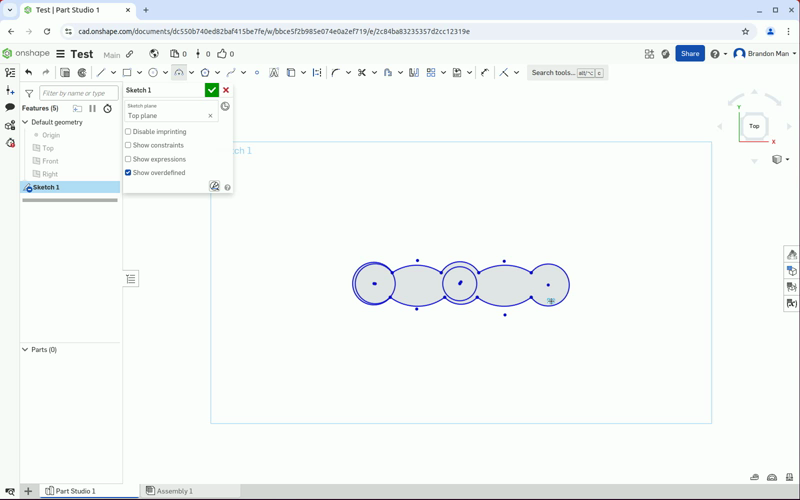
scroll(6)
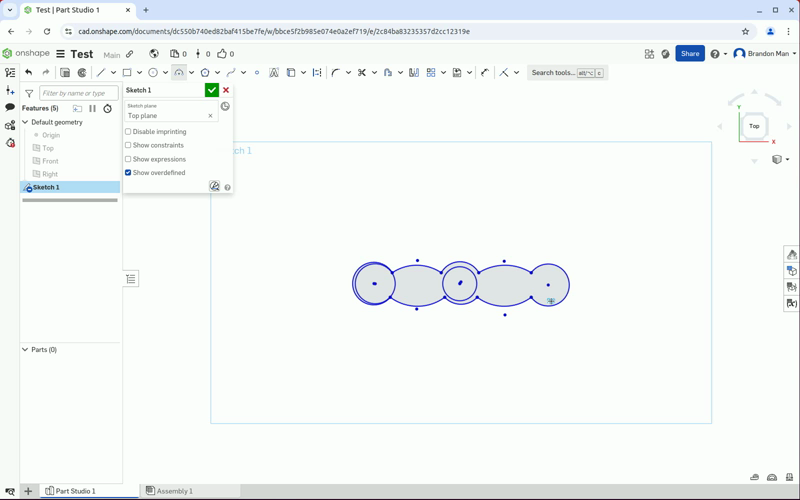
scroll(6)
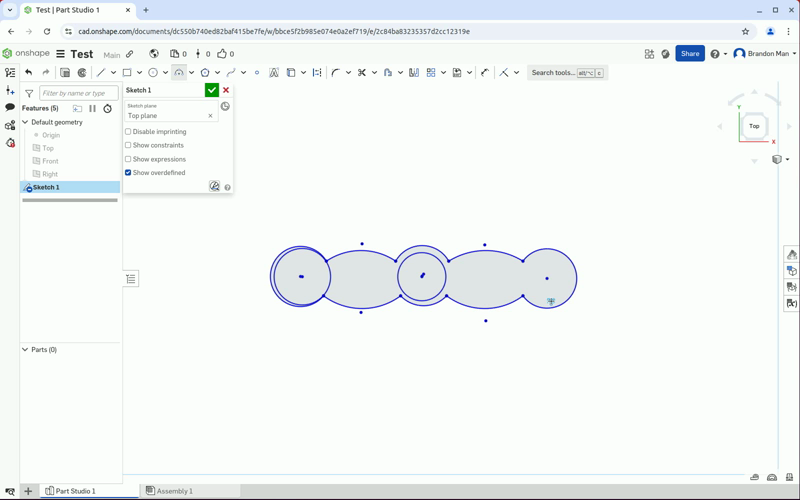
scroll(6)
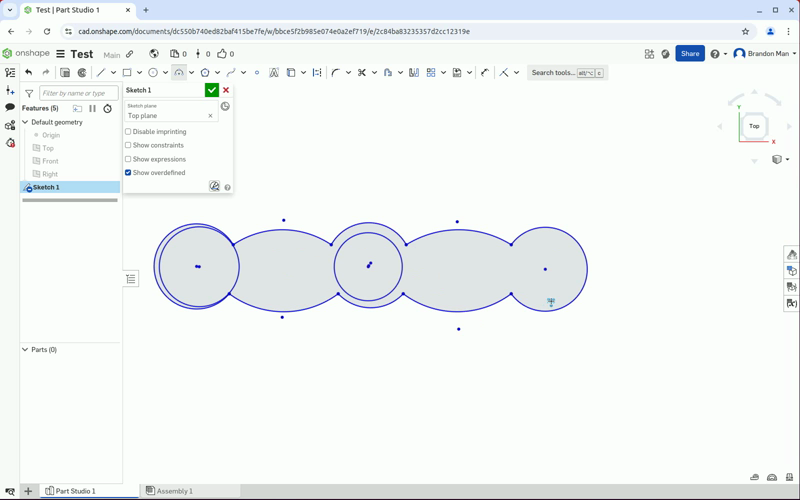
scroll(6)
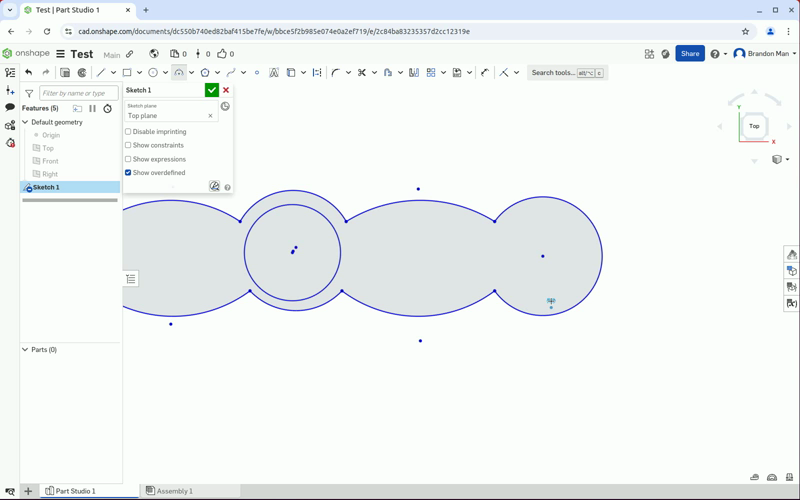
scroll(6)
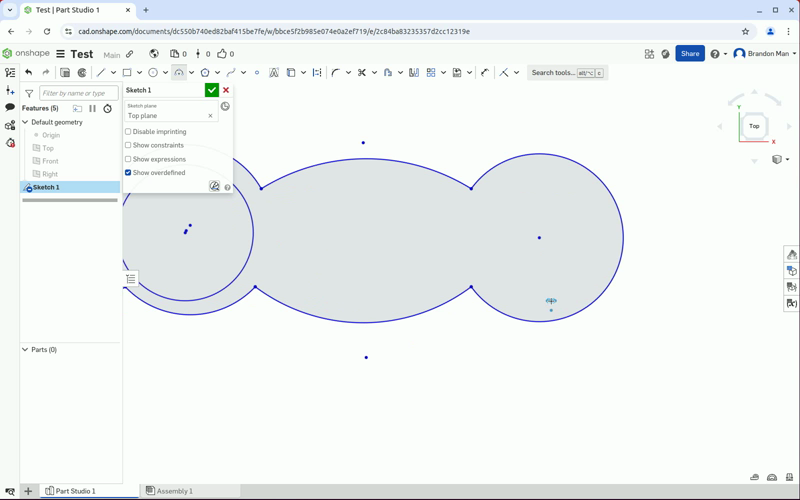
scroll(6)
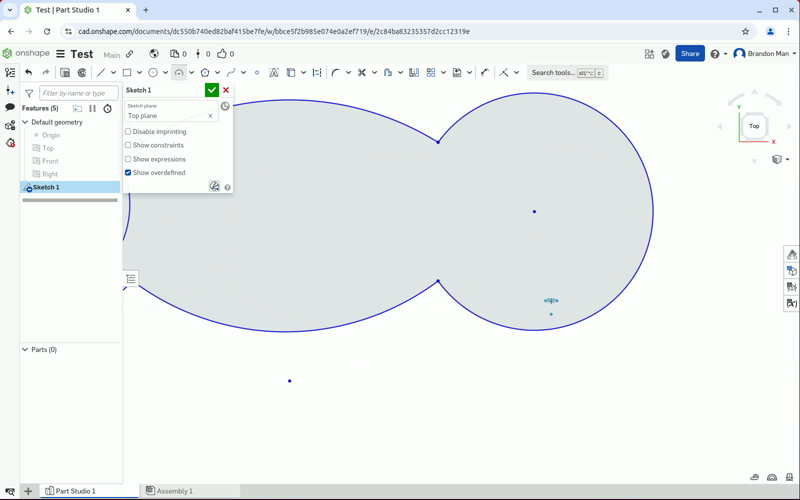
scroll(6)
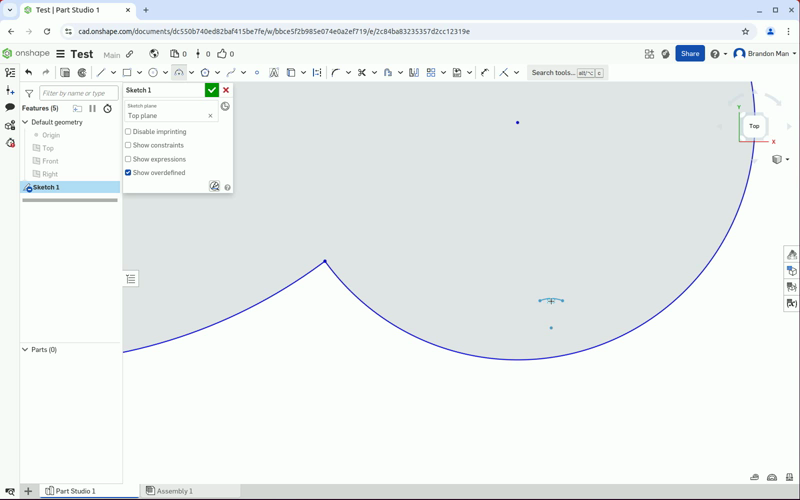
click(551, 300)
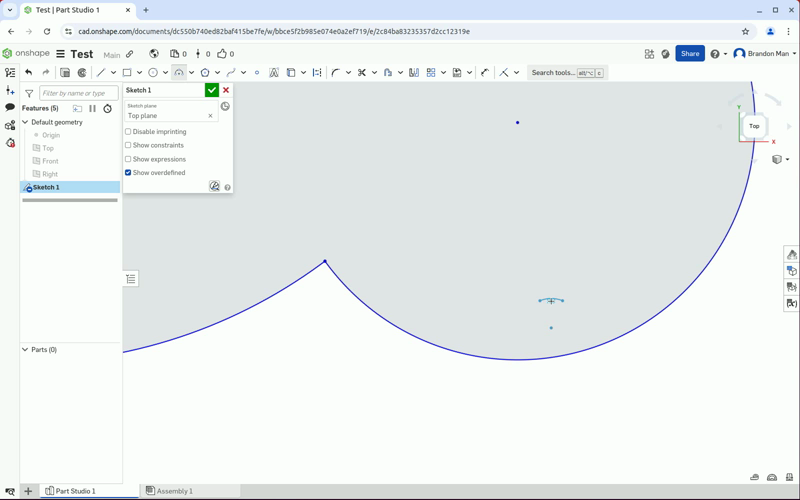
scroll(-6)
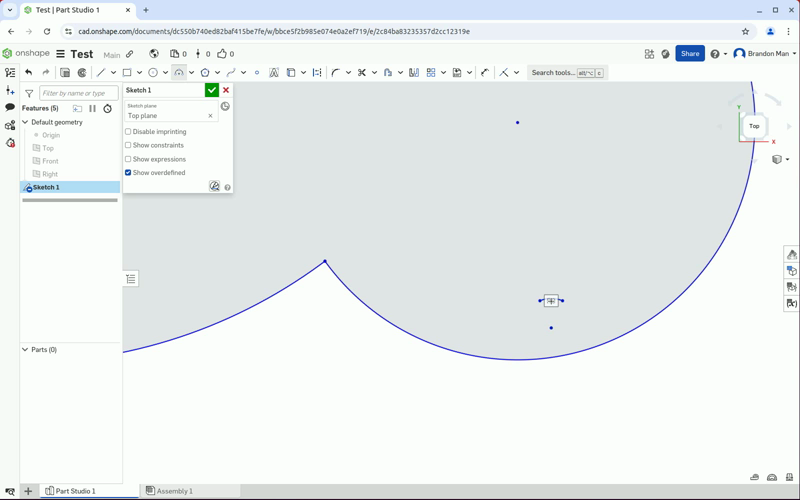
scroll(-6)
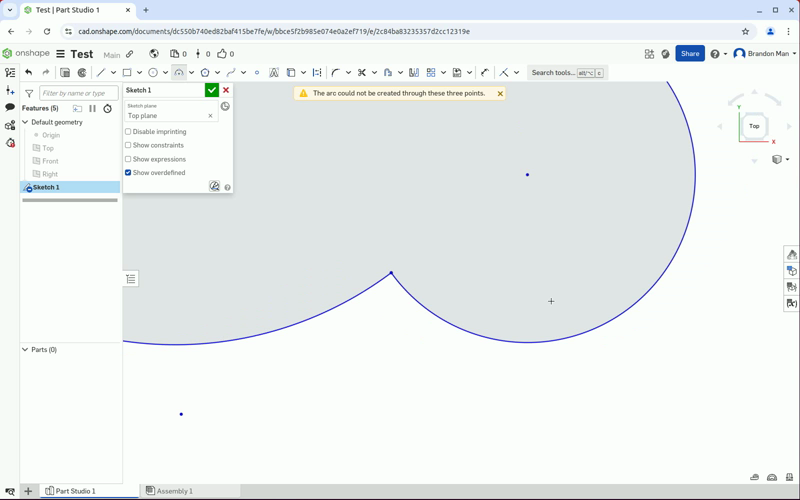
scroll(-6)
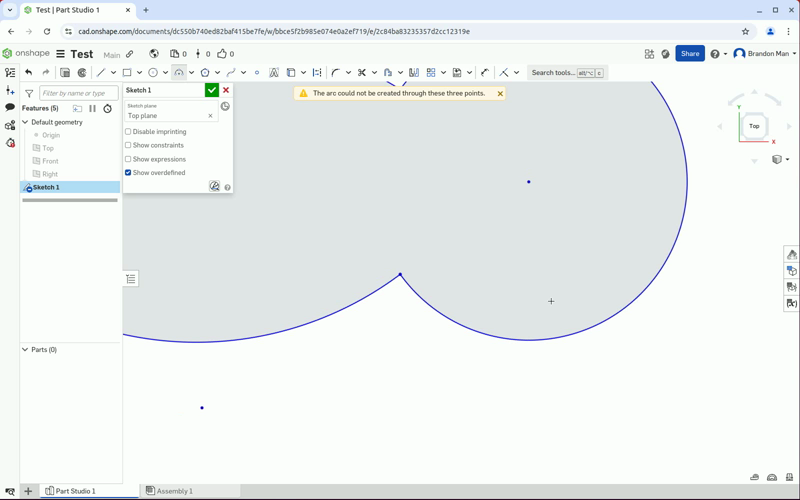
scroll(-6)
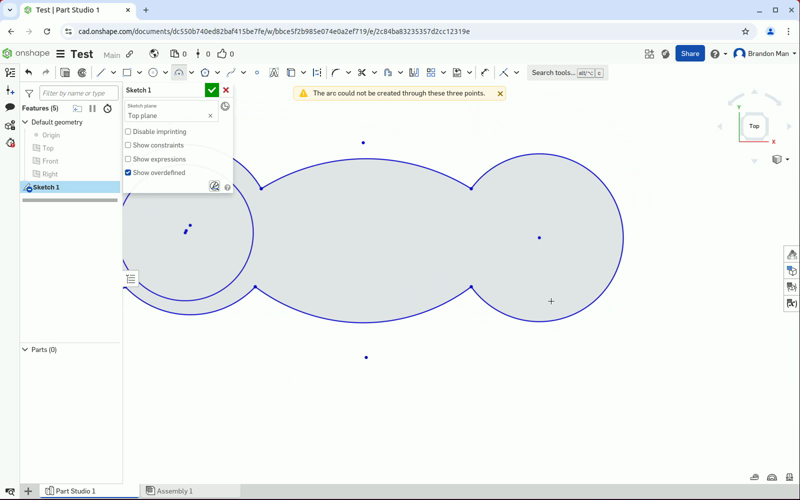
scroll(-6)
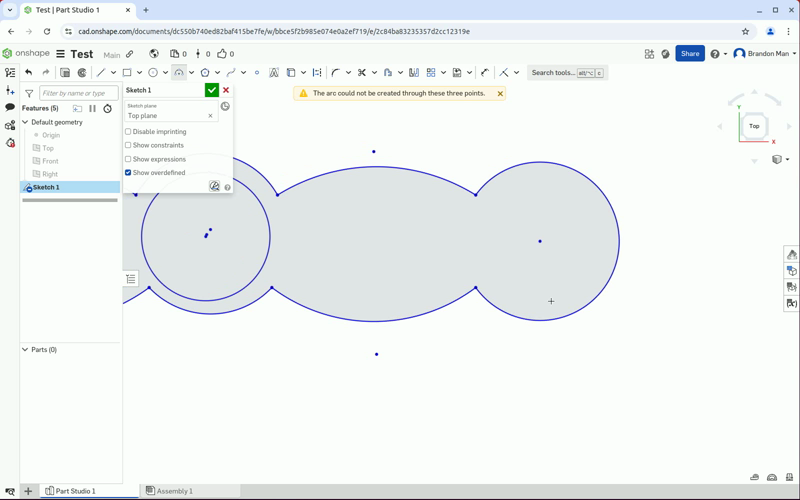
scroll(-6)
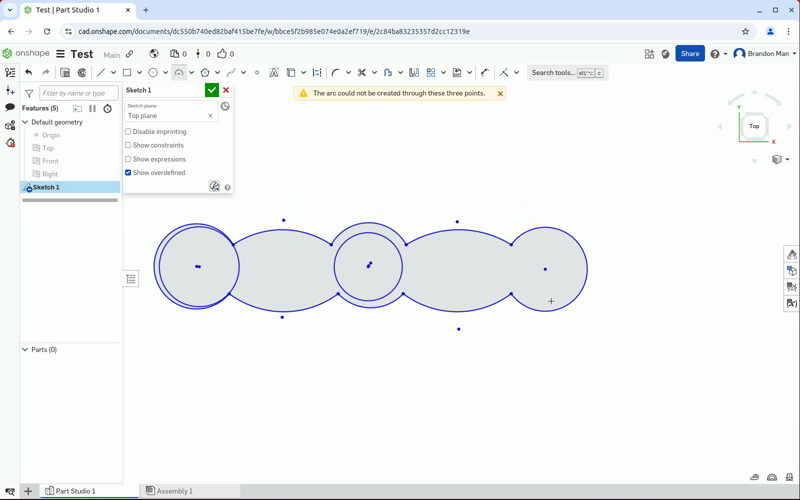
scroll(-6)
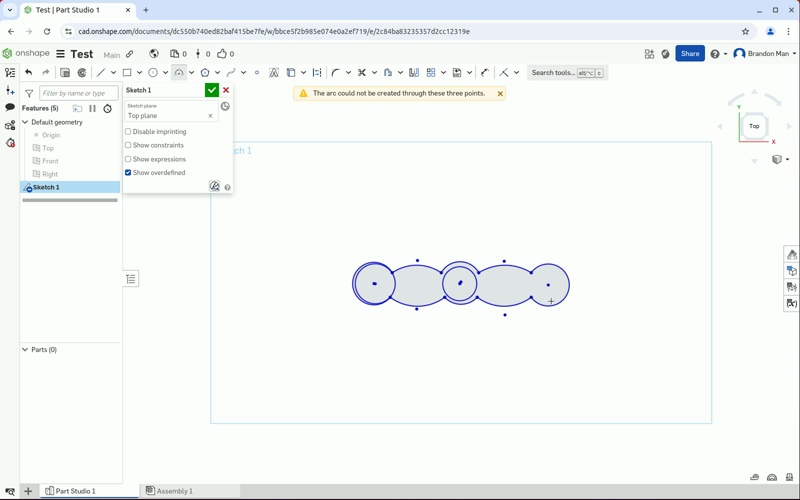
key_up(shift)
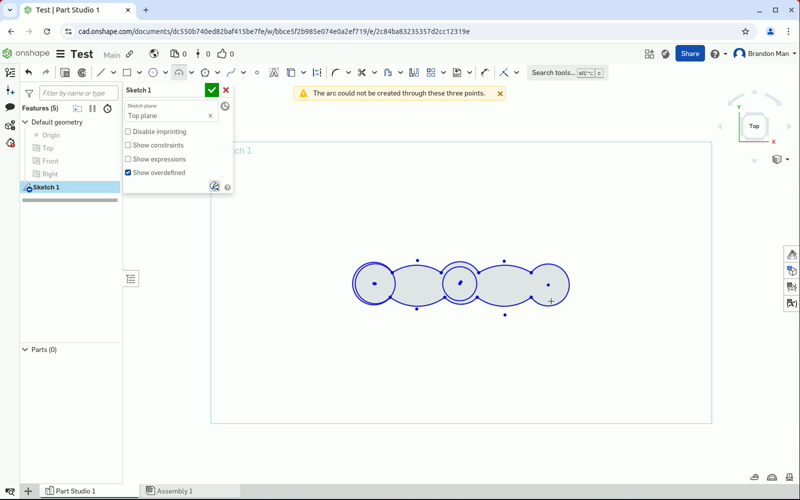
mouse_move(552, 300)
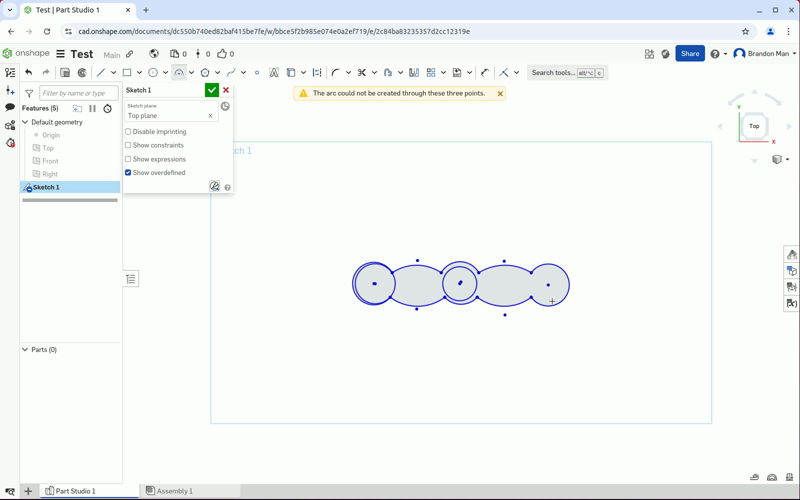
scroll(6)
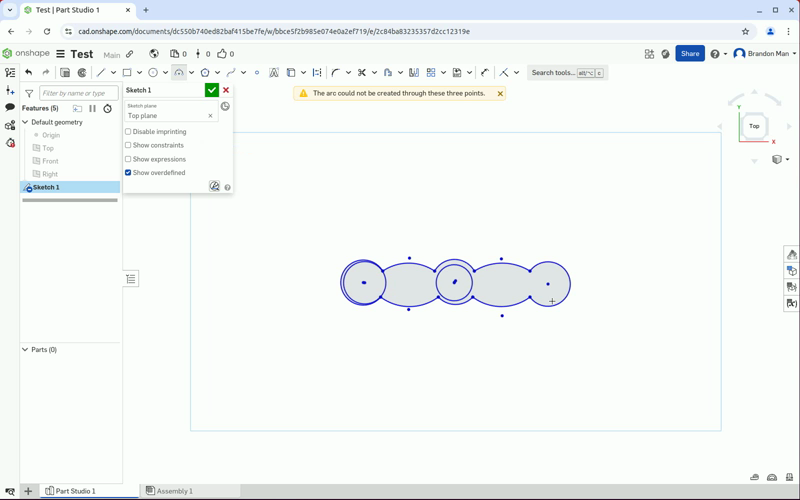
scroll(6)
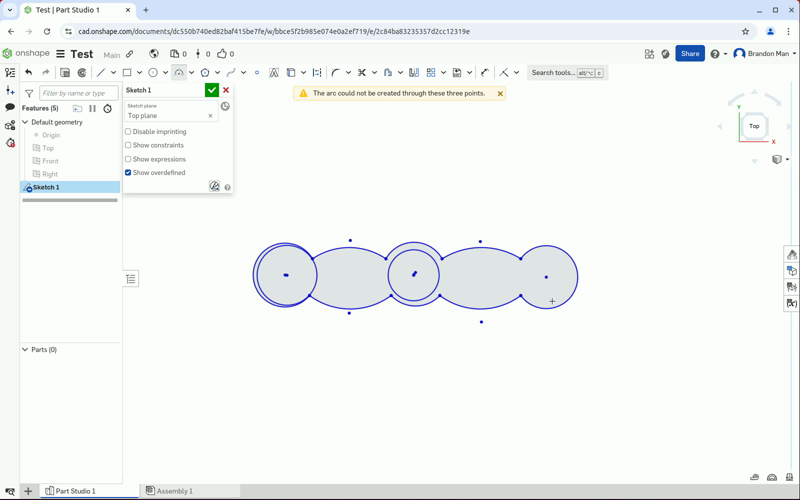
scroll(6)
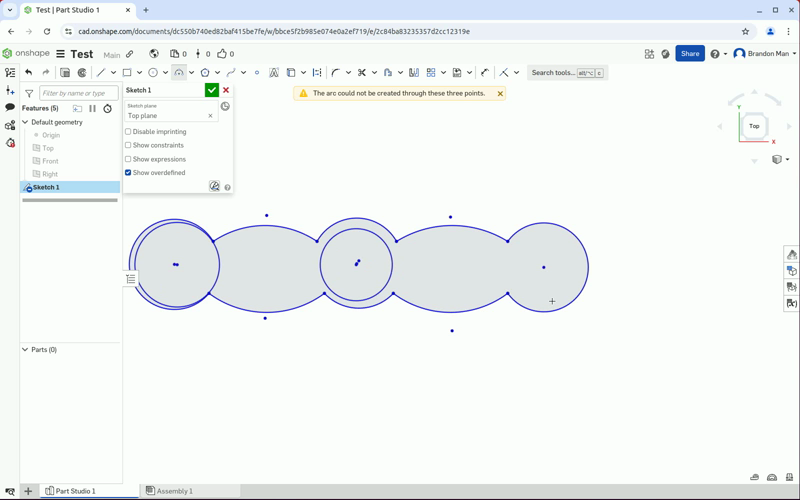
scroll(6)
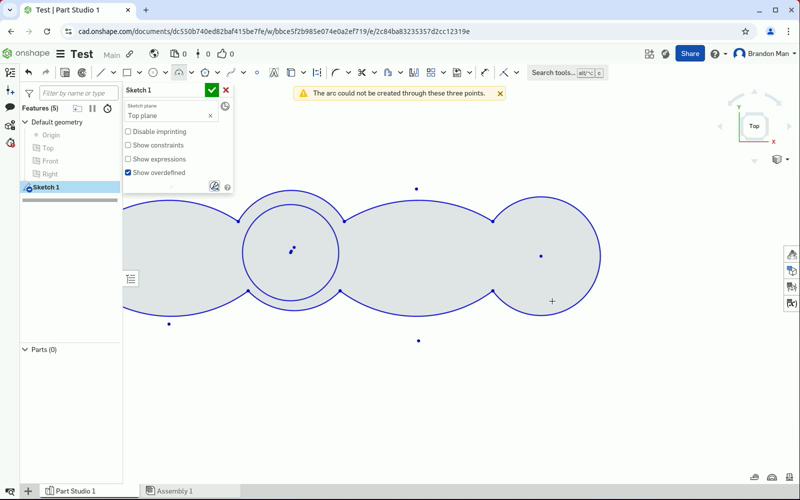
scroll(6)
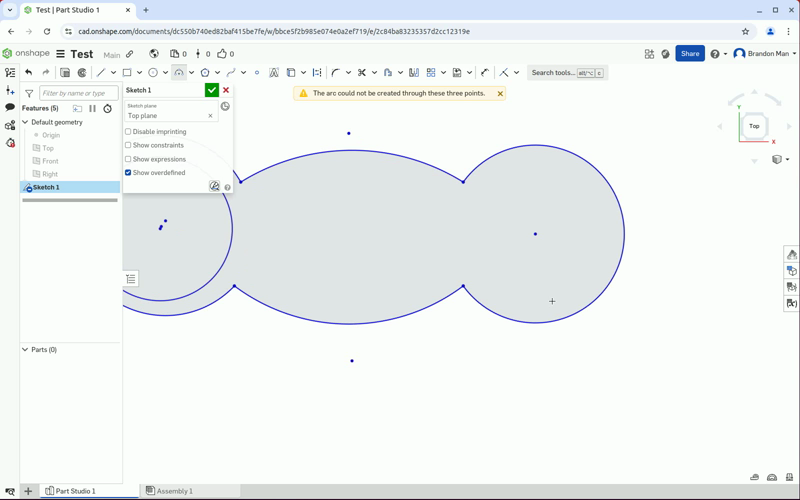
scroll(6)
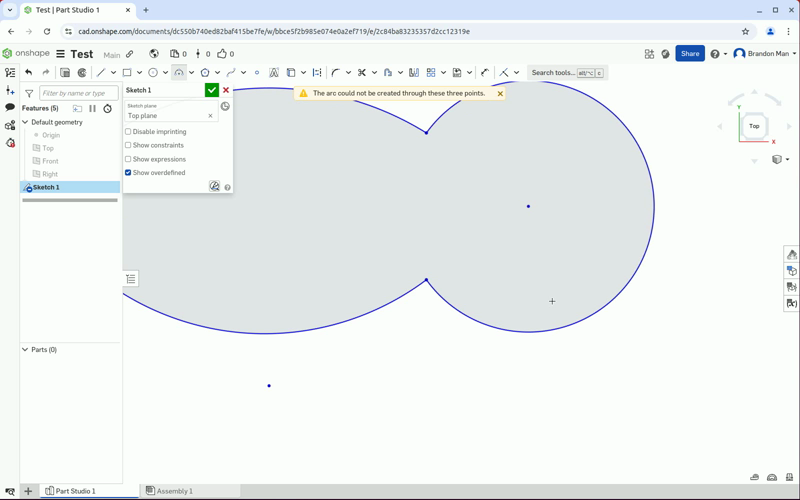
scroll(6)
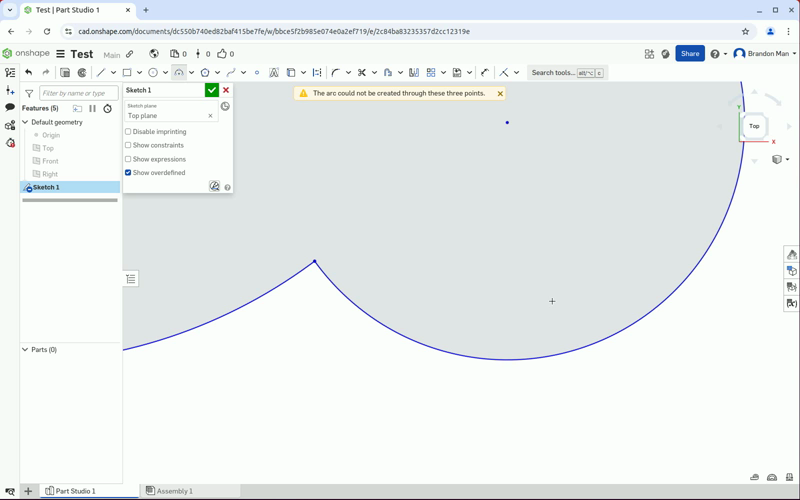
click(552, 300)
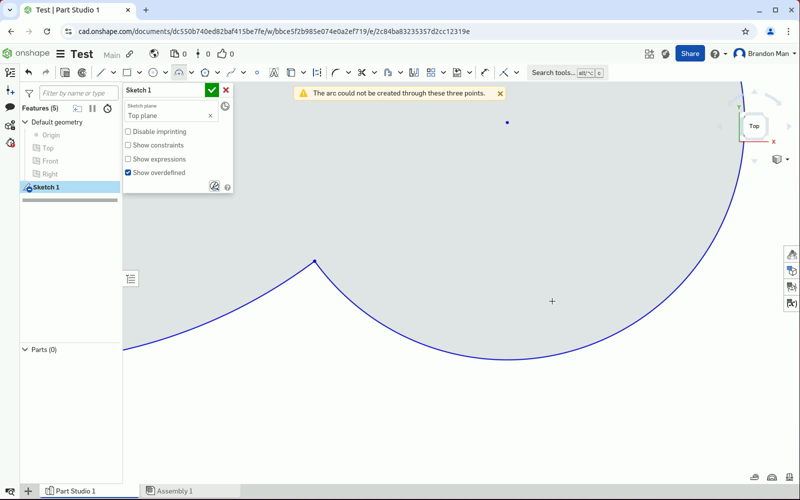
scroll(-6)
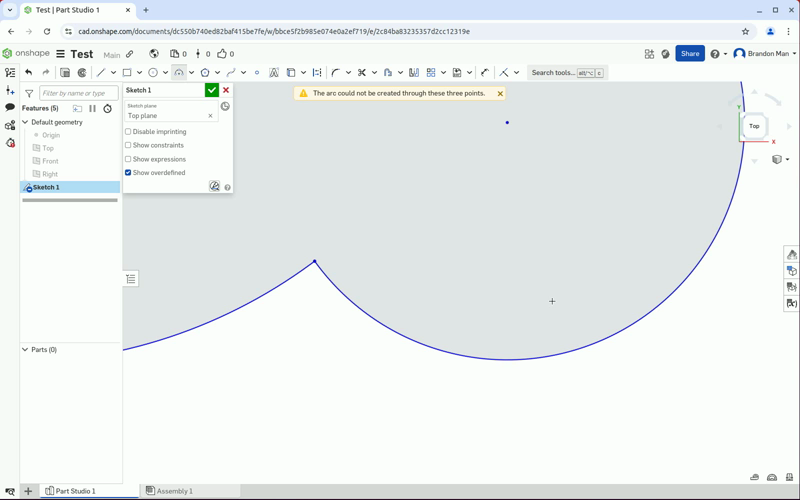
scroll(-6)
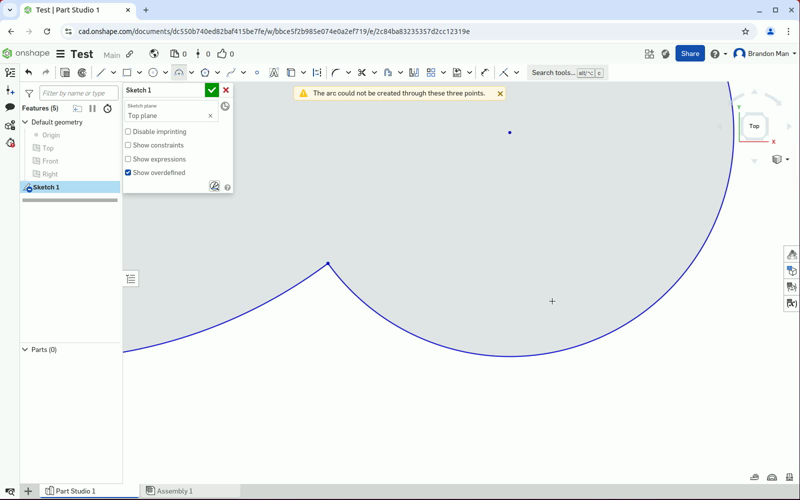
scroll(-6)
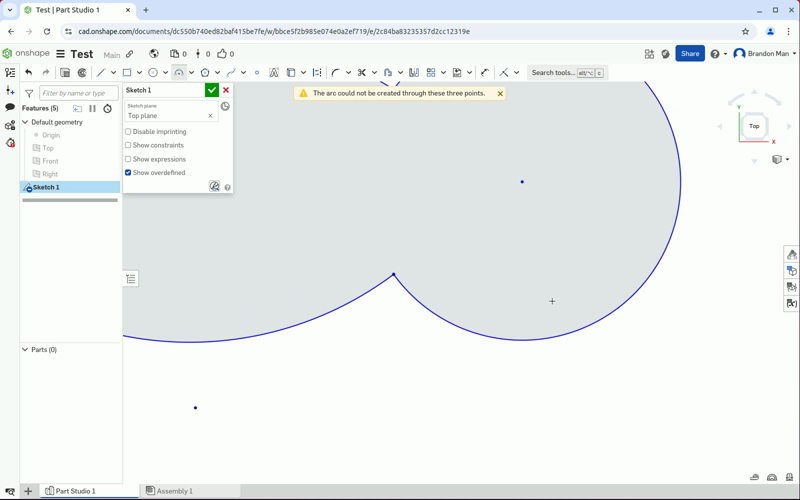
scroll(-6)
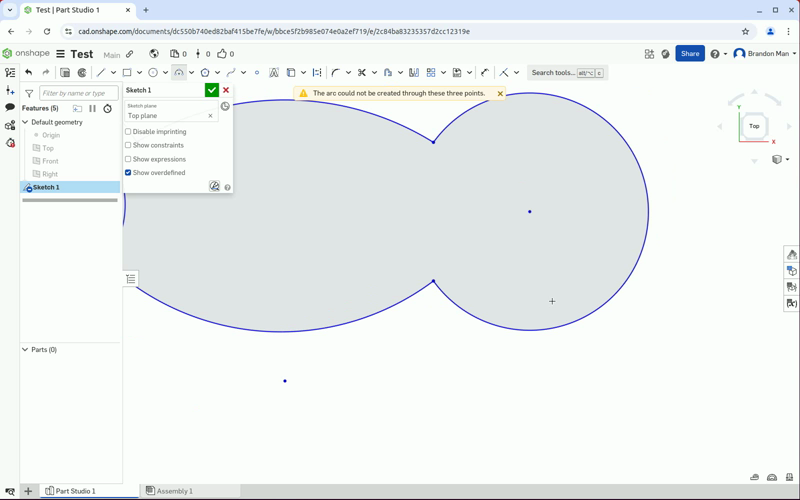
scroll(-6)
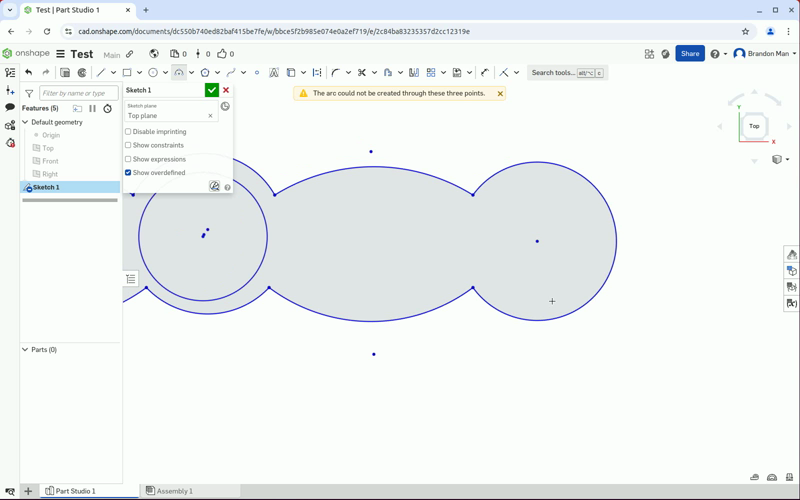
scroll(-6)
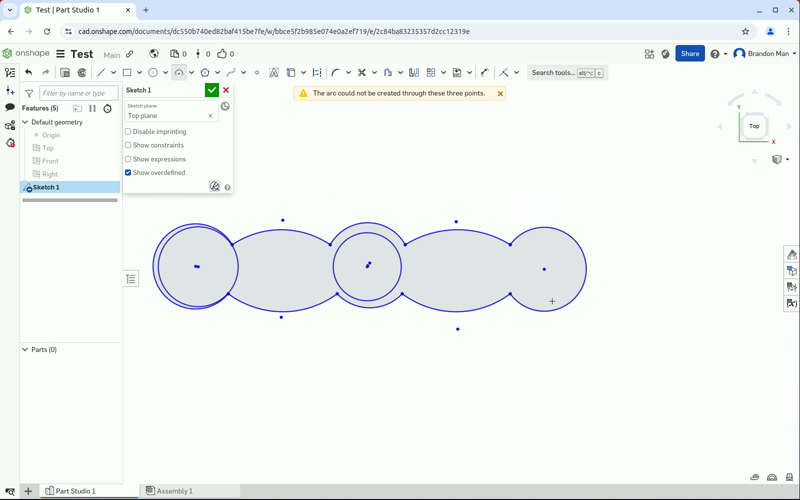
scroll(-6)
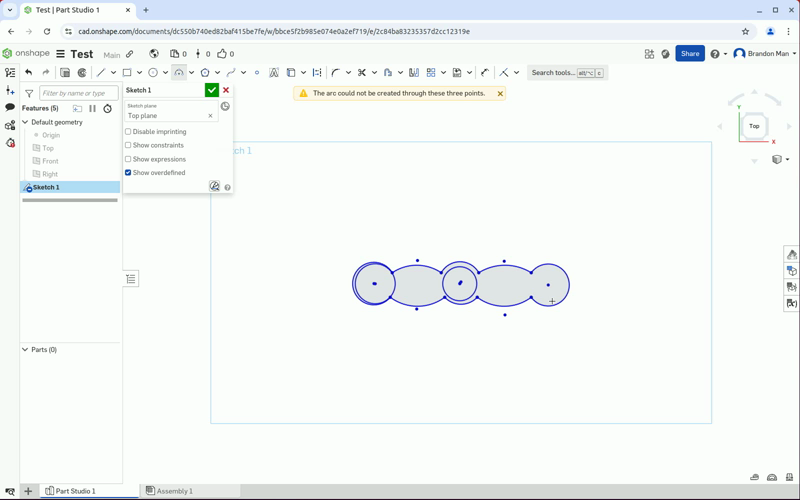
mouse_move(550, 300)
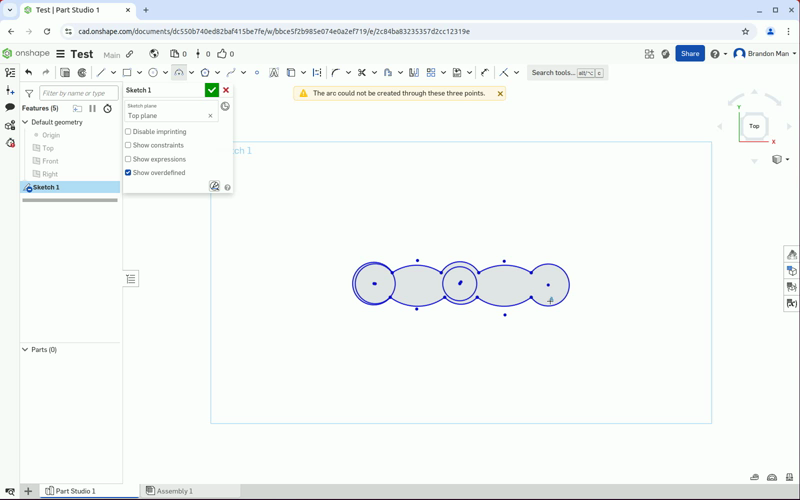
scroll(6)
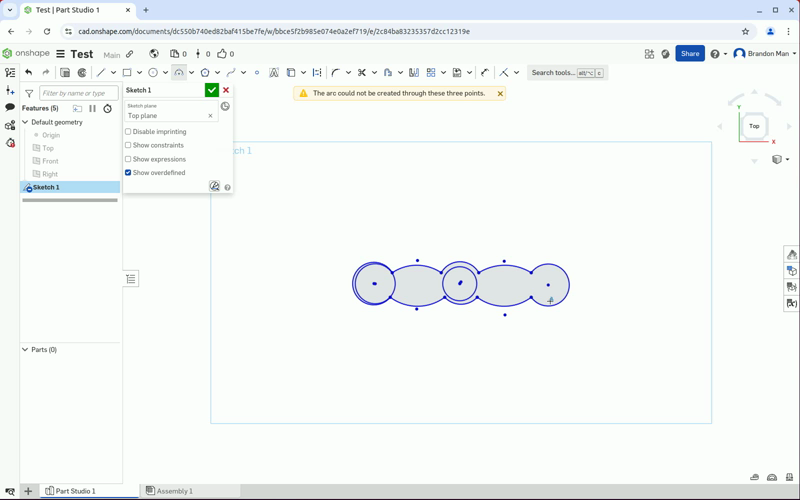
scroll(6)
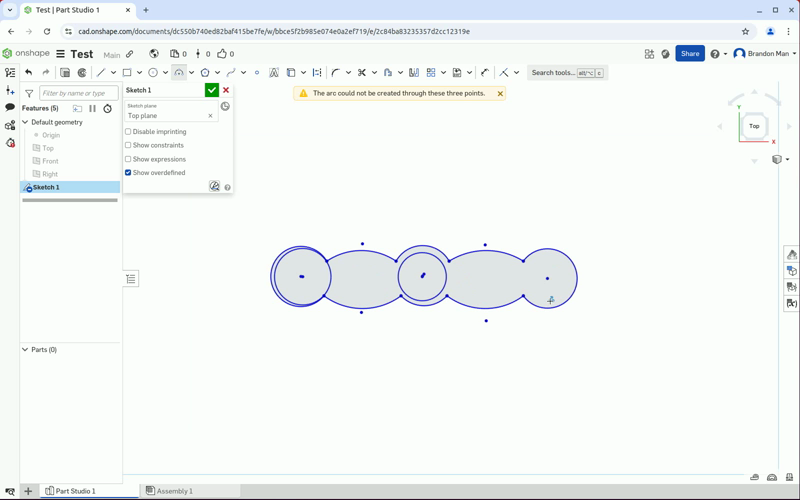
scroll(6)
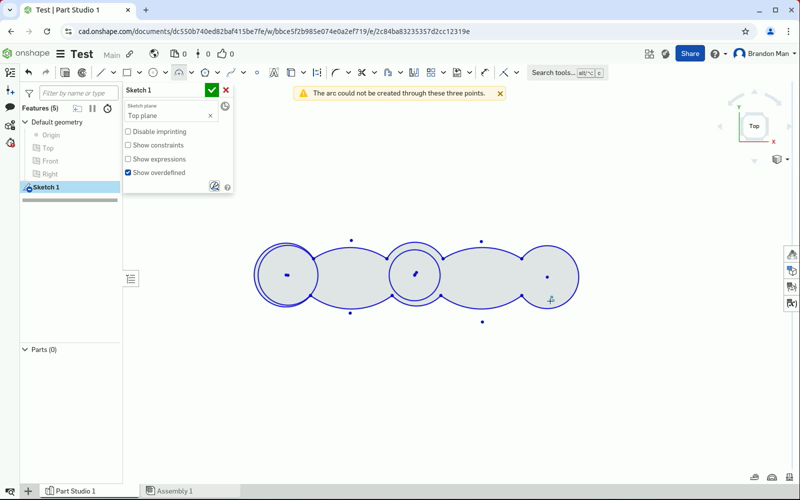
scroll(6)
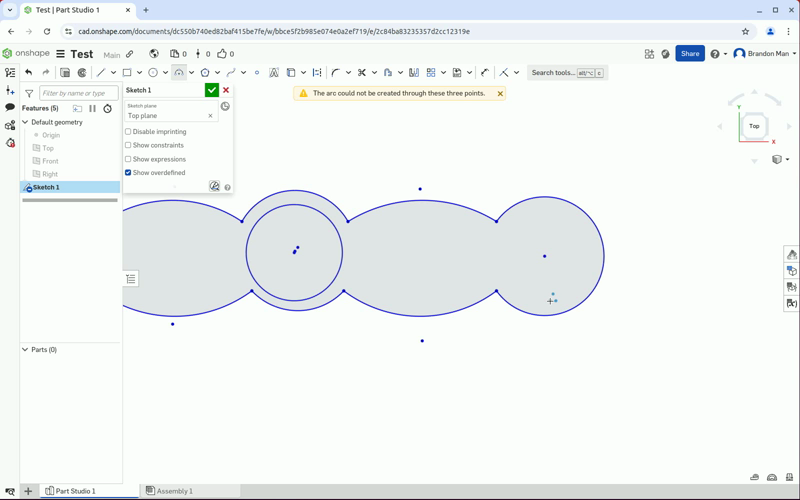
scroll(6)
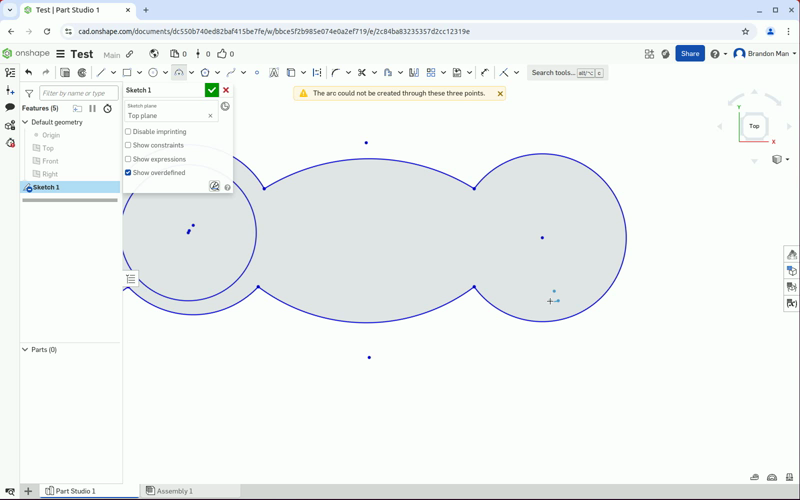
scroll(6)
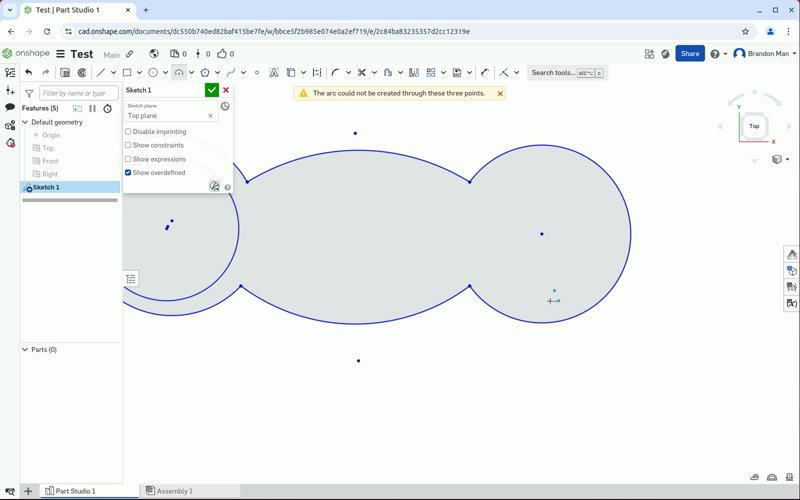
scroll(6)
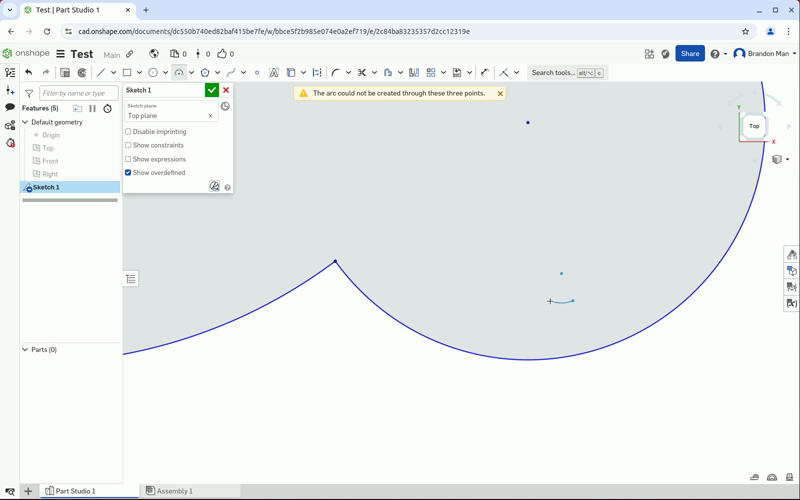
click(550, 300)
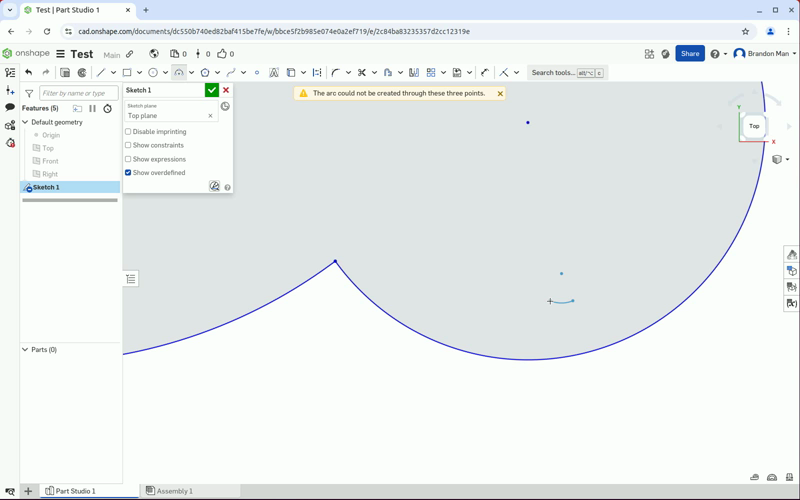
scroll(-6)
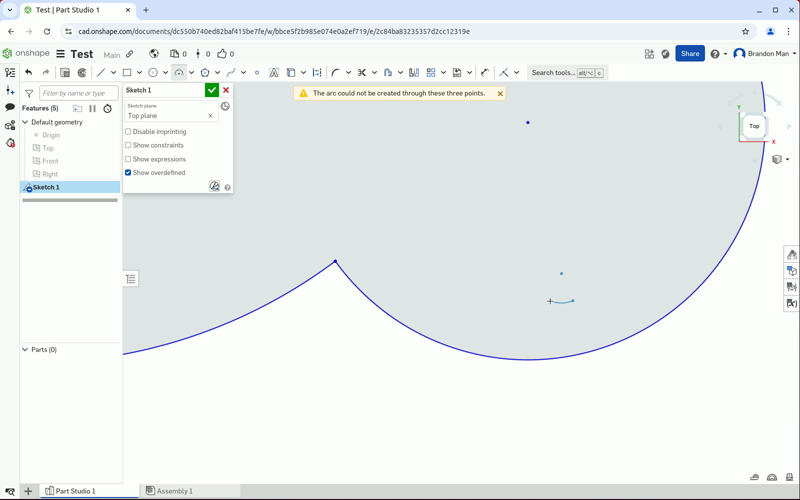
scroll(-6)
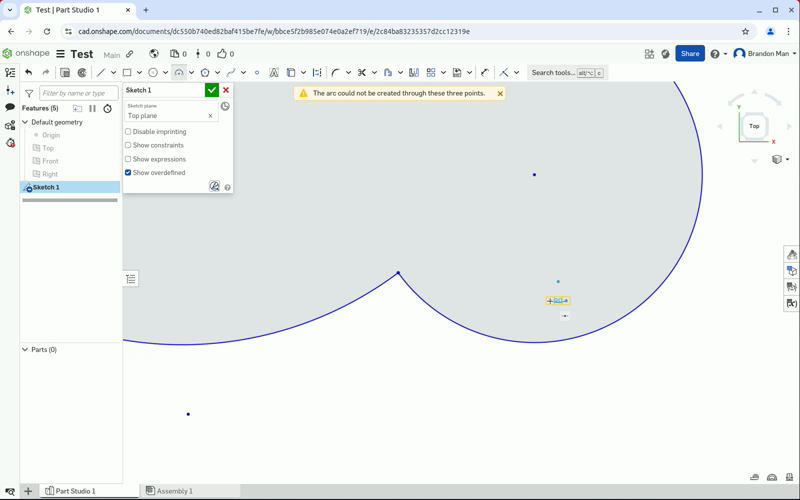
scroll(-6)
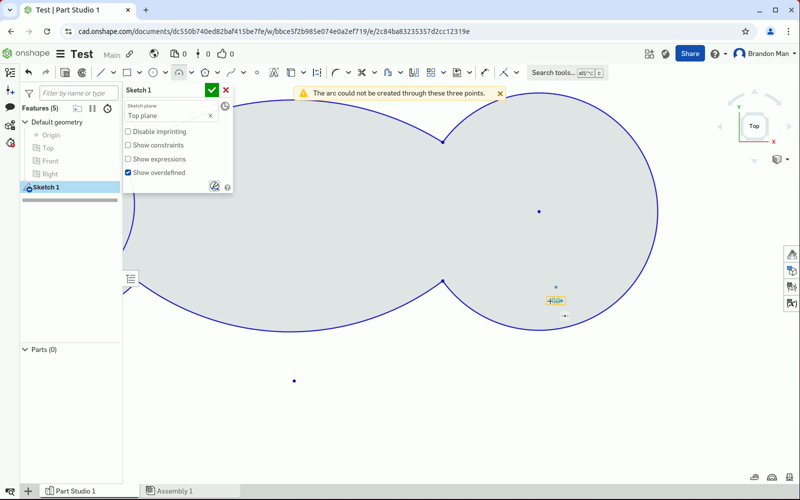
scroll(-6)
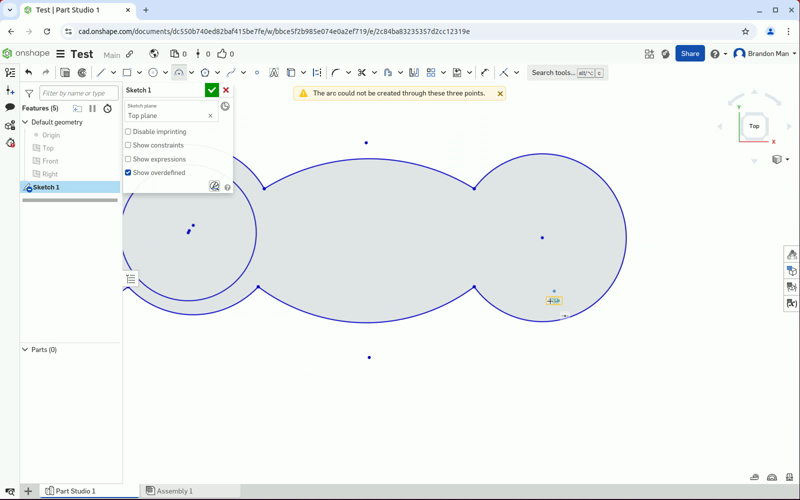
scroll(-6)
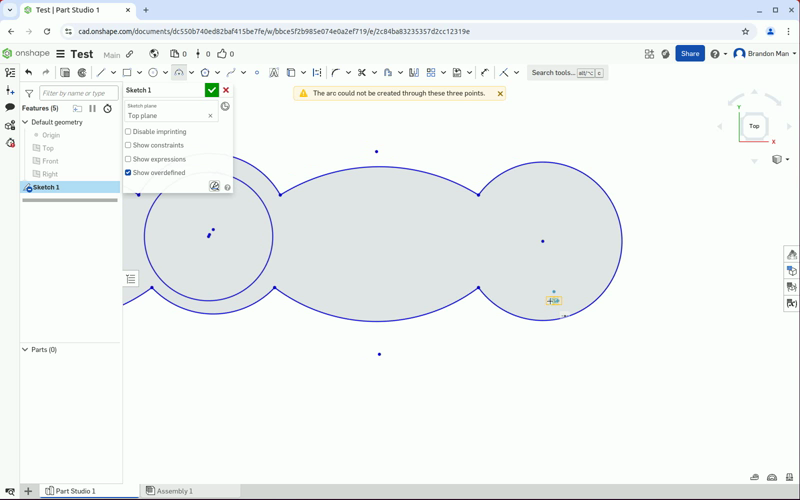
scroll(-6)
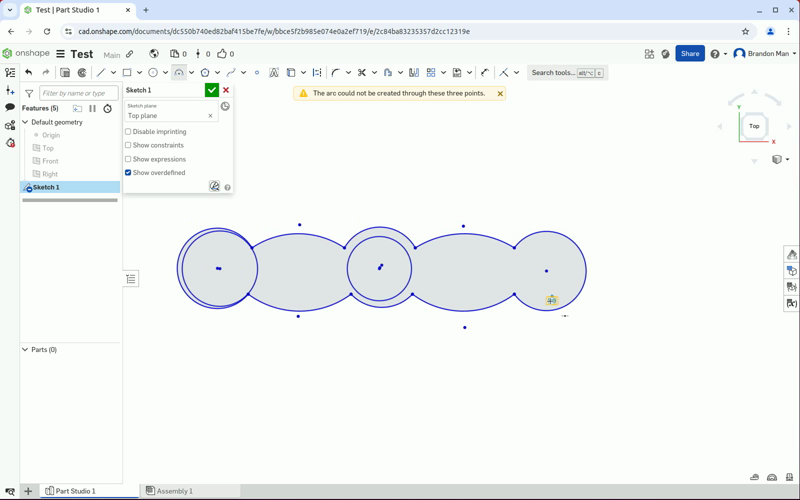
scroll(-6)
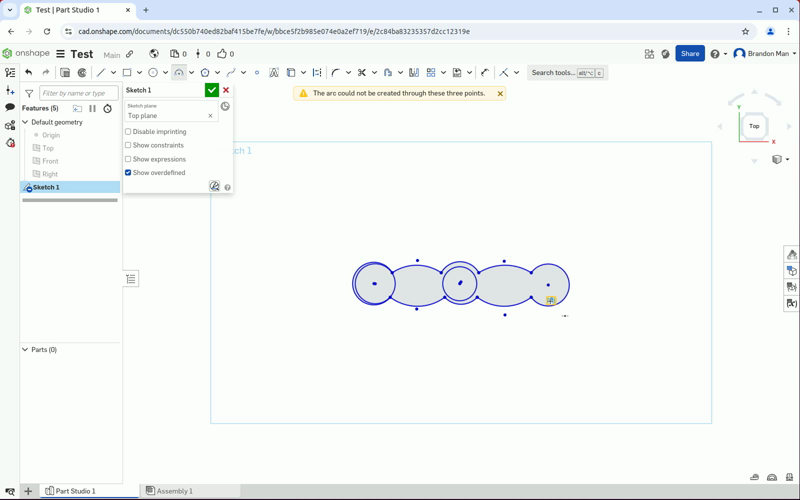
key_down(shift)
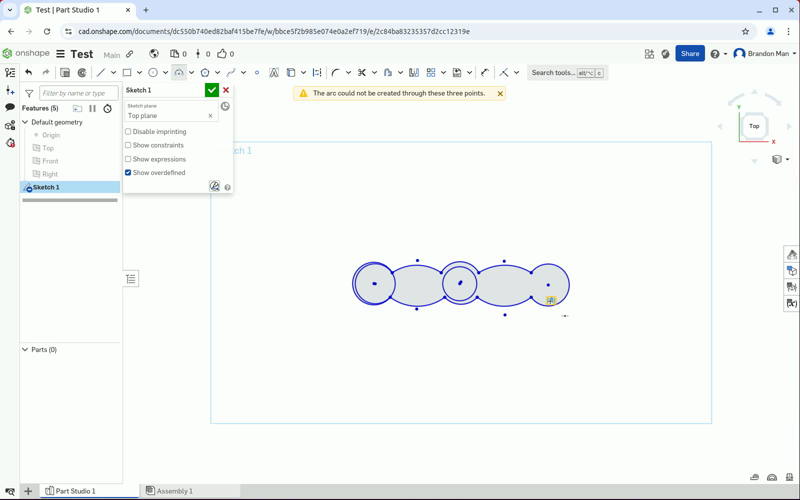
mouse_move(551, 275)
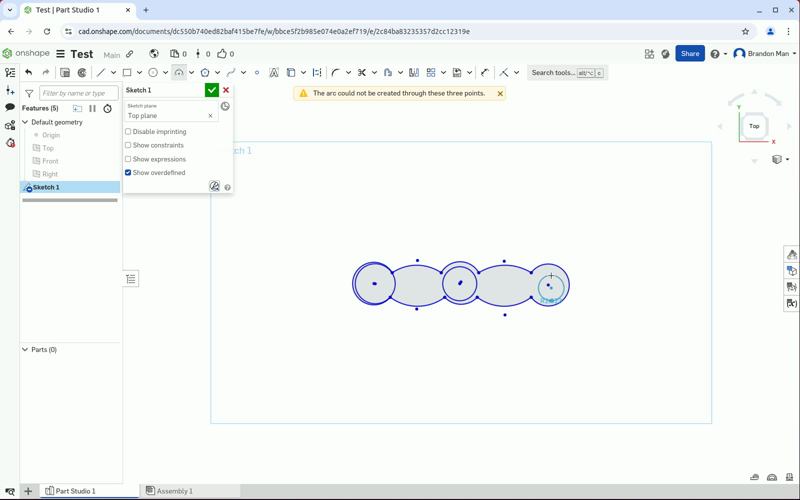
scroll(6)
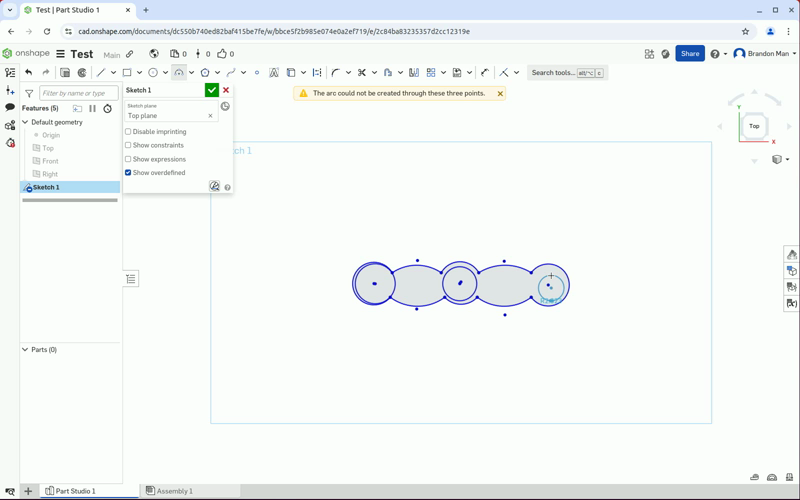
scroll(6)
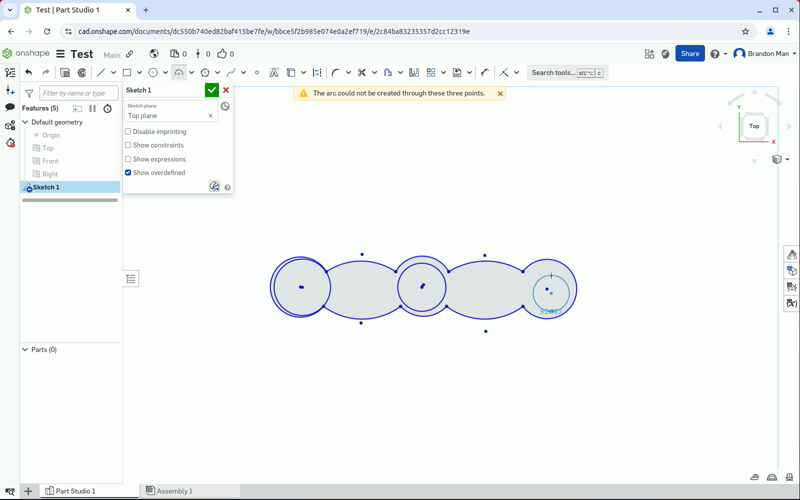
scroll(6)
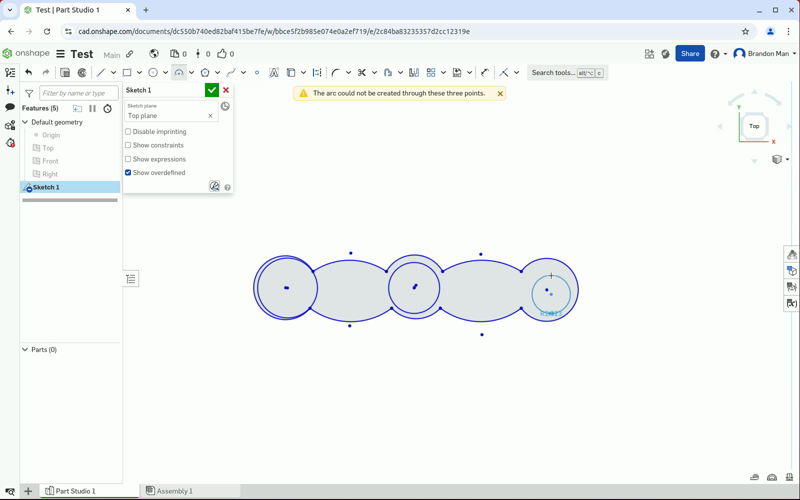
scroll(6)
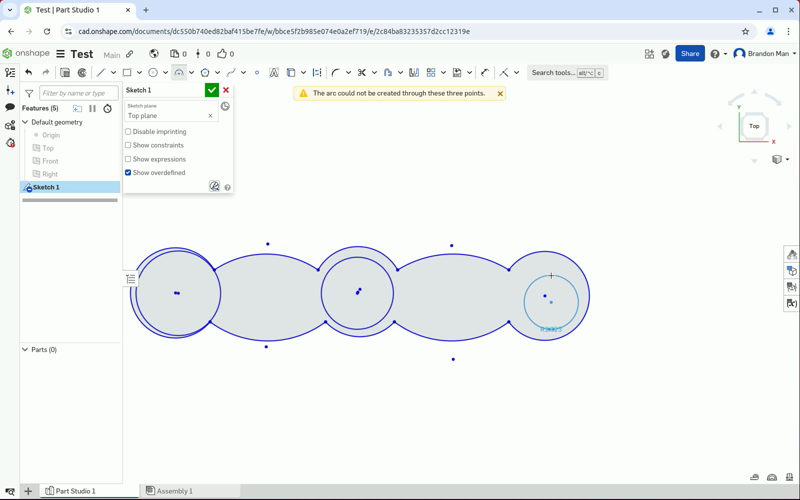
scroll(6)
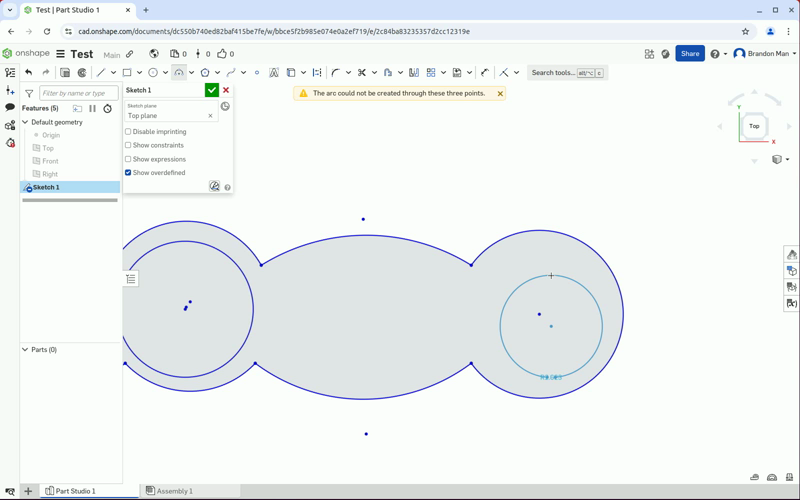
scroll(6)
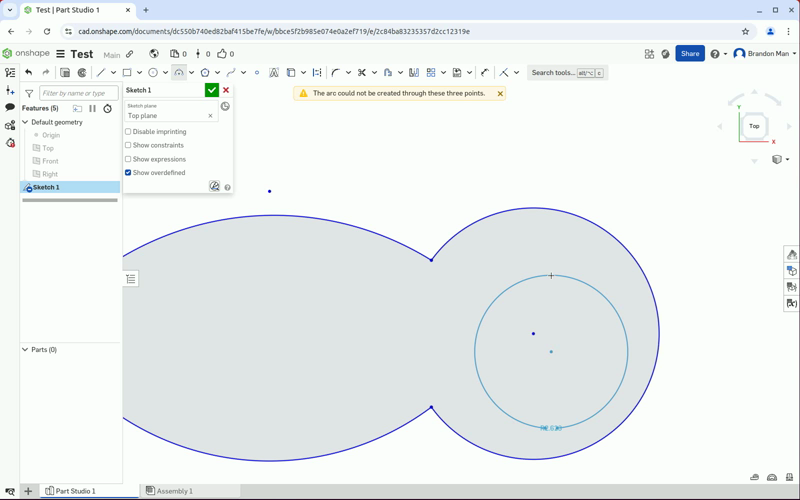
scroll(6)
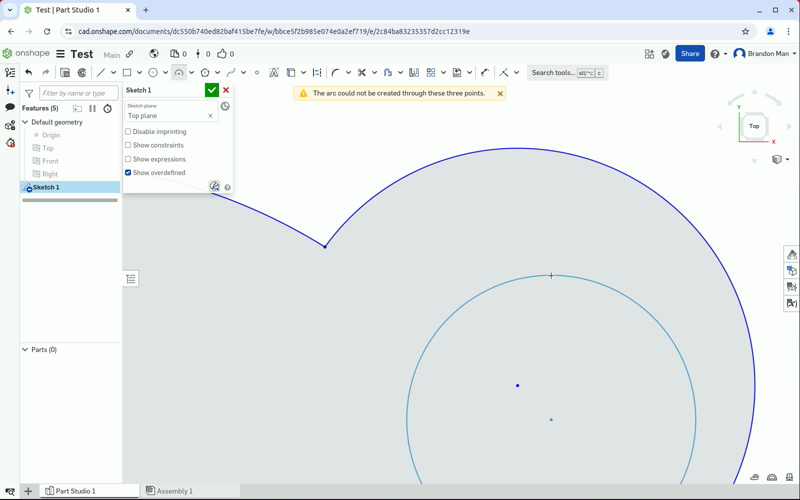
click(551, 275)
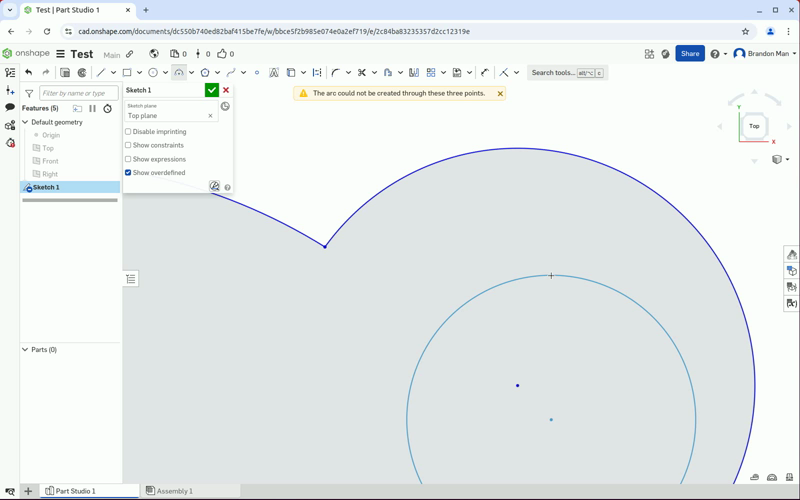
scroll(-6)
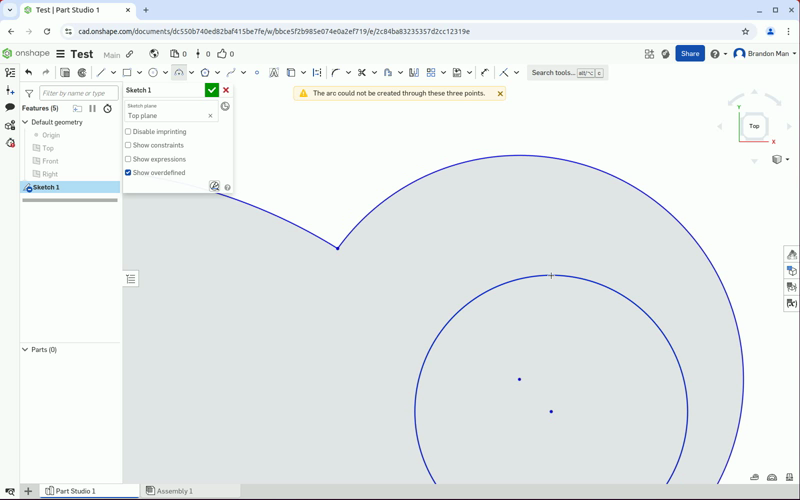
scroll(-6)
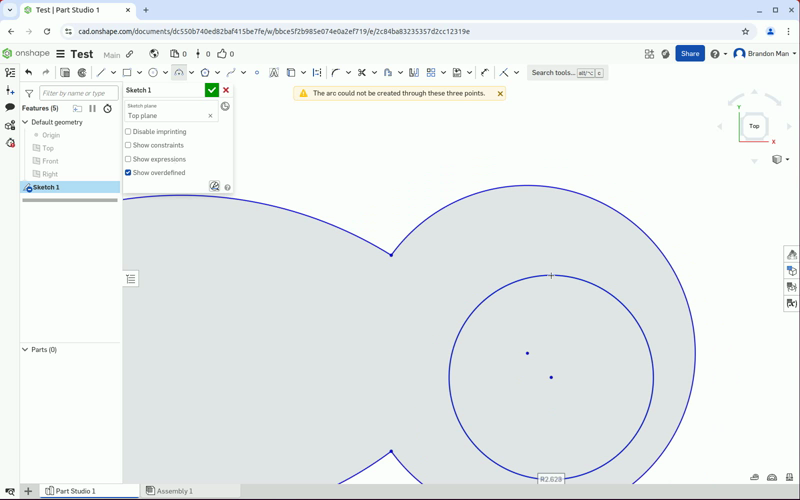
scroll(-6)
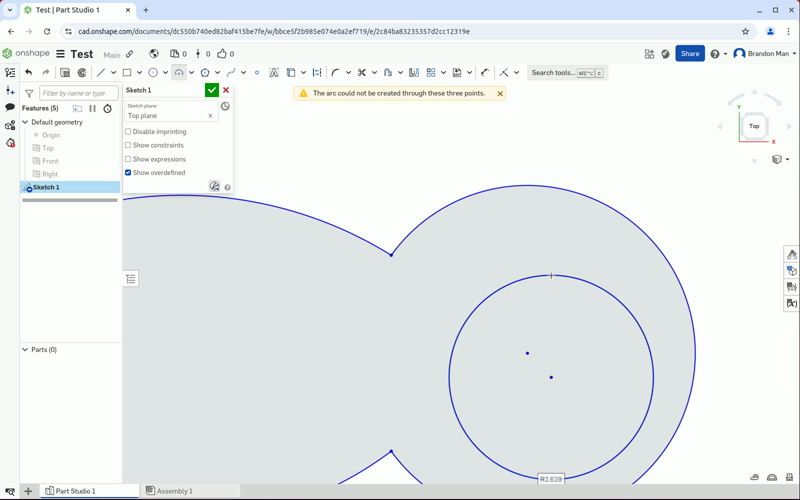
scroll(-6)
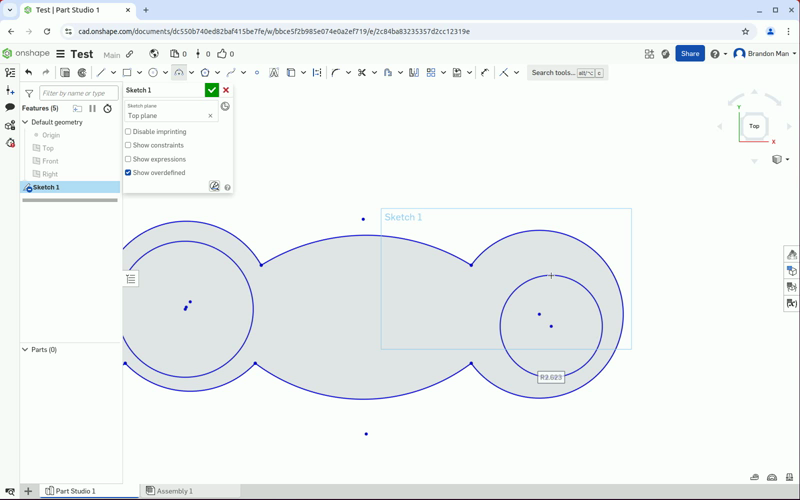
scroll(-6)
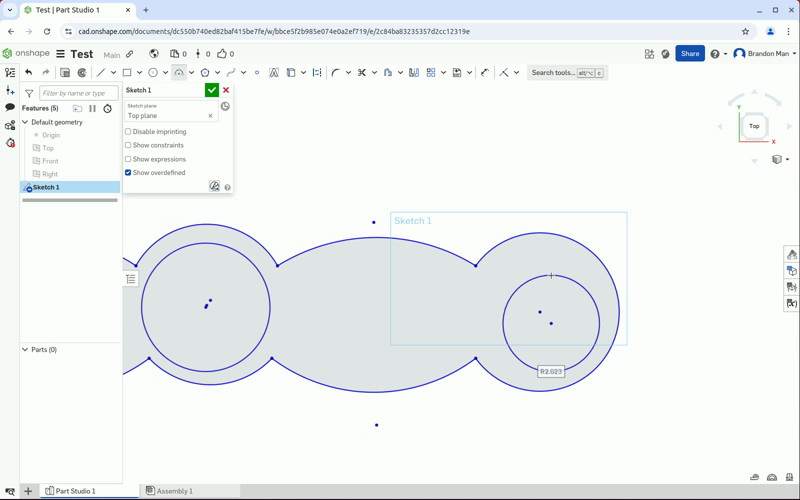
scroll(-6)
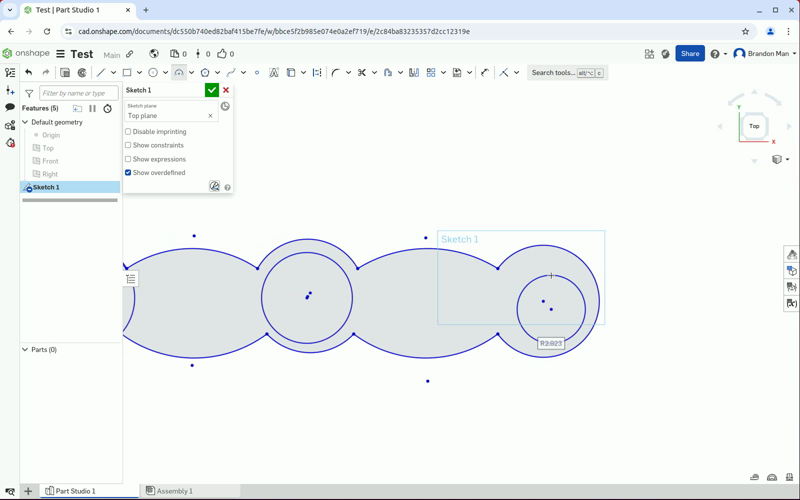
scroll(-6)
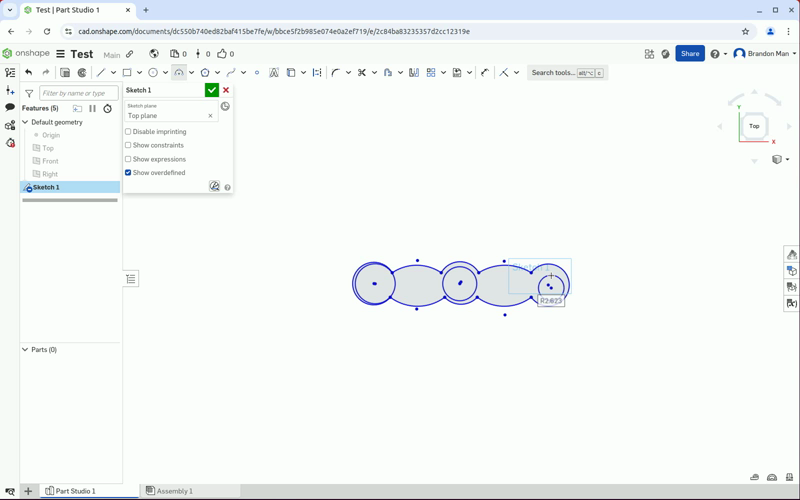
key_up(shift)
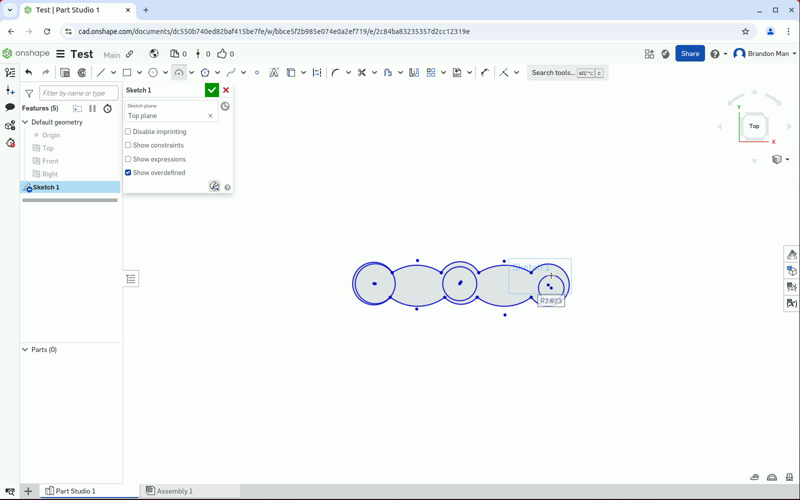
key(esc)
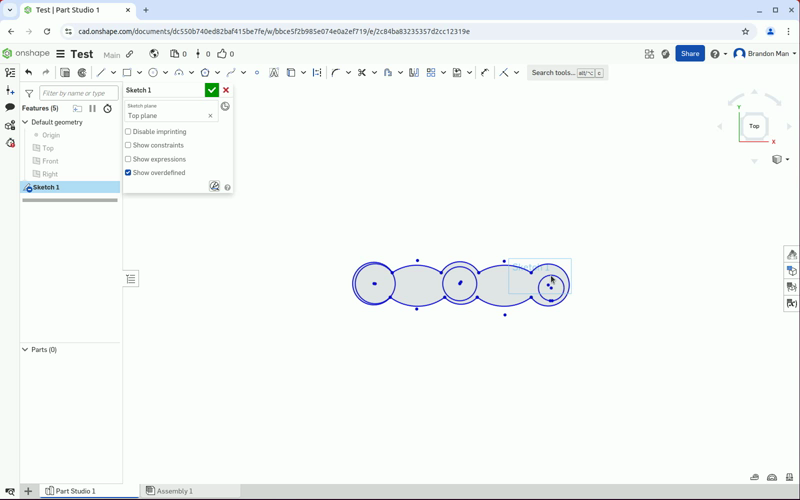
mouse_move(506, 283)
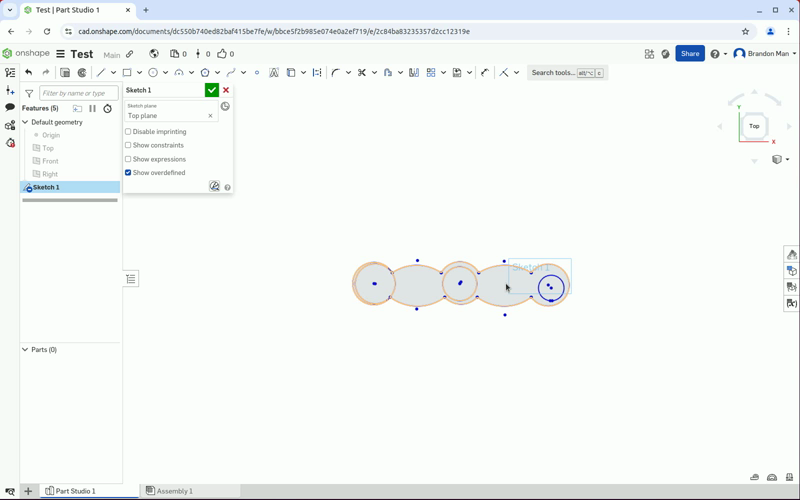
click(506, 283)
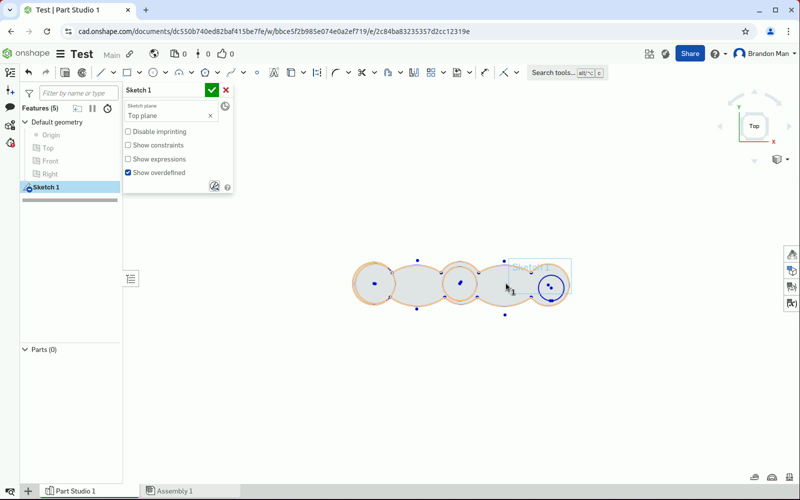
mouse_move(73, 352)
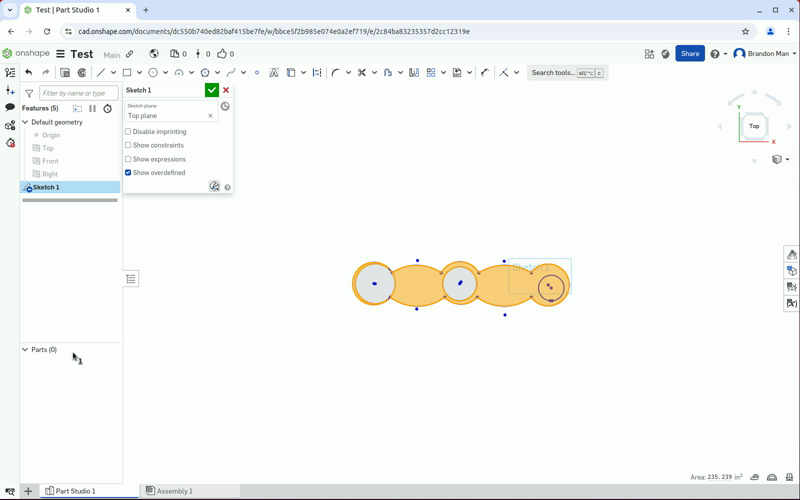
key(shift+y)
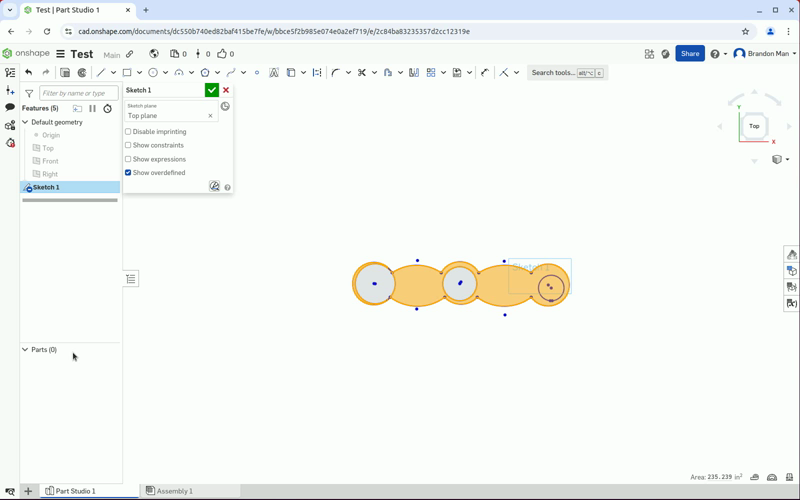
key(shift+e)
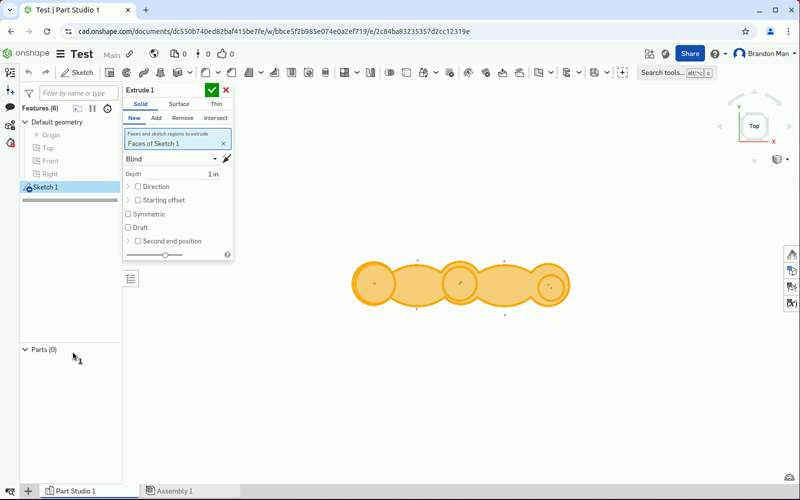
mouse_move(143, 106)
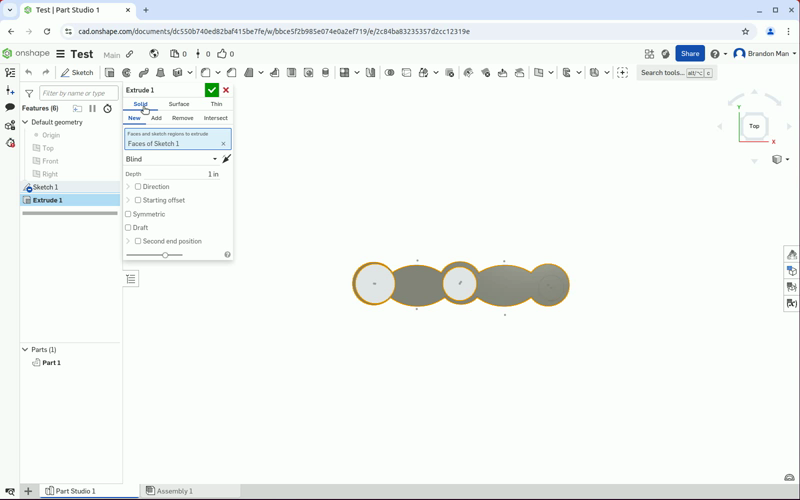
click(143, 106)
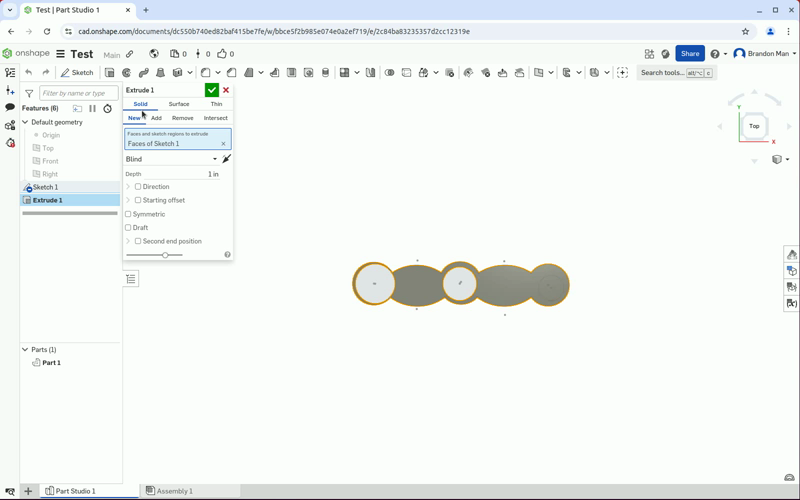
mouse_move(137, 120)
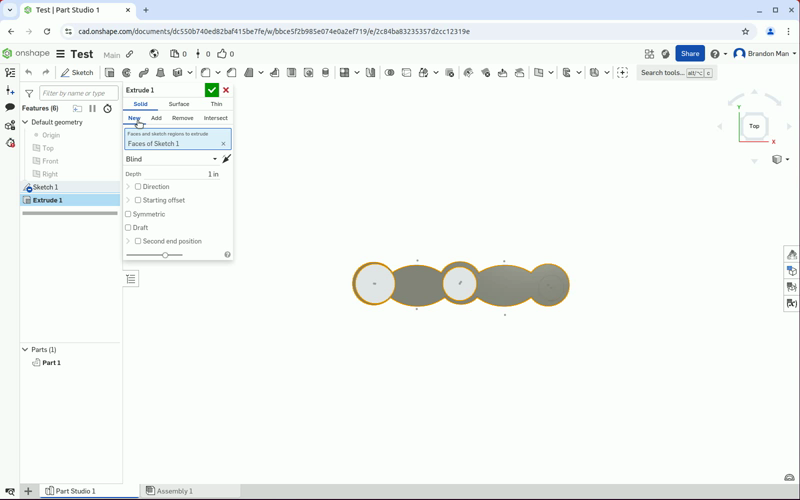
click(137, 120)
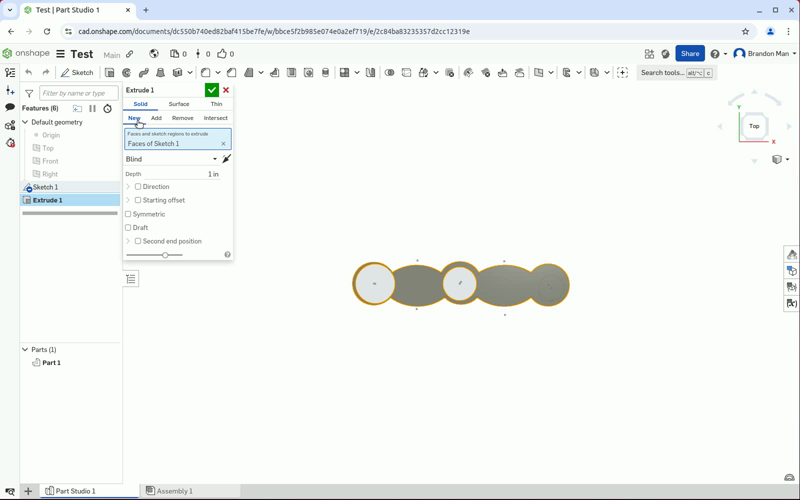
key(tab, 4)
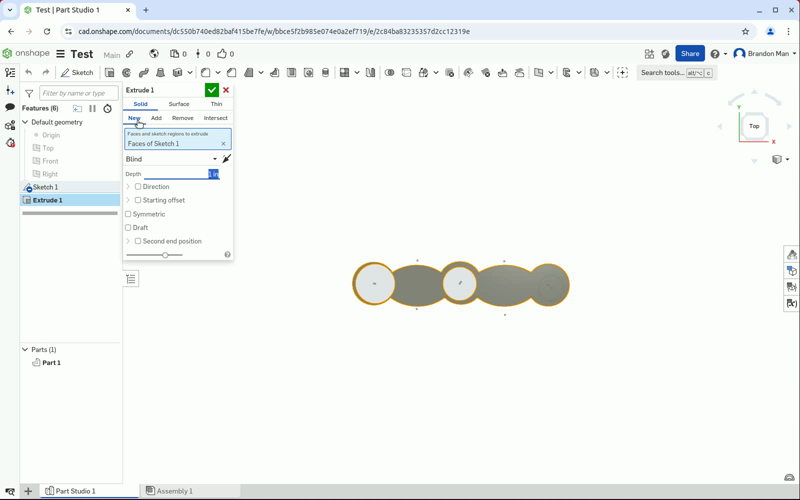
text(2.407)
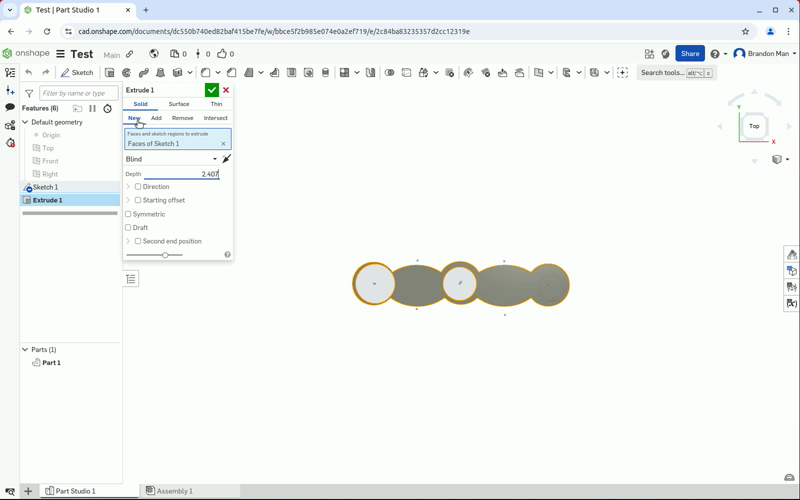
key(enter)
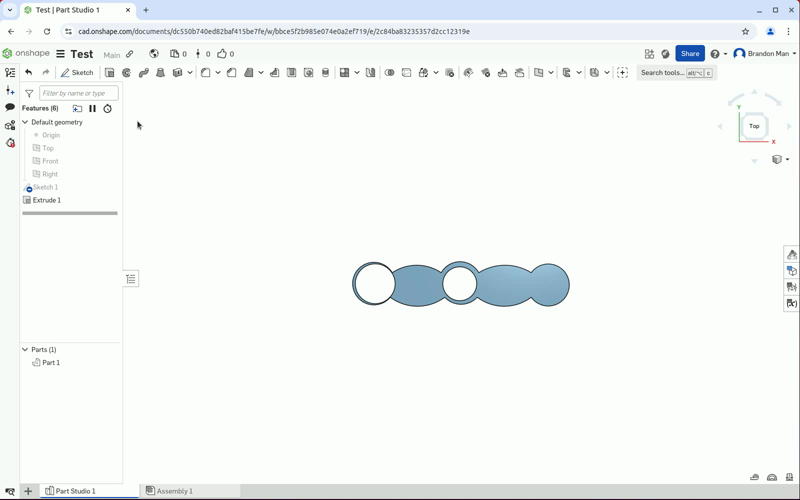
key(shift+h)
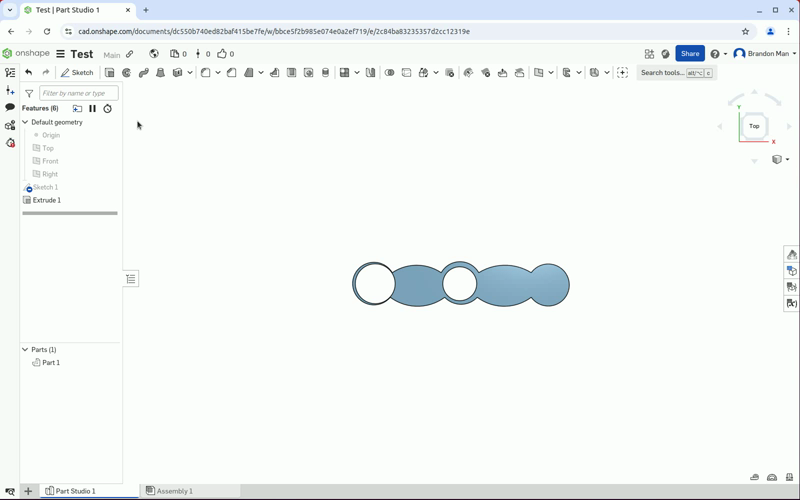
key(shift+h)
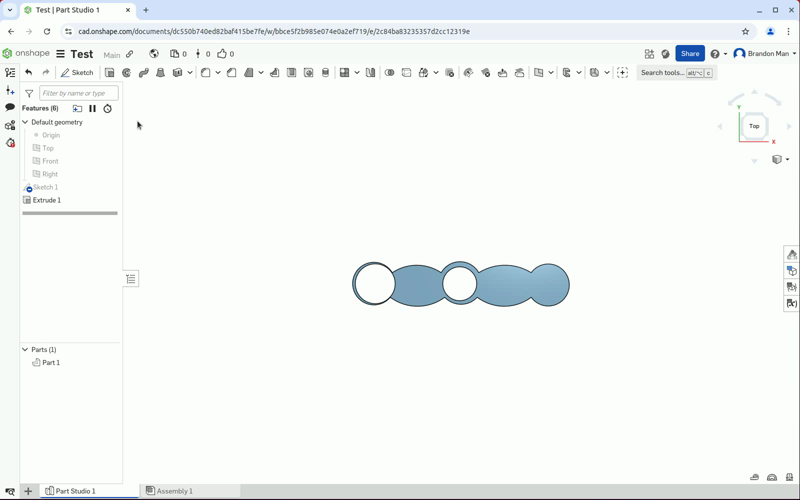
mouse_move(73, 189)
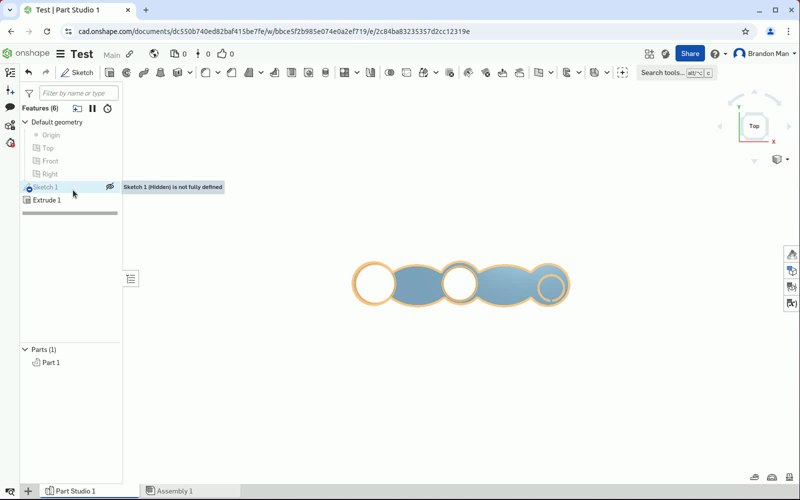
click(73, 189)
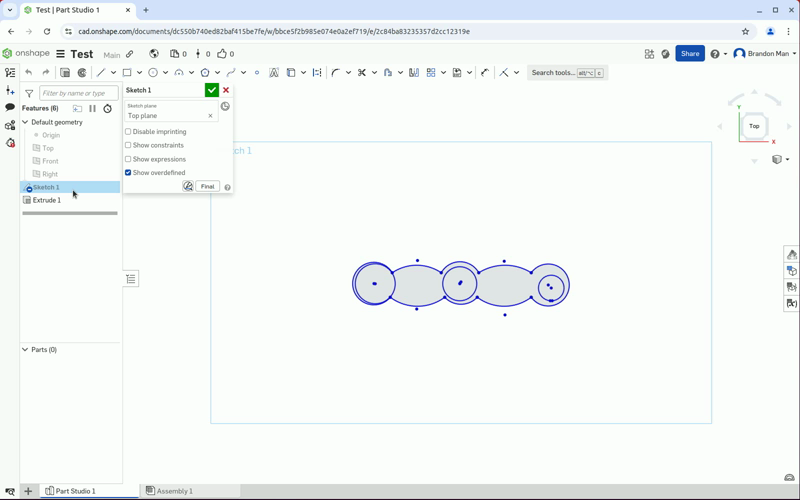
mouse_move(229, 92)
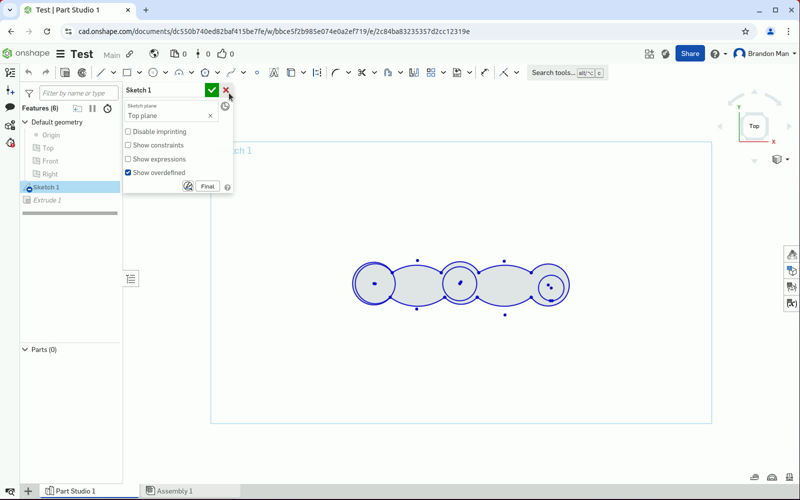
click(229, 92)
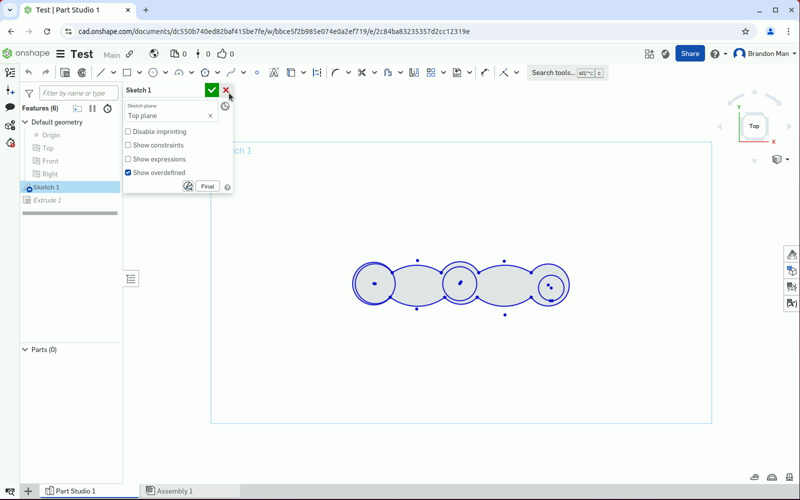
key(shift+s)
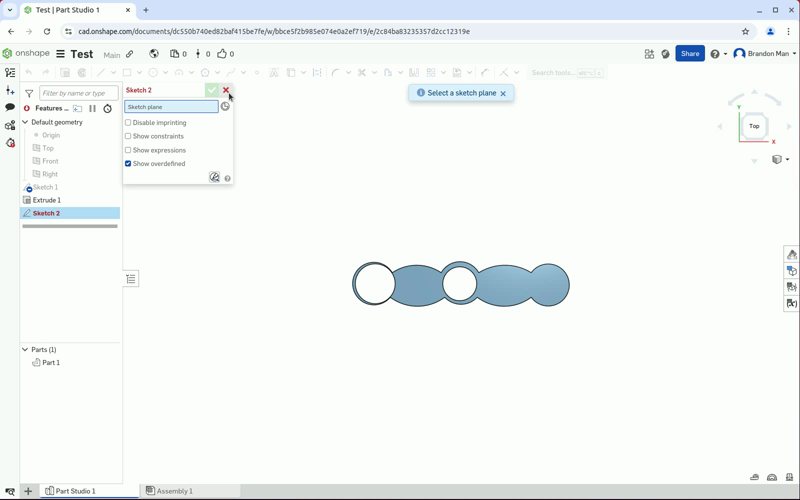
mouse_move(73, 150)
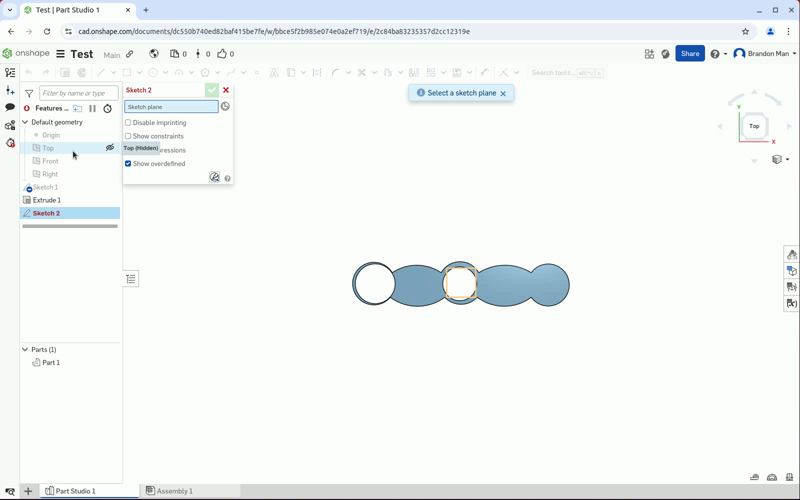
click(73, 150)
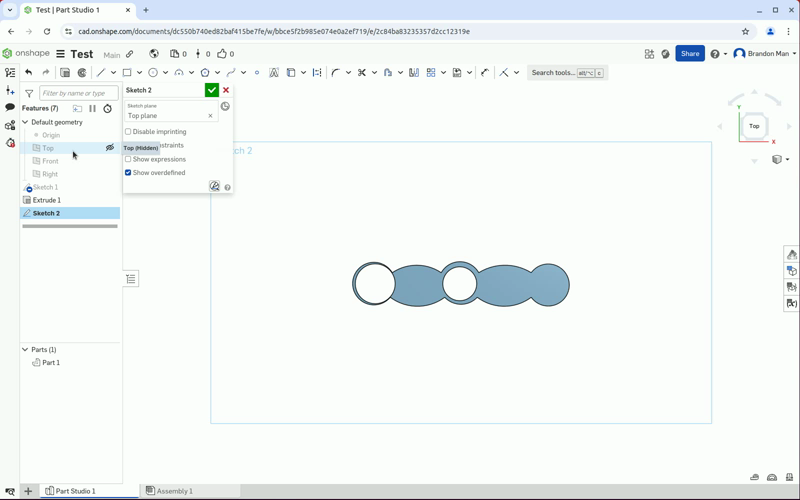
mouse_move(73, 352)
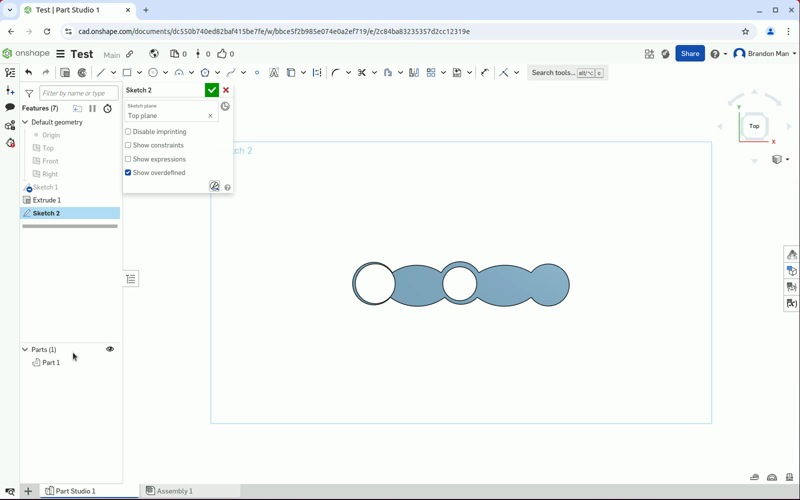
key(y)
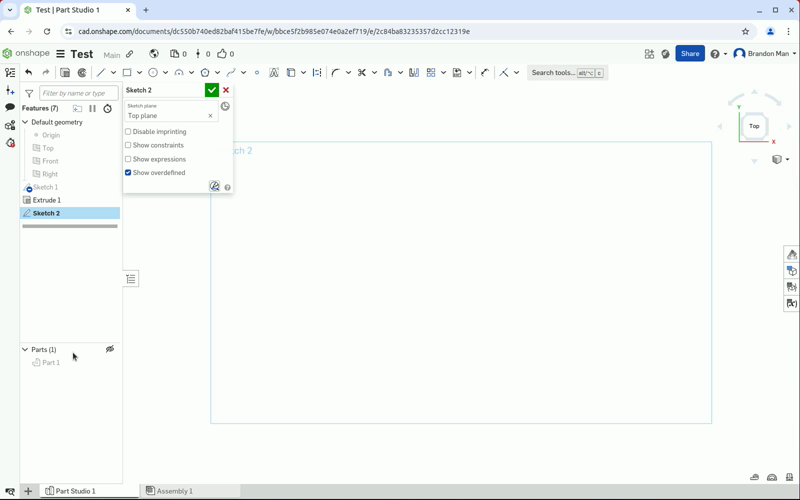
key(a)
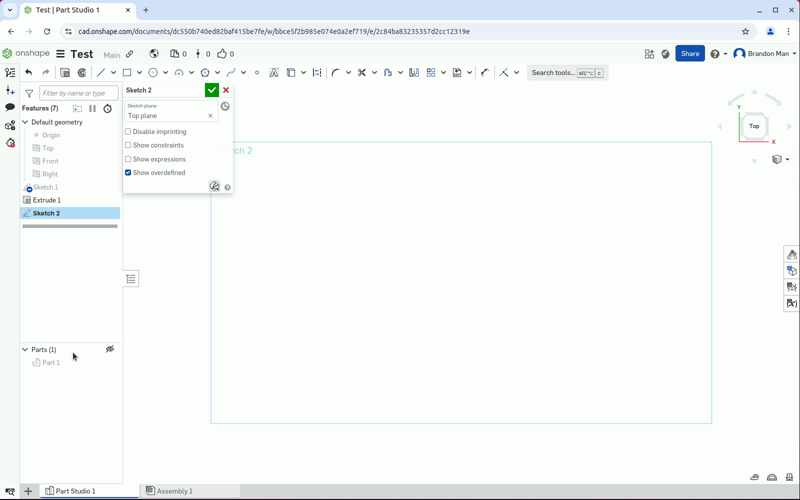
key_down(shift)
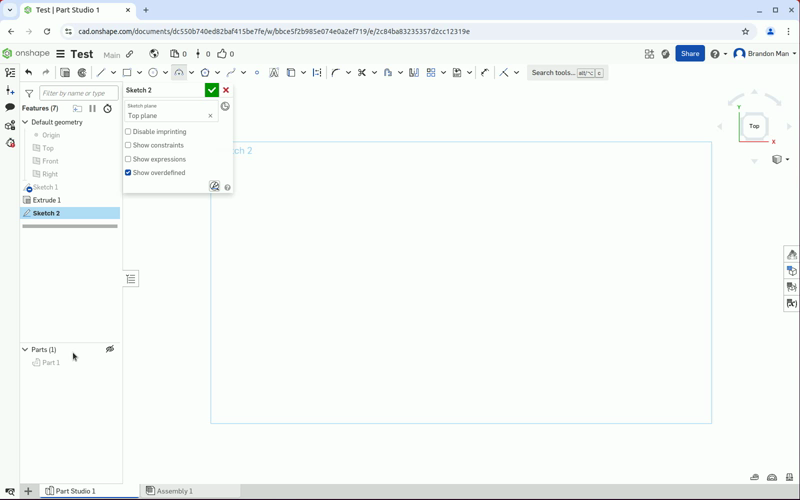
mouse_move(352, 282)
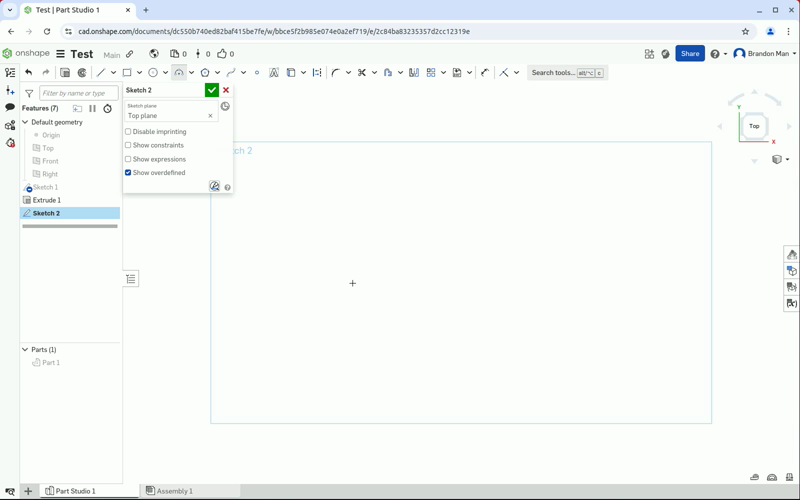
click(352, 282)
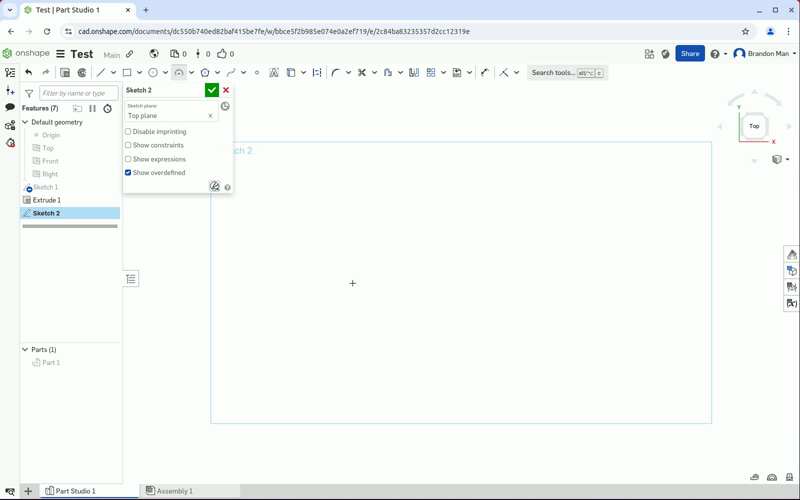
key_up(shift)
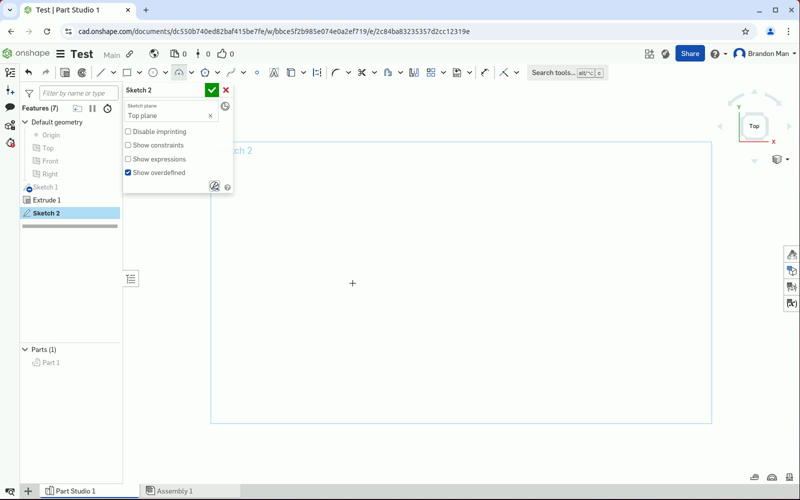
key_down(shift)
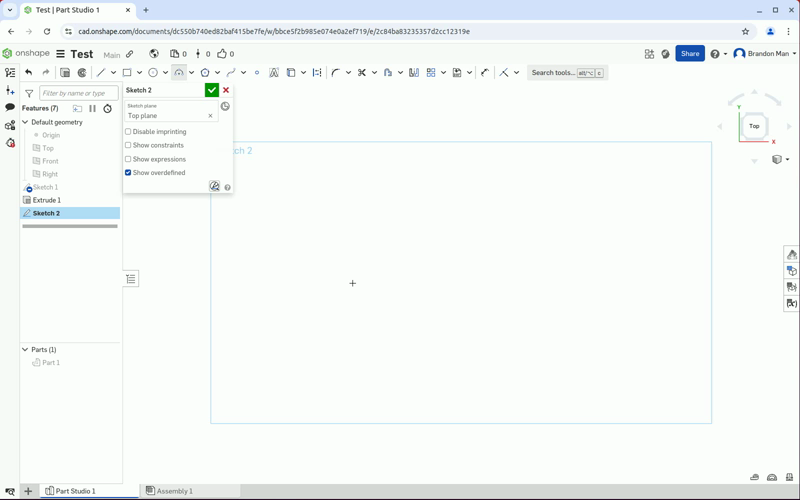
mouse_move(370, 262)
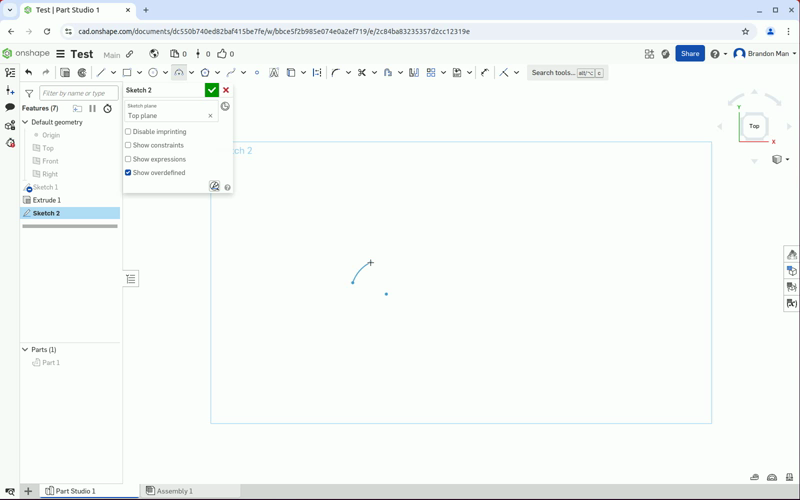
click(370, 262)
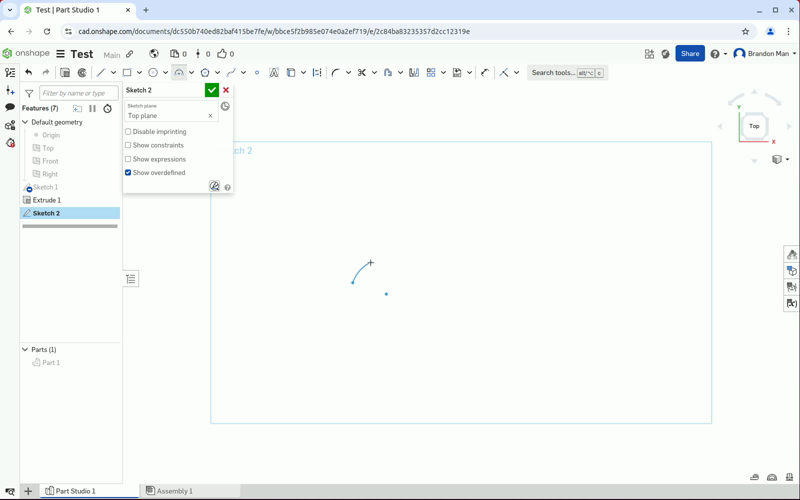
mouse_move(357, 269)
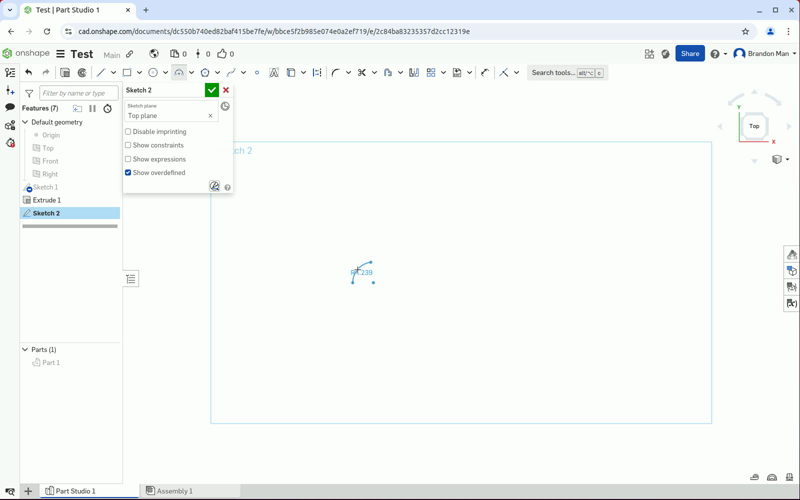
click(357, 269)
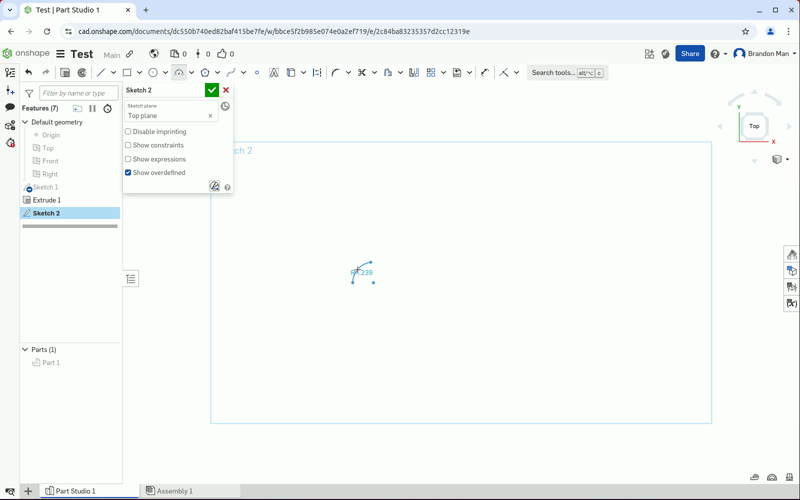
key_up(shift)
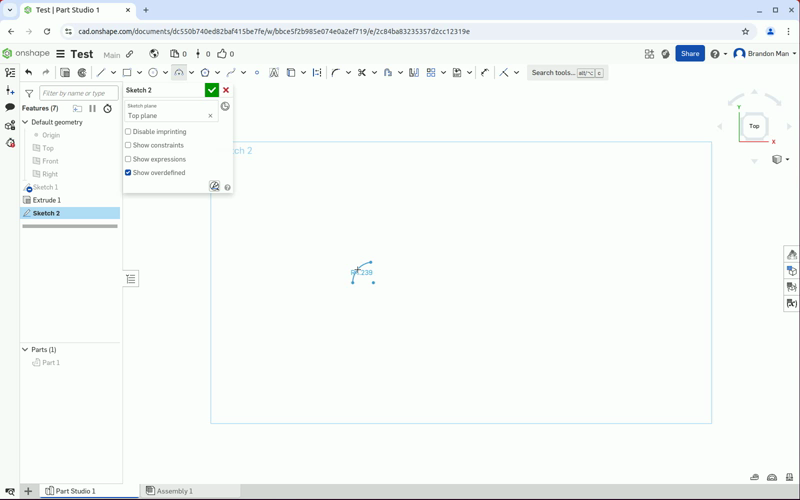
mouse_move(370, 262)
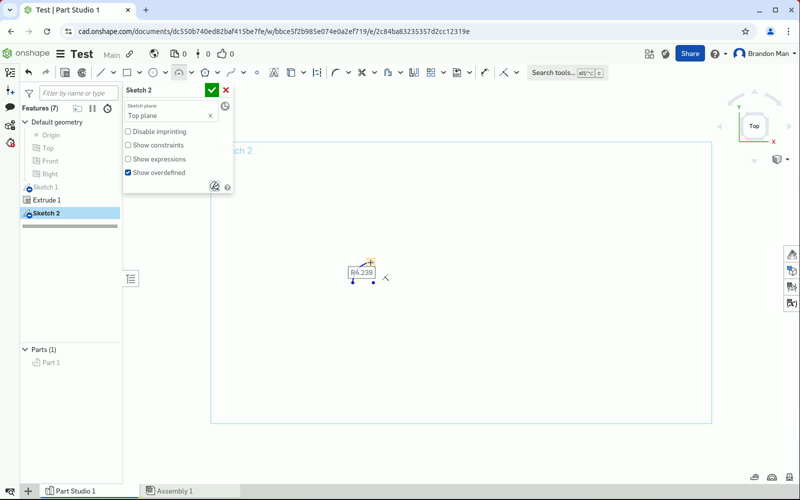
click(370, 262)
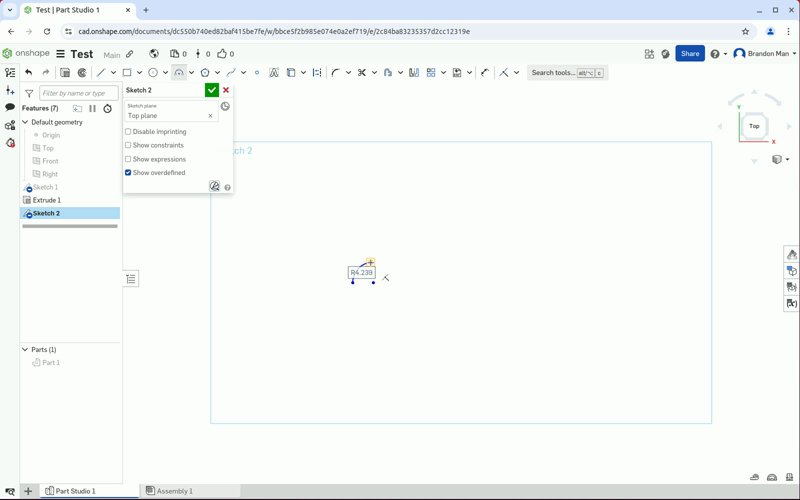
key_down(shift)
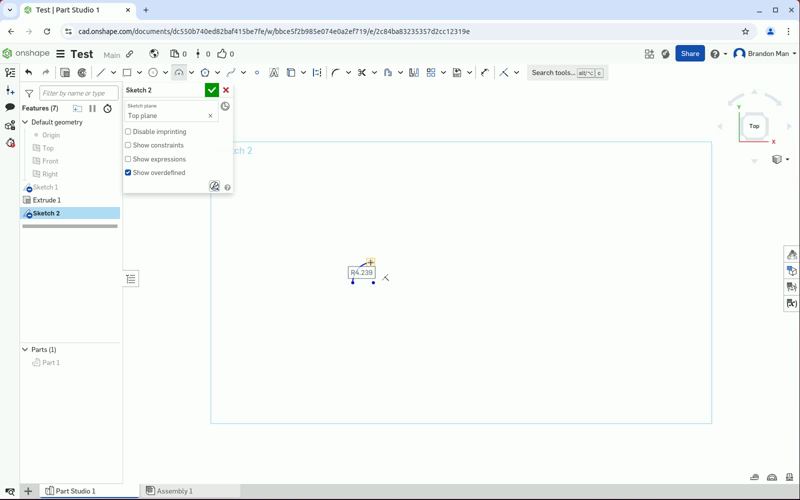
mouse_move(375, 212)
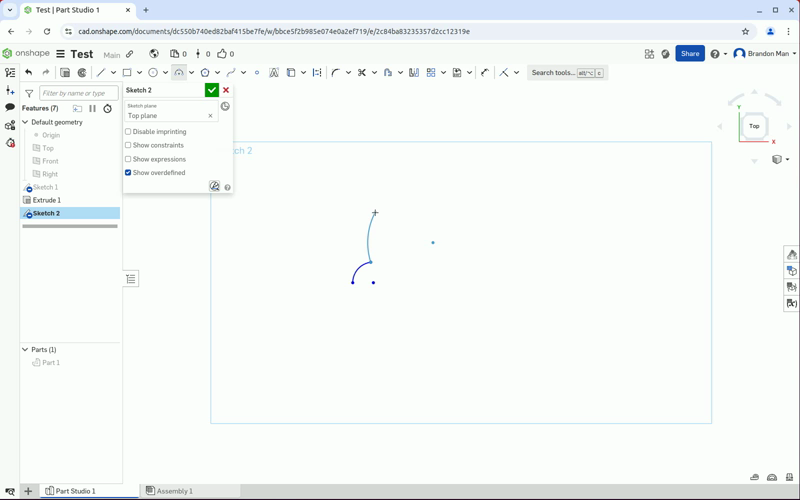
click(375, 212)
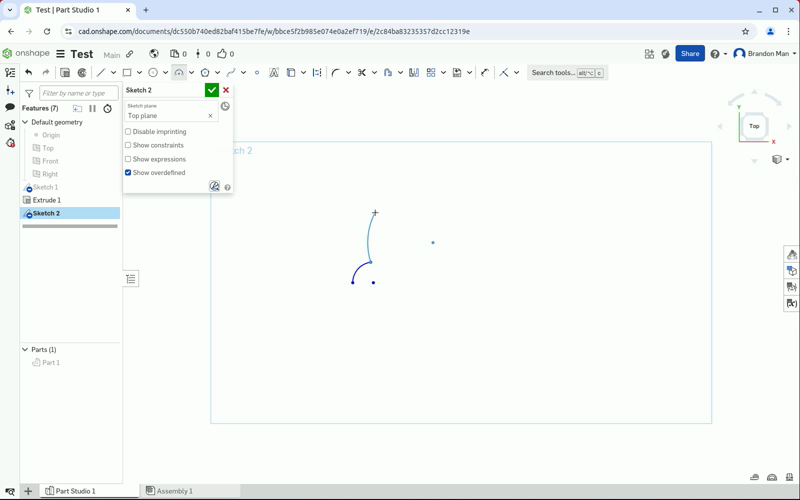
mouse_move(368, 236)
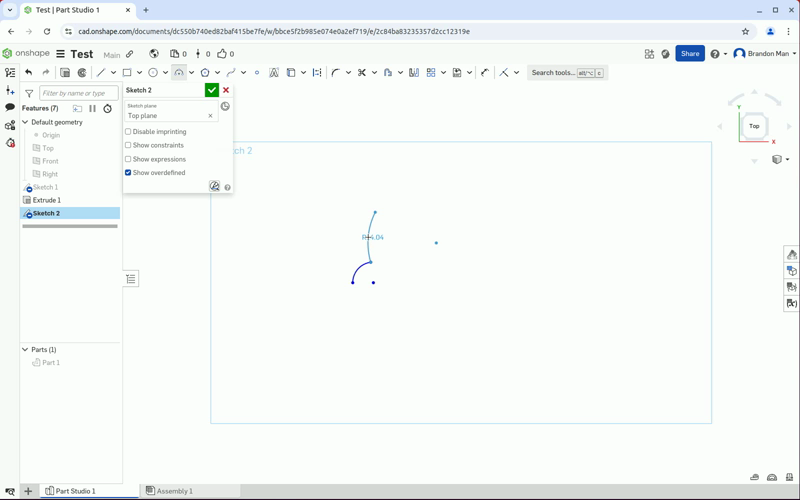
click(368, 236)
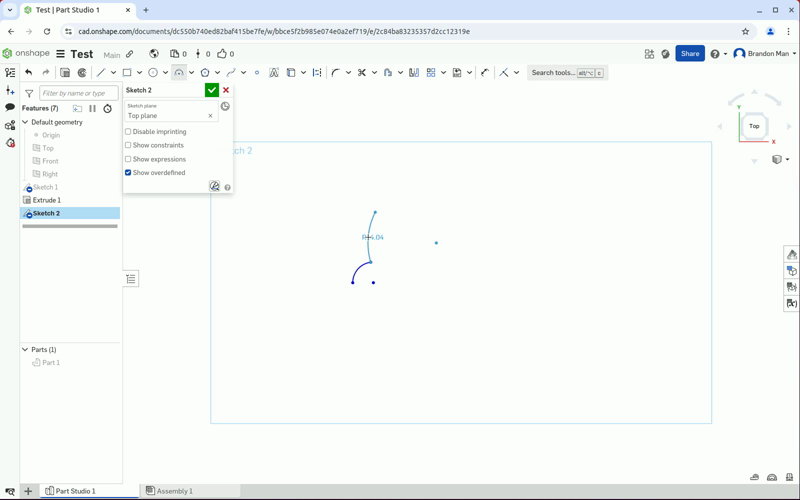
key_up(shift)
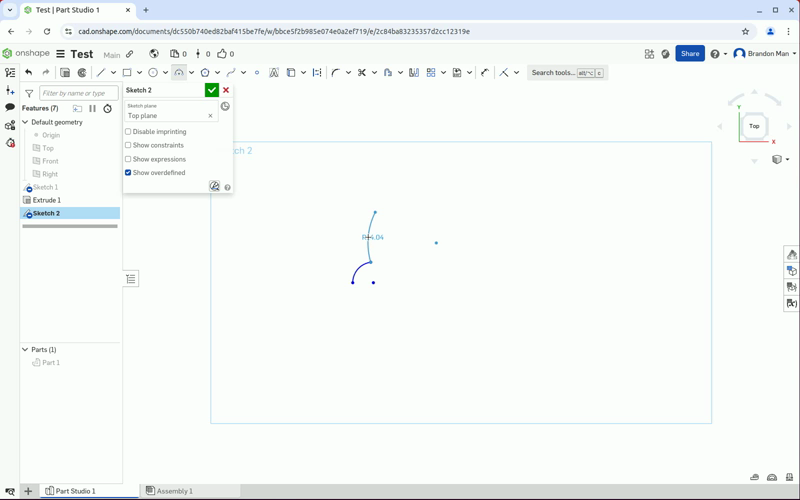
mouse_move(375, 212)
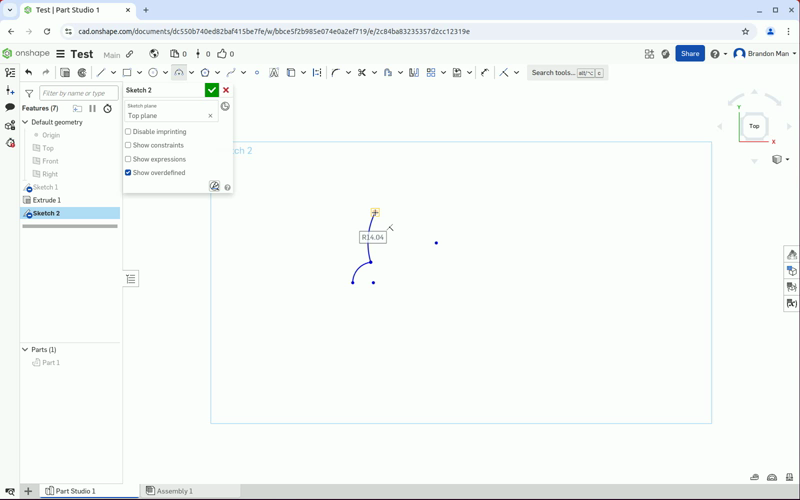
click(375, 212)
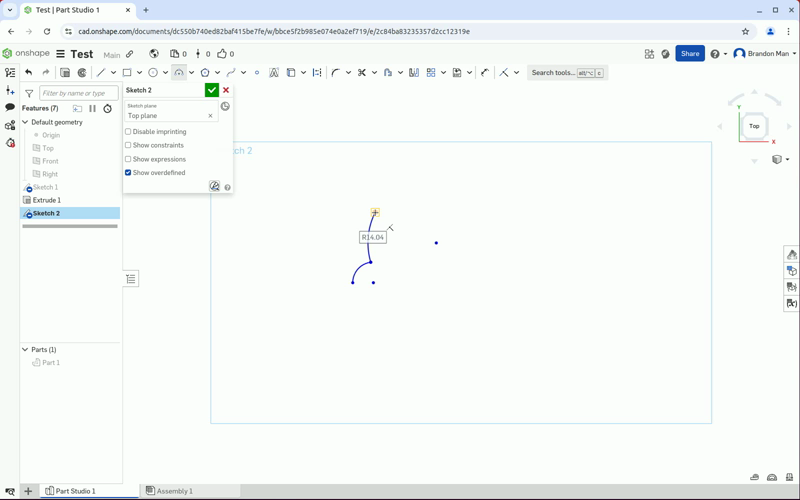
mouse_move(352, 282)
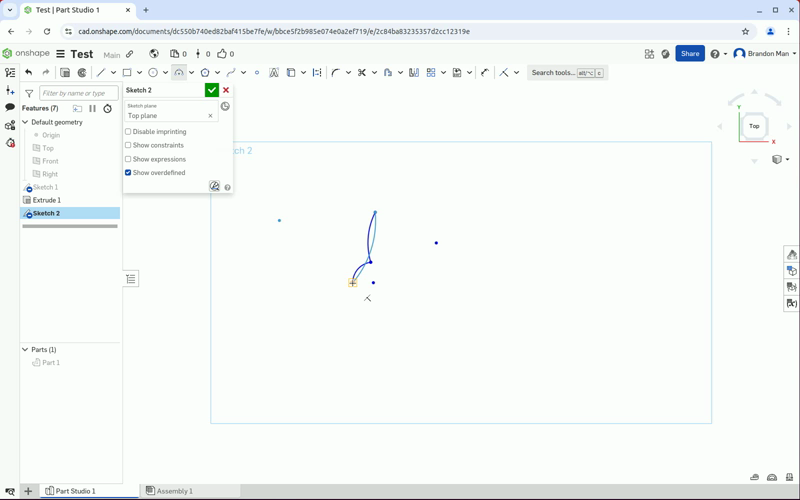
click(352, 282)
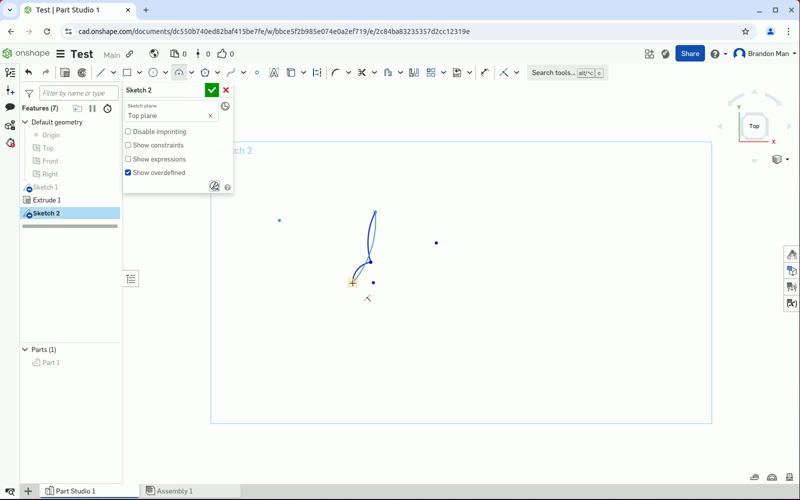
key_down(shift)
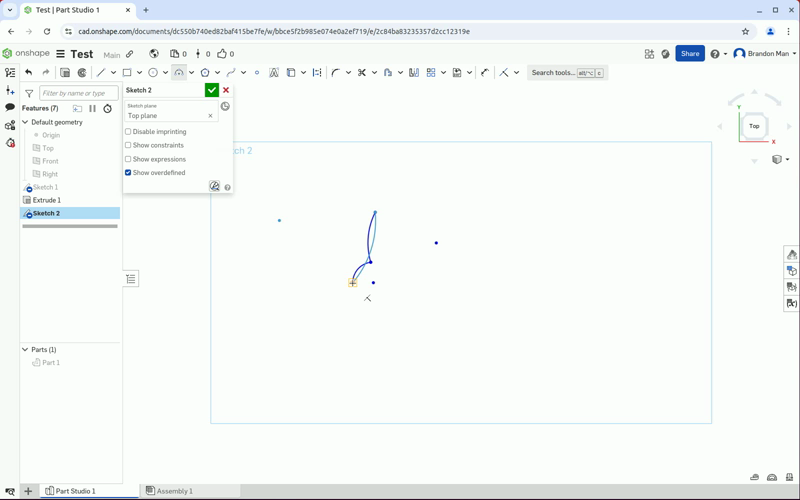
mouse_move(355, 244)
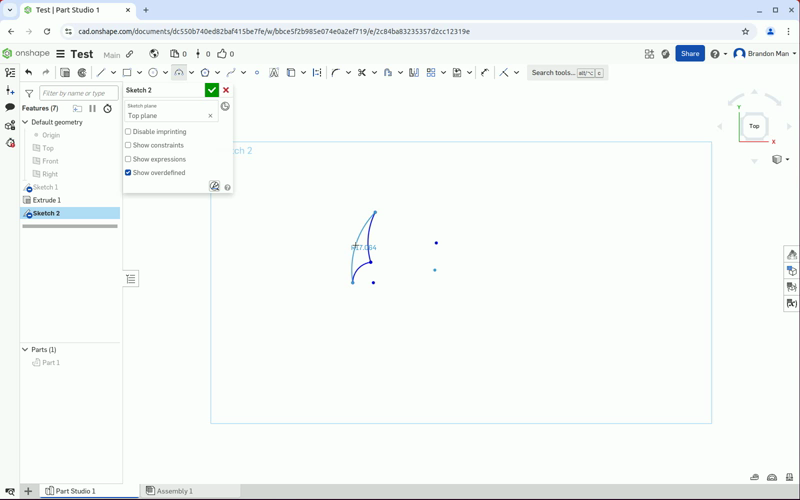
click(355, 244)
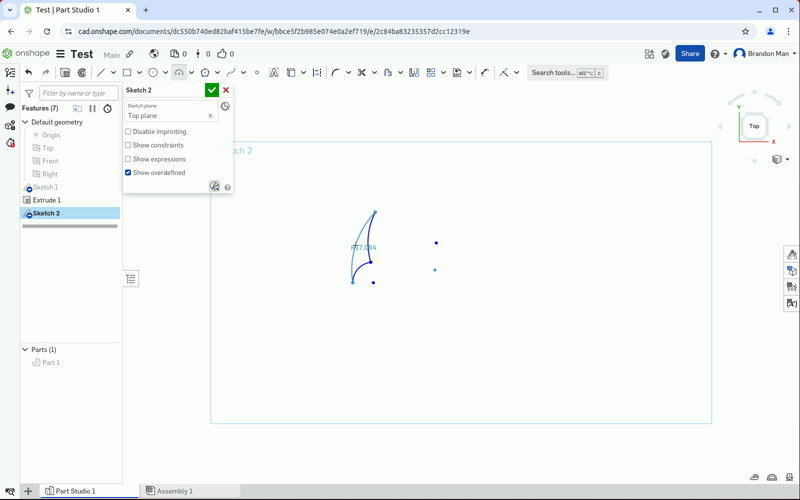
key_up(shift)
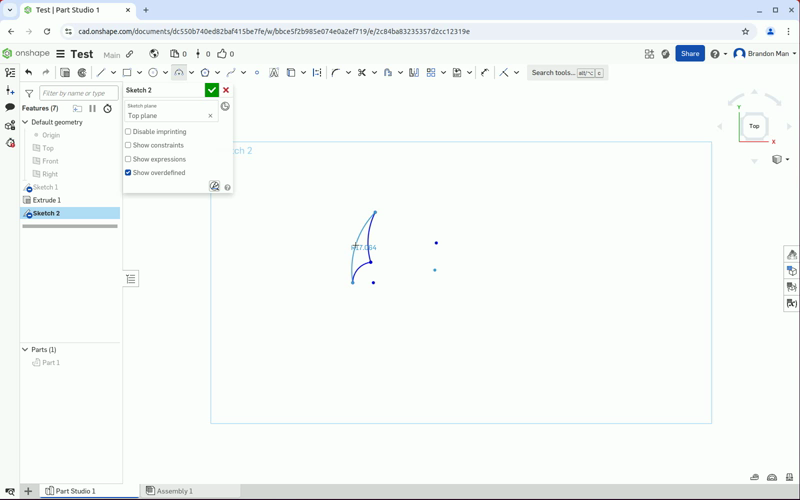
key(esc)
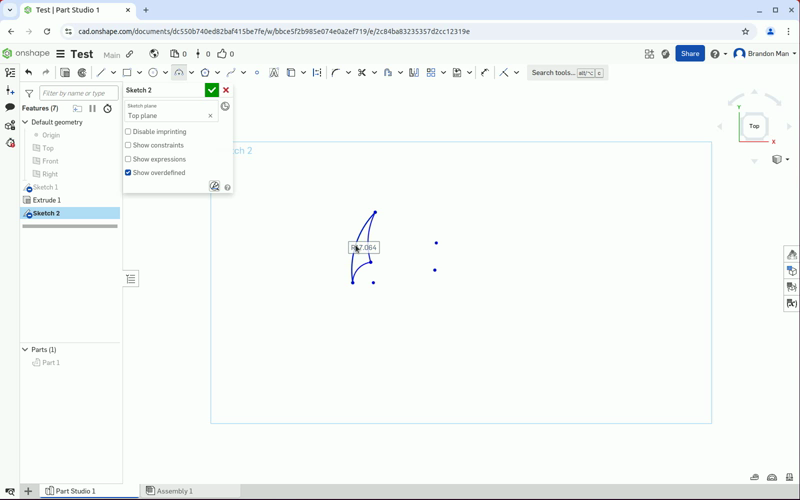
mouse_move(355, 267)
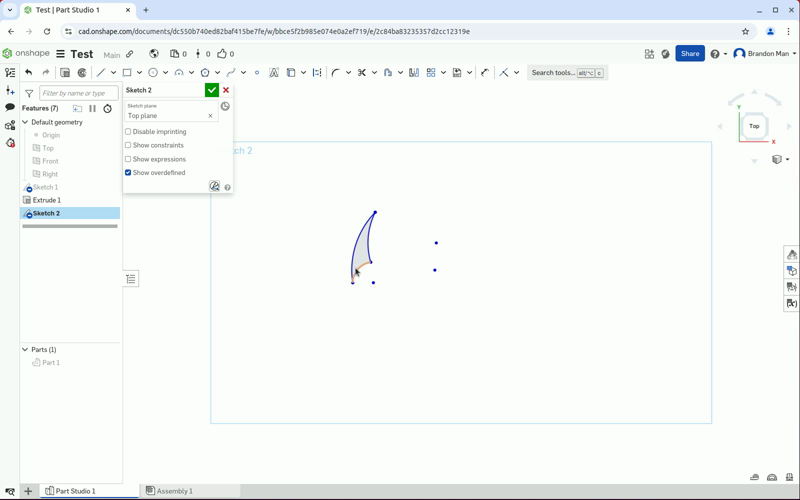
scroll(6)
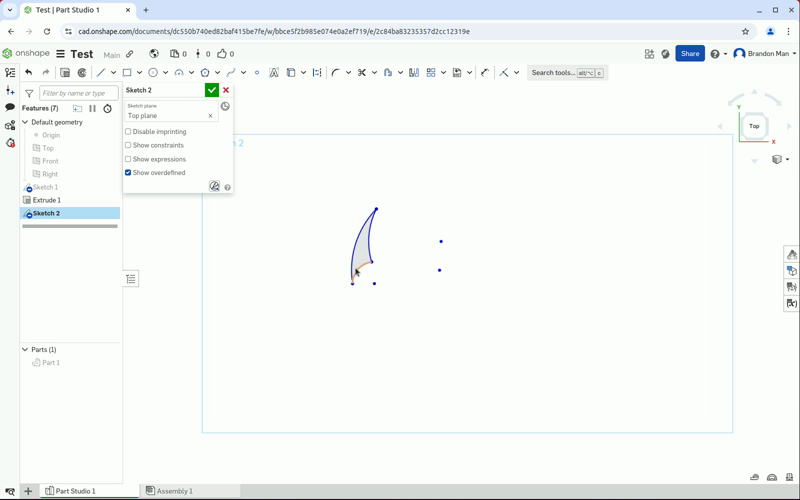
scroll(6)
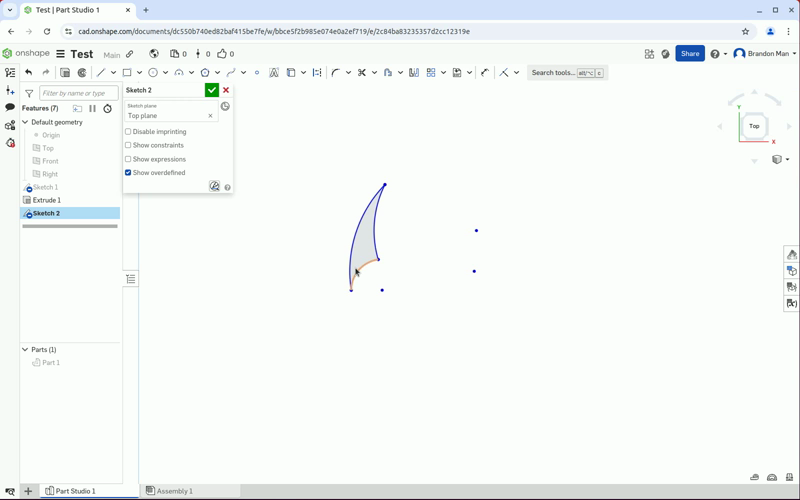
scroll(6)
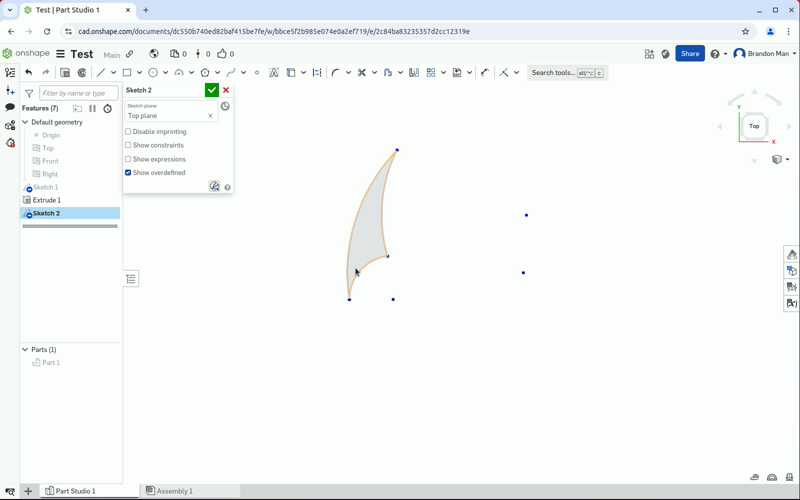
scroll(6)
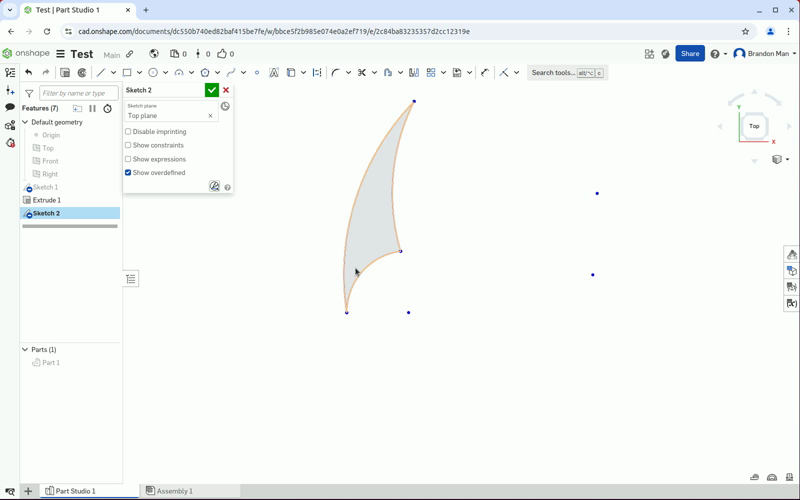
scroll(6)
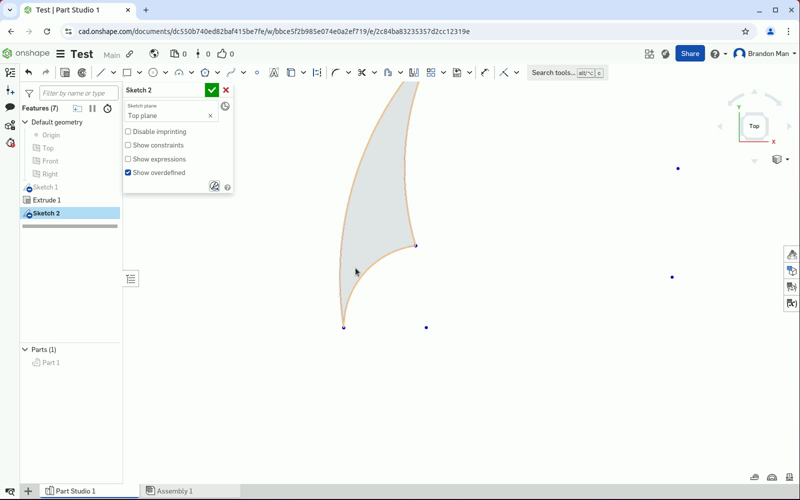
scroll(6)
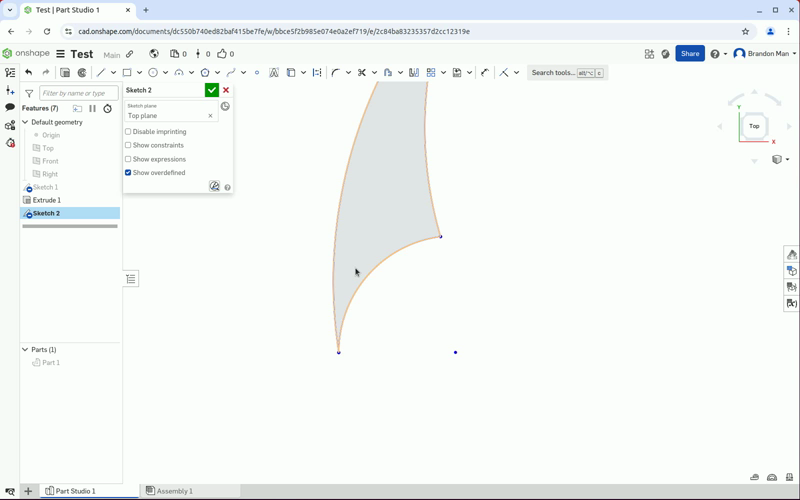
scroll(6)
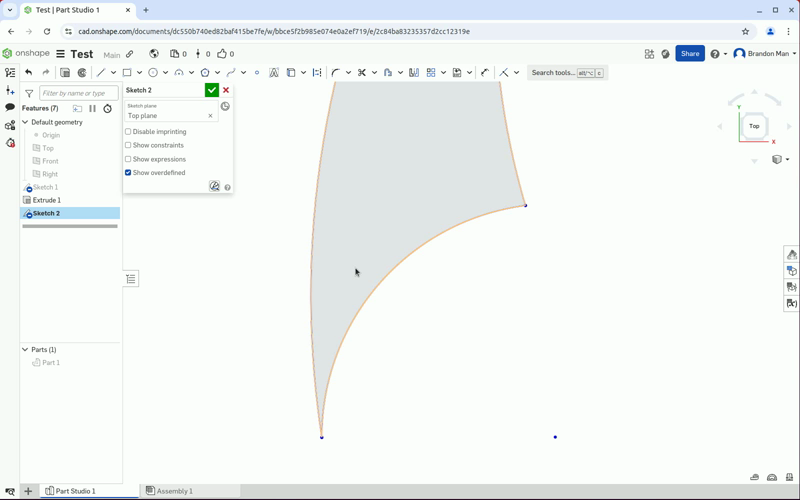
click(355, 267)
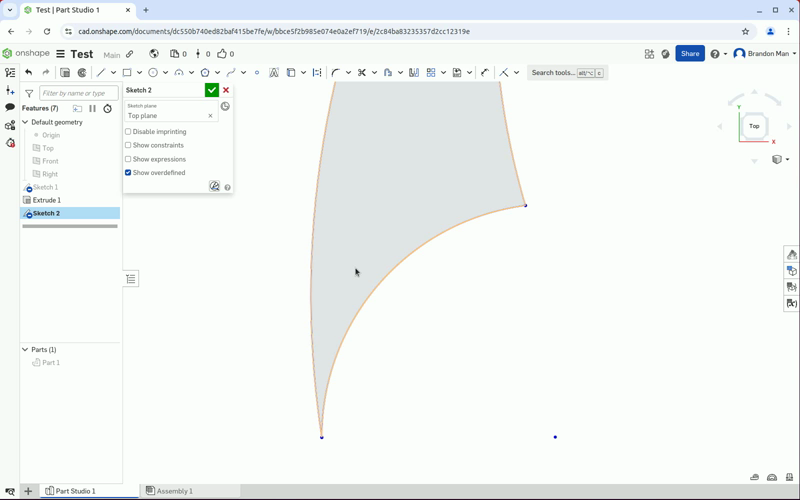
scroll(-6)
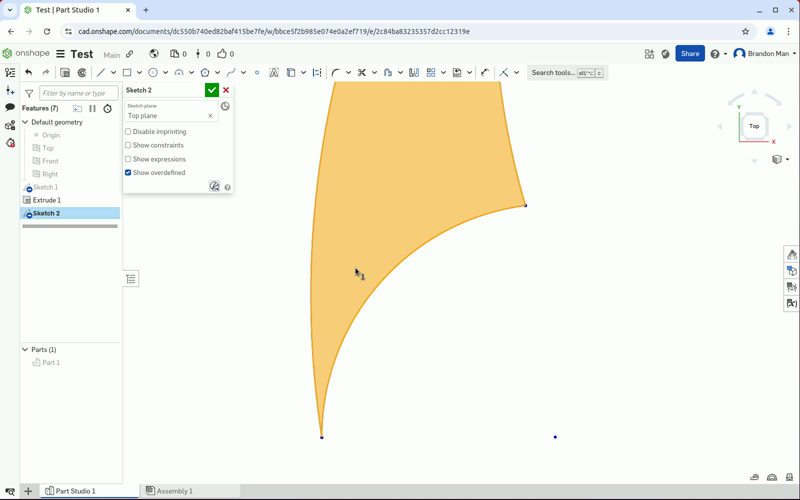
scroll(-6)
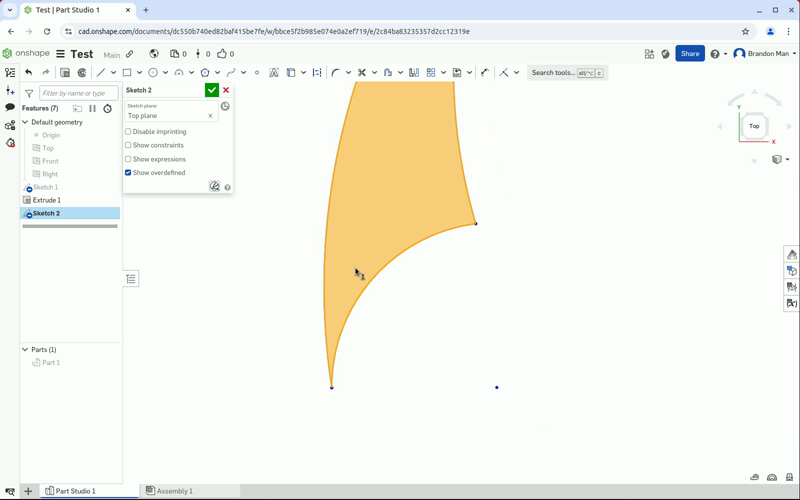
scroll(-6)
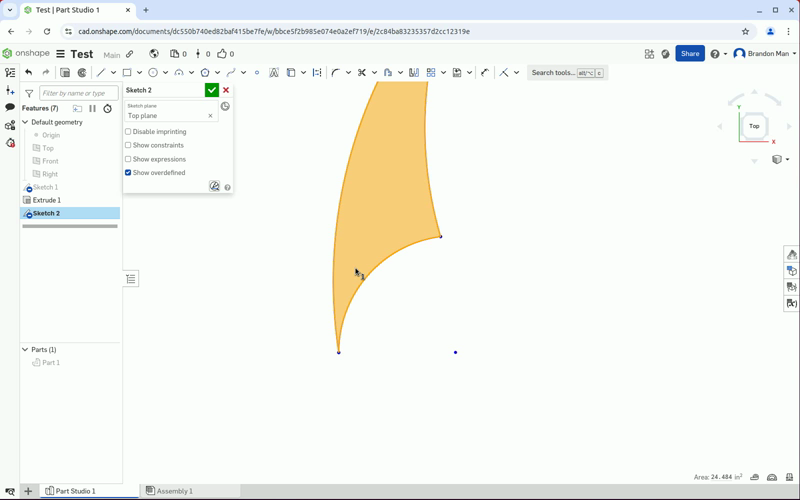
scroll(-6)
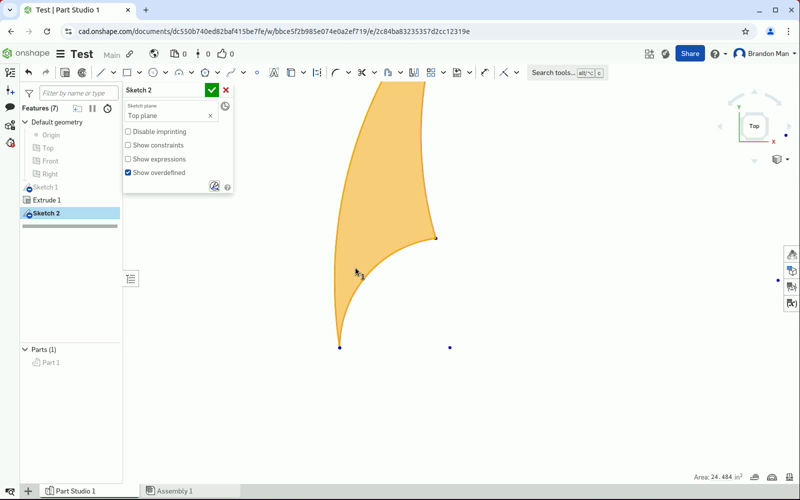
scroll(-6)
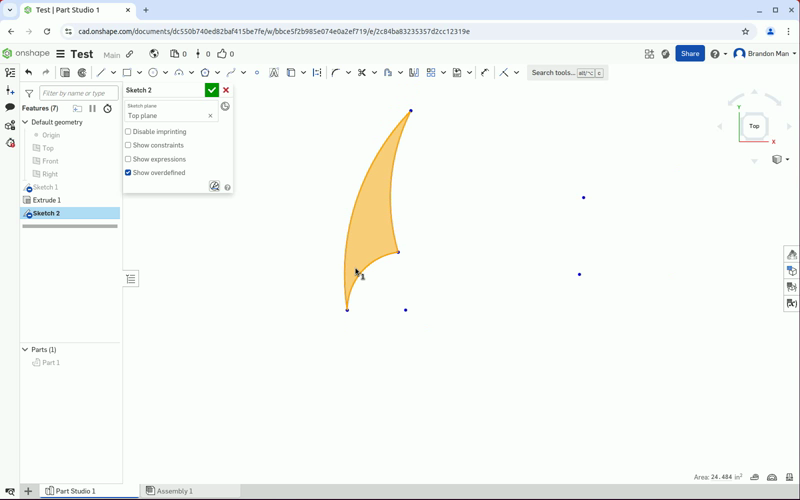
scroll(-6)
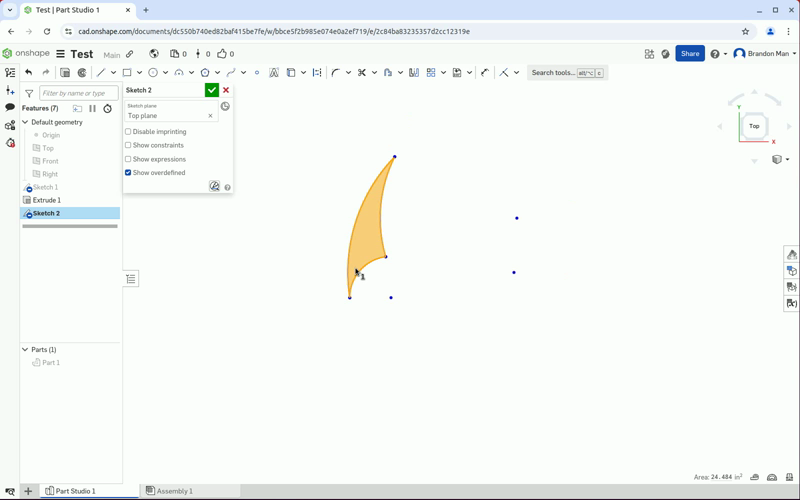
scroll(-6)
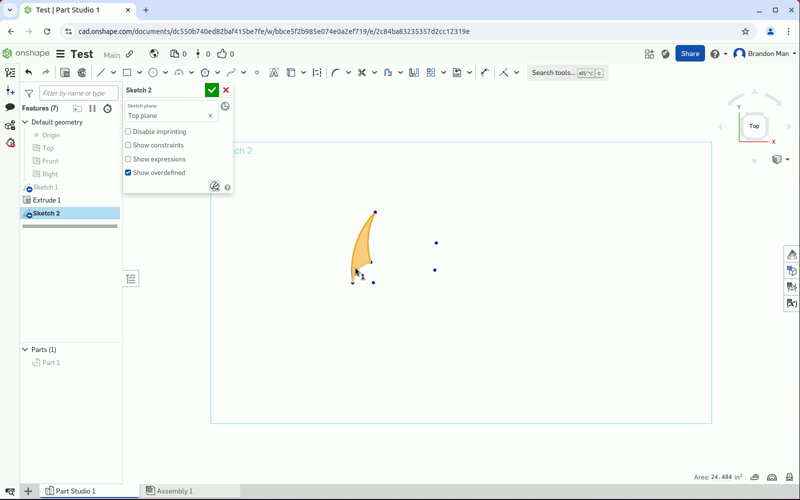
mouse_move(73, 352)
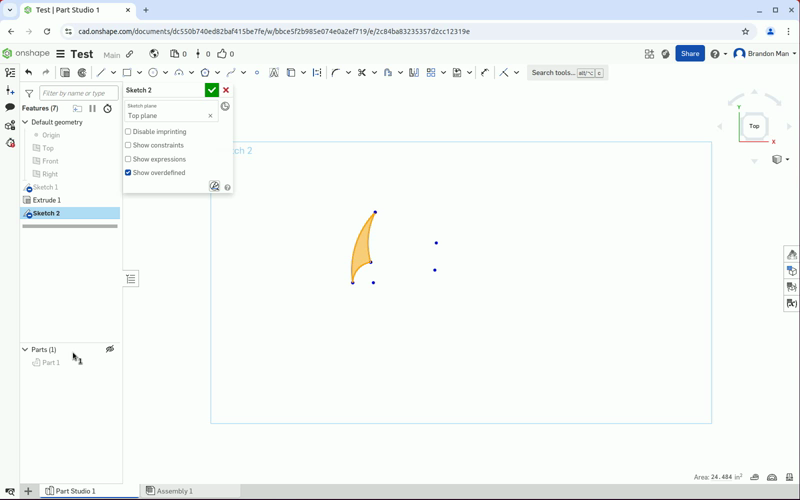
key(shift+y)
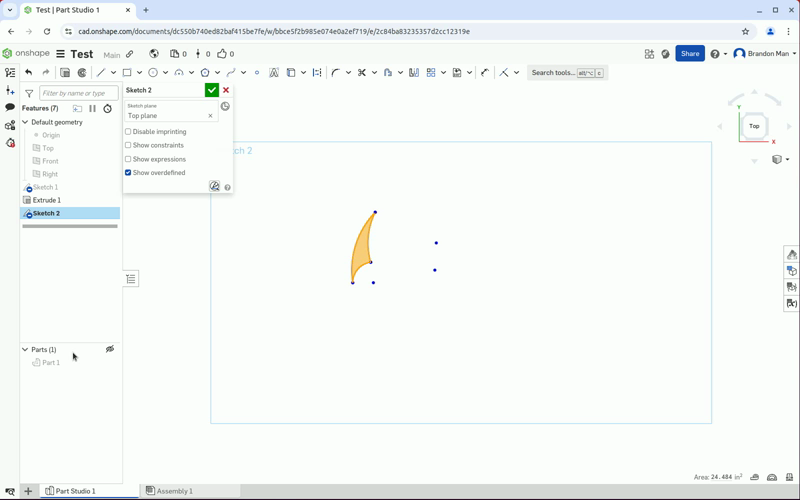
key(shift+e)
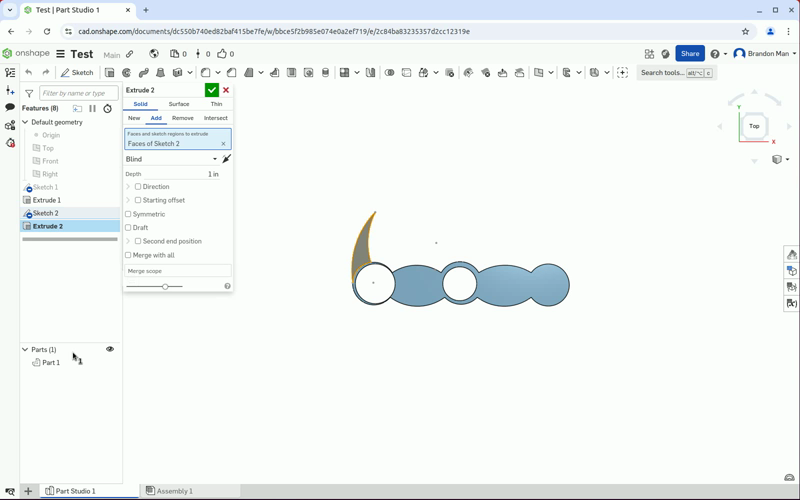
mouse_move(143, 106)
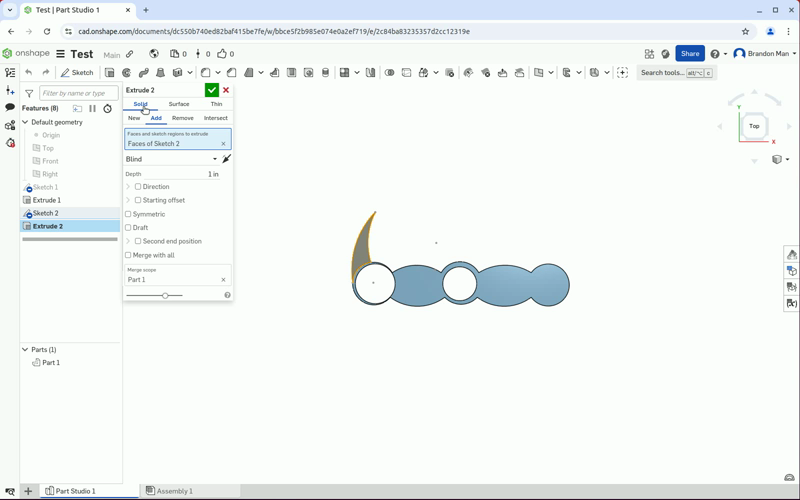
click(143, 106)
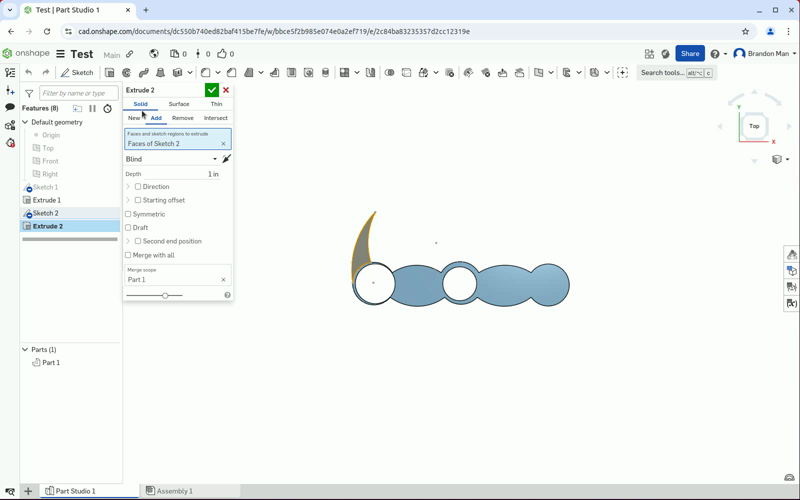
mouse_move(137, 120)
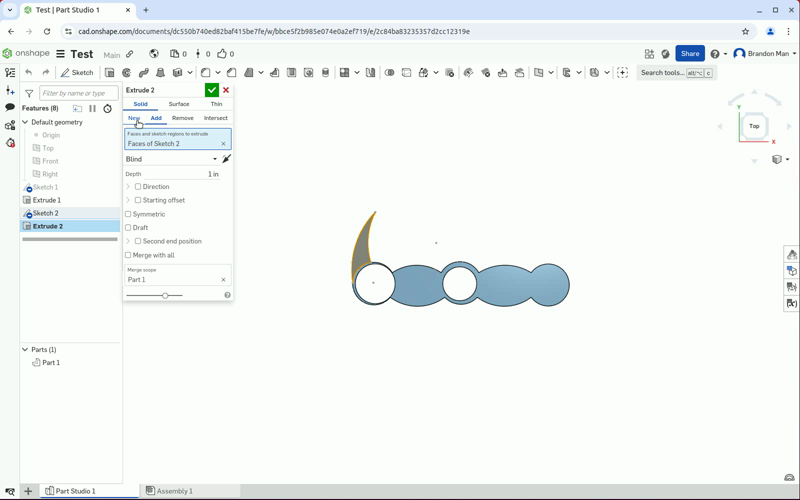
click(137, 120)
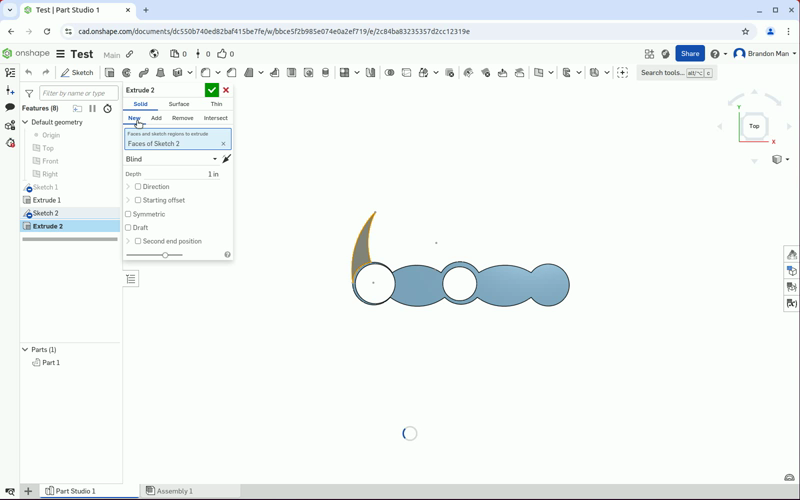
key(tab, 4)
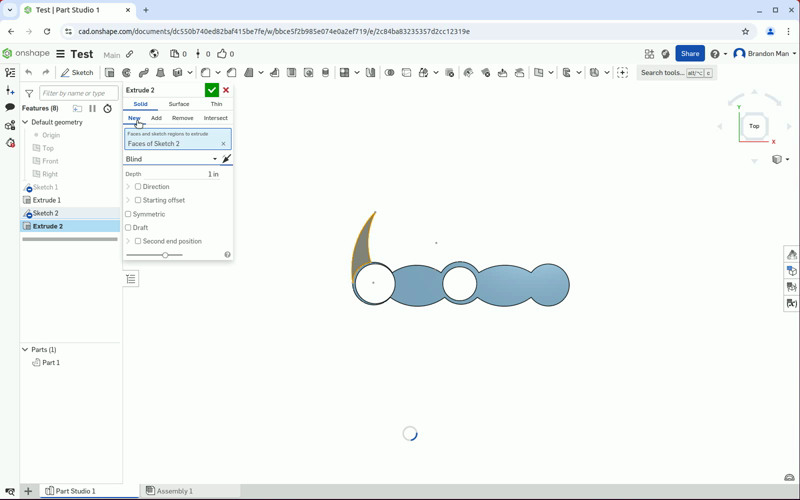
text(2.407)
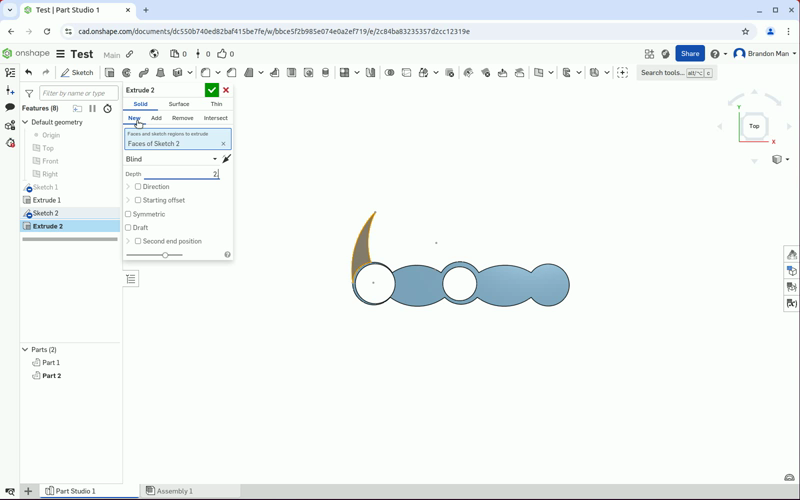
key(enter)
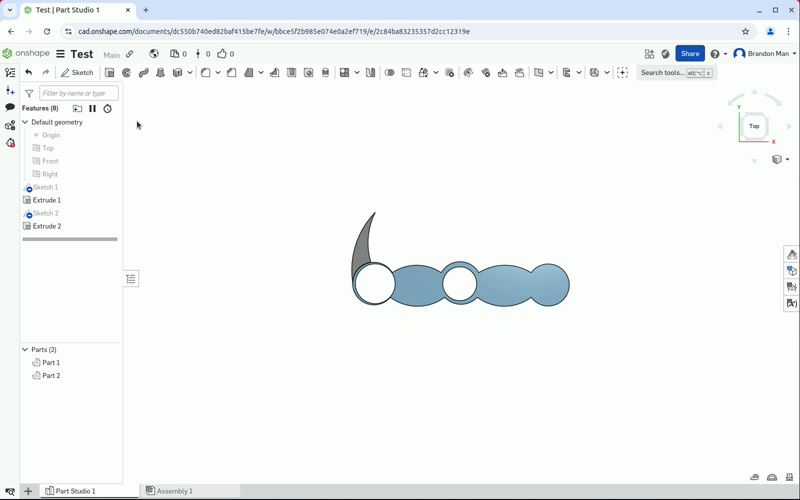
key(shift+h)
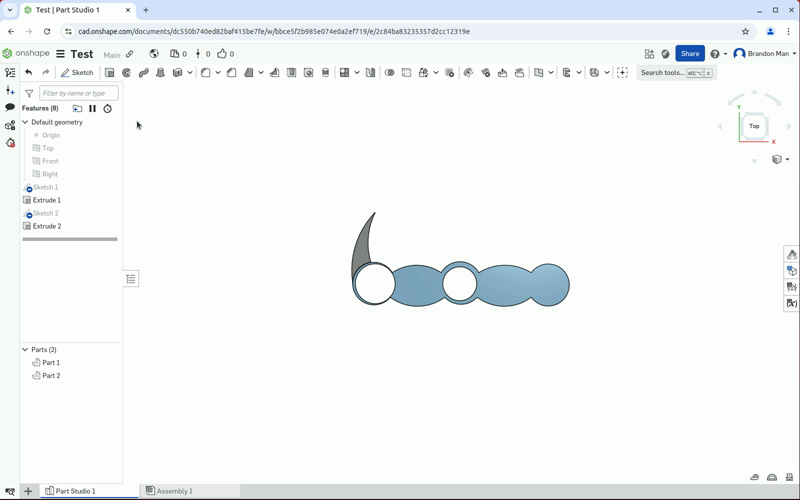
key(shift+h)
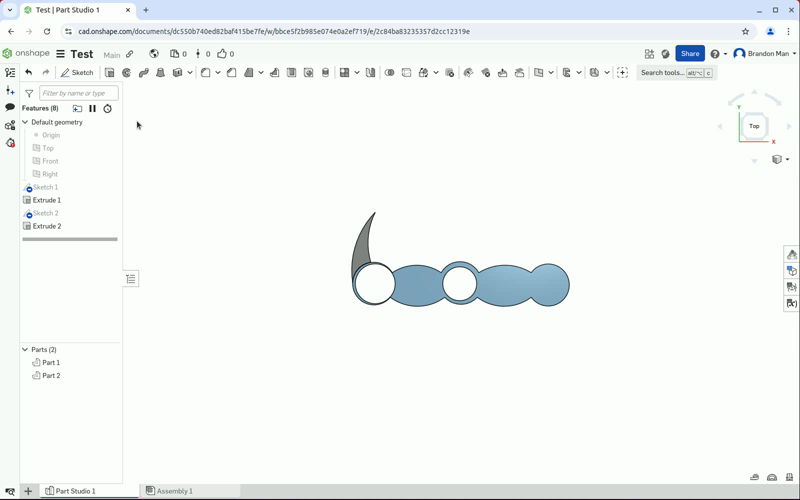
mouse_move(73, 189)
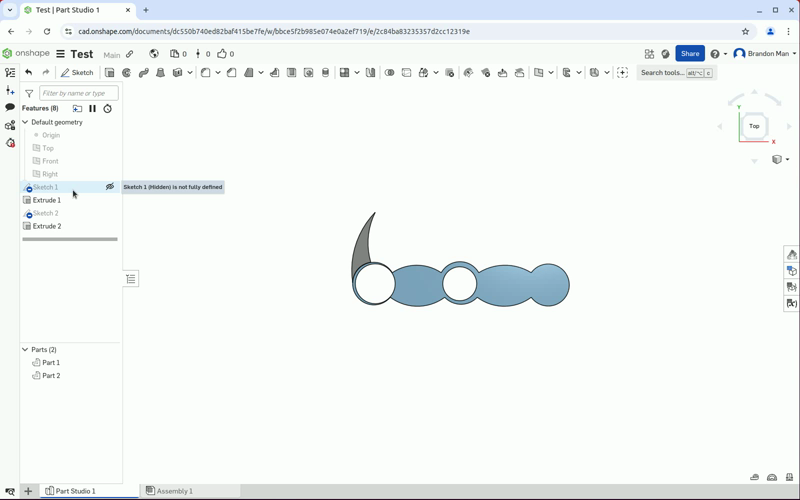
click(73, 189)
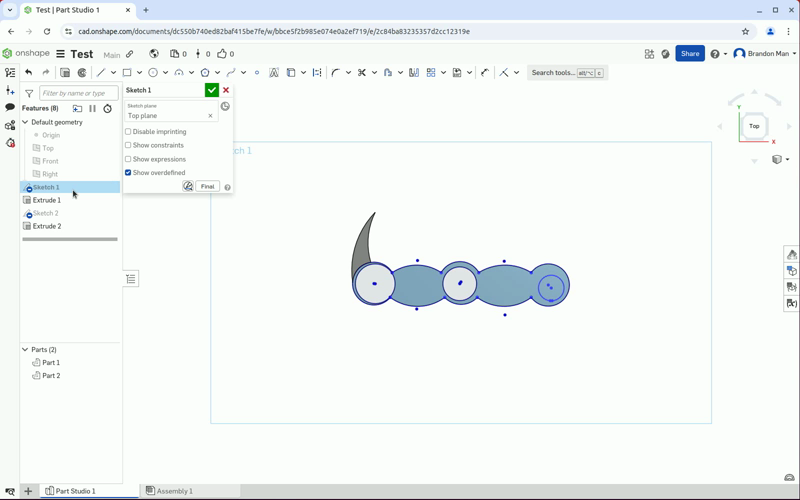
mouse_move(229, 92)
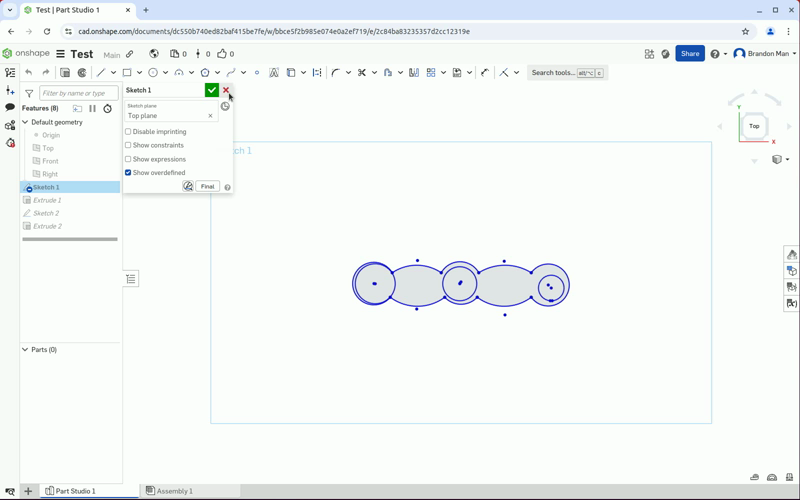
click(229, 92)
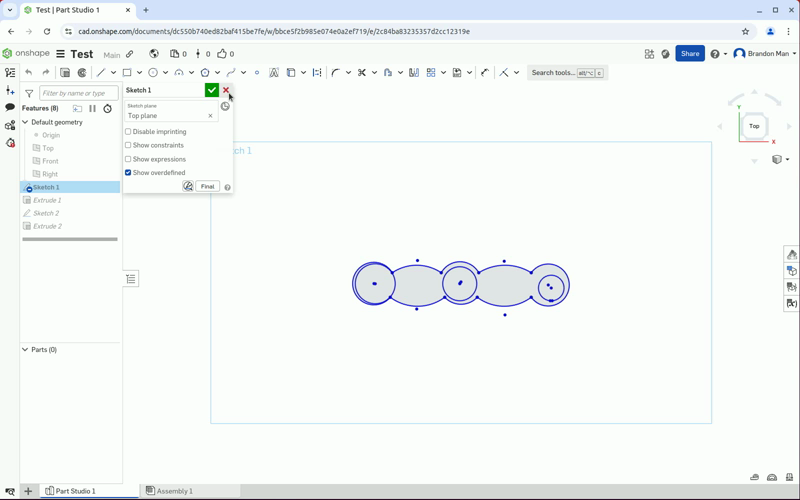
key(shift+s)
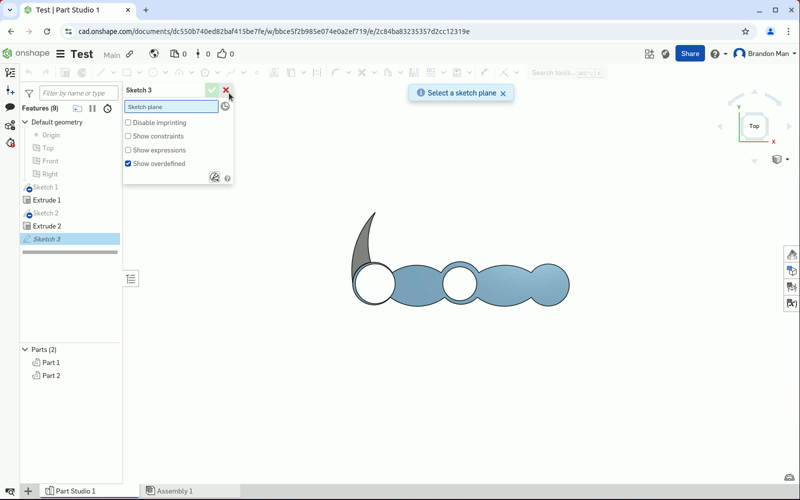
mouse_move(73, 150)
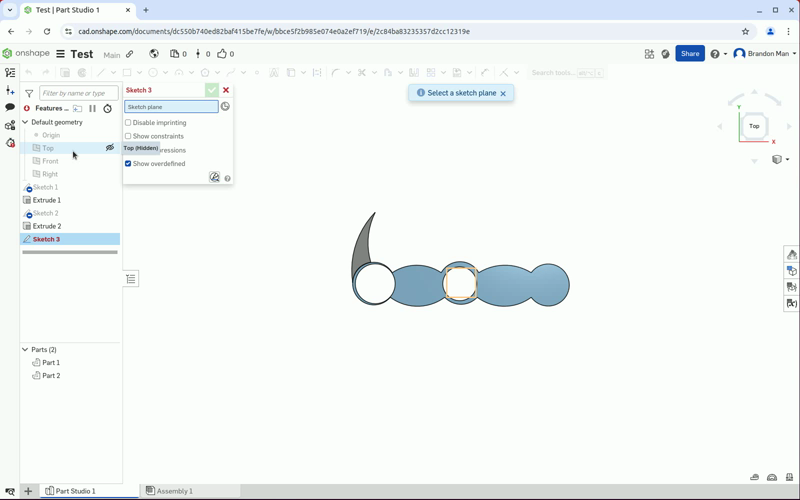
click(73, 150)
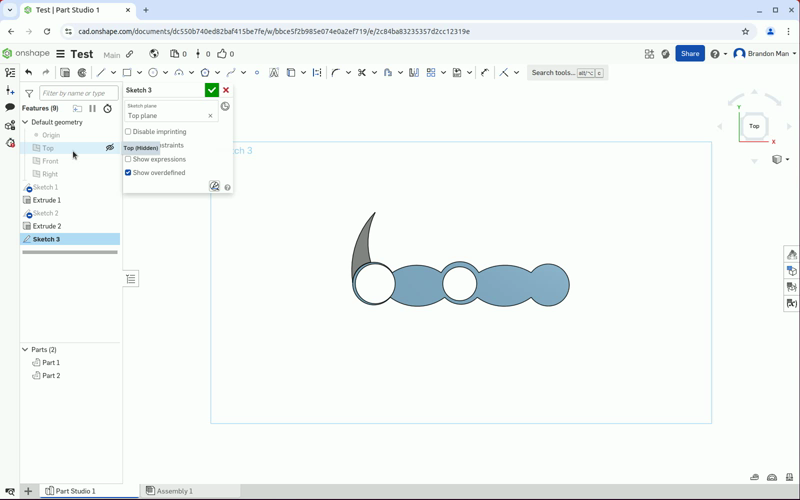
mouse_move(73, 352)
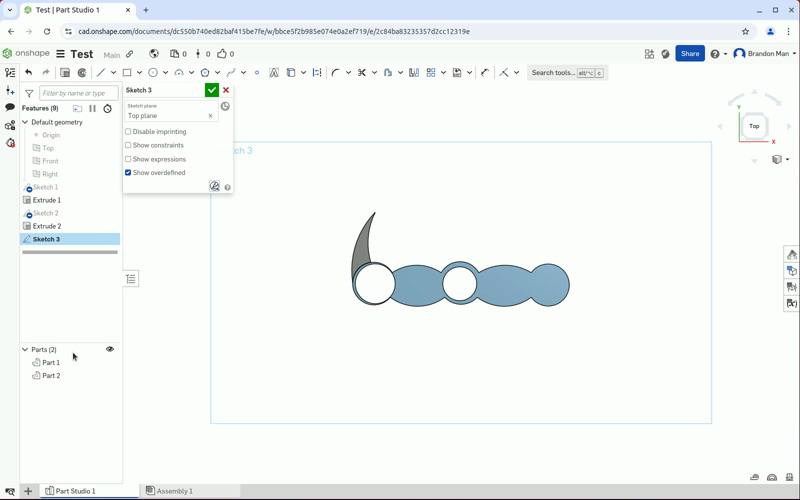
key(y)
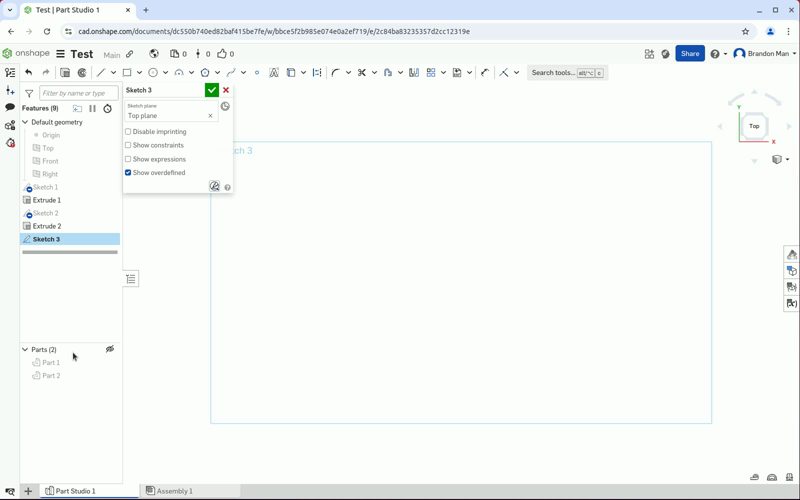
key(a)
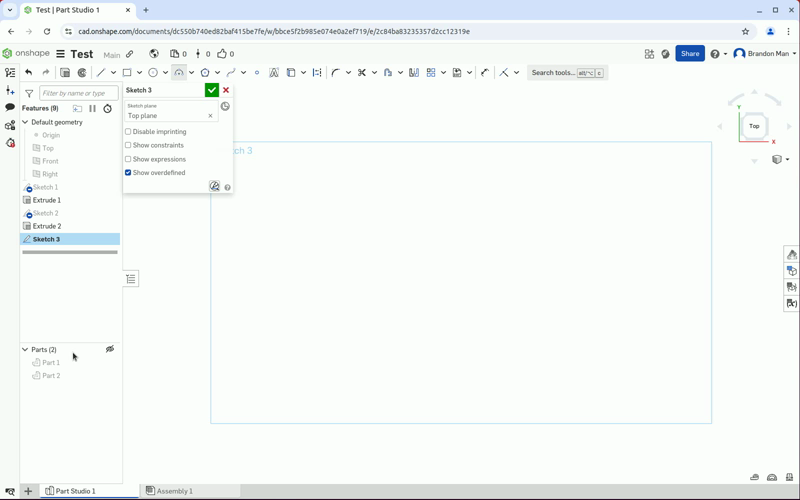
key_down(shift)
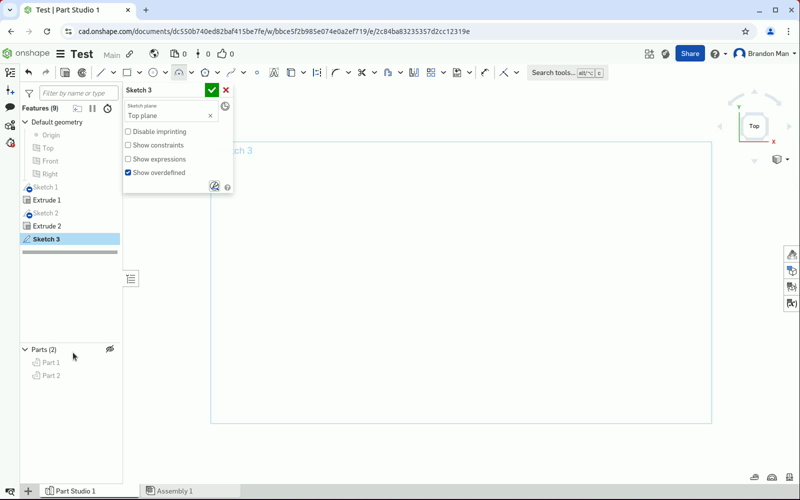
mouse_move(551, 357)
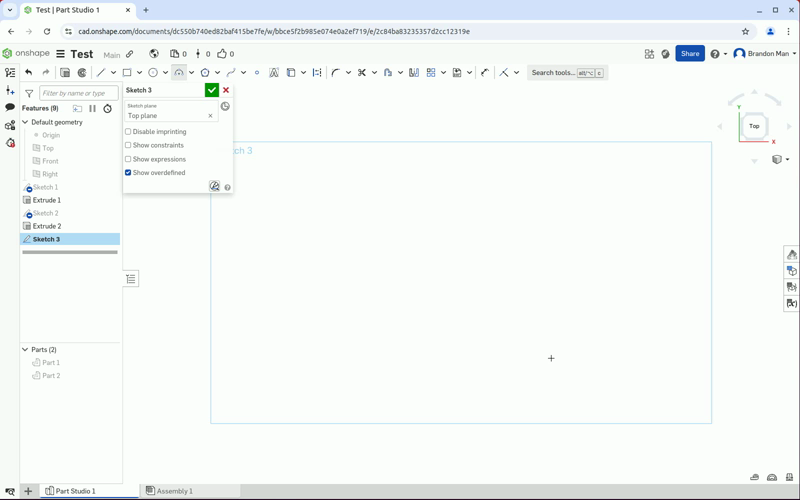
click(551, 357)
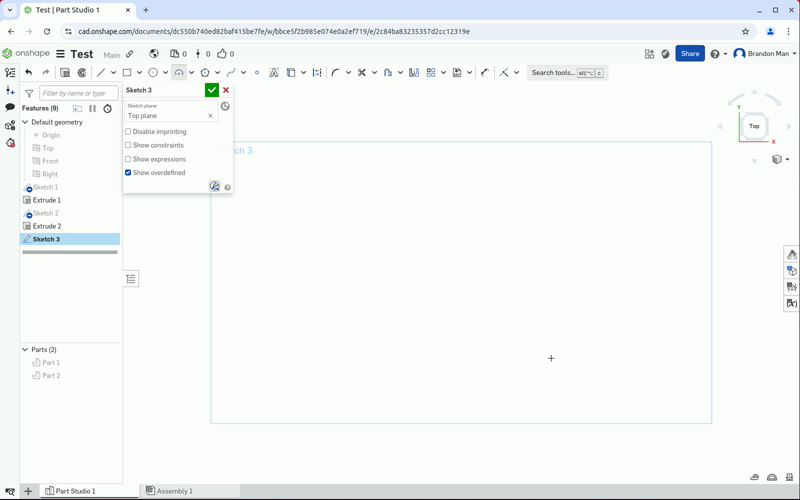
key_up(shift)
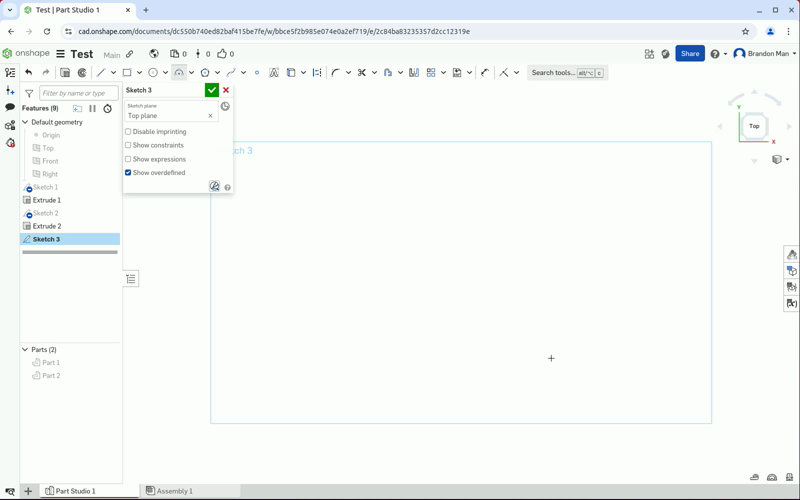
key_down(shift)
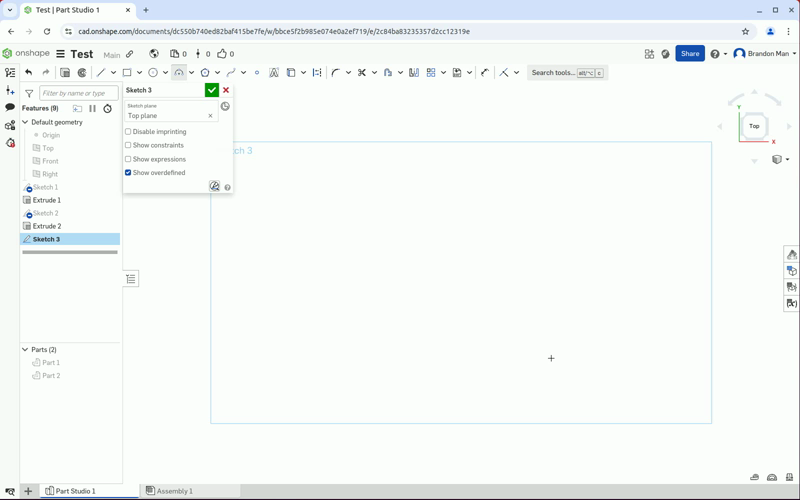
mouse_move(570, 282)
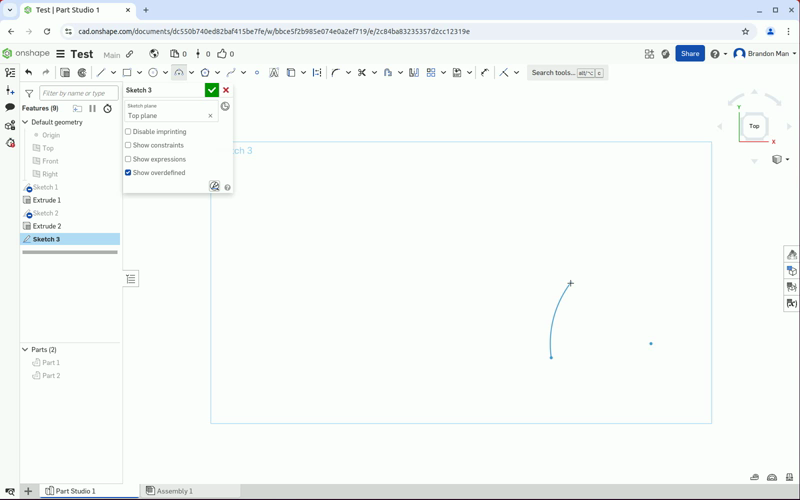
click(570, 282)
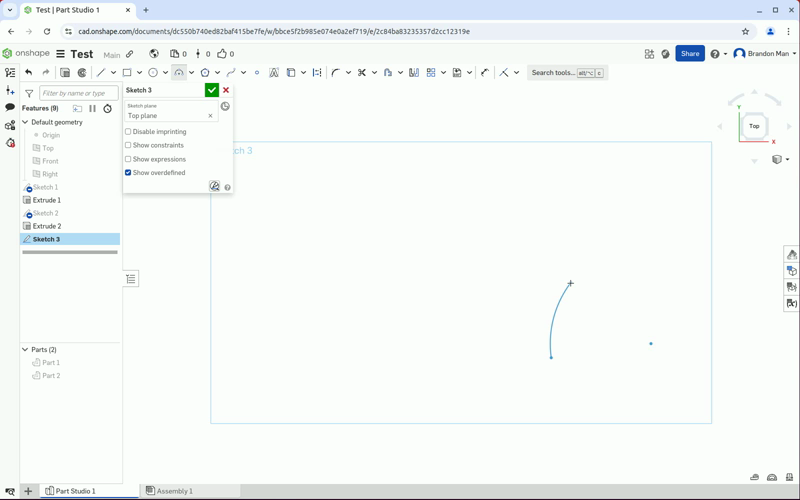
mouse_move(572, 323)
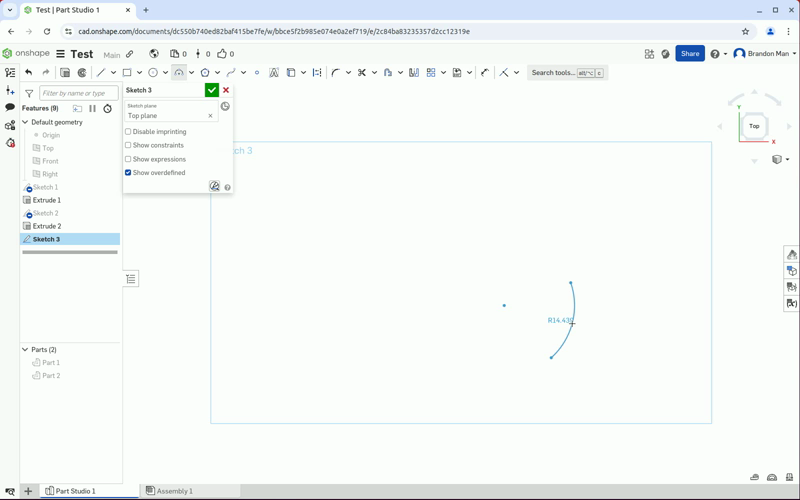
click(572, 323)
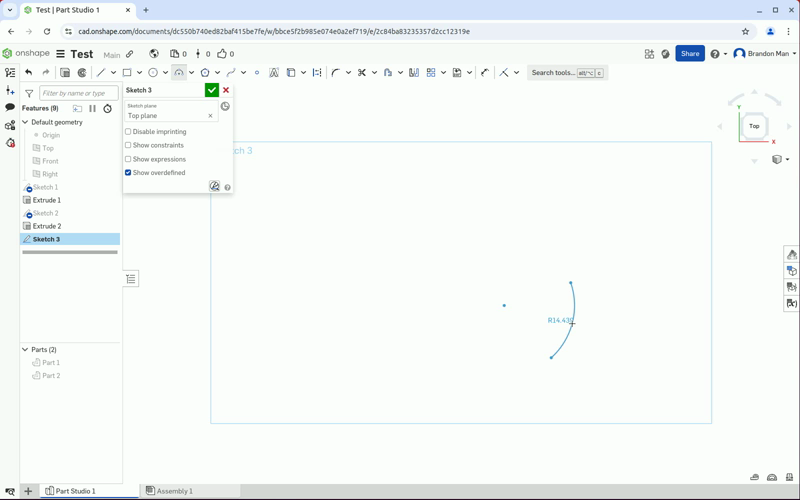
key_up(shift)
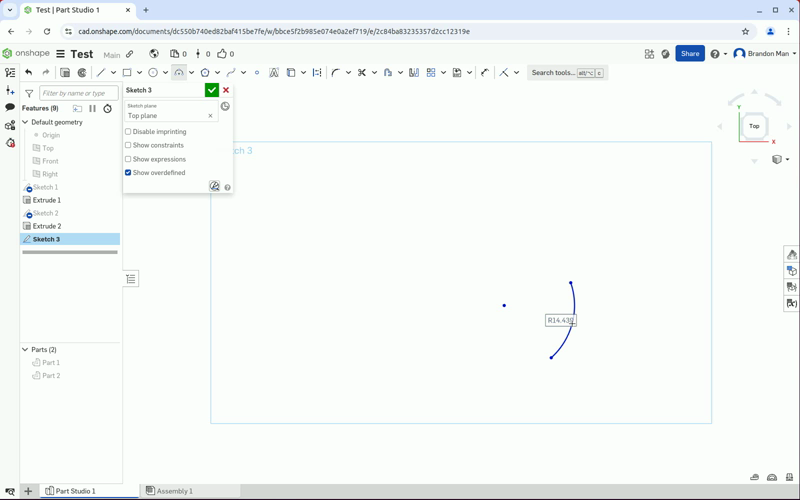
mouse_move(570, 282)
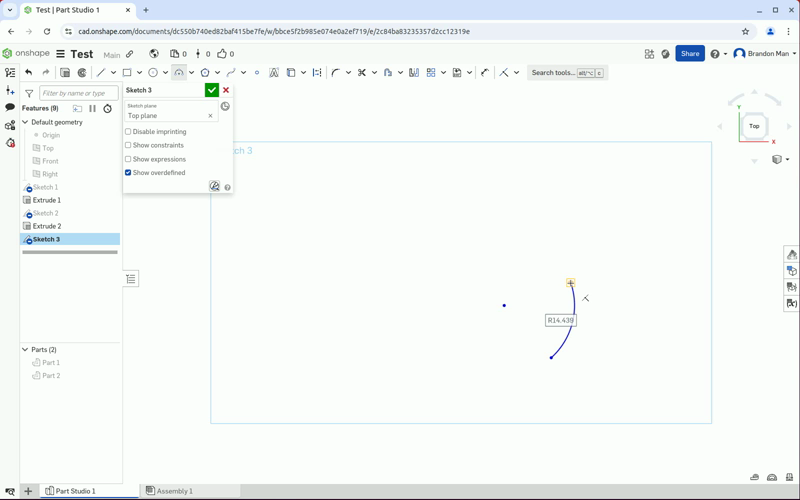
click(570, 282)
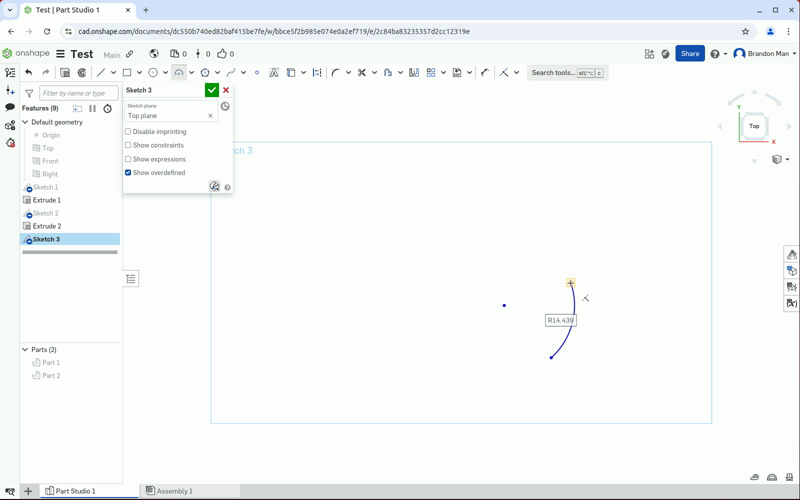
key_down(shift)
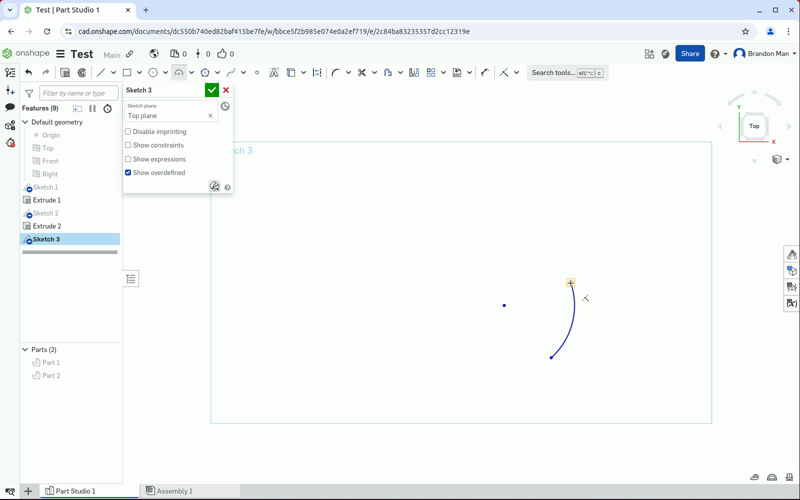
mouse_move(558, 301)
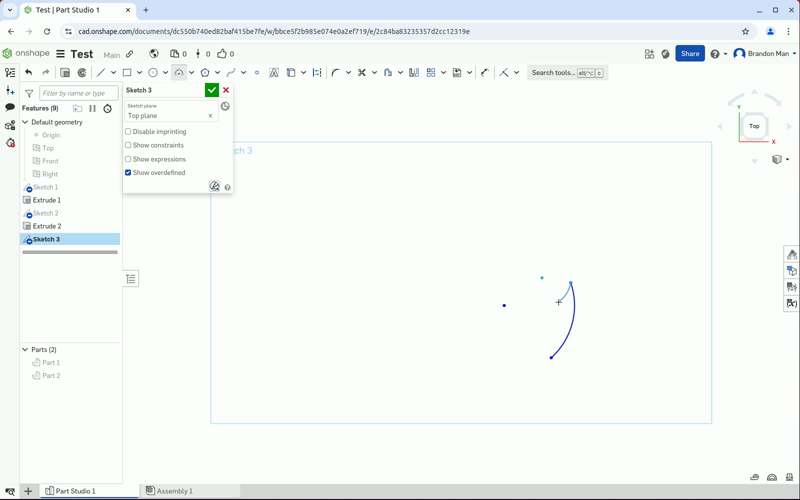
click(558, 301)
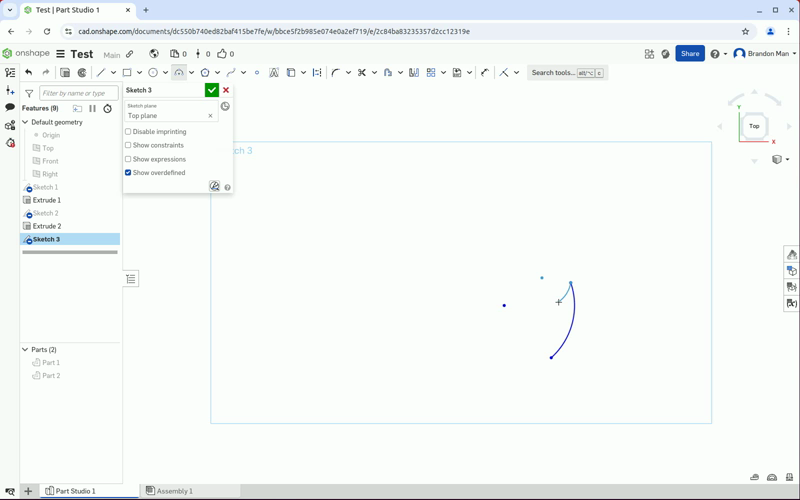
mouse_move(567, 293)
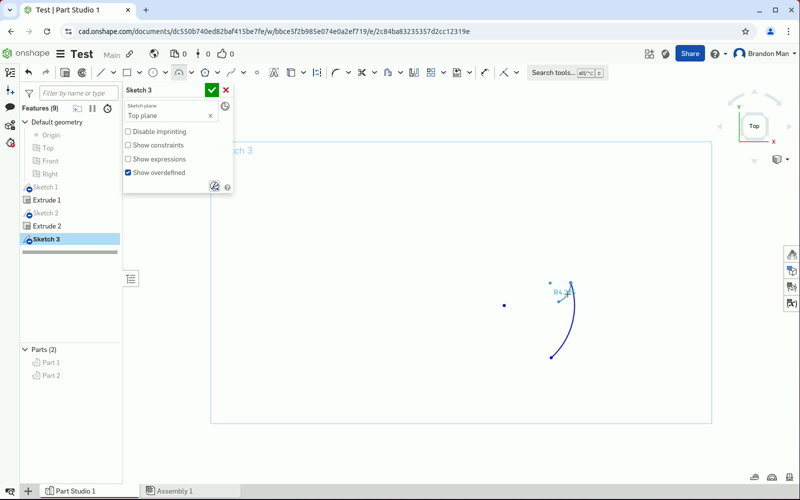
click(567, 293)
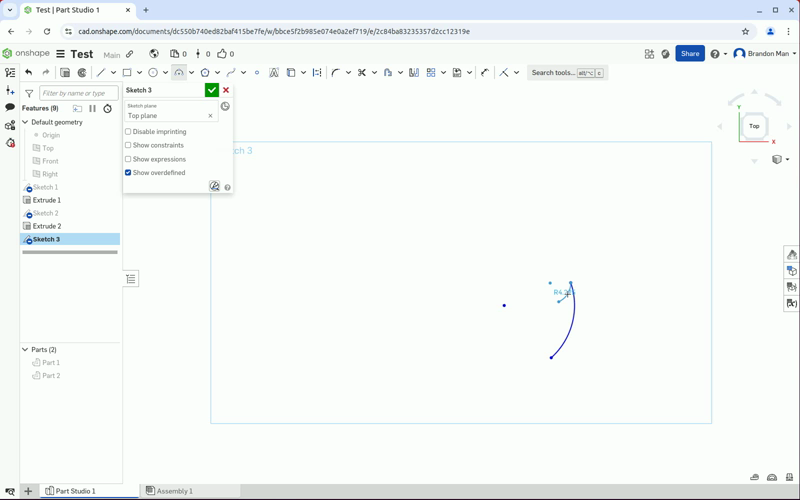
key_up(shift)
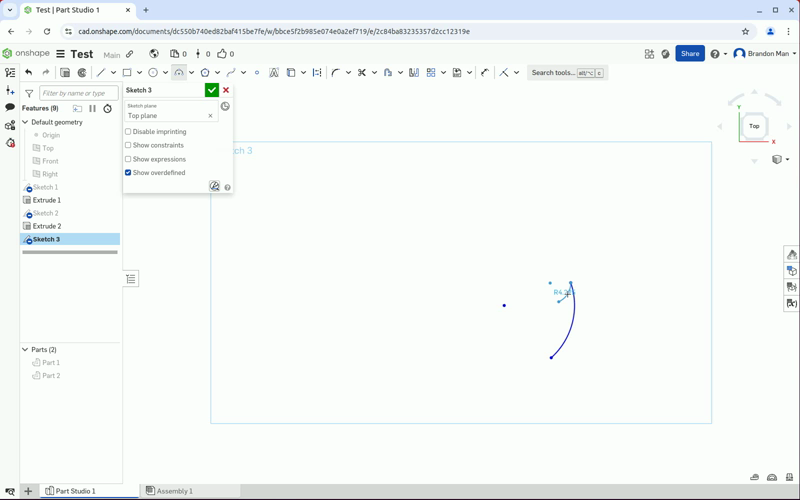
mouse_move(558, 301)
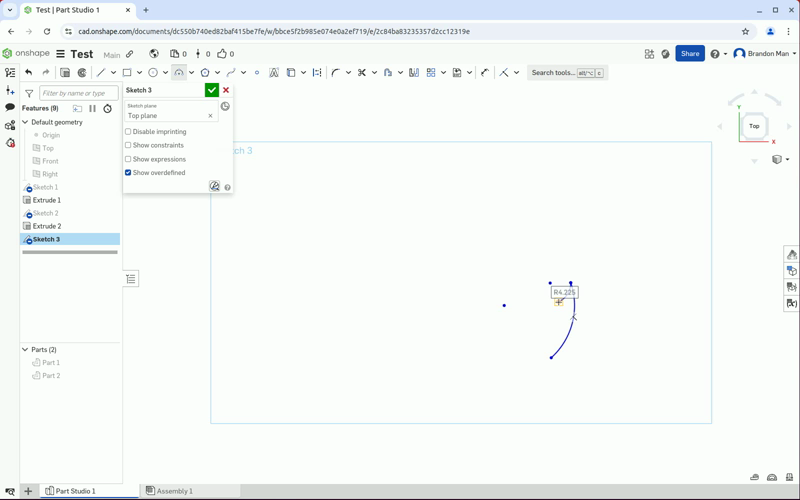
click(558, 301)
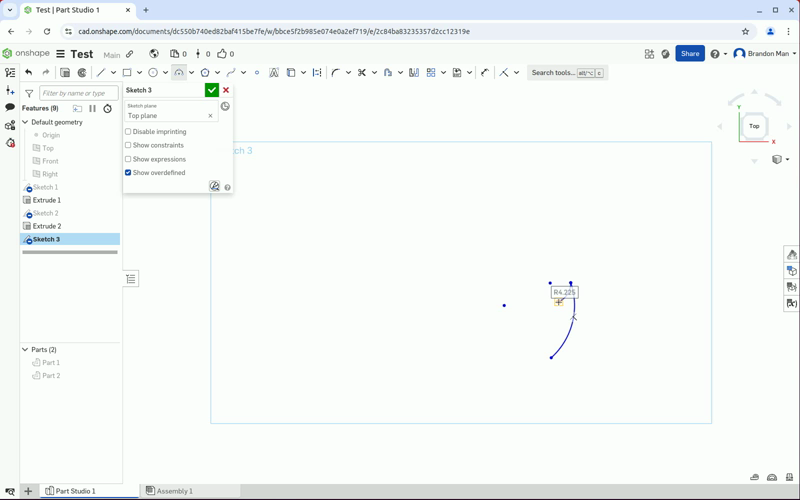
mouse_move(551, 357)
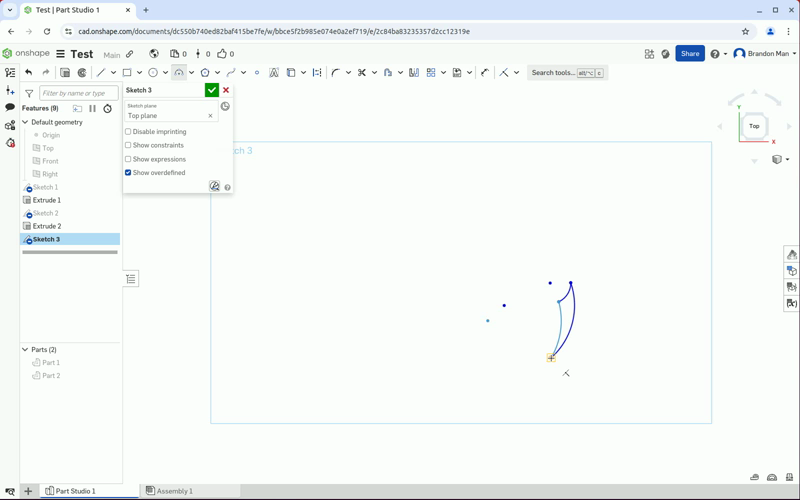
click(551, 357)
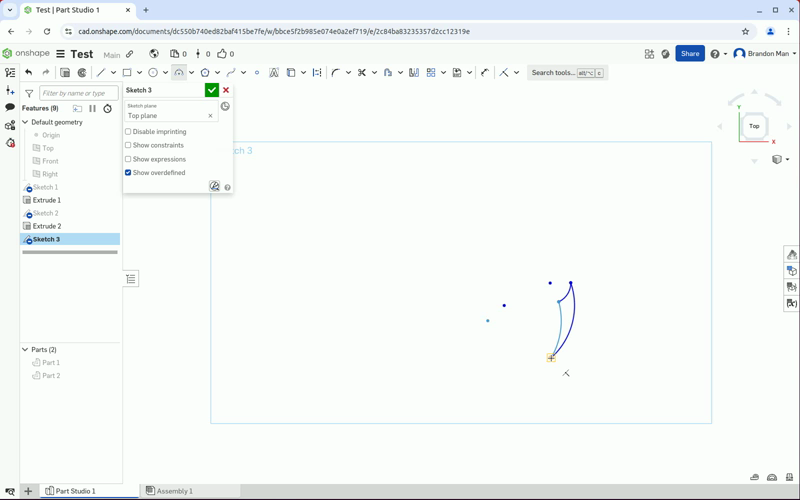
key_down(shift)
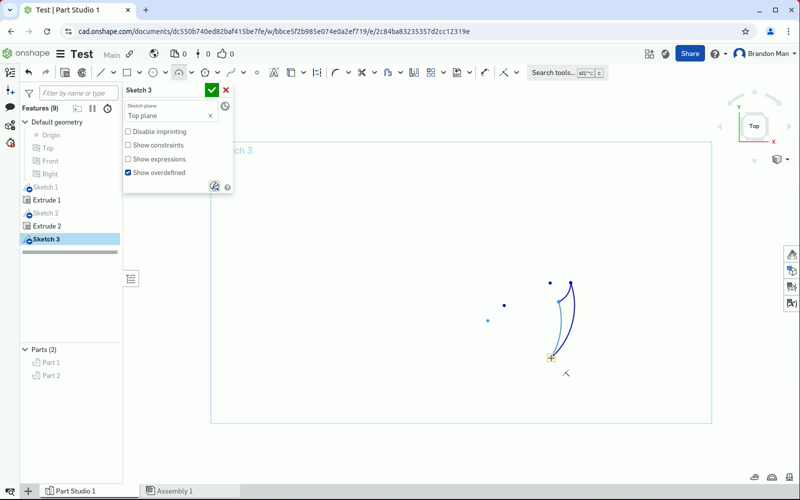
mouse_move(558, 330)
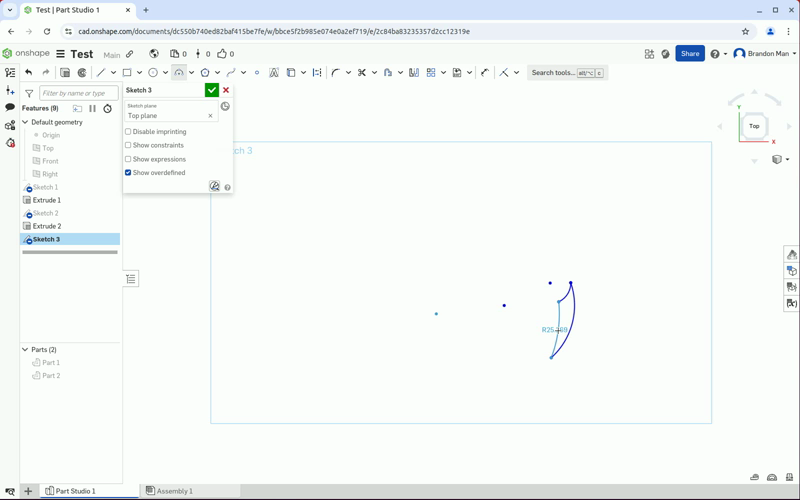
click(558, 330)
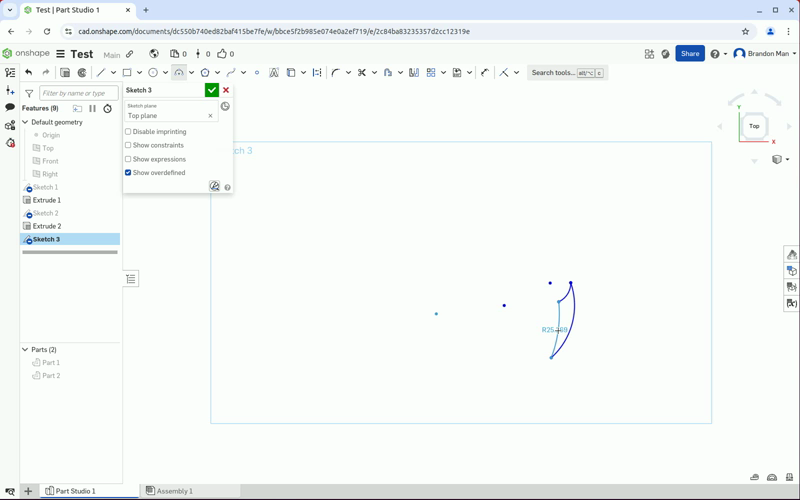
key_up(shift)
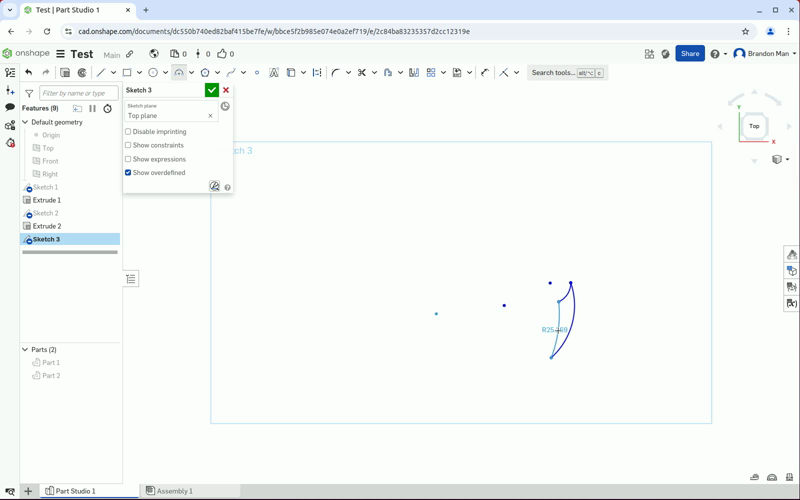
key(esc)
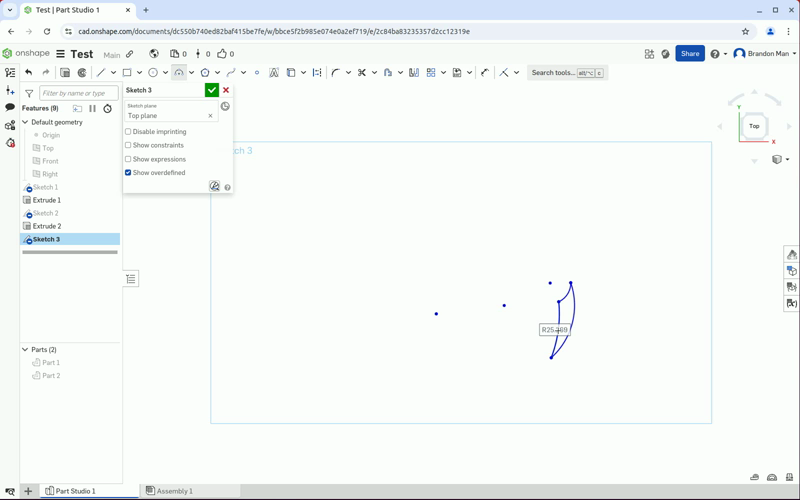
mouse_move(556, 336)
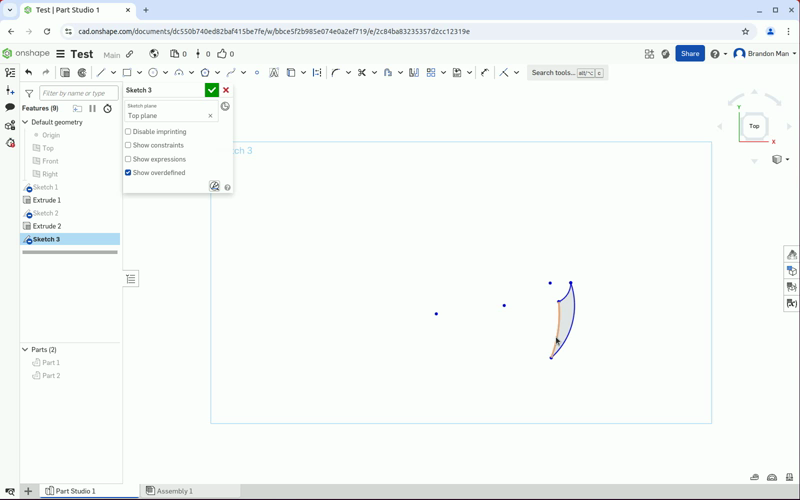
scroll(6)
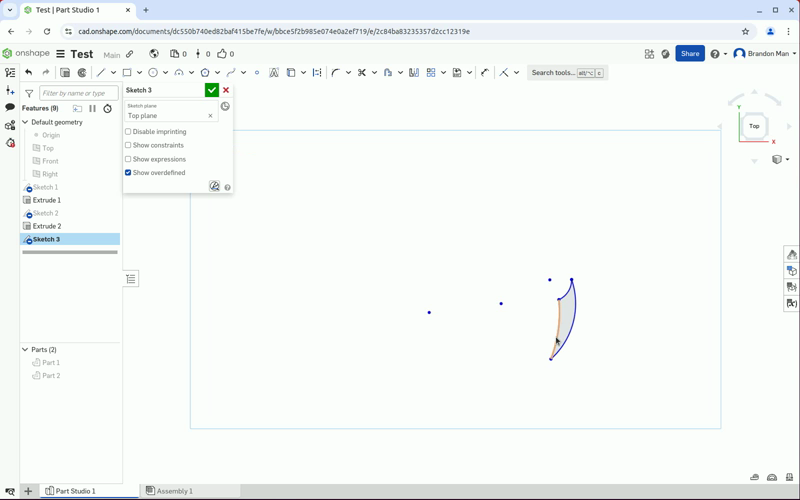
scroll(6)
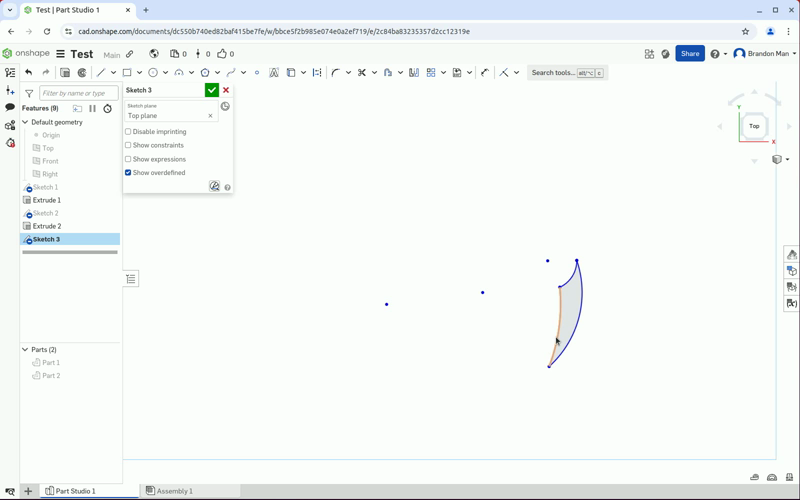
scroll(6)
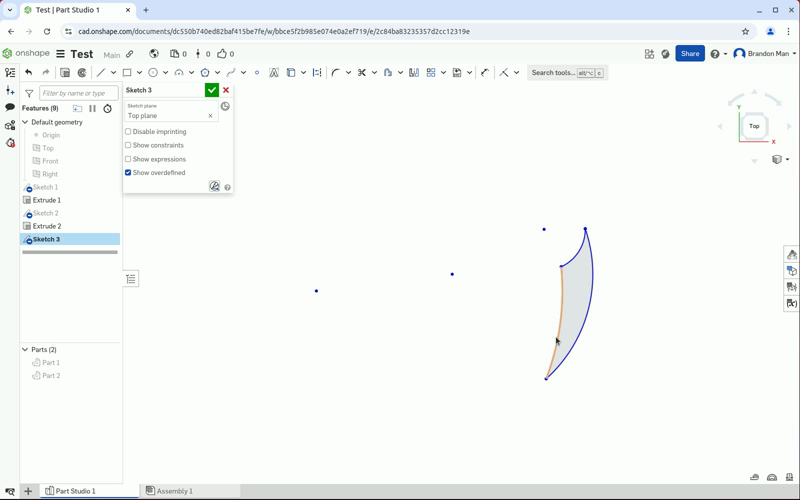
scroll(6)
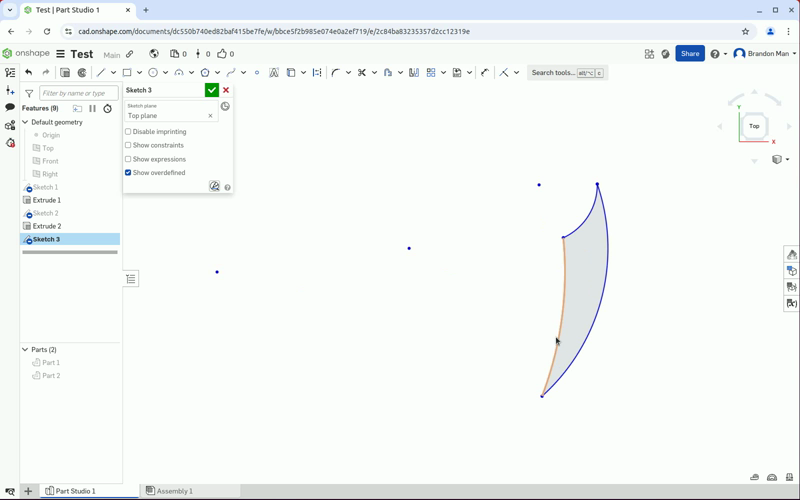
scroll(6)
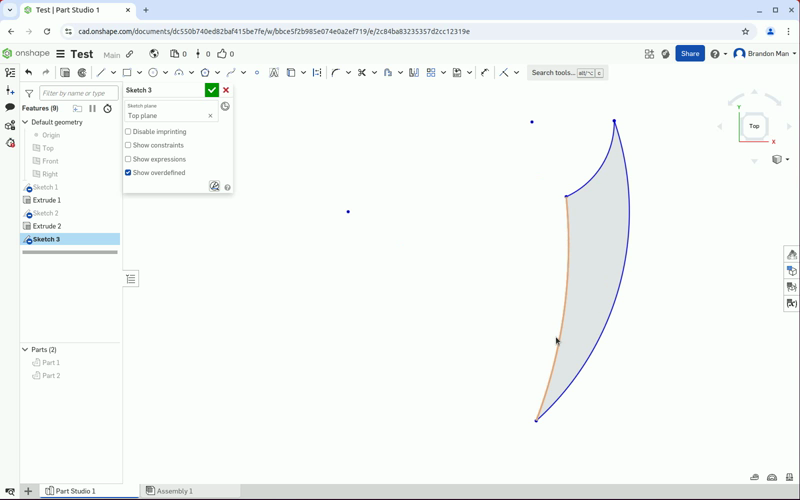
scroll(6)
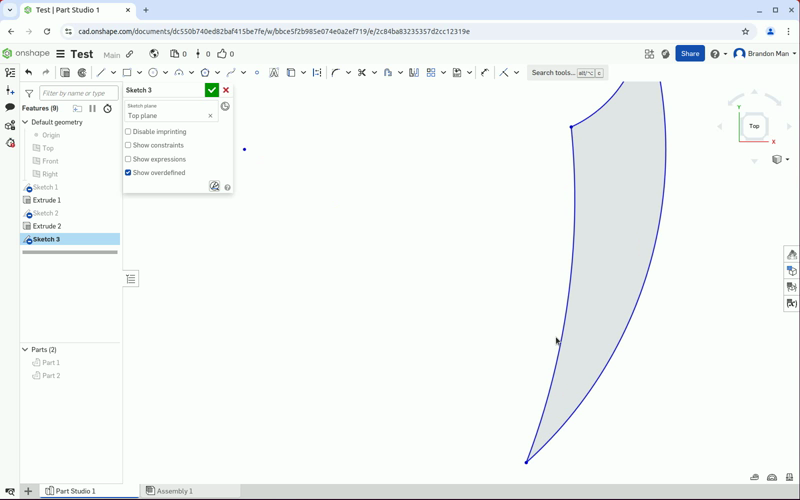
scroll(6)
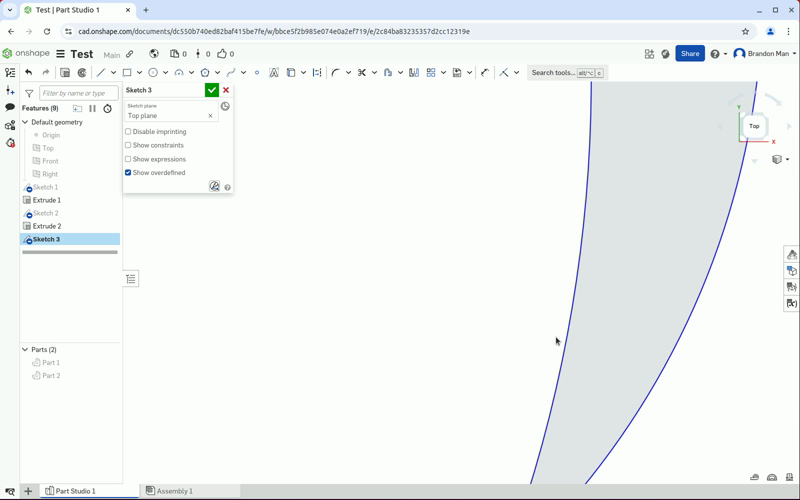
click(556, 336)
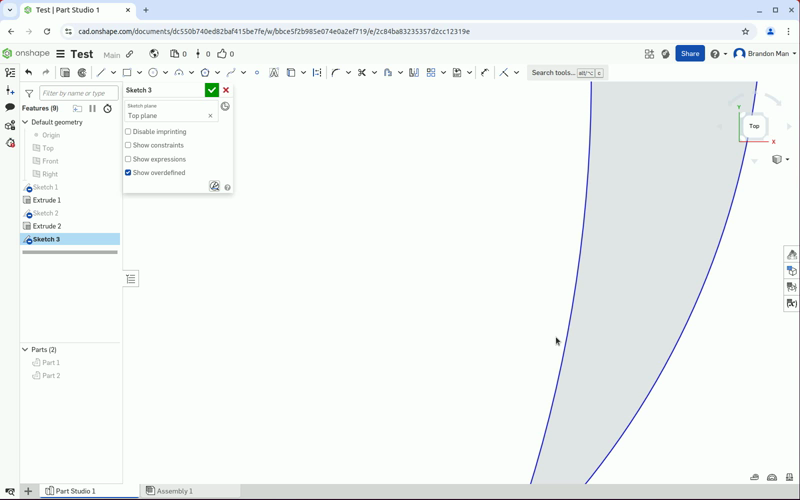
scroll(-6)
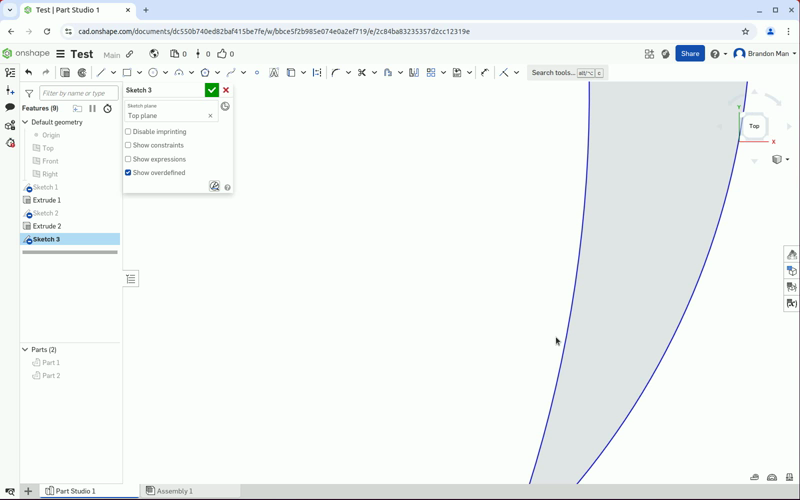
scroll(-6)
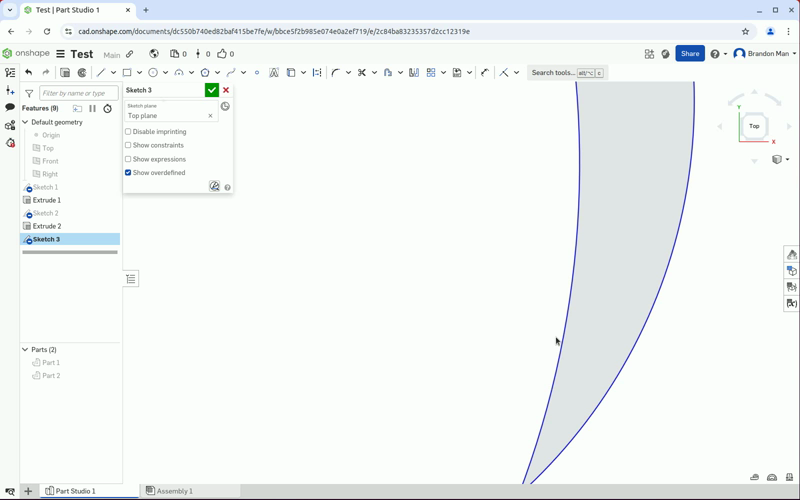
scroll(-6)
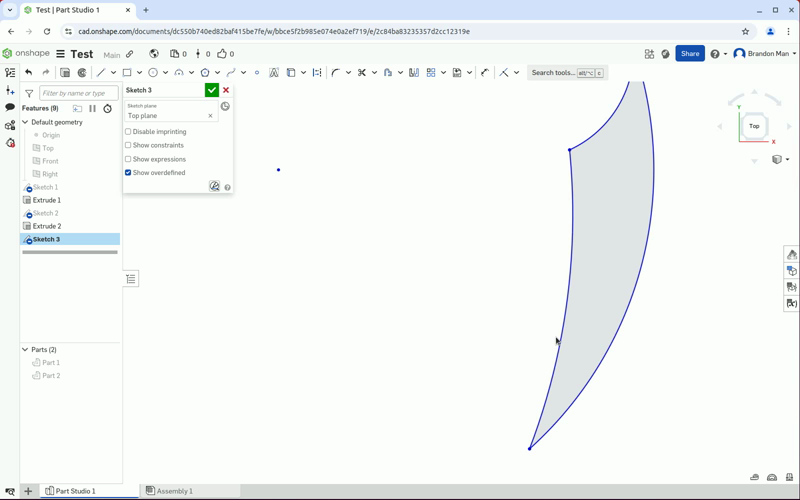
scroll(-6)
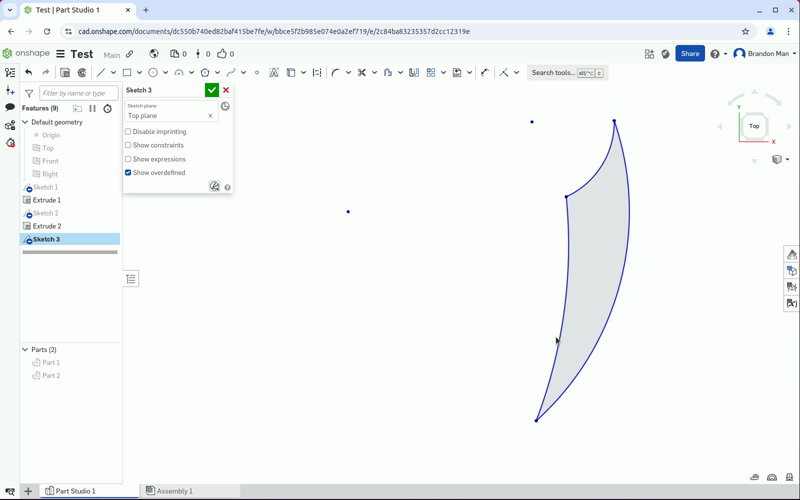
scroll(-6)
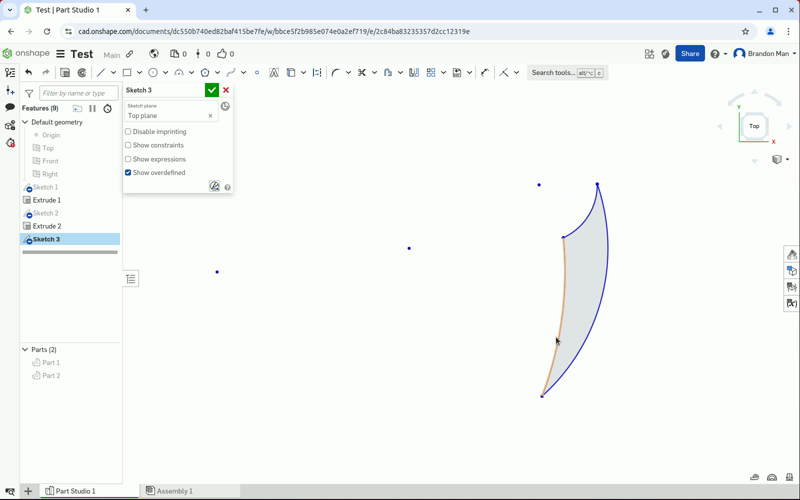
scroll(-6)
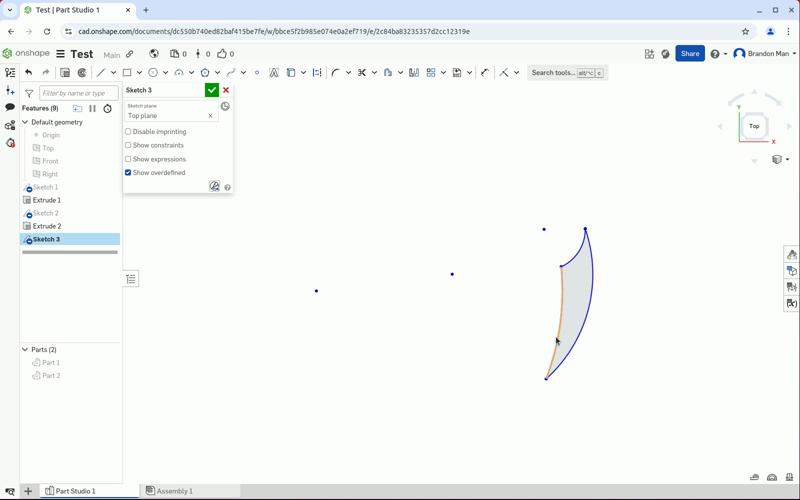
scroll(-6)
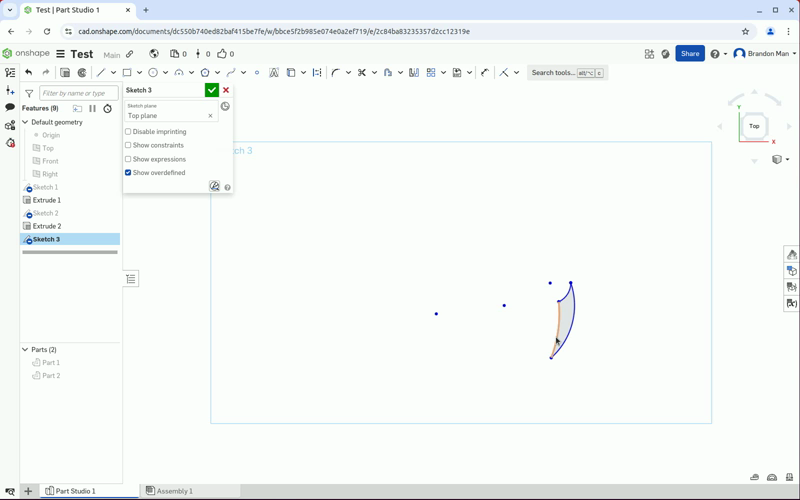
mouse_move(73, 352)
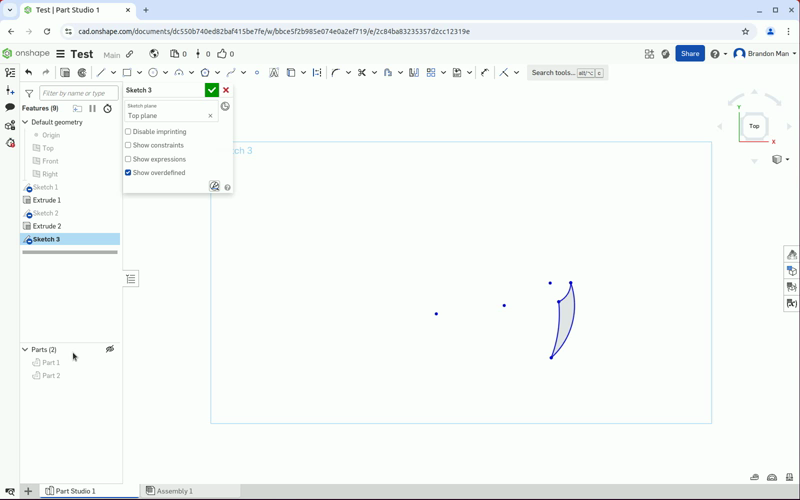
key(shift+y)
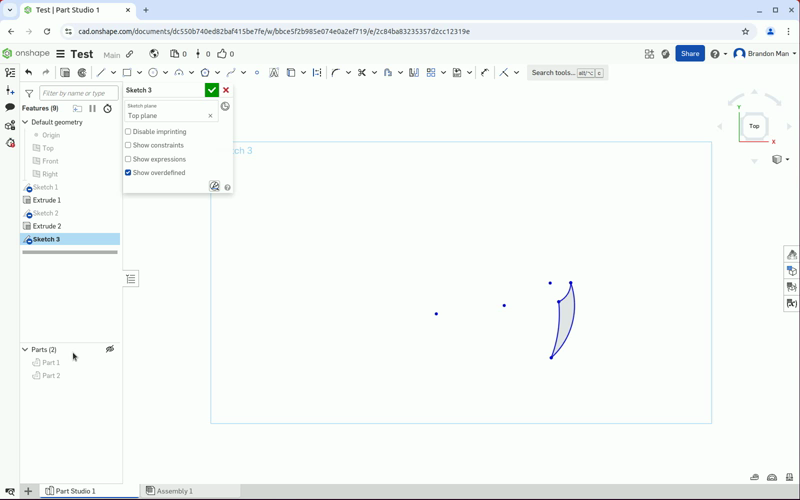
key(shift+e)
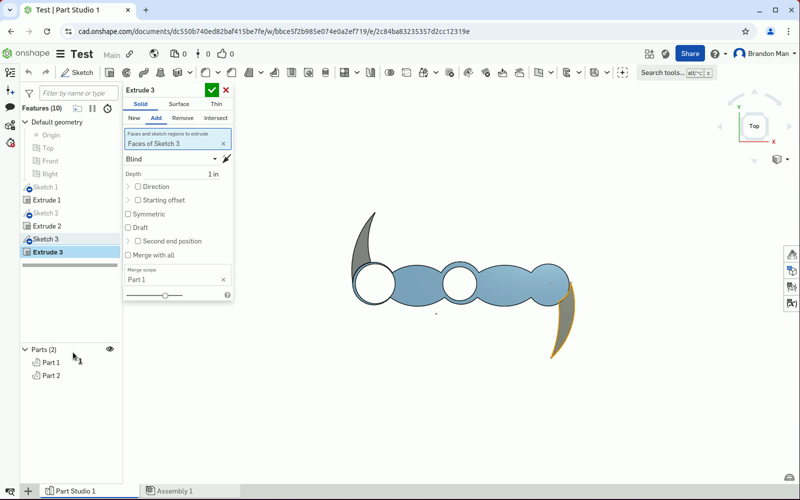
mouse_move(143, 106)
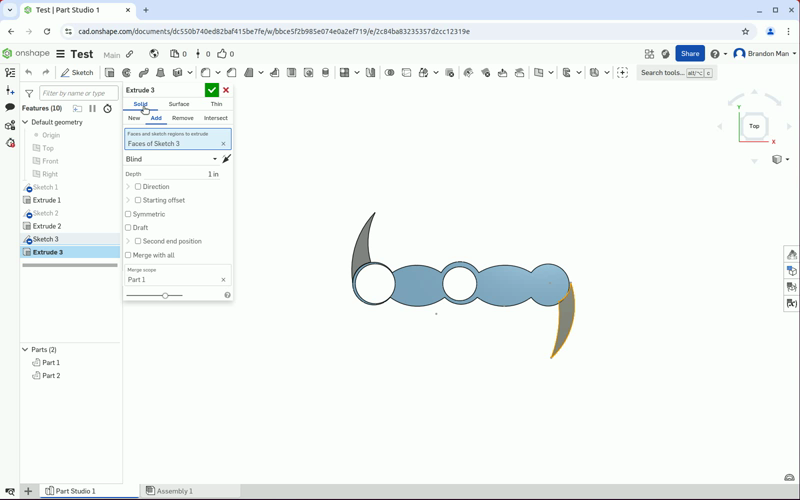
click(143, 106)
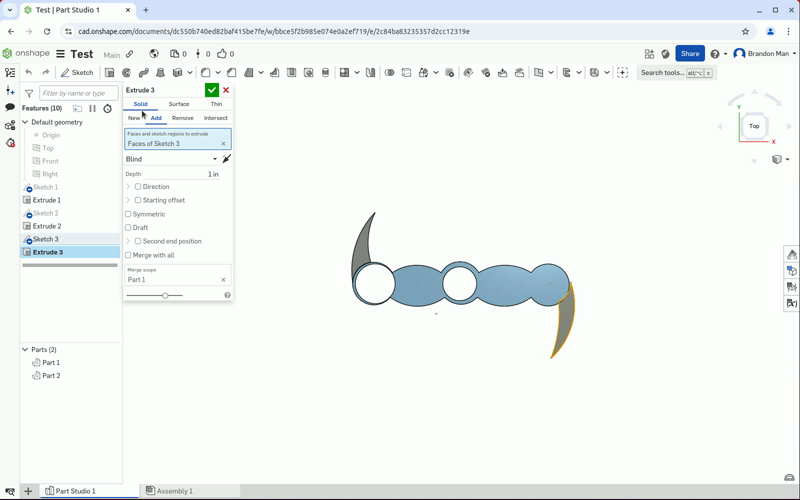
mouse_move(137, 120)
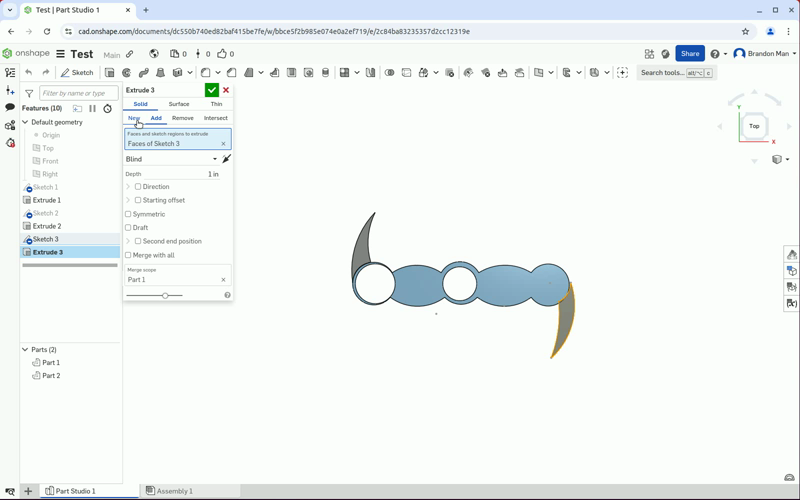
click(137, 120)
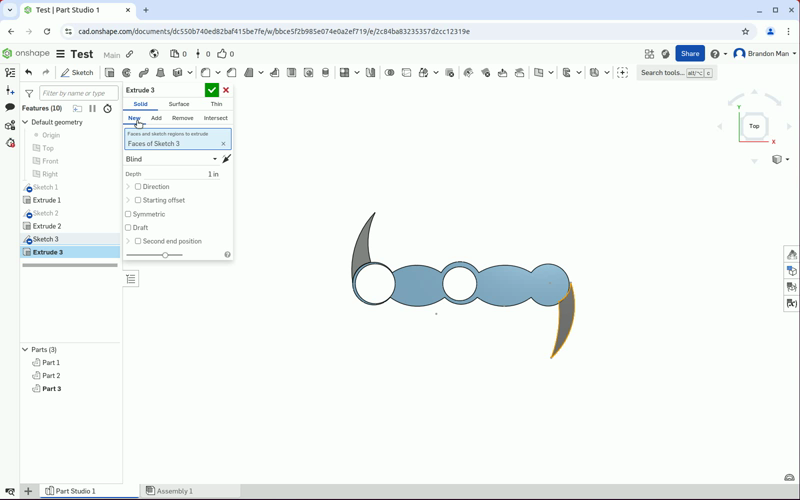
key(tab, 4)
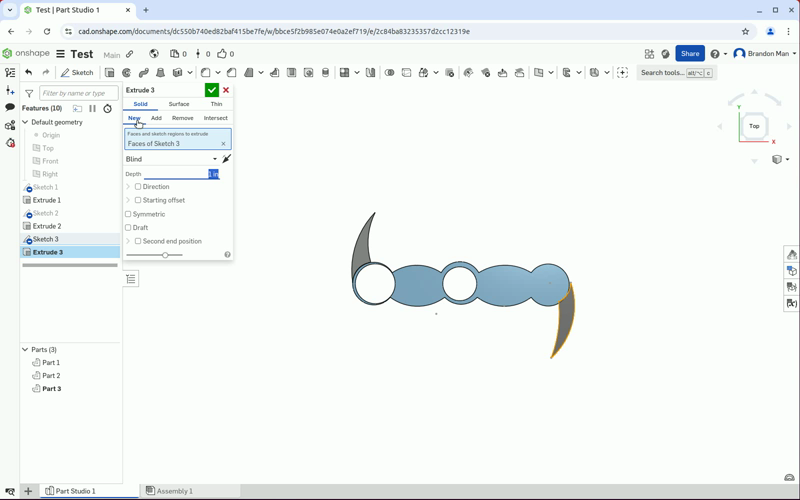
text(2.407)
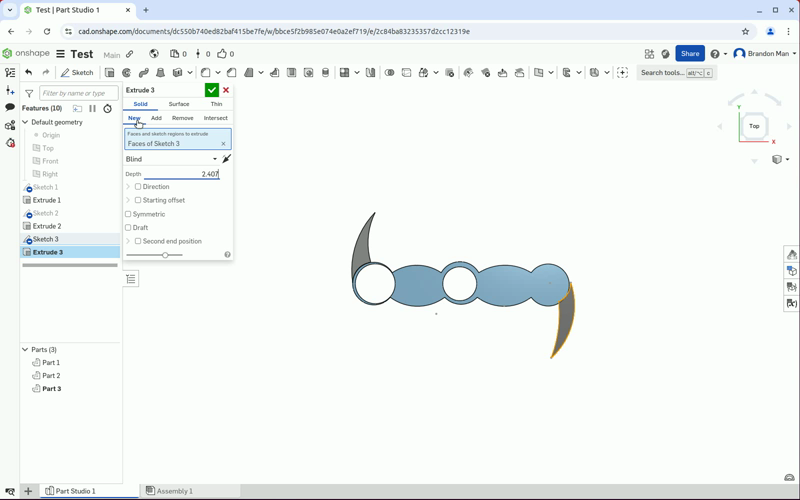
key(enter)
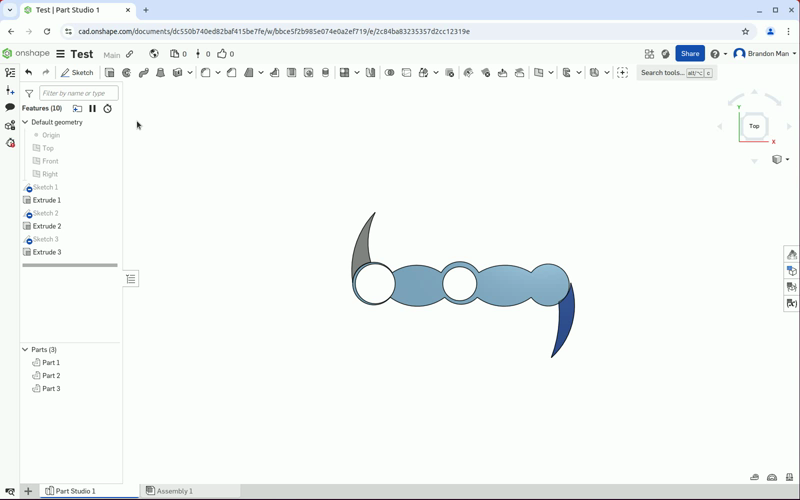
key(shift+h)
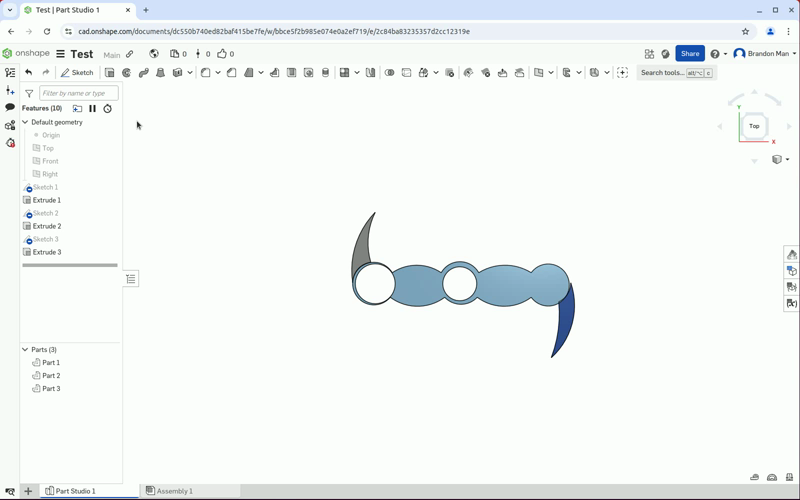
key(shift+h)
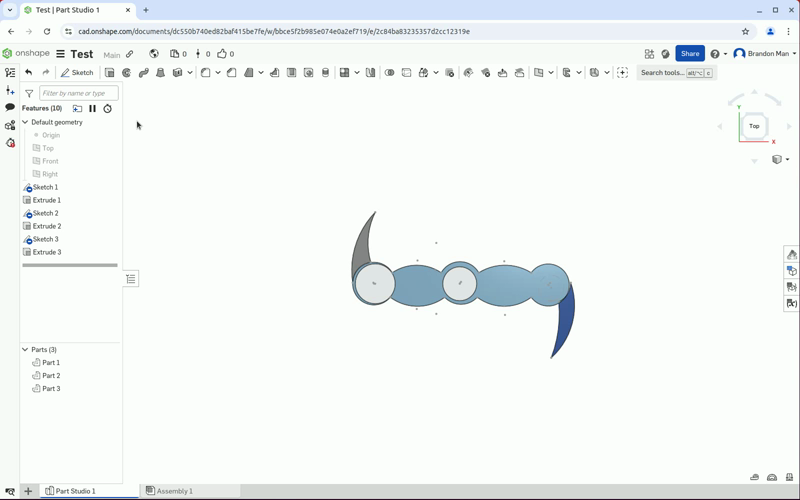
key(shift+7)
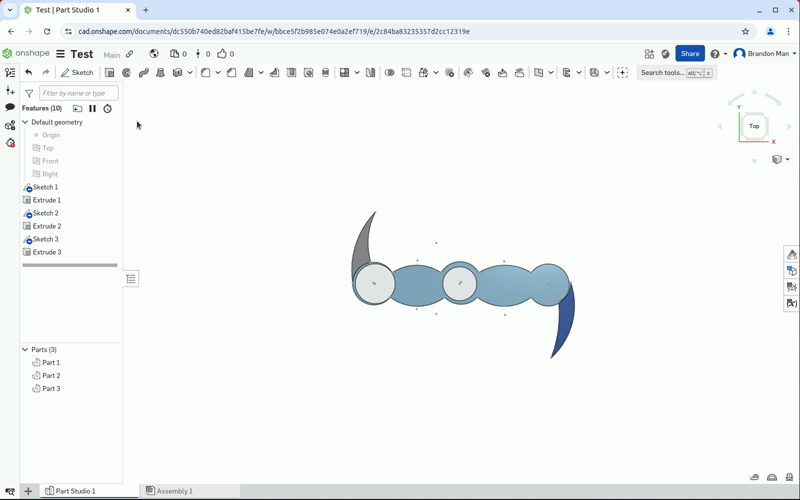
key(up, 3)
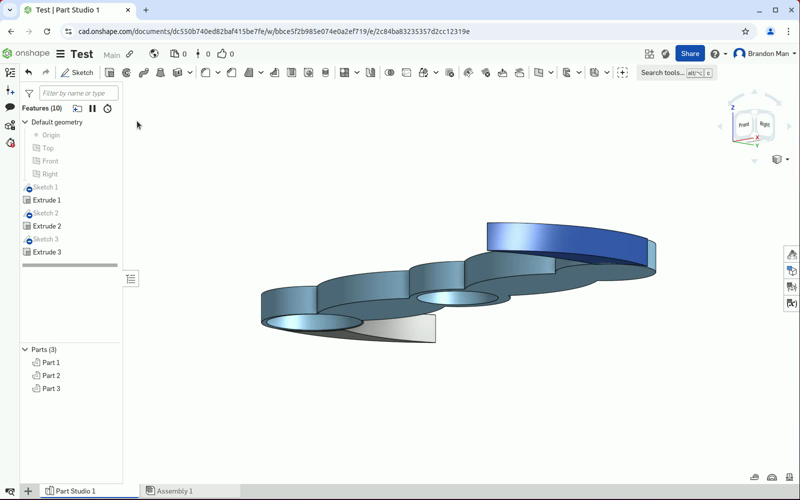
key(left, 3)
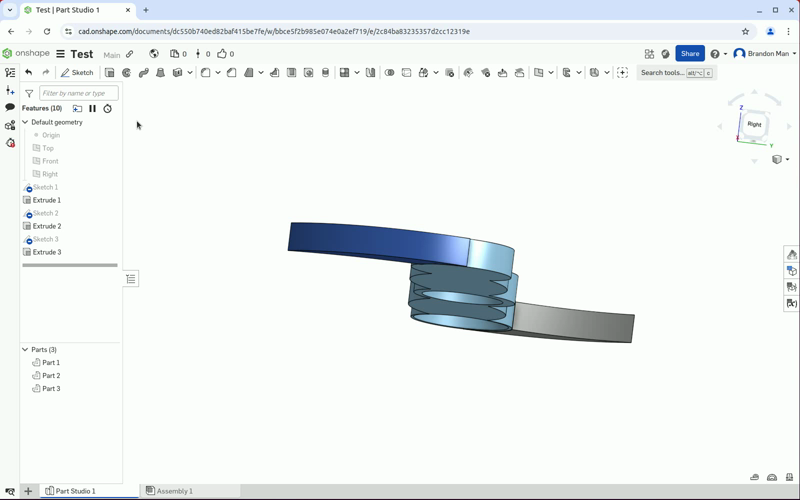
key(right, 3)
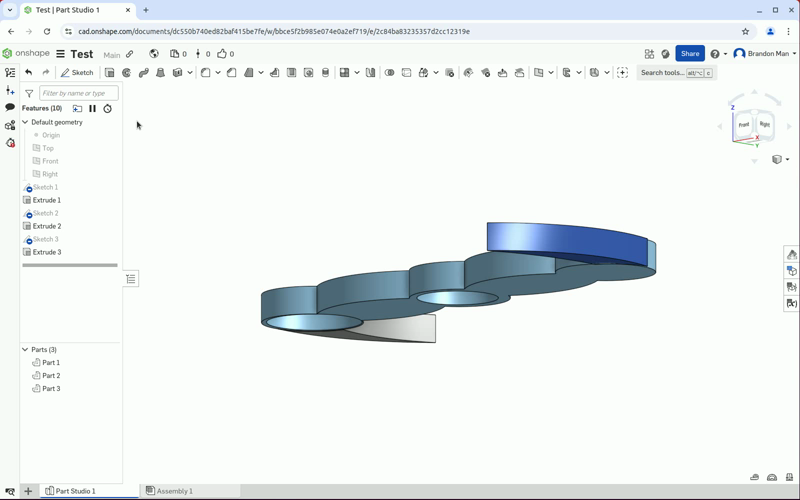
key(down, 3)
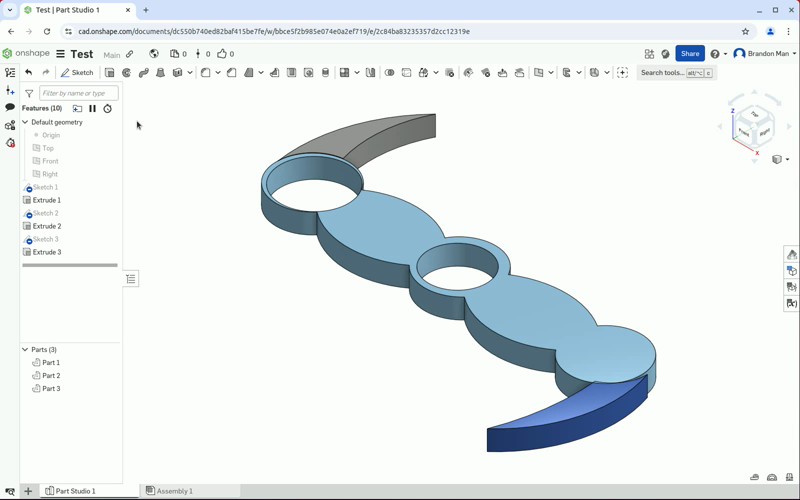
mouse_move(73, 189)
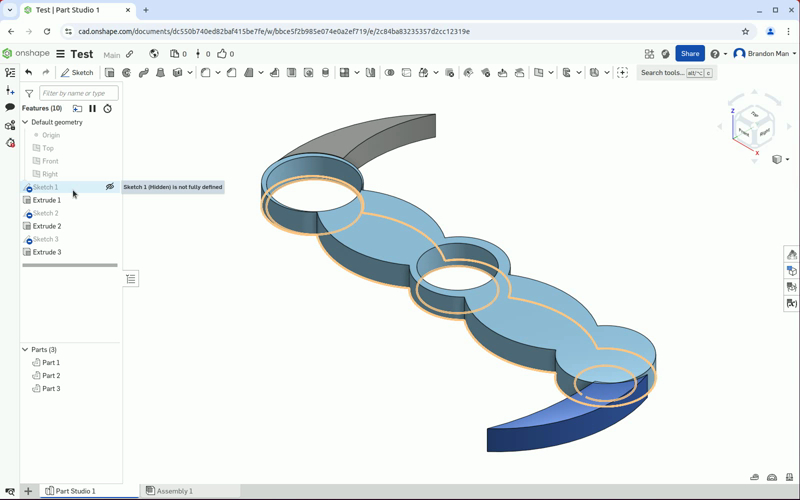
click(73, 189)